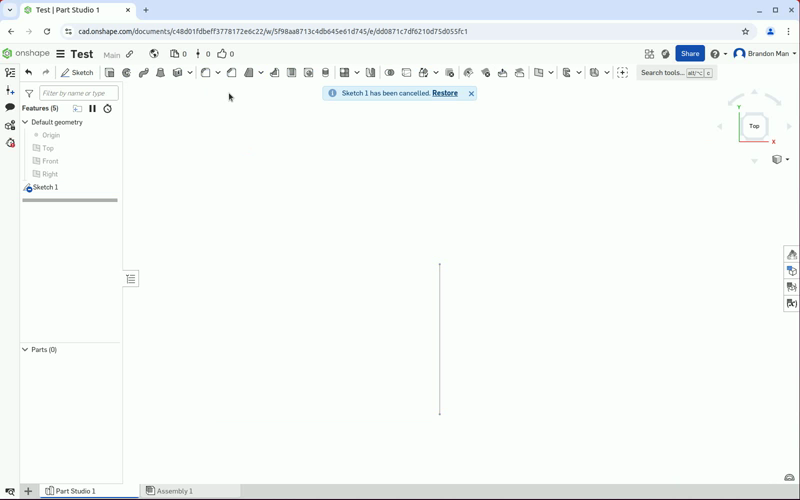
key(shift+h)
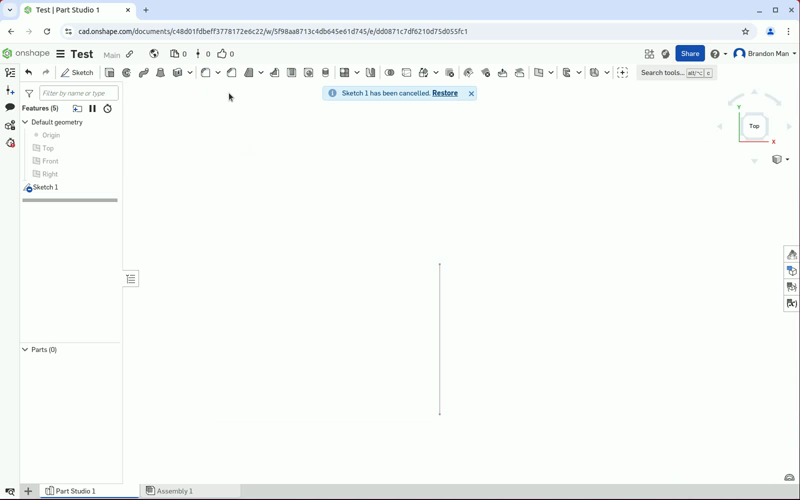
key(shift+s)
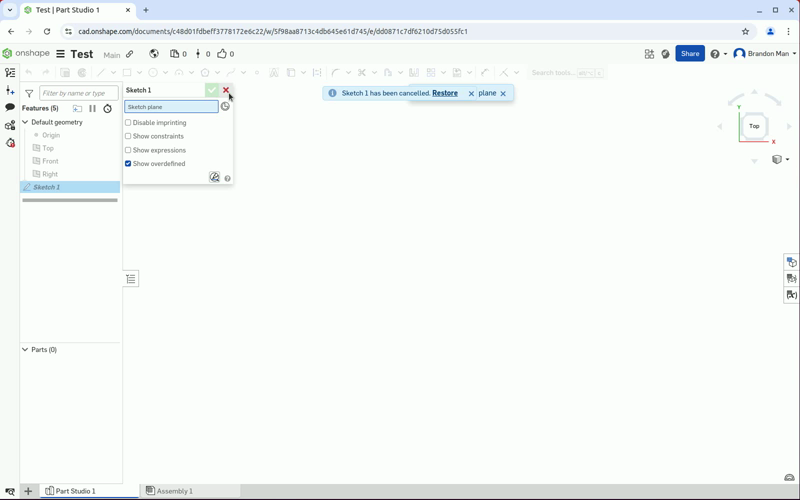
mouse_move(73, 150)
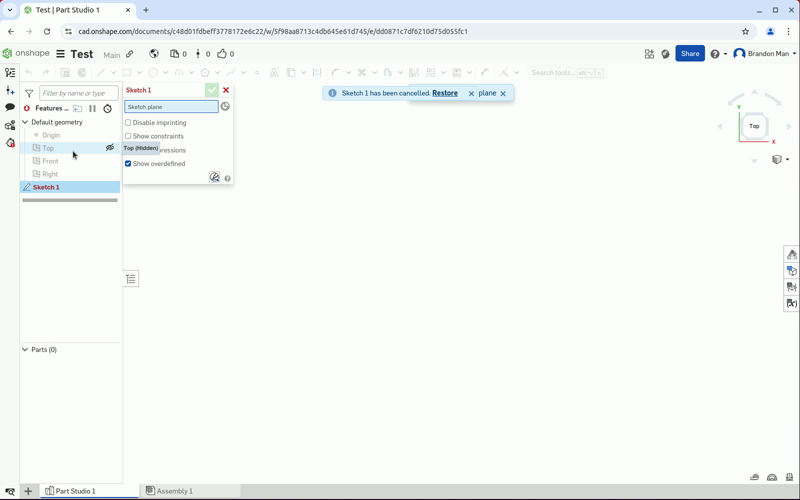
click(73, 150)
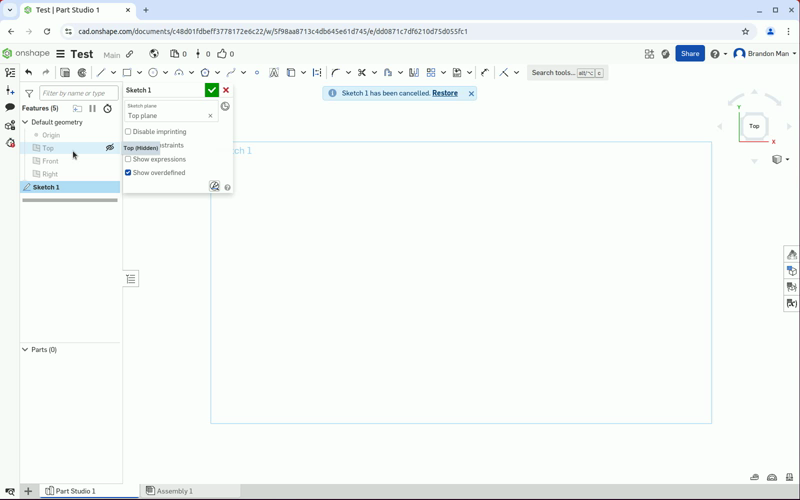
mouse_move(73, 352)
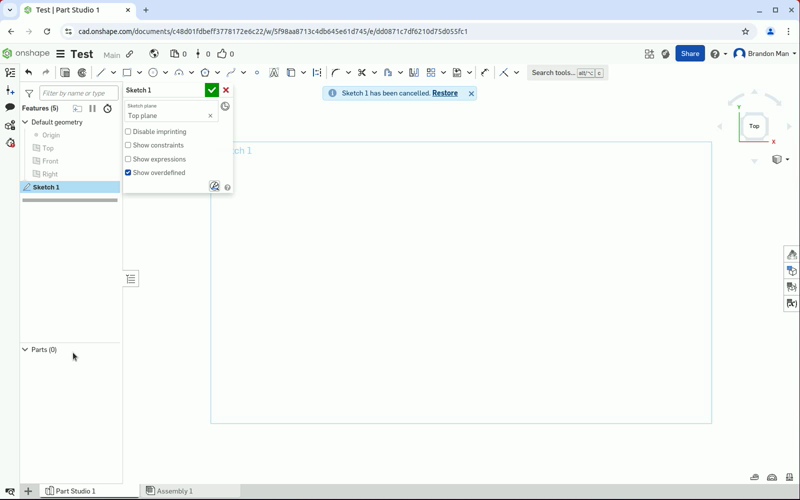
key(y)
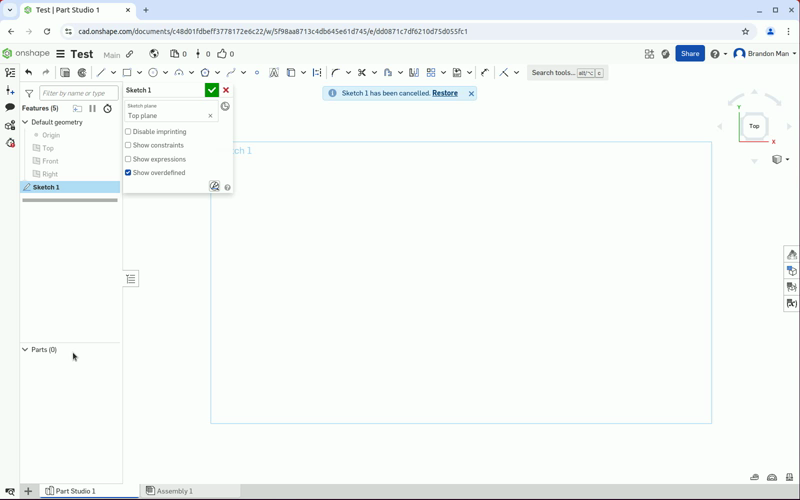
key(l)
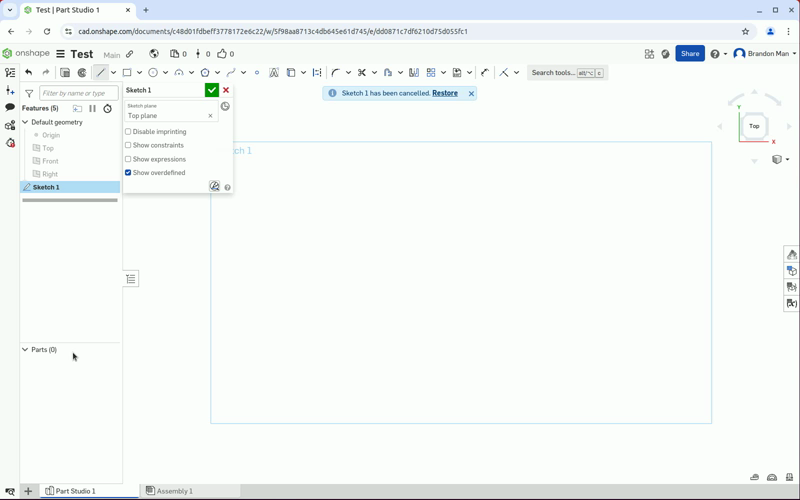
key_down(shift)
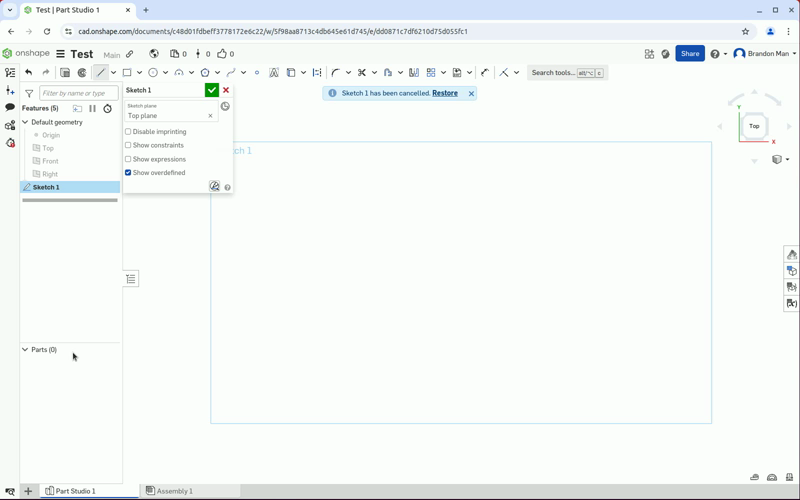
mouse_move(348, 293)
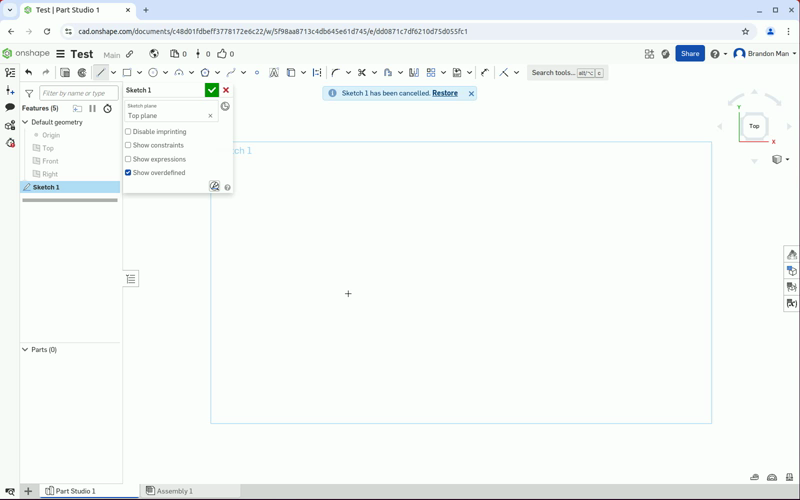
click(348, 293)
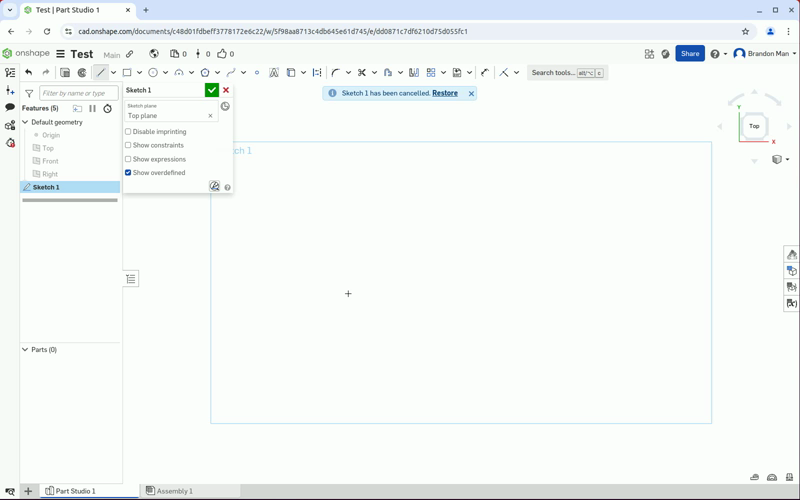
key_up(shift)
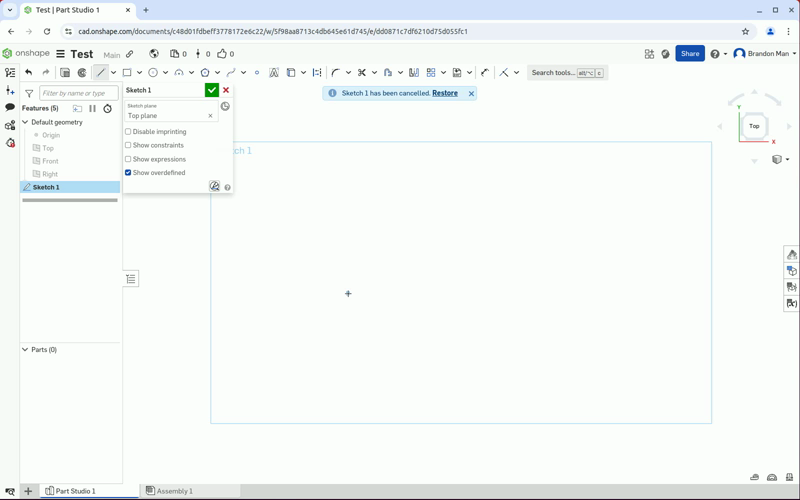
key_down(shift)
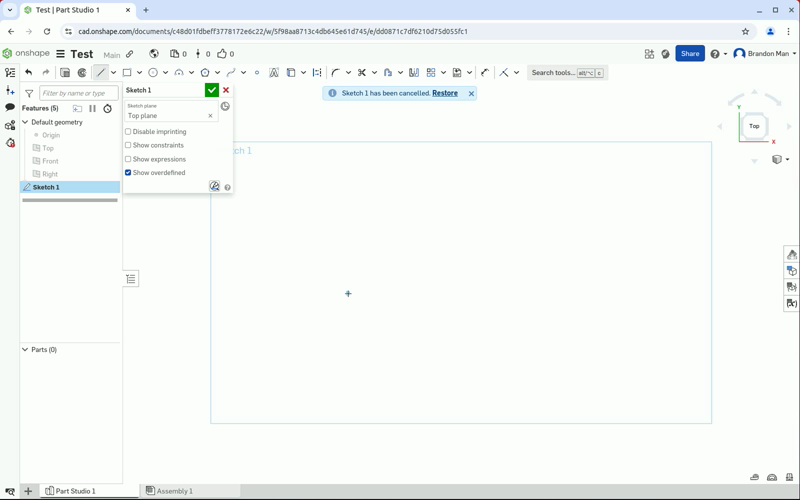
mouse_move(378, 293)
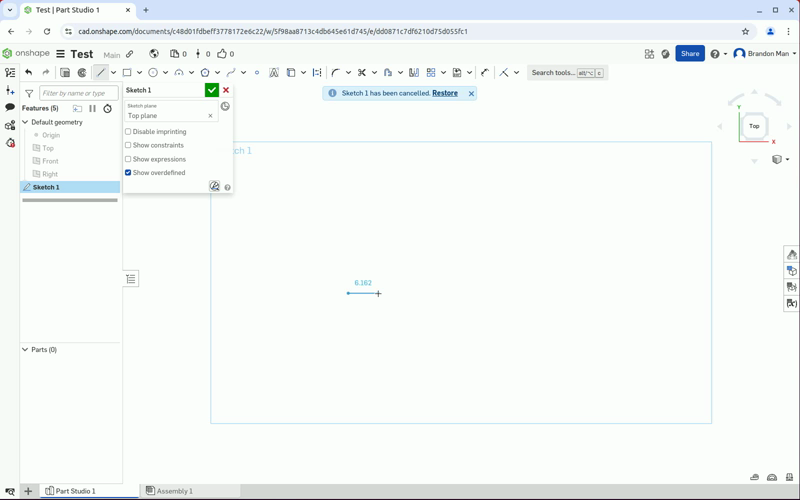
mouse_move(357, 293)
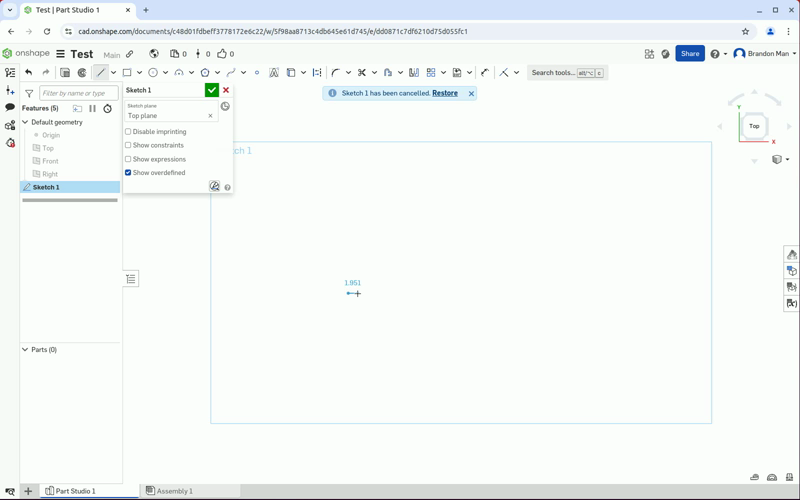
click(357, 293)
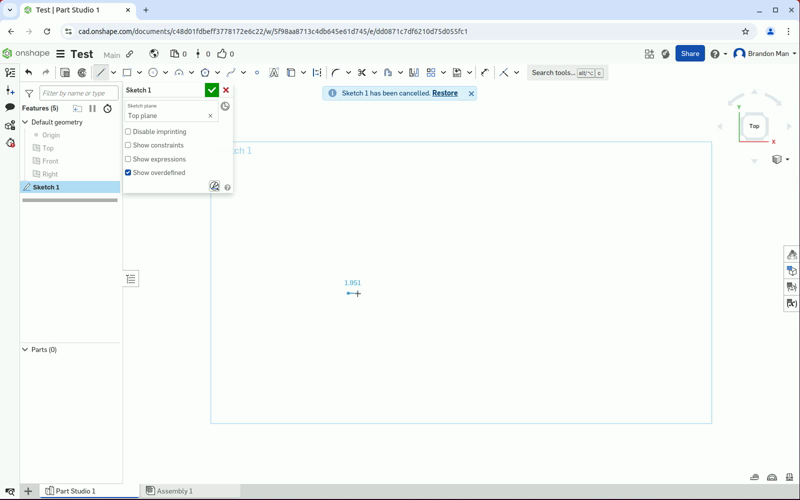
key_up(shift)
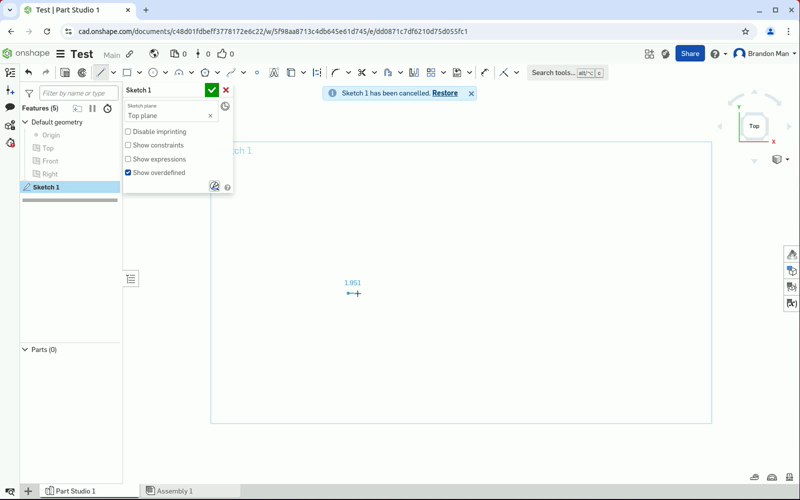
key(esc)
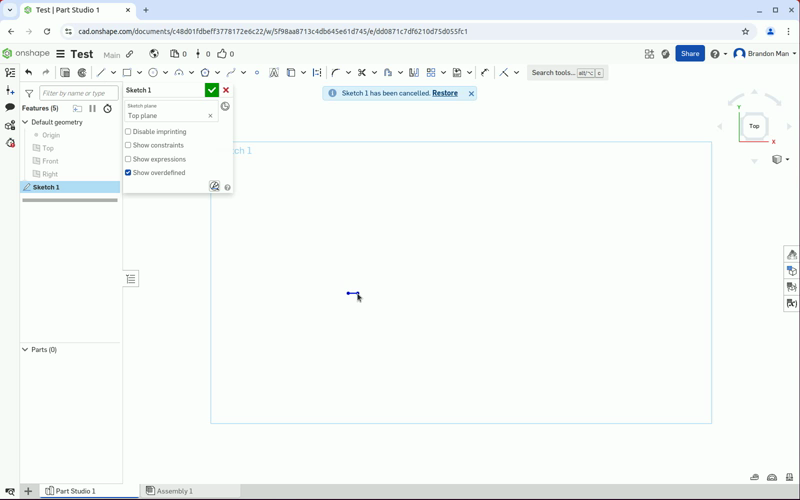
key(a)
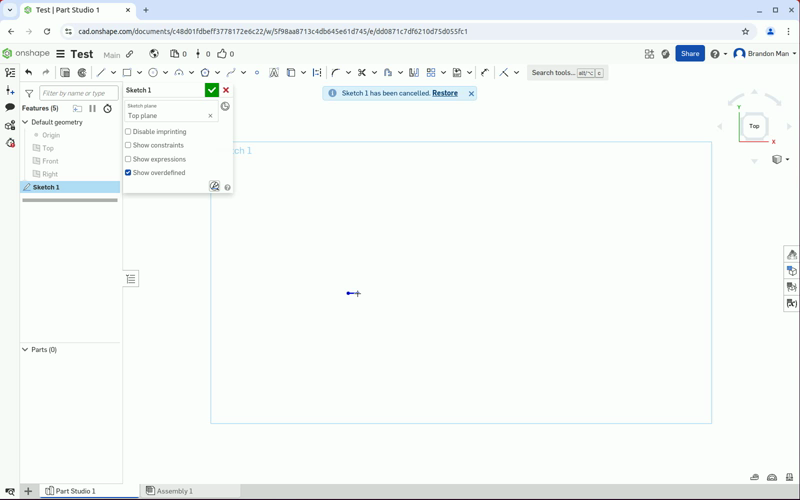
mouse_move(357, 293)
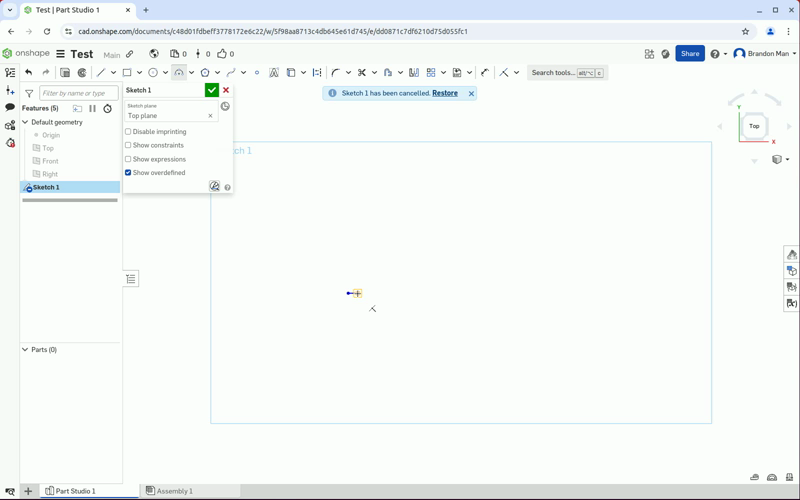
click(357, 293)
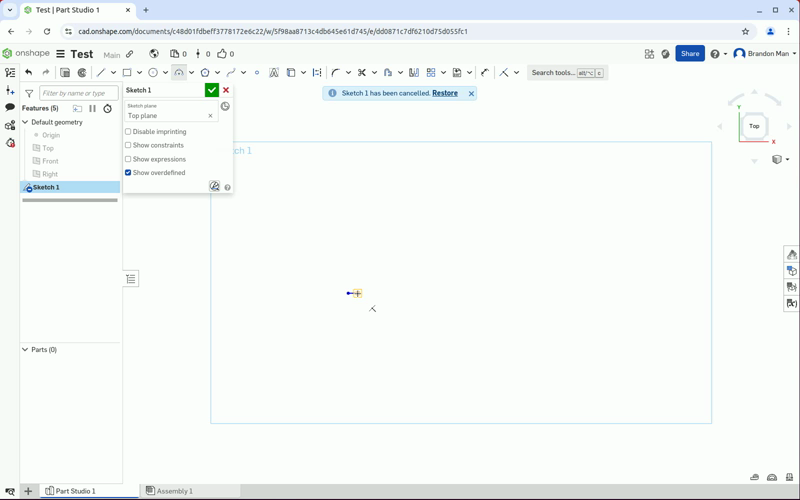
key_down(shift)
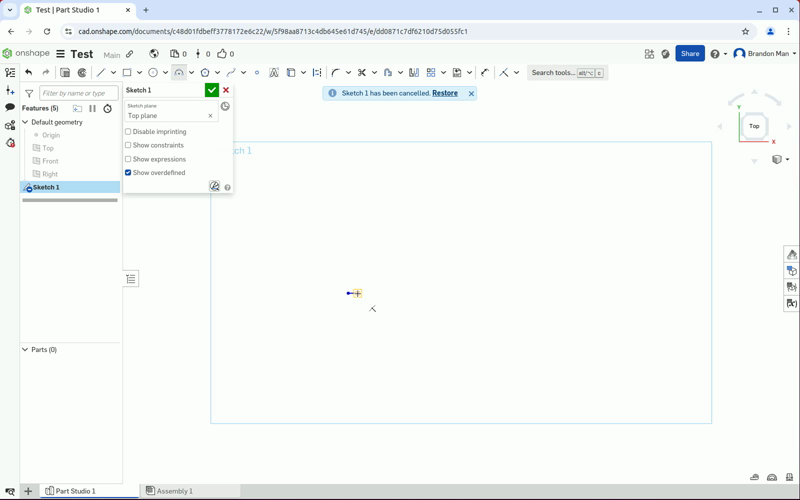
mouse_move(378, 293)
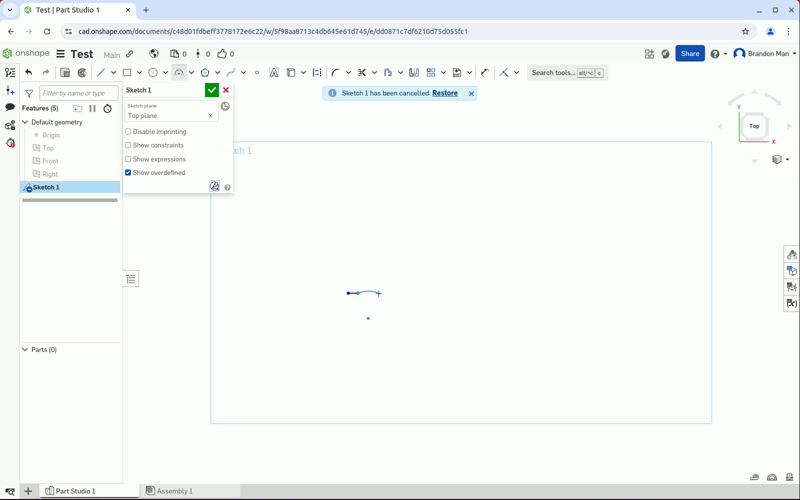
click(378, 293)
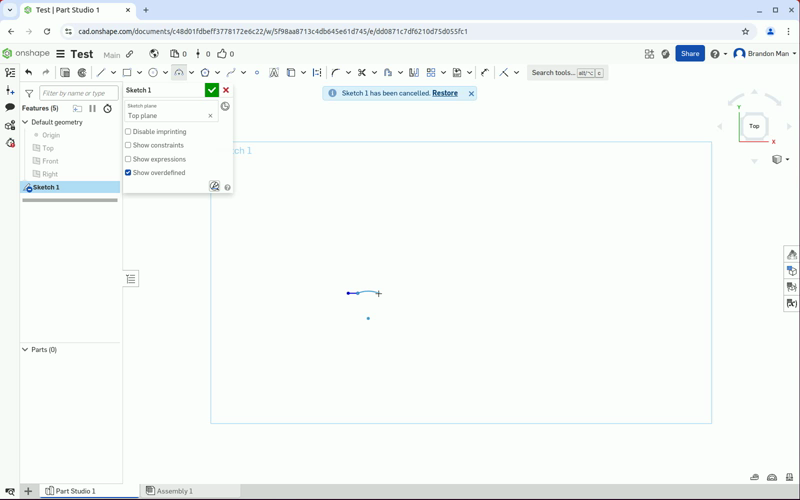
mouse_move(368, 282)
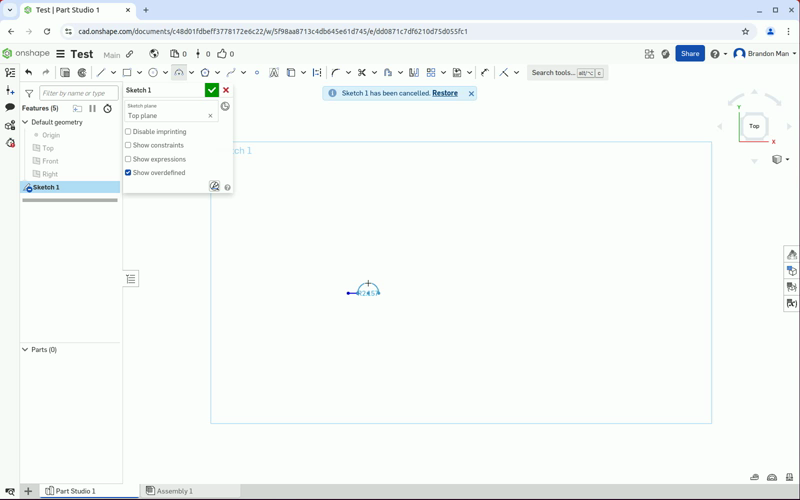
click(368, 282)
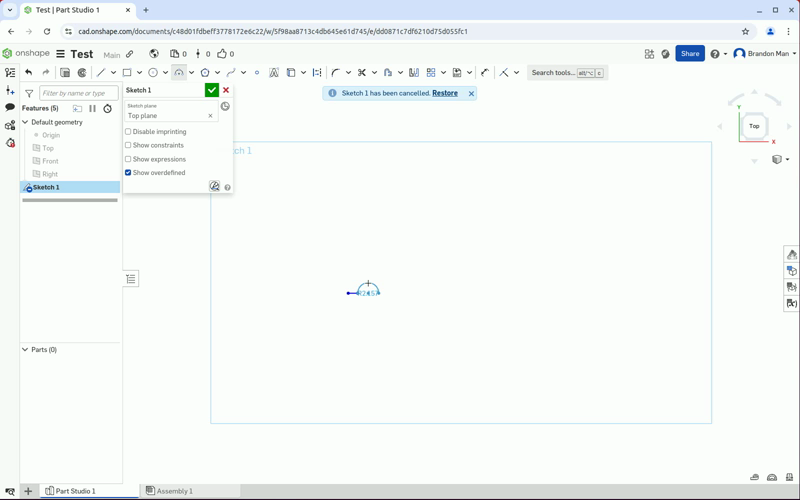
key_up(shift)
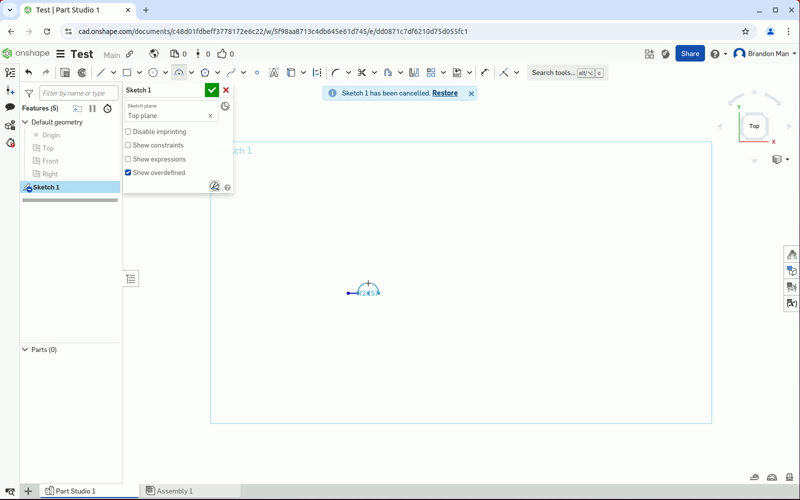
key(esc)
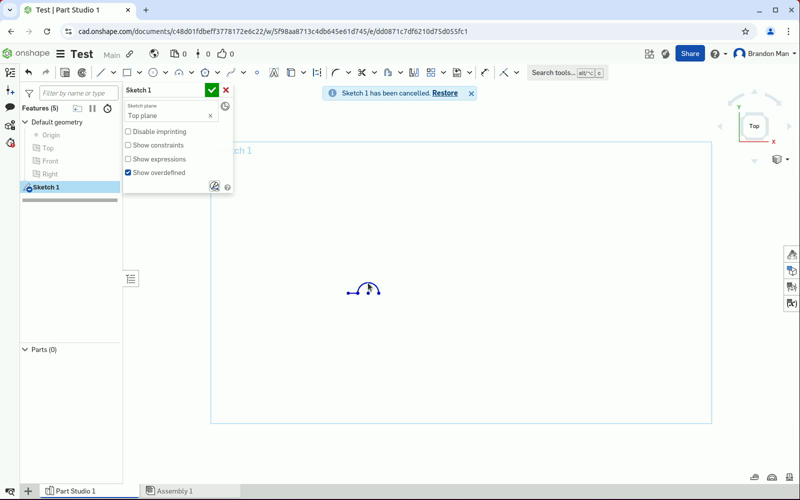
key(l)
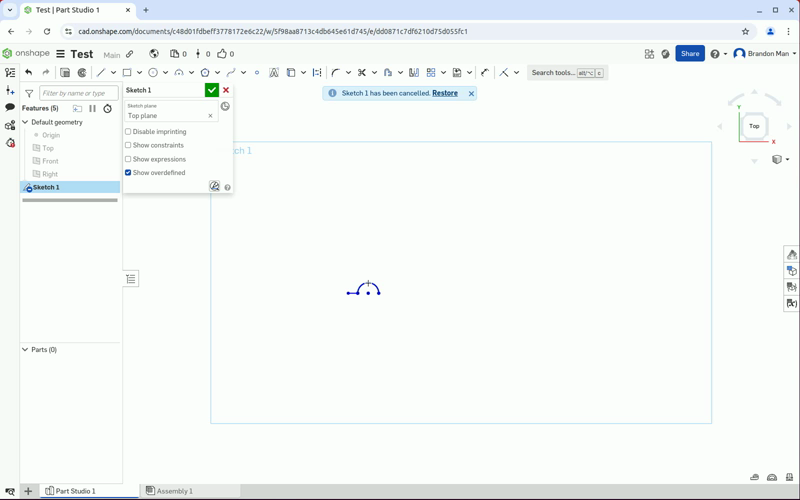
mouse_move(378, 293)
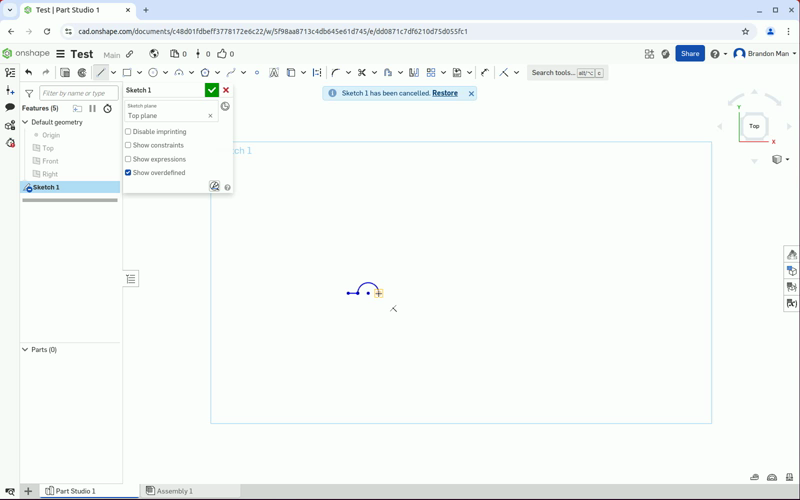
click(378, 293)
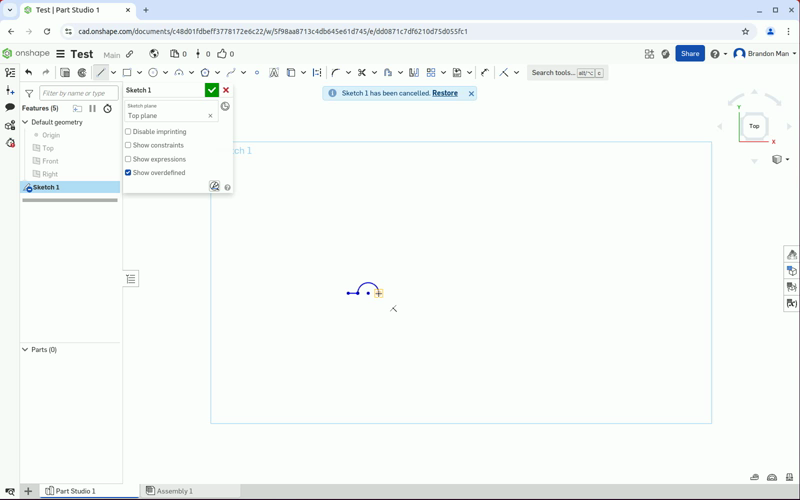
key_down(shift)
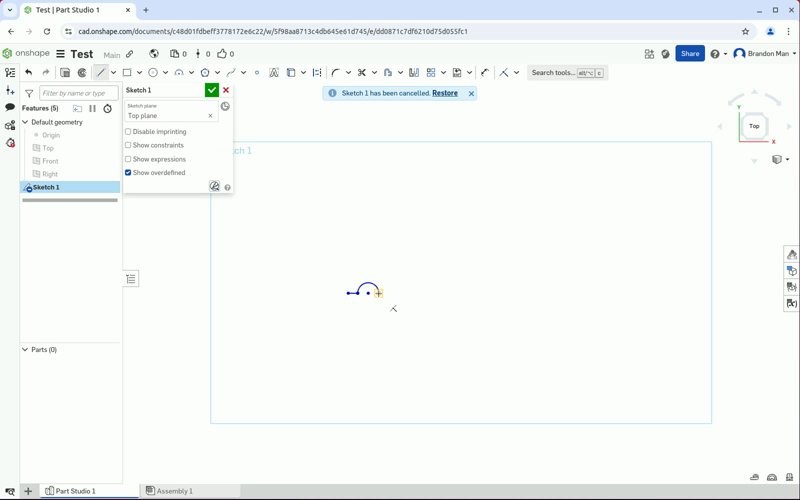
mouse_move(408, 293)
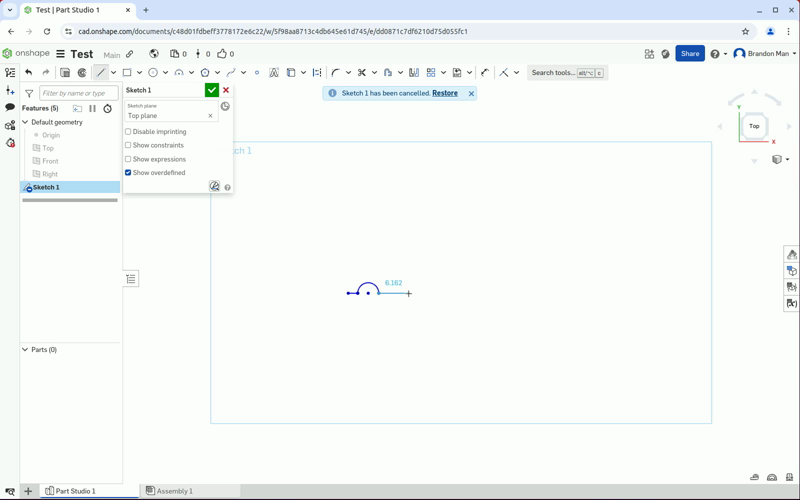
mouse_move(419, 293)
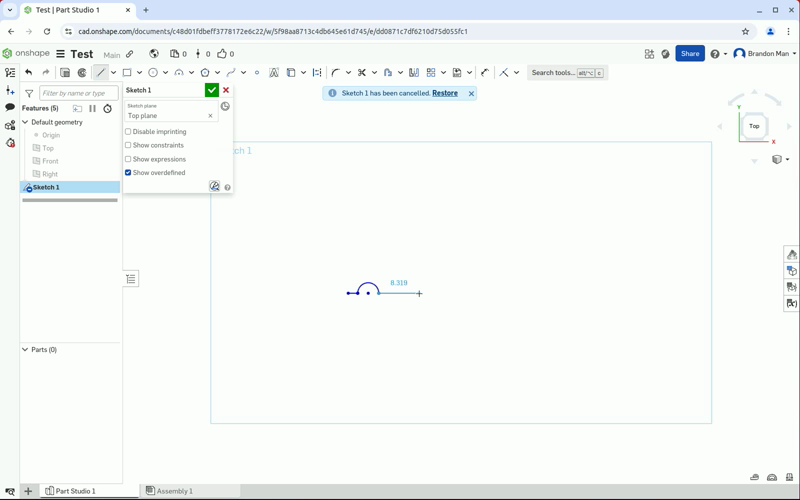
click(419, 293)
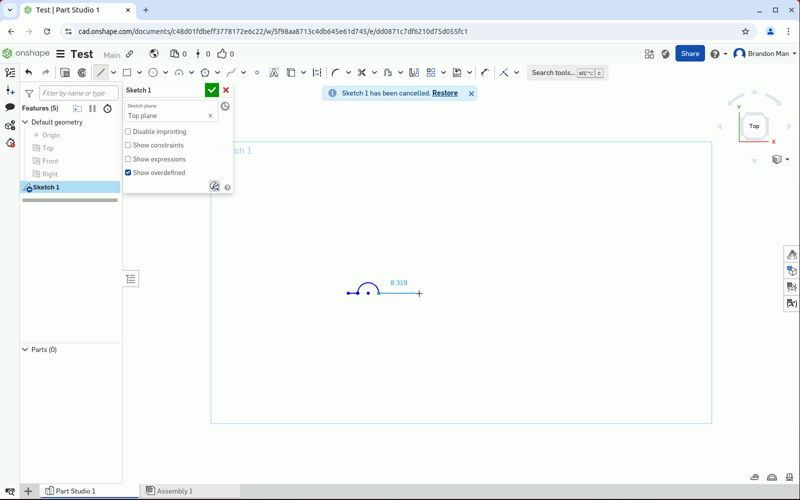
key_up(shift)
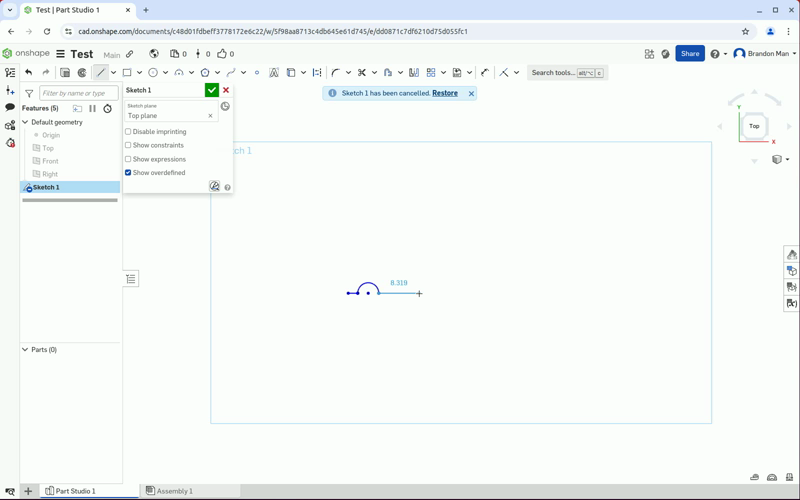
key(esc)
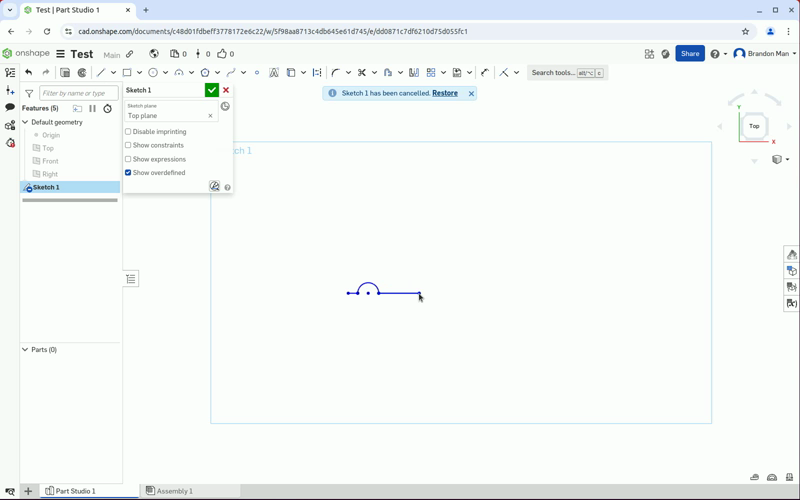
key(a)
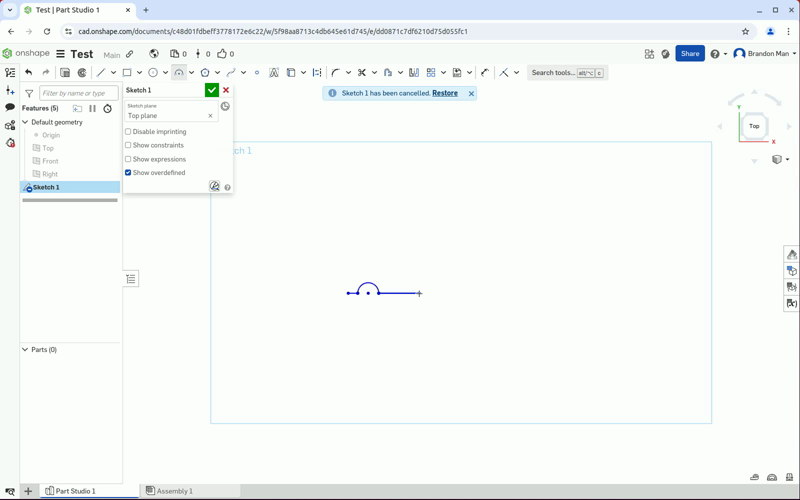
mouse_move(419, 293)
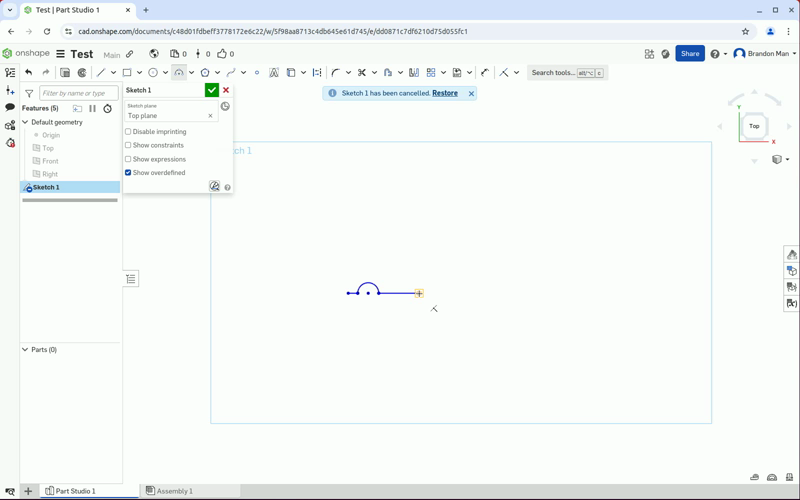
click(419, 293)
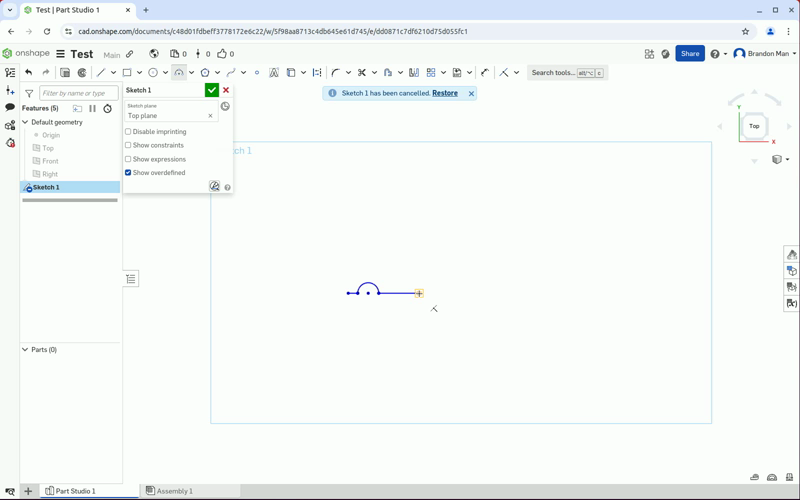
key_down(shift)
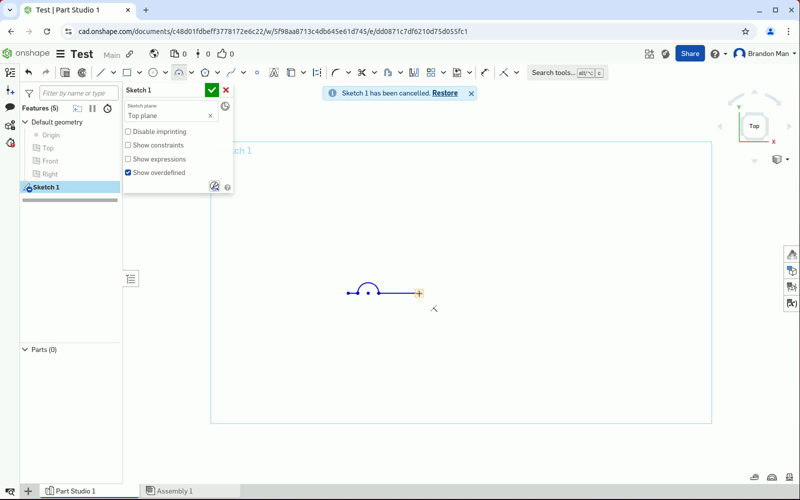
mouse_move(440, 293)
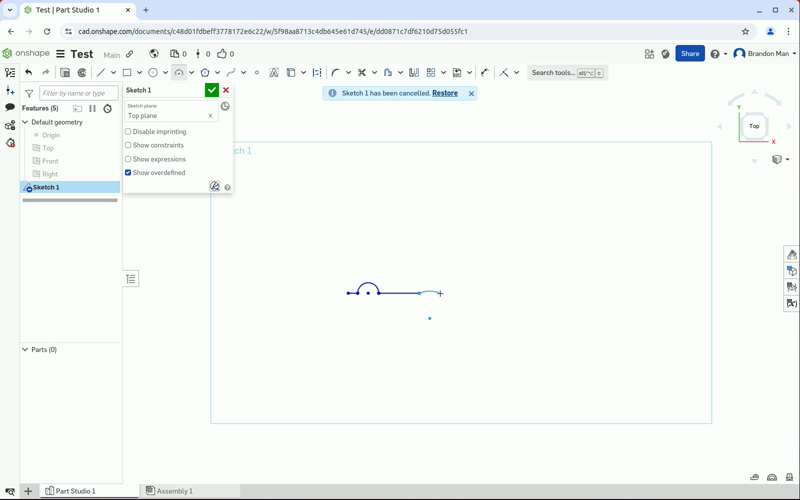
click(440, 293)
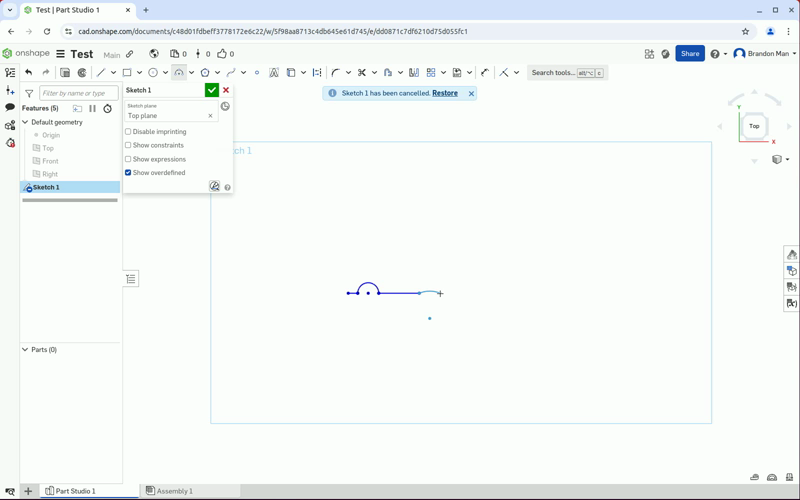
mouse_move(429, 282)
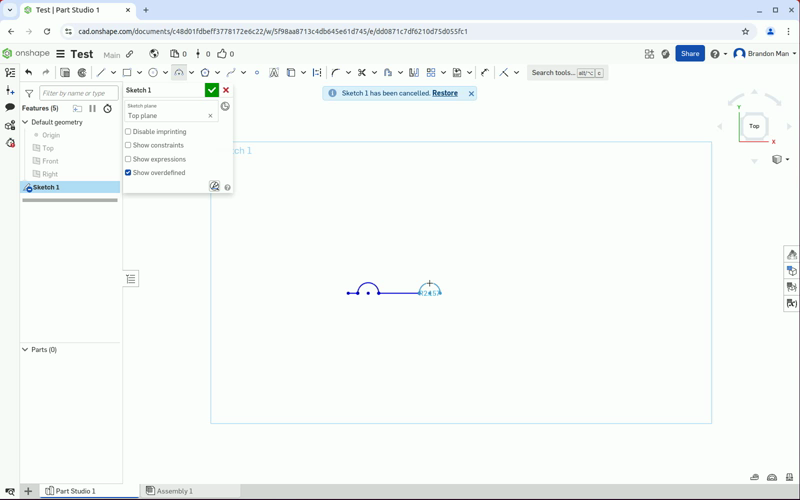
click(429, 282)
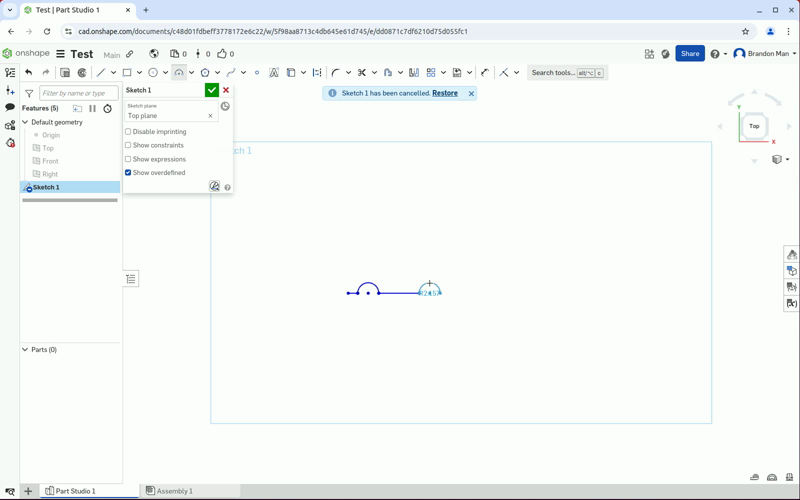
key_up(shift)
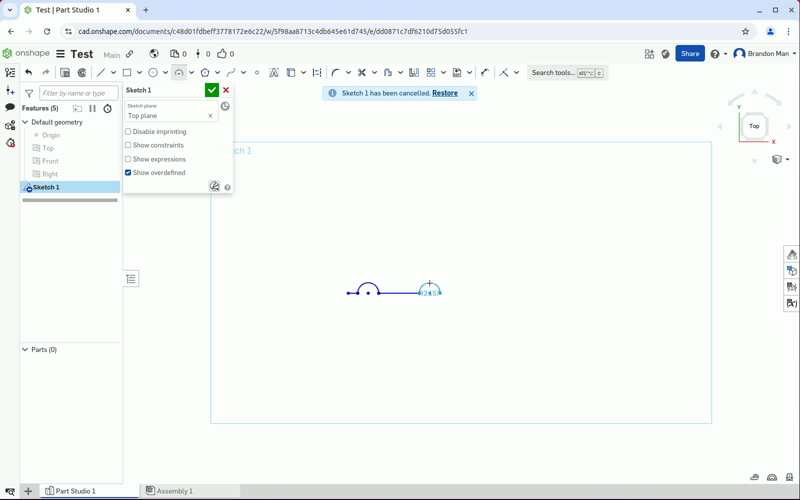
key(esc)
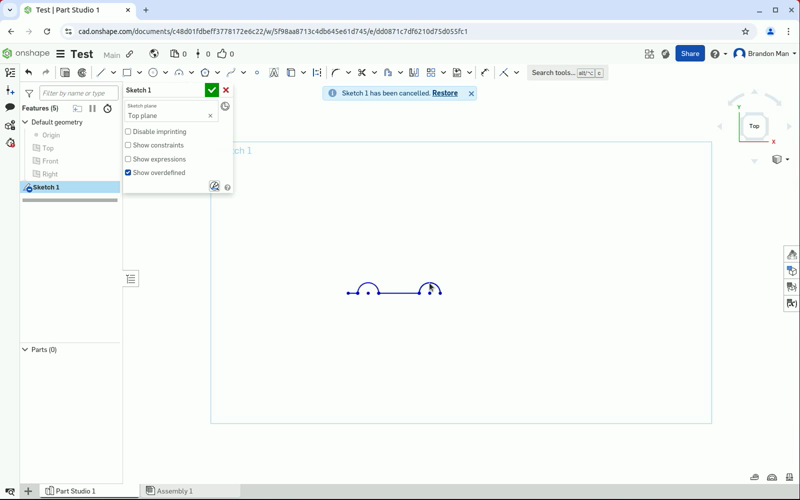
key(l)
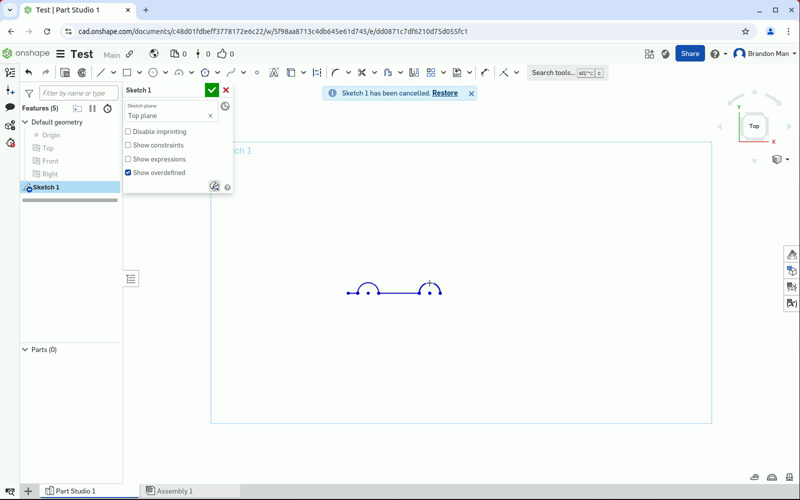
mouse_move(440, 293)
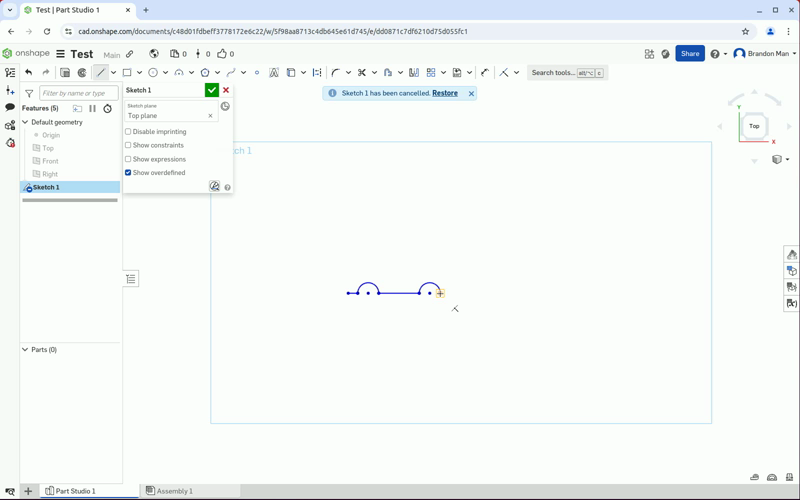
click(440, 293)
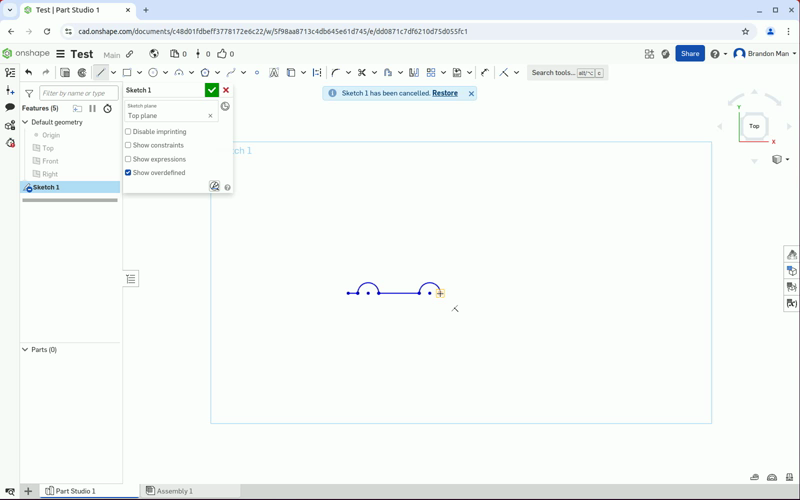
key_down(shift)
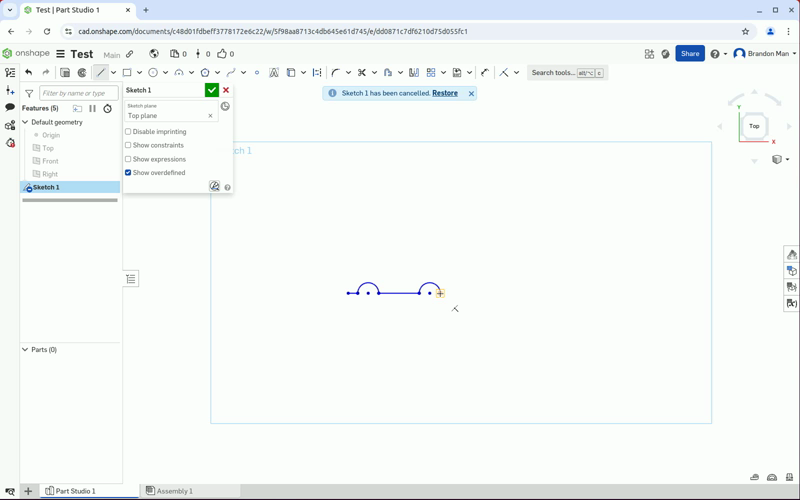
mouse_move(470, 293)
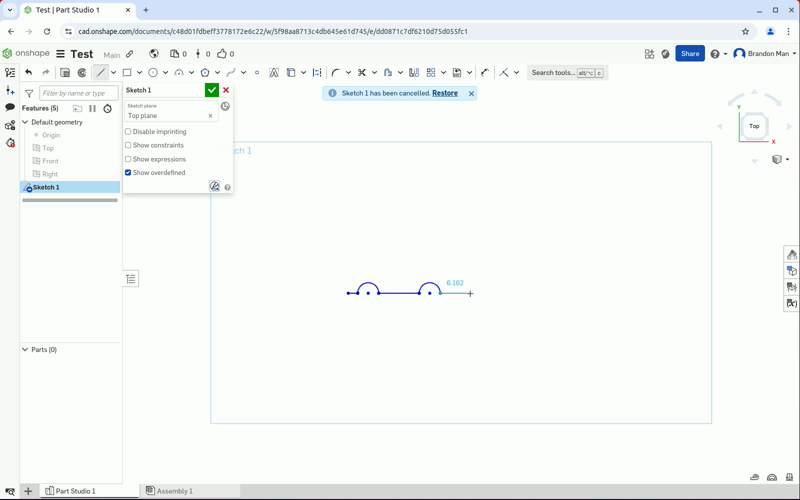
mouse_move(480, 293)
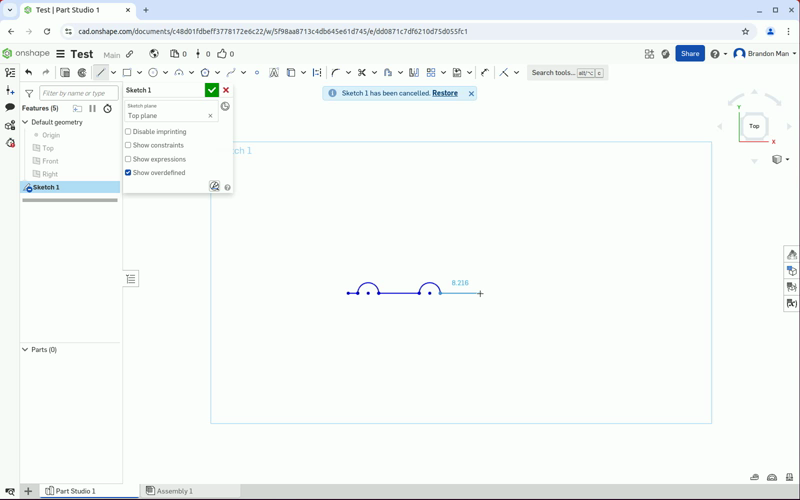
click(480, 293)
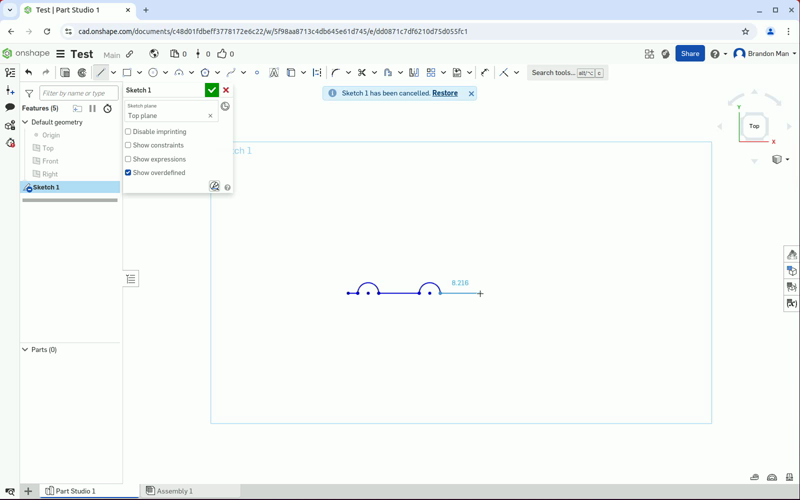
key_up(shift)
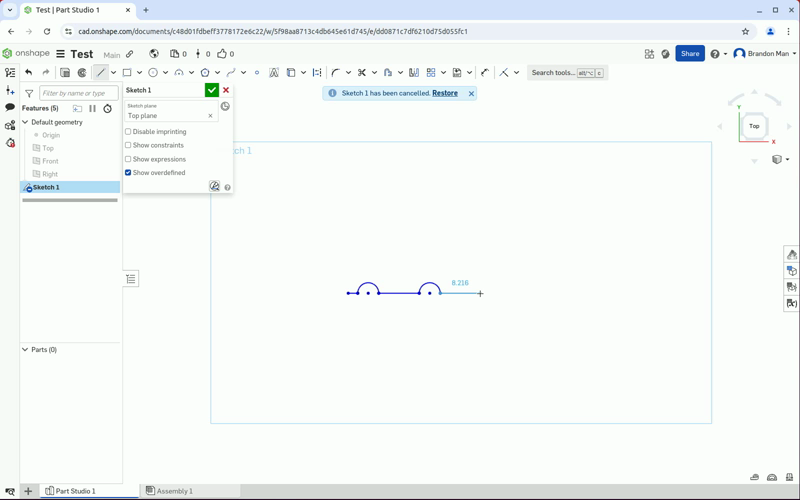
key(esc)
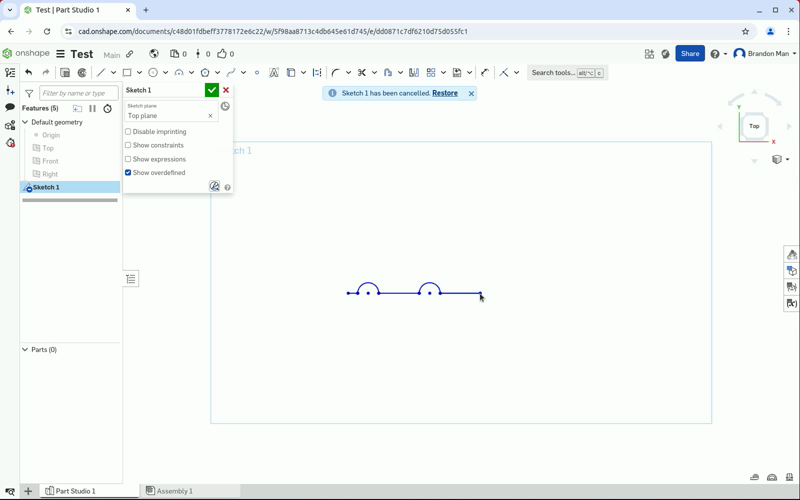
key(a)
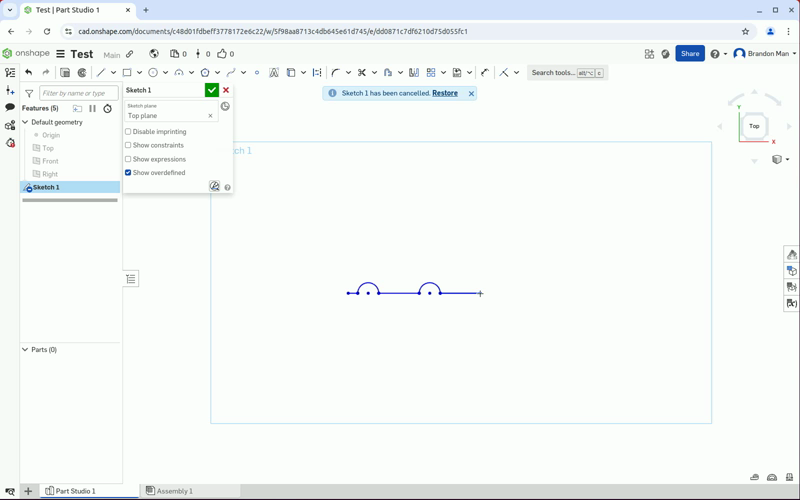
mouse_move(480, 293)
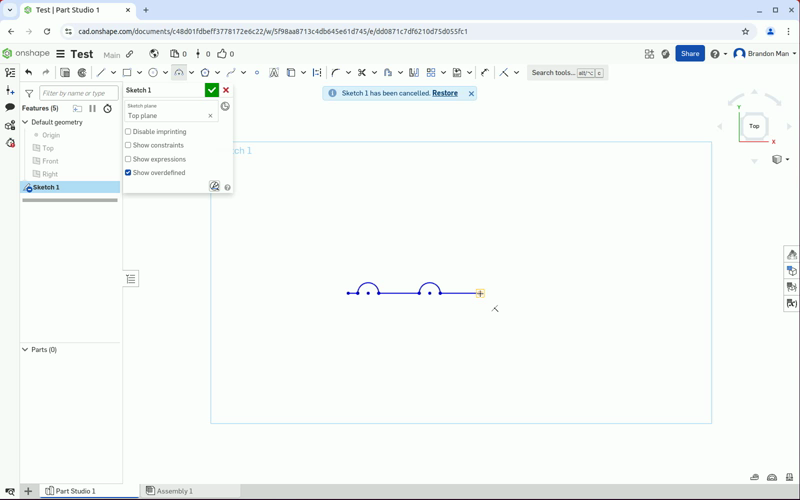
click(480, 293)
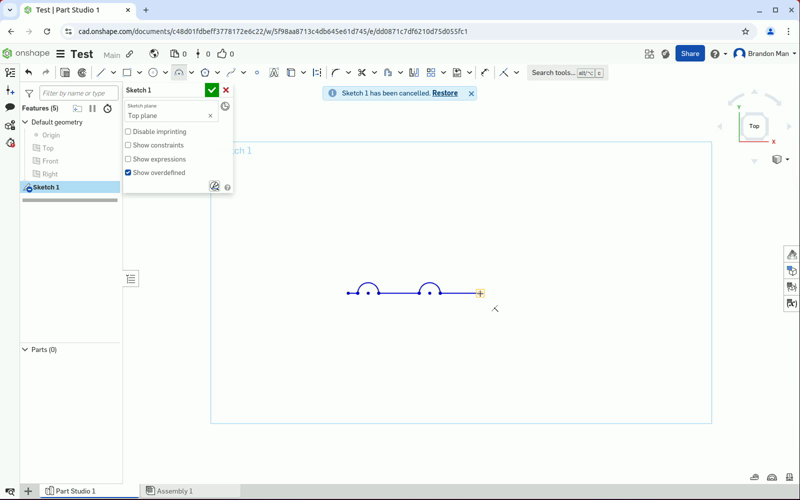
key_down(shift)
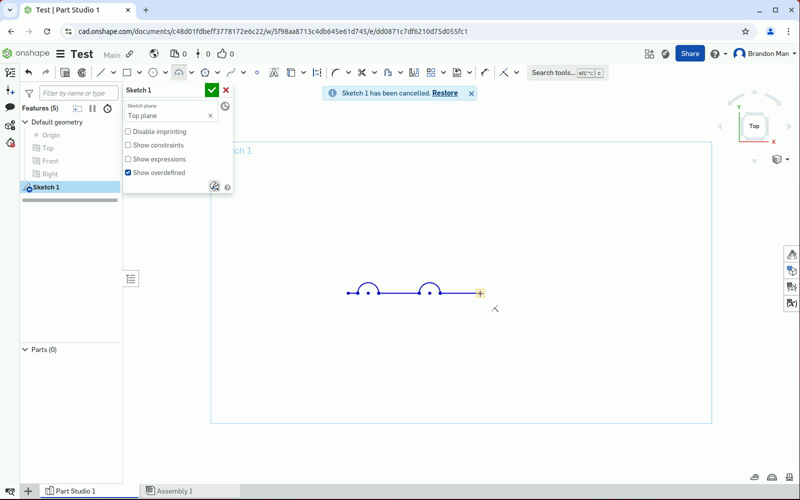
mouse_move(501, 293)
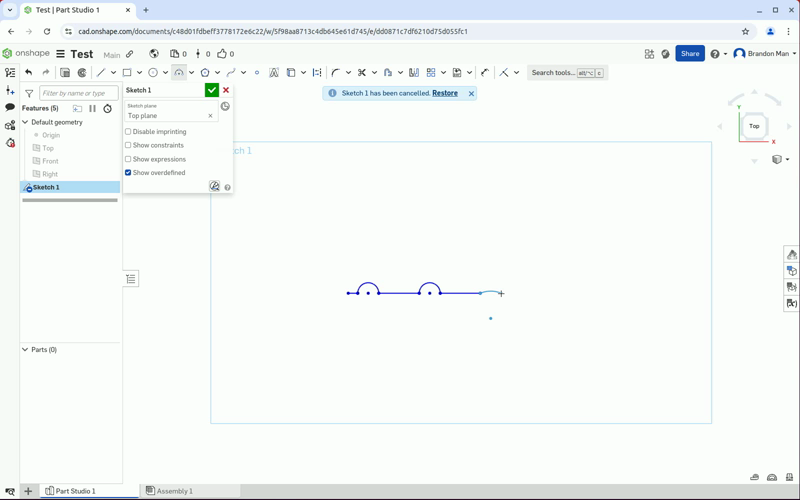
click(501, 293)
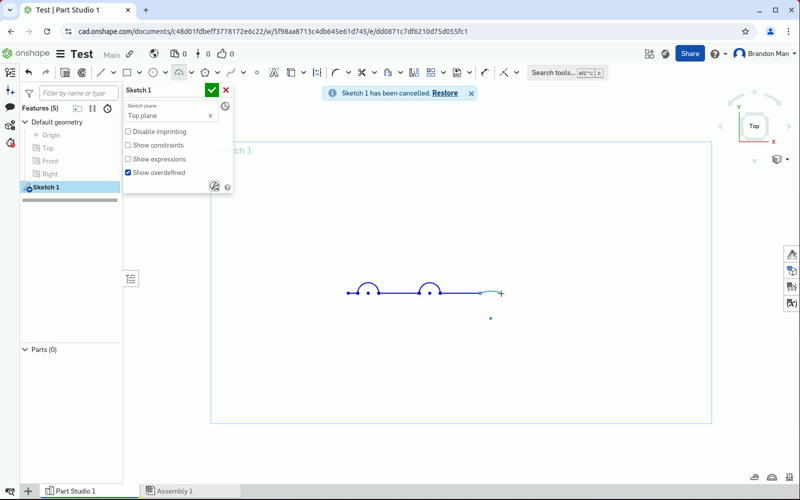
mouse_move(490, 282)
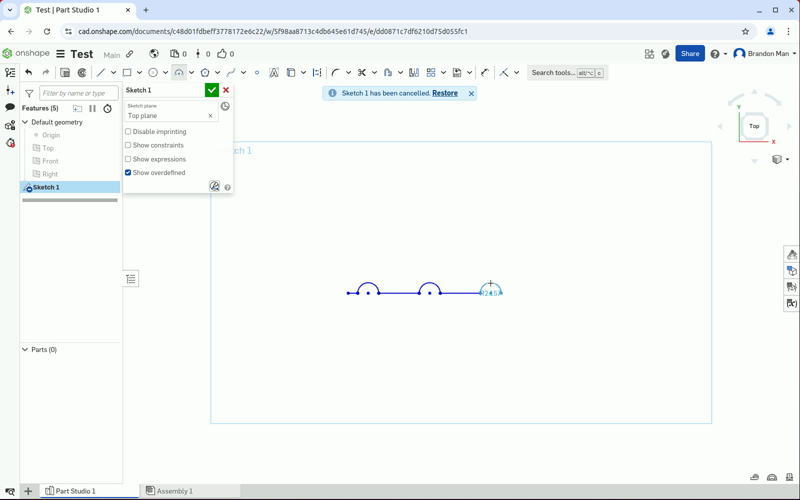
click(490, 282)
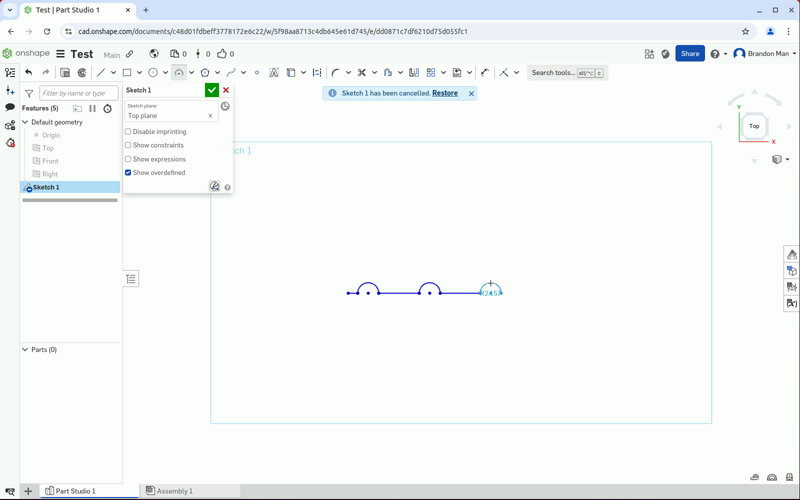
key_up(shift)
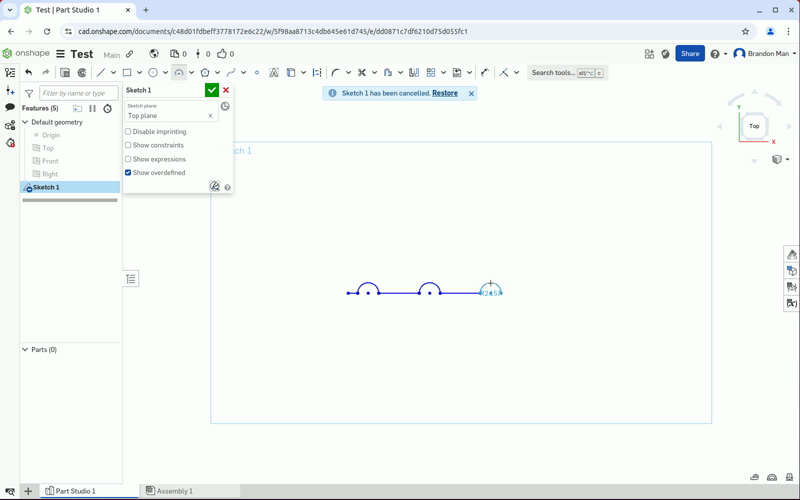
key(esc)
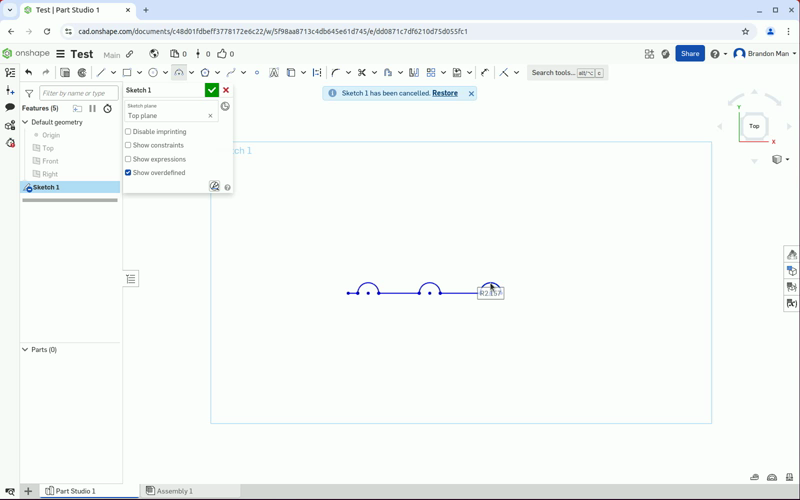
key(l)
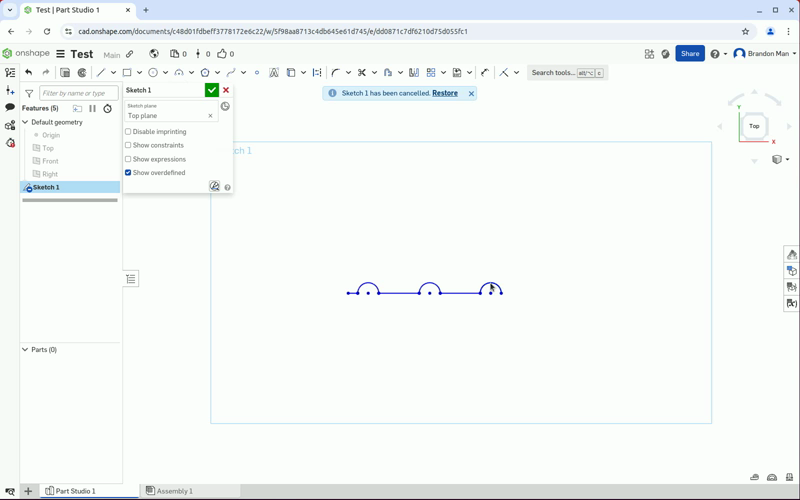
mouse_move(501, 293)
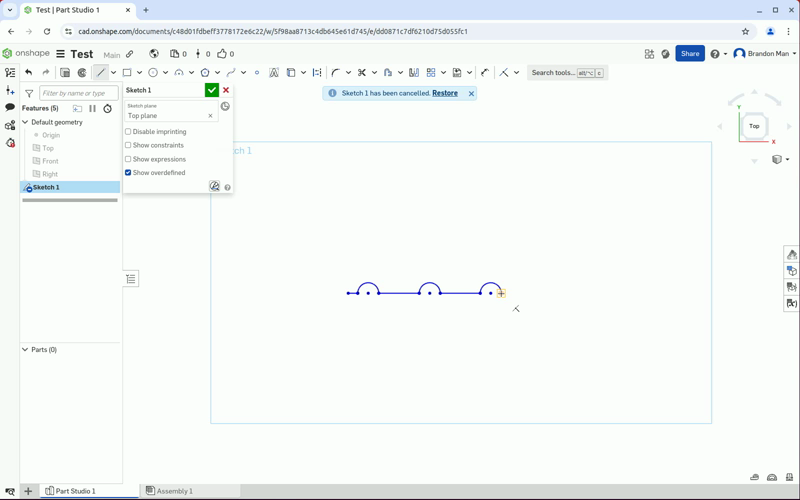
click(501, 293)
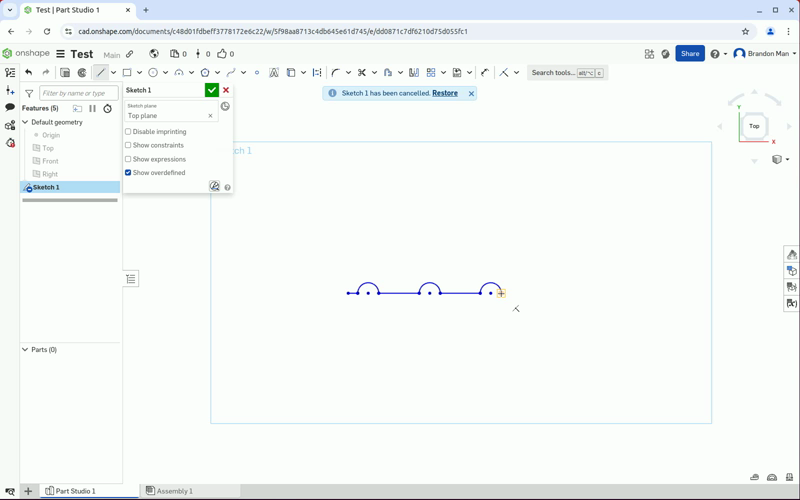
key_down(shift)
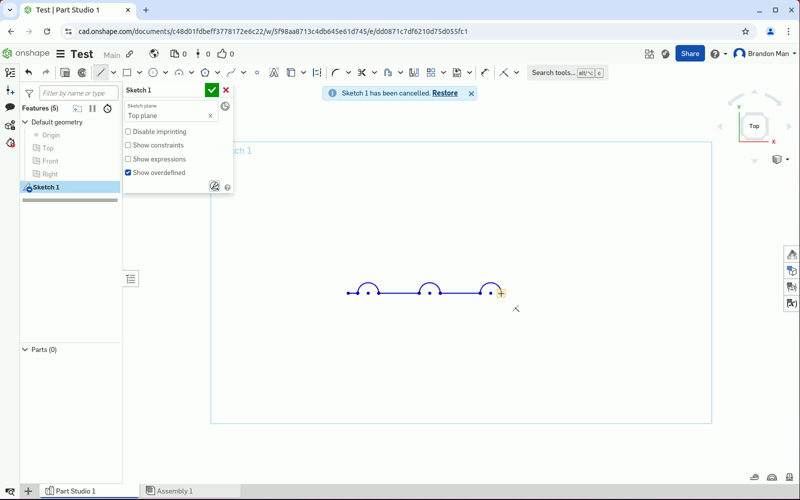
mouse_move(531, 293)
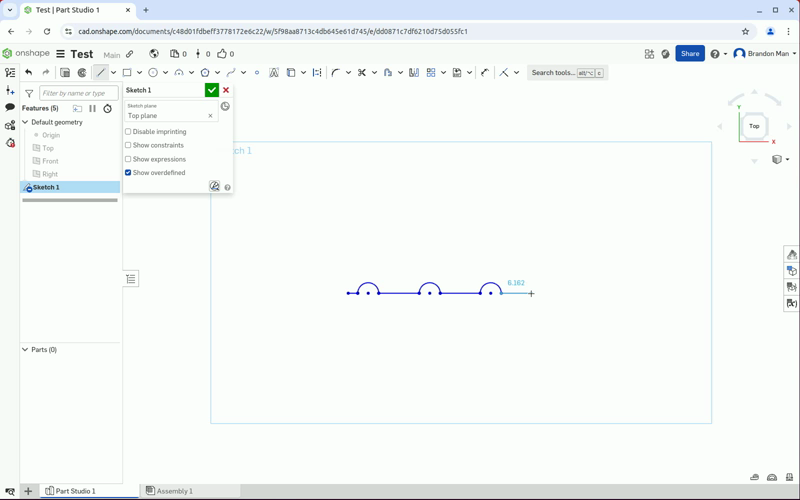
mouse_move(541, 293)
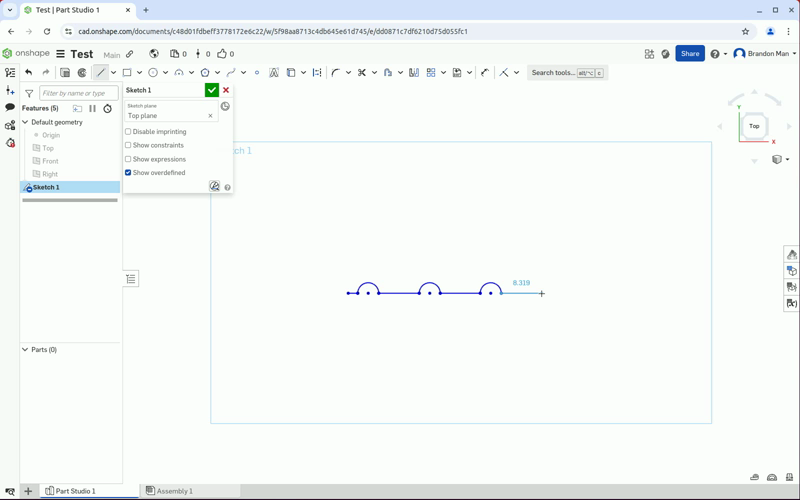
click(541, 293)
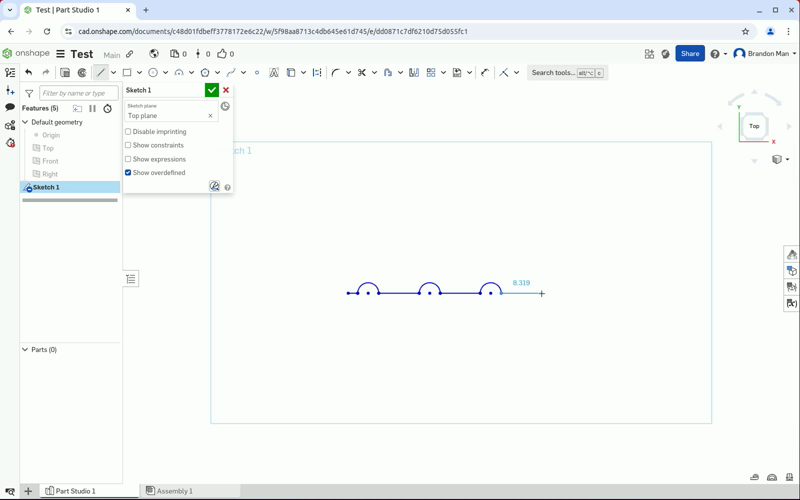
key_up(shift)
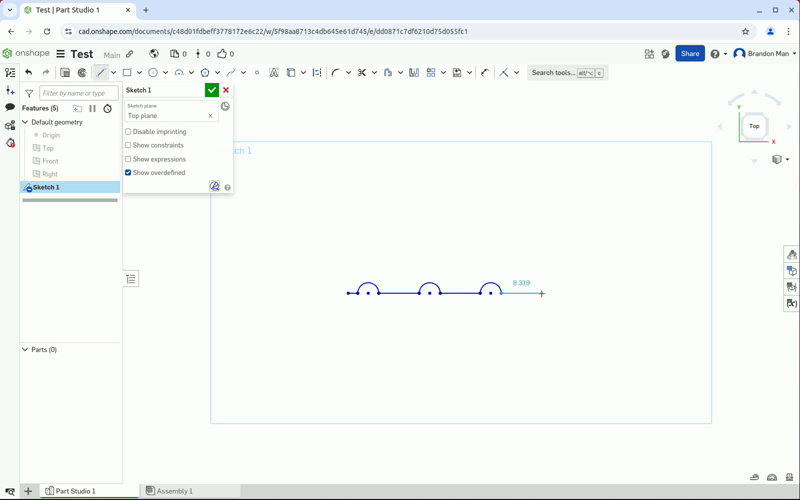
key(esc)
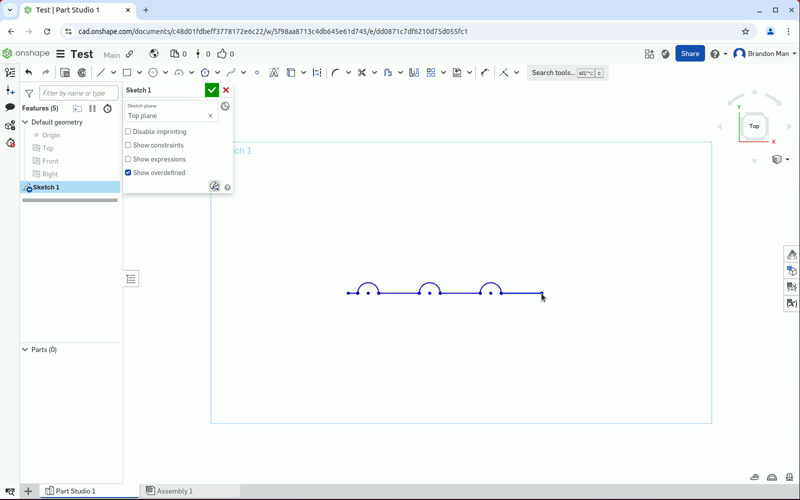
key(a)
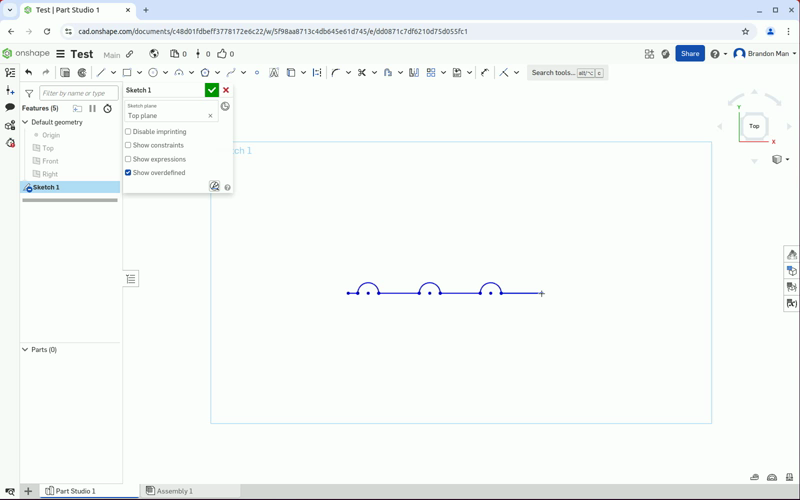
mouse_move(541, 293)
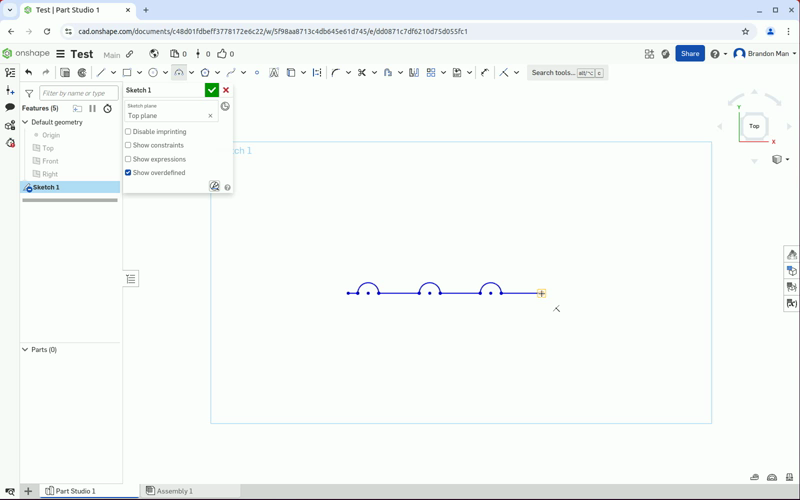
click(541, 293)
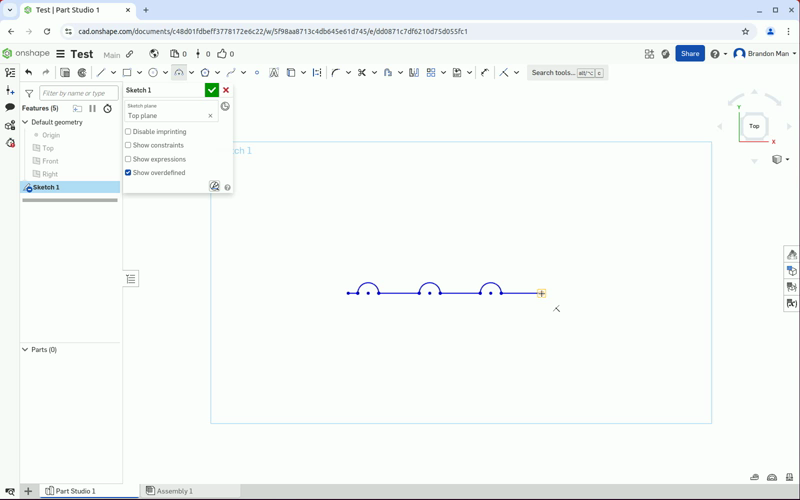
key_down(shift)
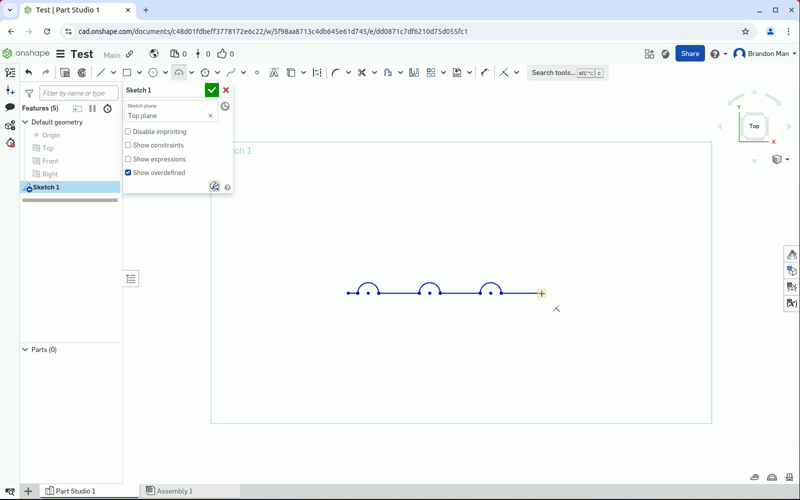
mouse_move(562, 293)
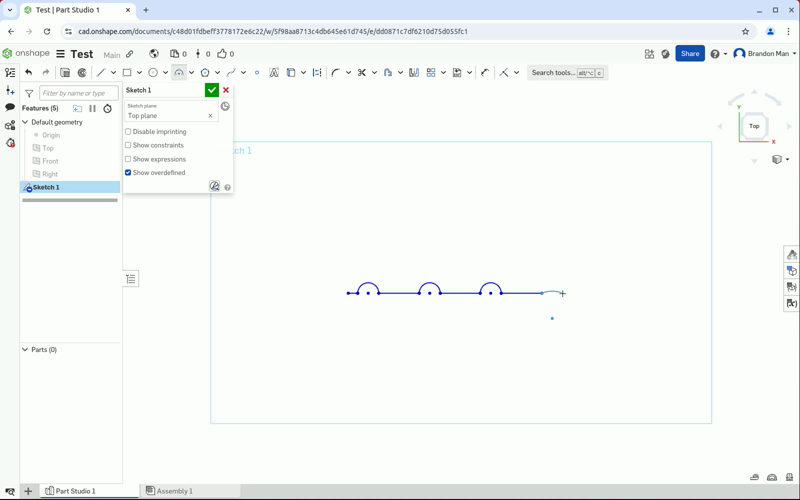
click(562, 293)
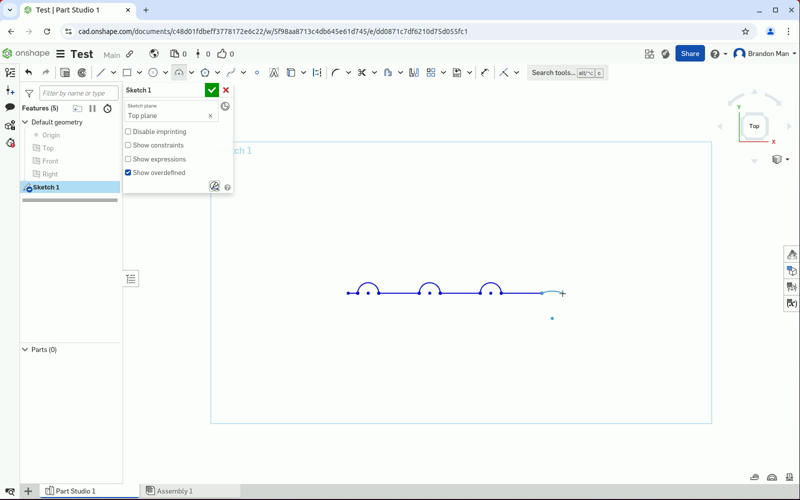
mouse_move(552, 282)
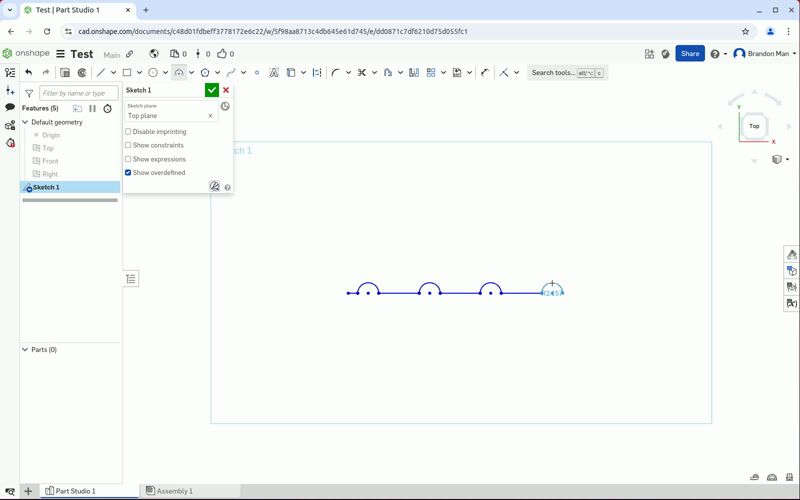
click(552, 282)
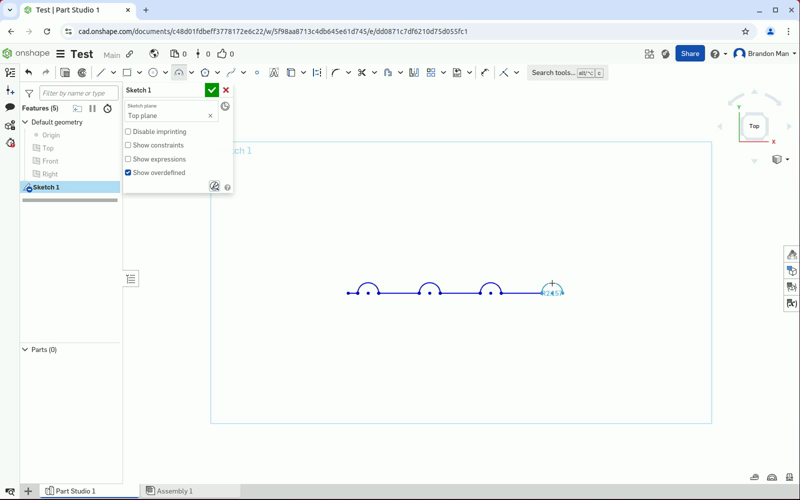
key_up(shift)
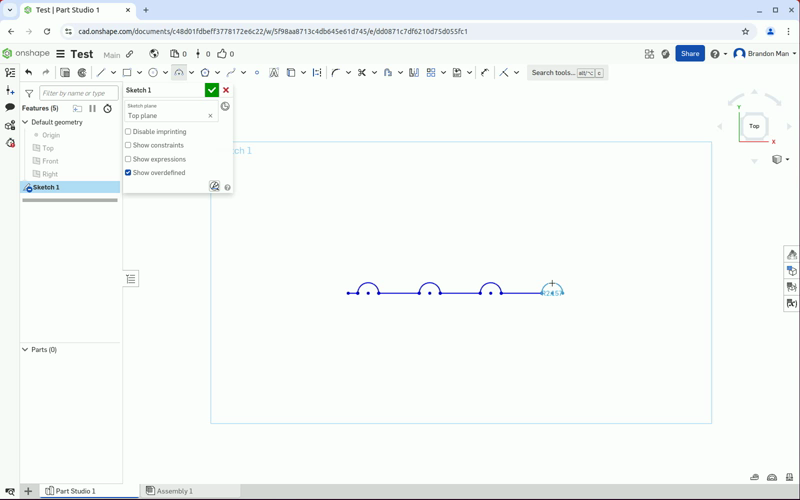
key(esc)
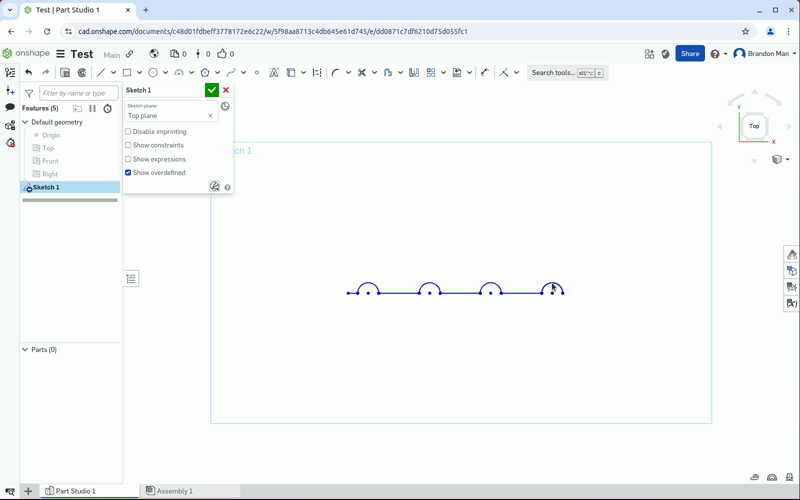
key(l)
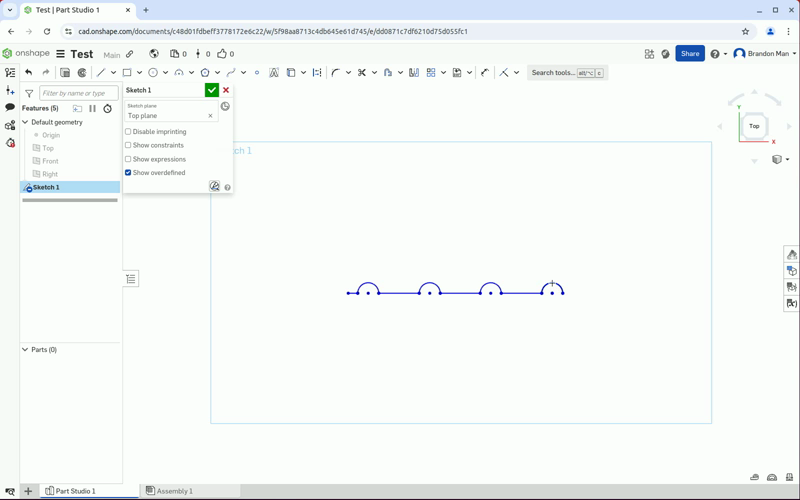
mouse_move(562, 293)
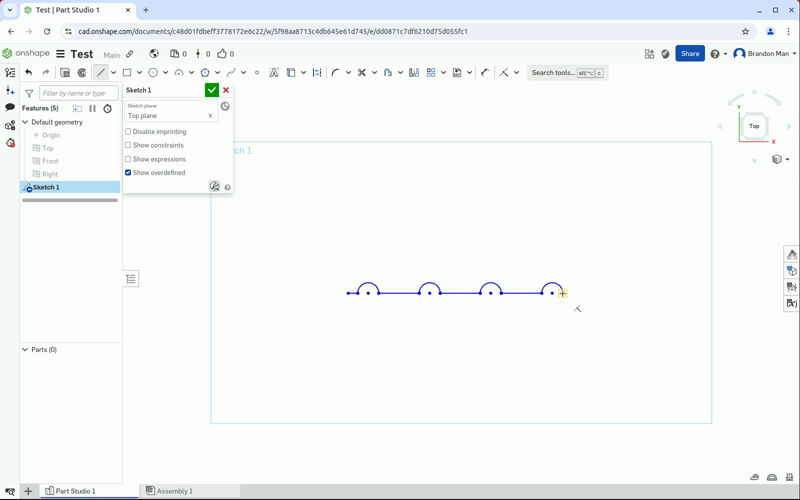
click(562, 293)
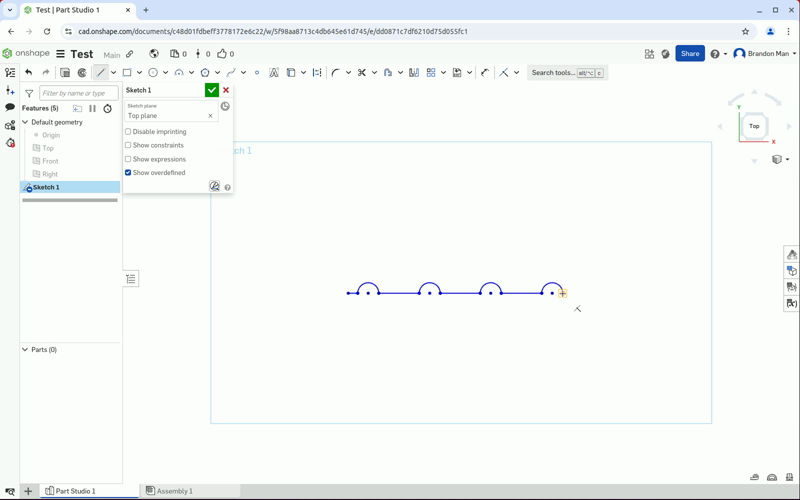
key_down(shift)
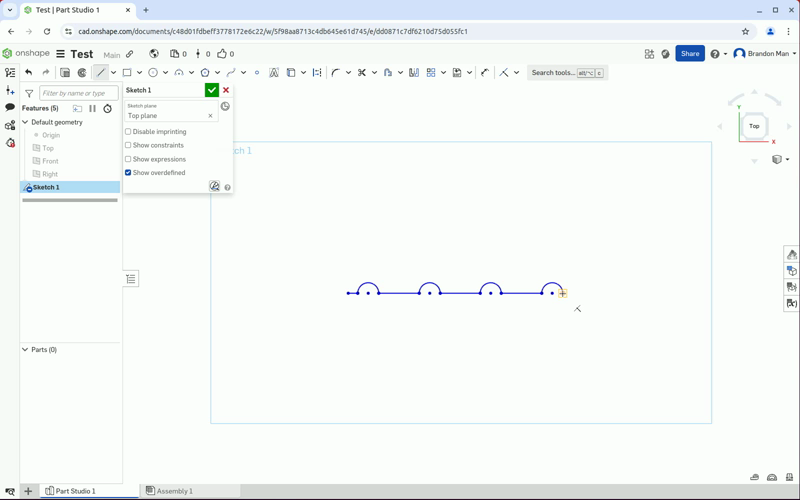
mouse_move(589, 293)
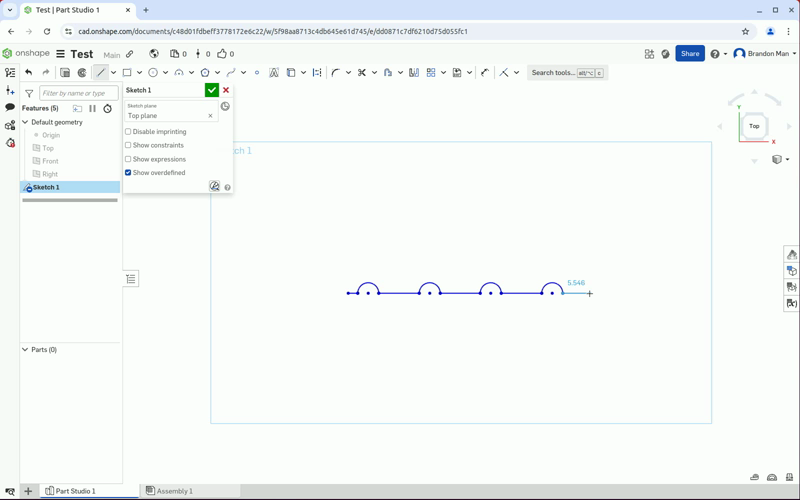
mouse_move(572, 293)
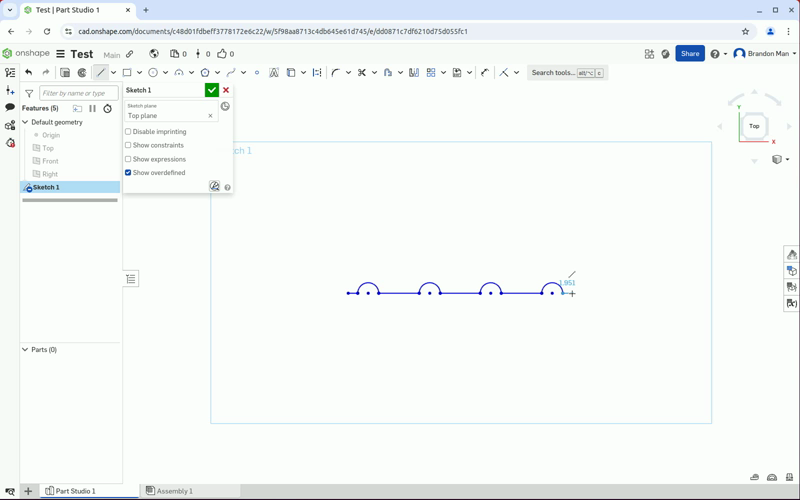
click(572, 293)
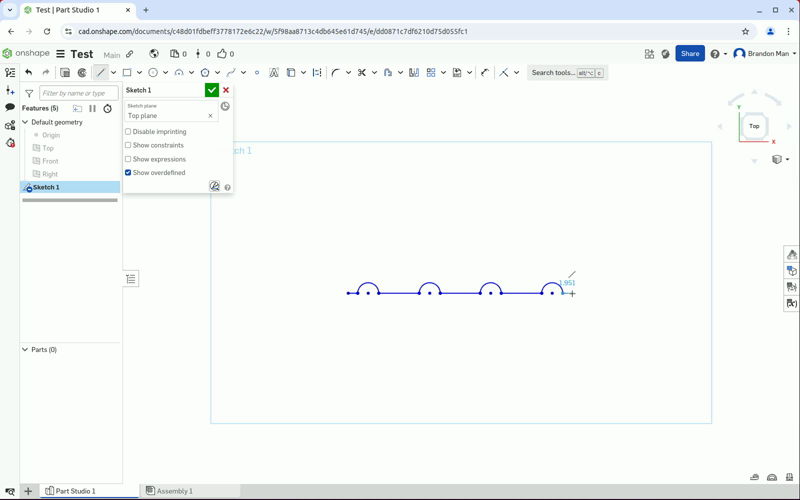
key_up(shift)
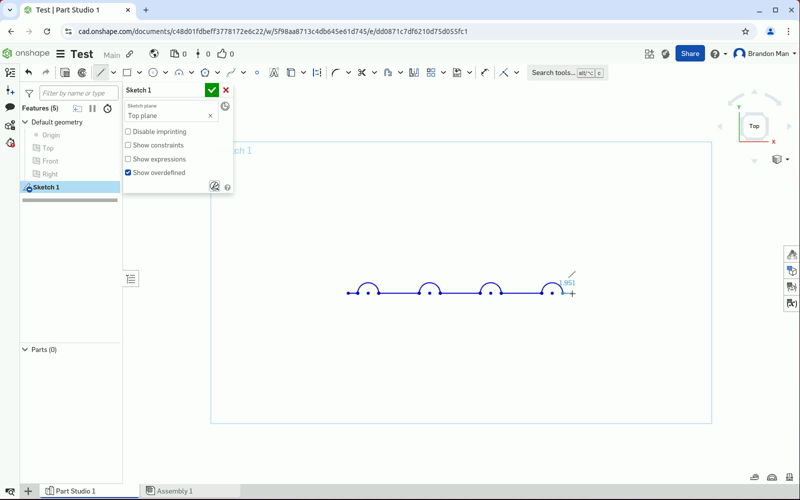
key_down(shift)
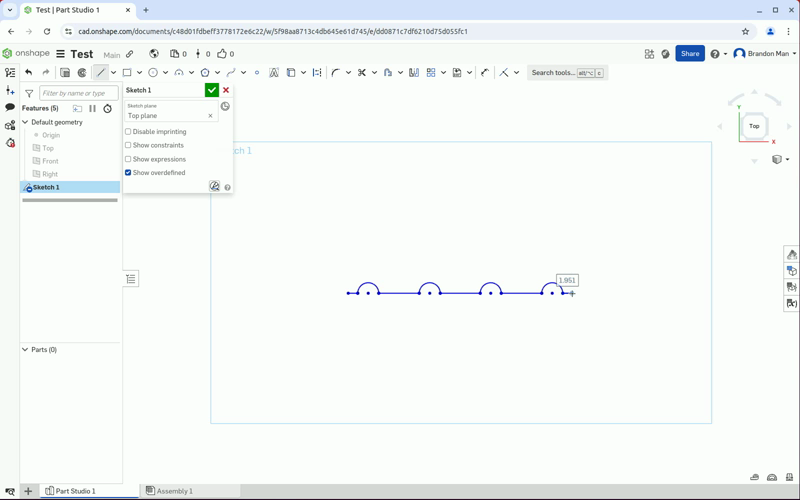
mouse_move(589, 293)
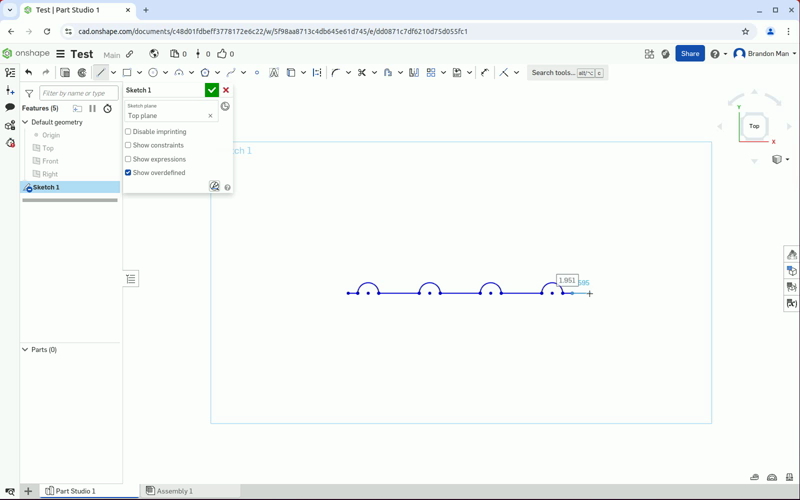
mouse_move(572, 262)
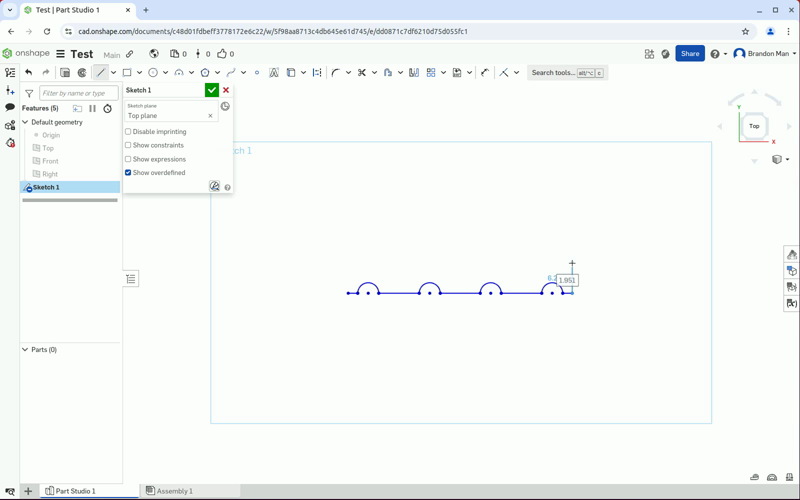
click(572, 262)
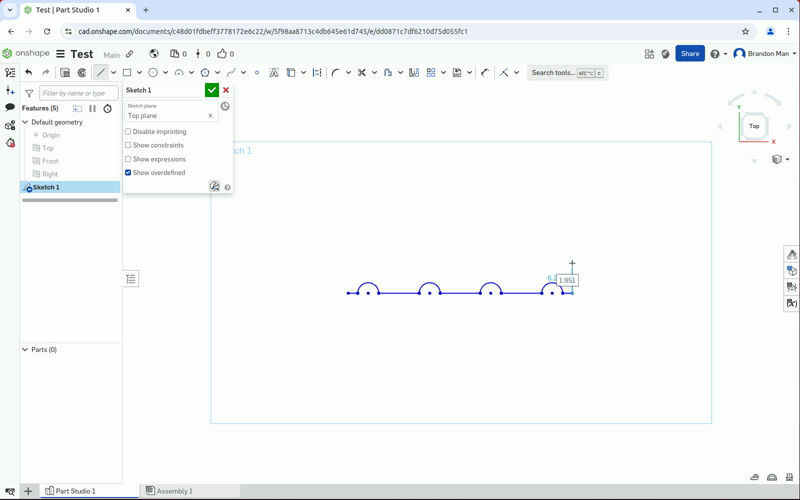
key_up(shift)
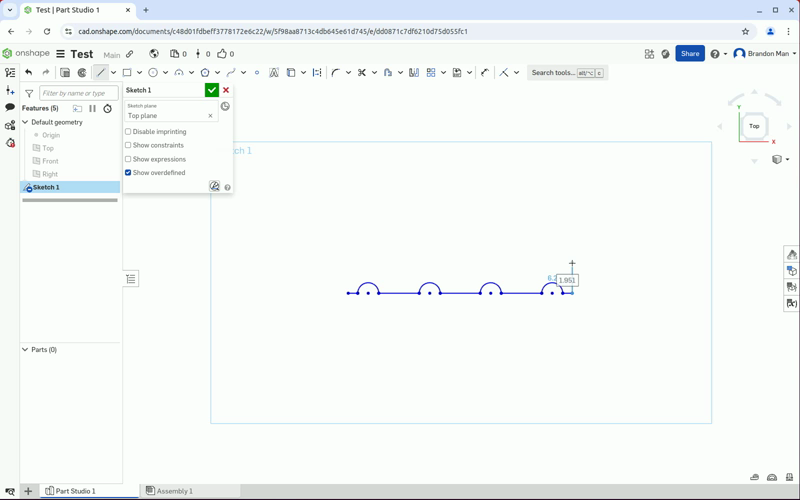
key_down(shift)
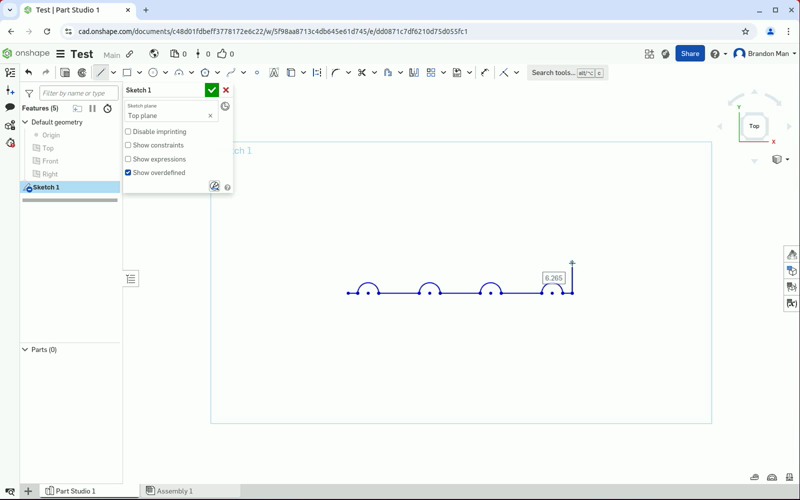
mouse_move(348, 262)
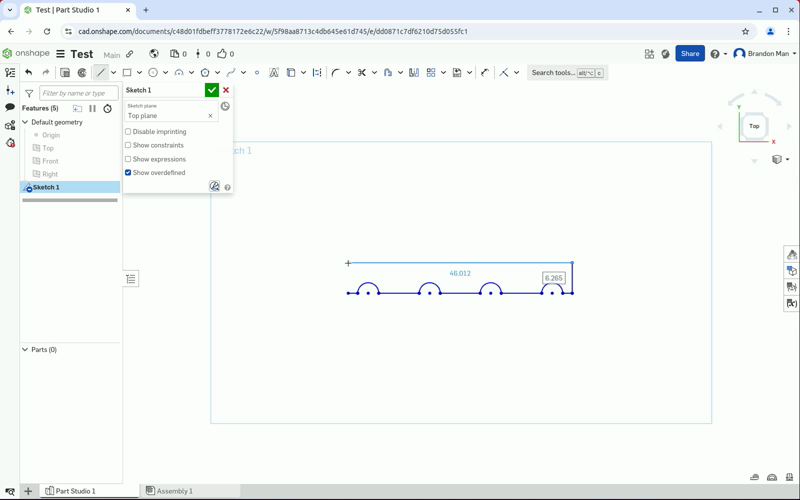
click(348, 262)
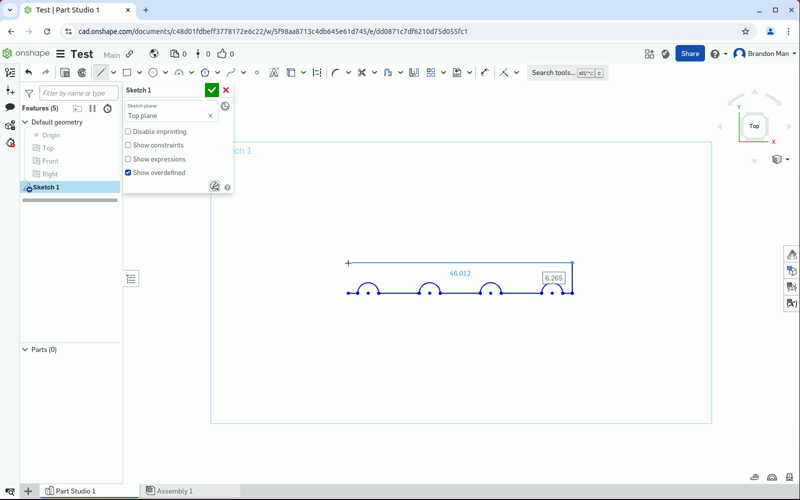
key_up(shift)
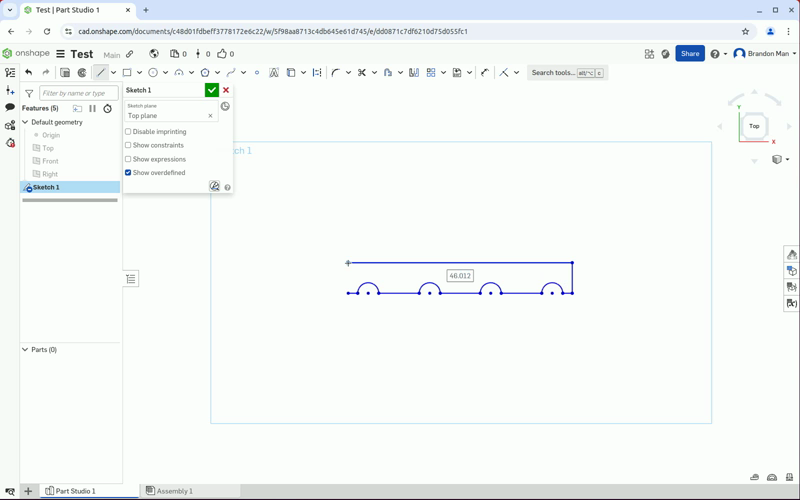
mouse_move(378, 262)
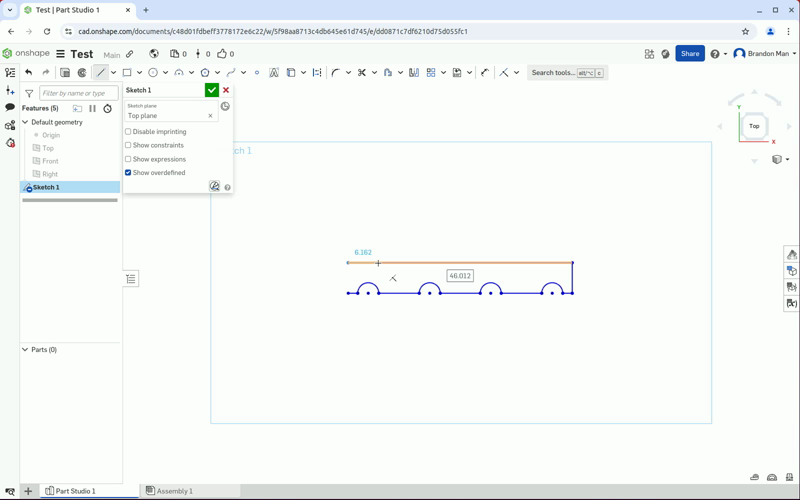
key_down(shift)
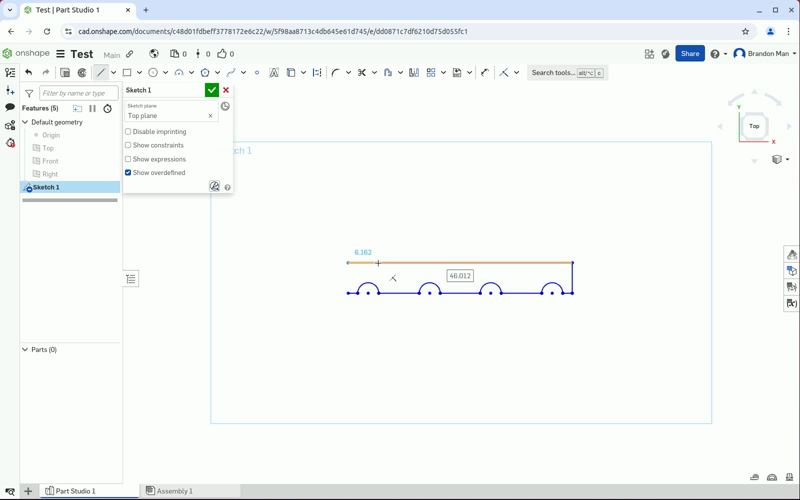
mouse_move(348, 293)
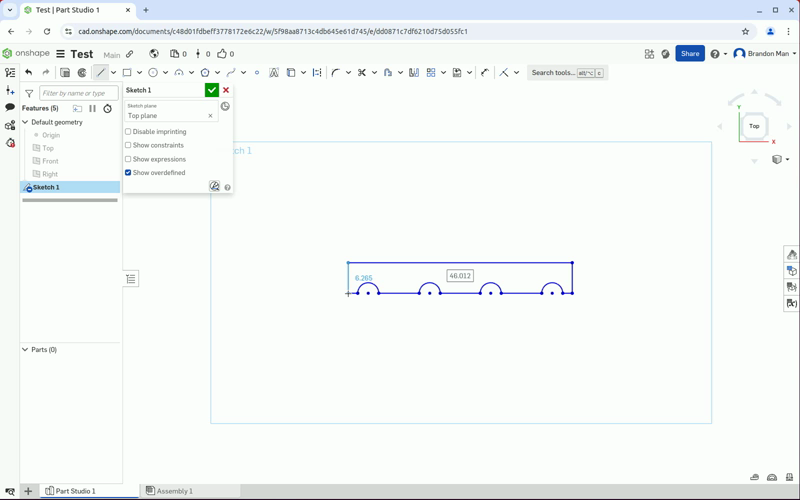
key_up(shift)
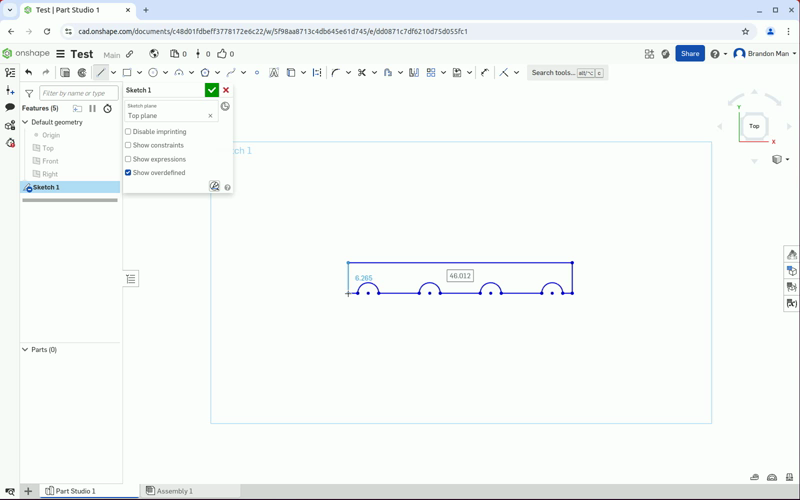
click(348, 293)
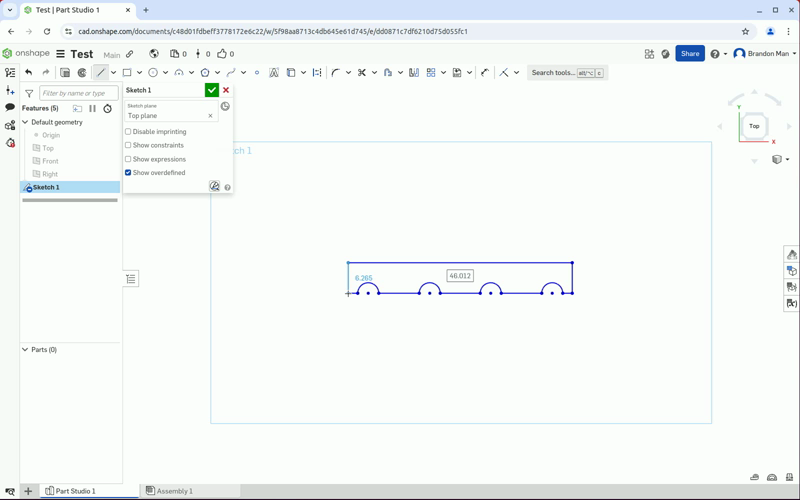
key(esc)
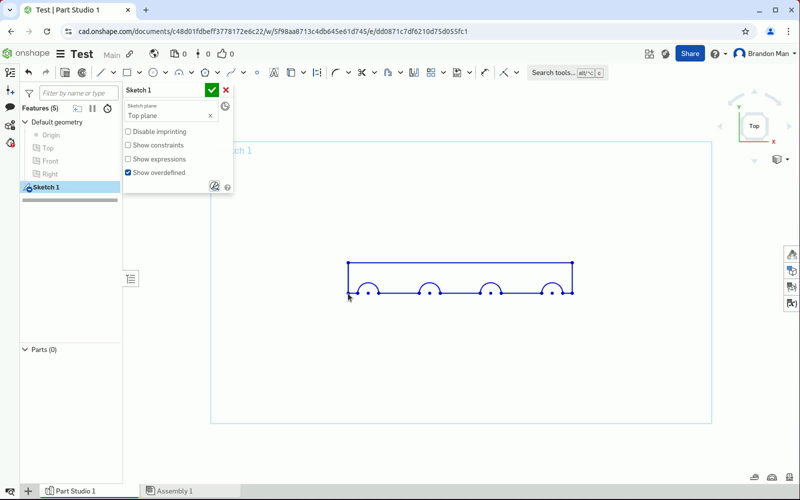
mouse_move(475, 283)
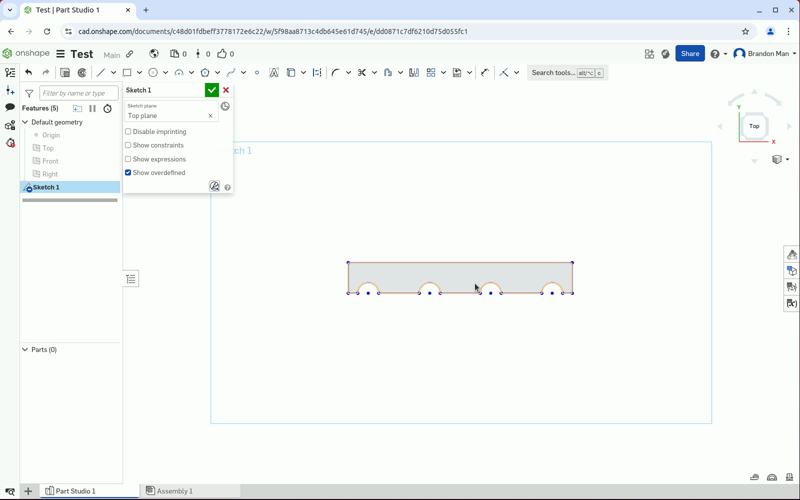
scroll(6)
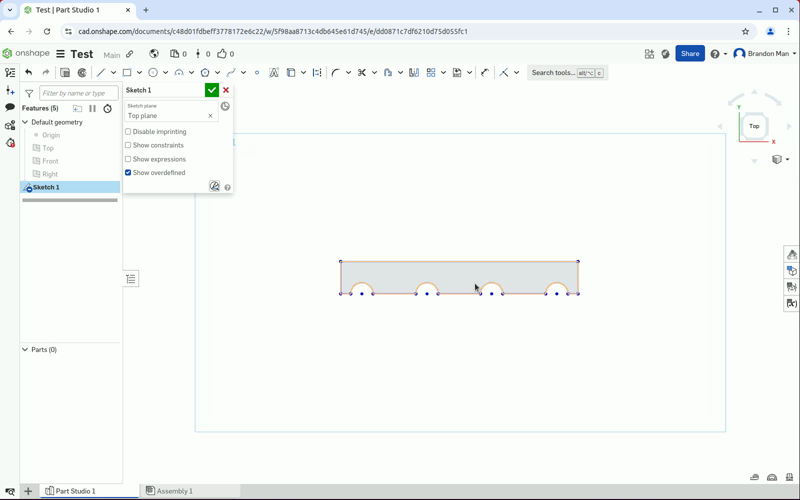
scroll(6)
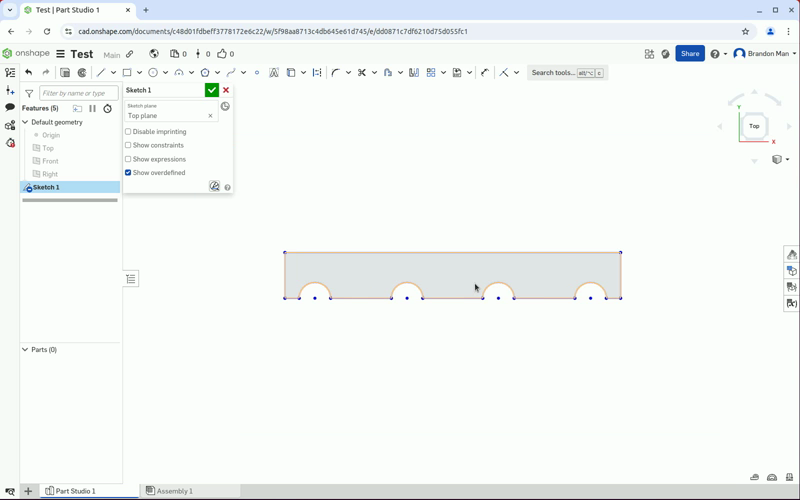
scroll(6)
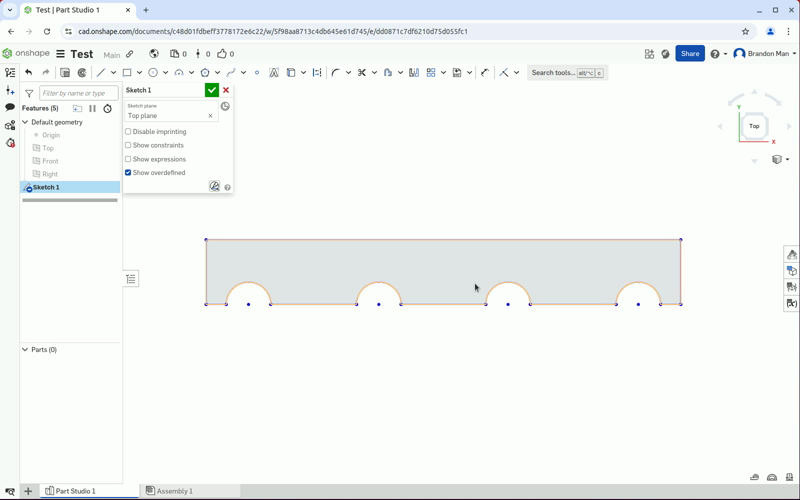
scroll(6)
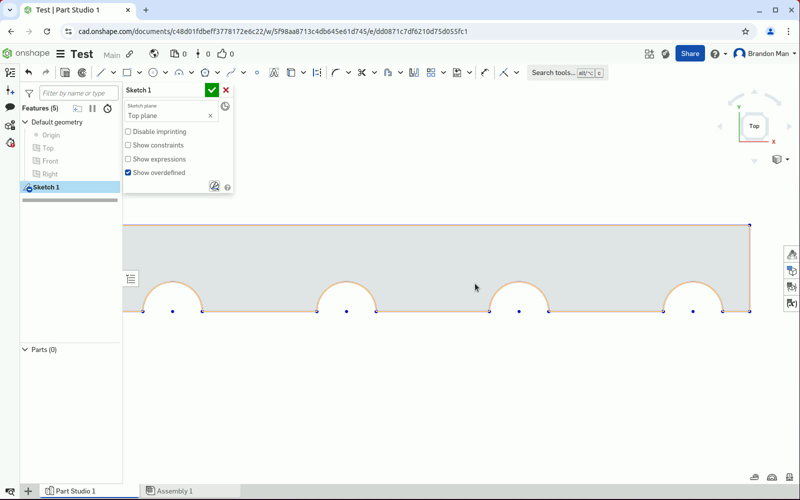
scroll(6)
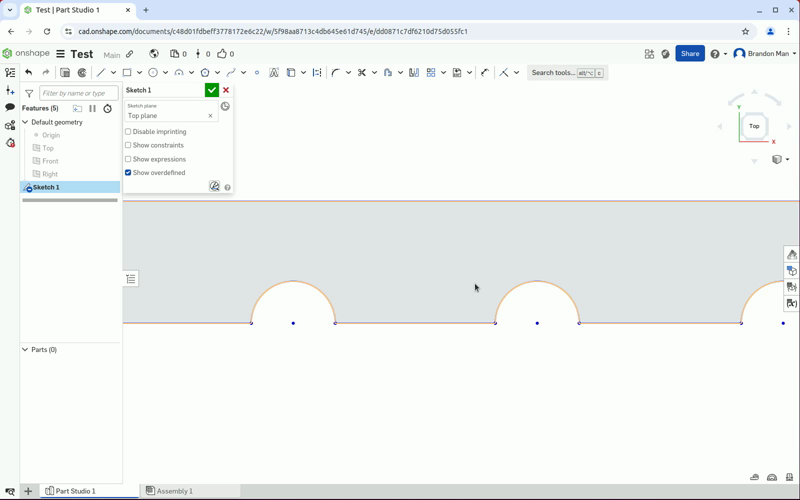
scroll(6)
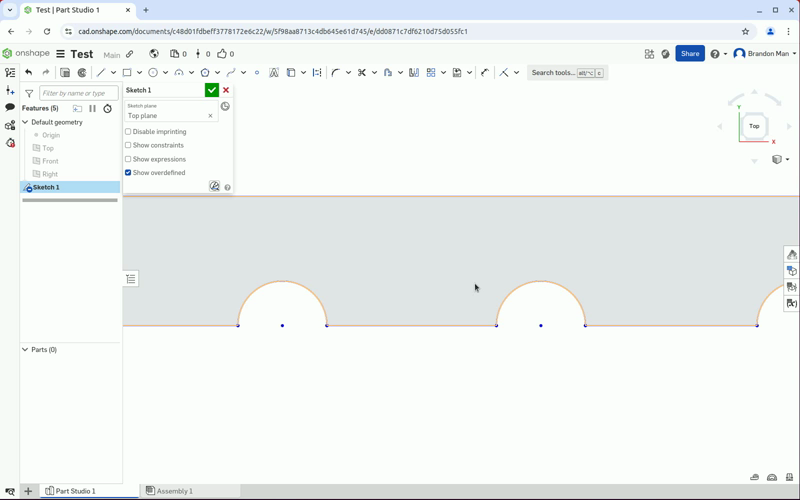
scroll(6)
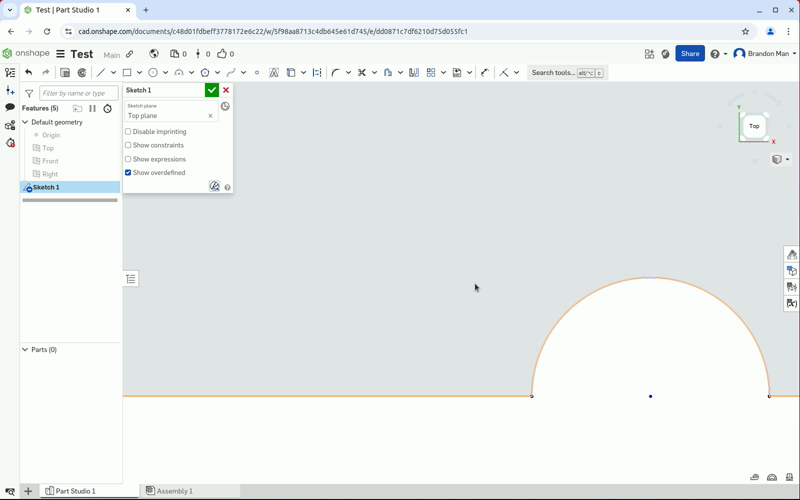
click(475, 283)
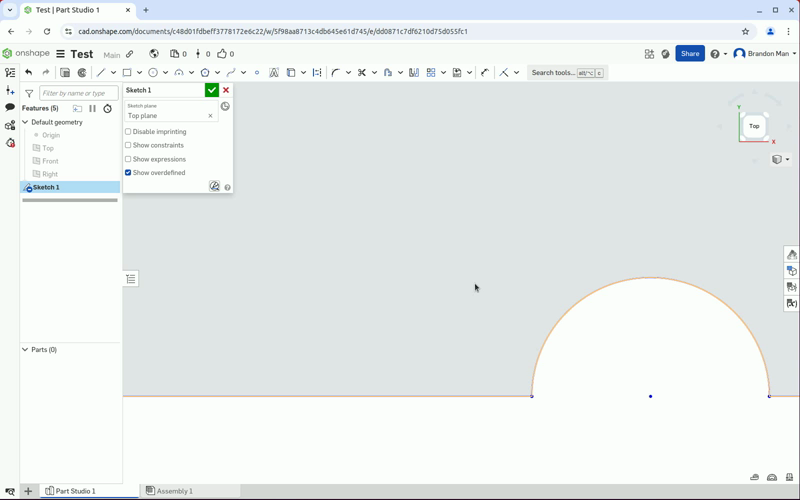
scroll(-6)
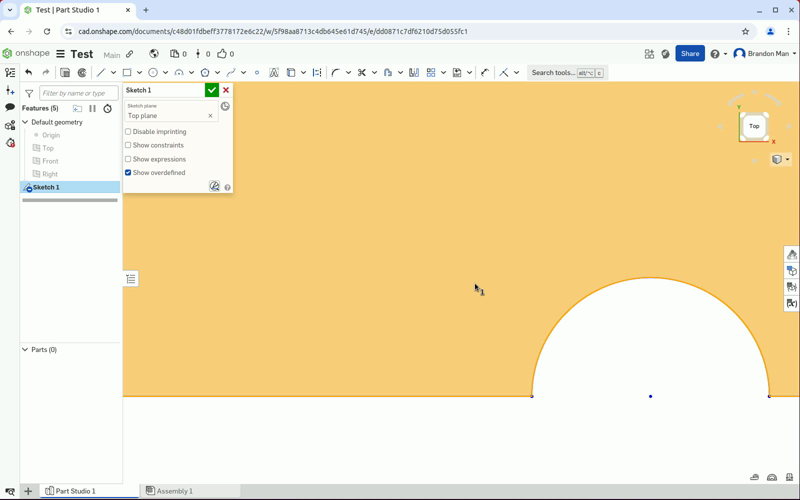
scroll(-6)
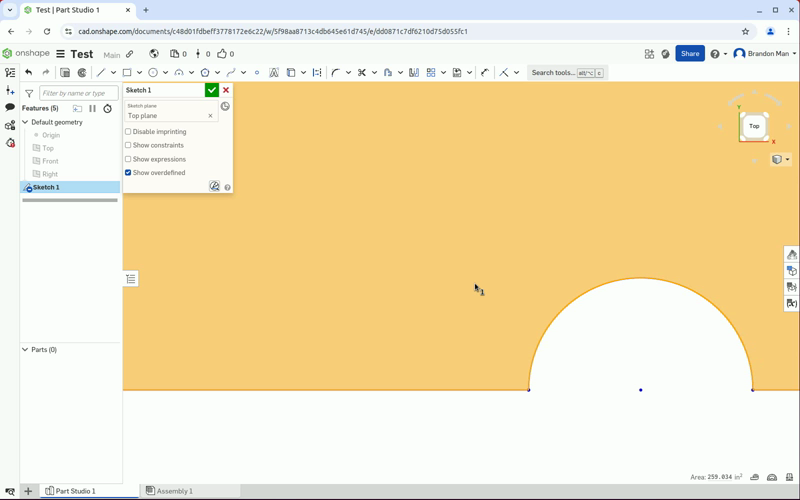
scroll(-6)
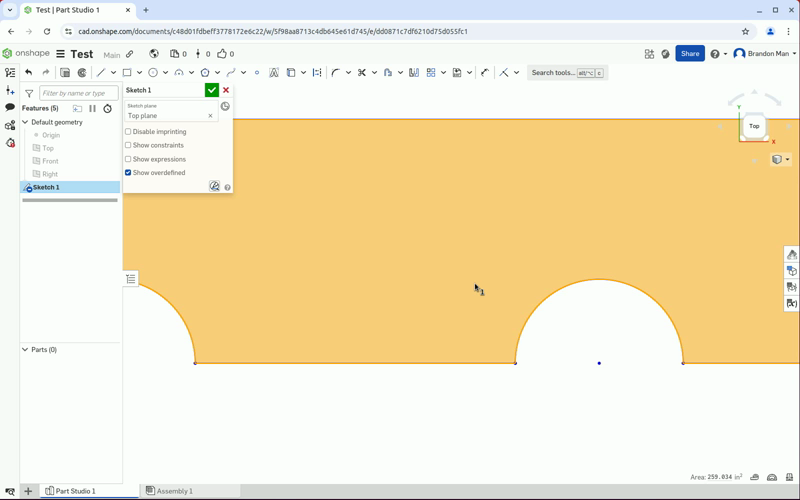
scroll(-6)
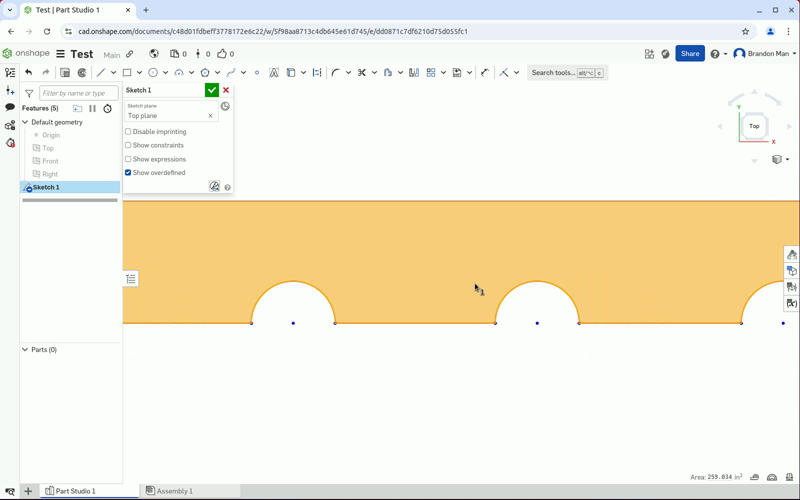
scroll(-6)
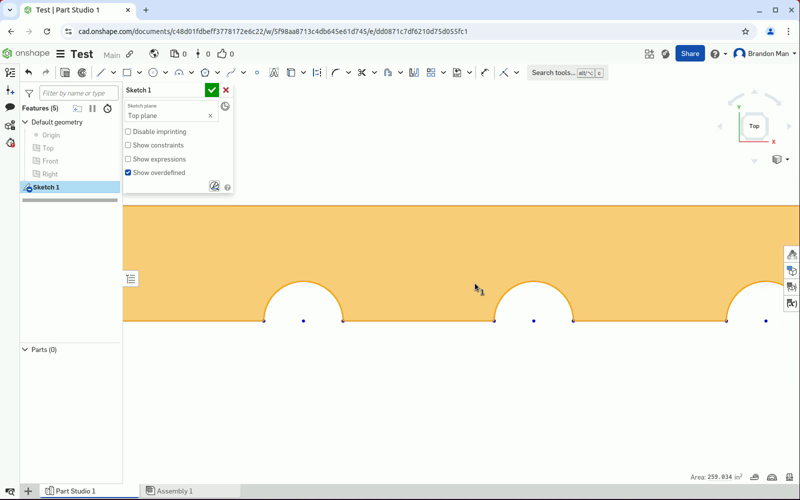
scroll(-6)
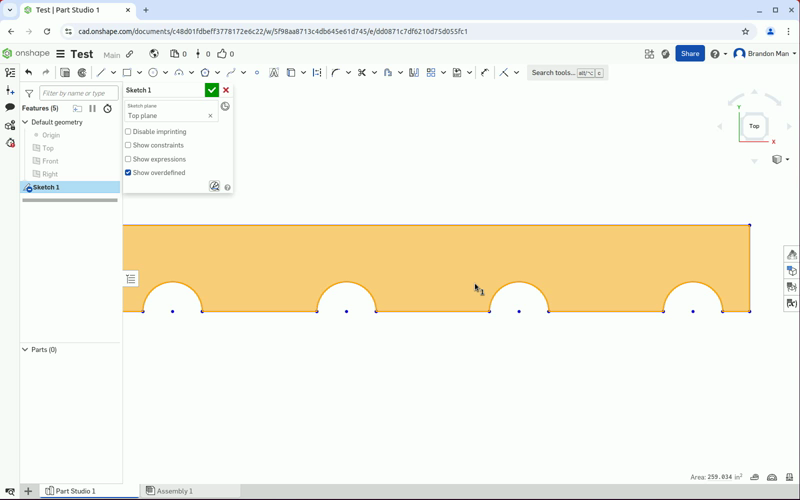
scroll(-6)
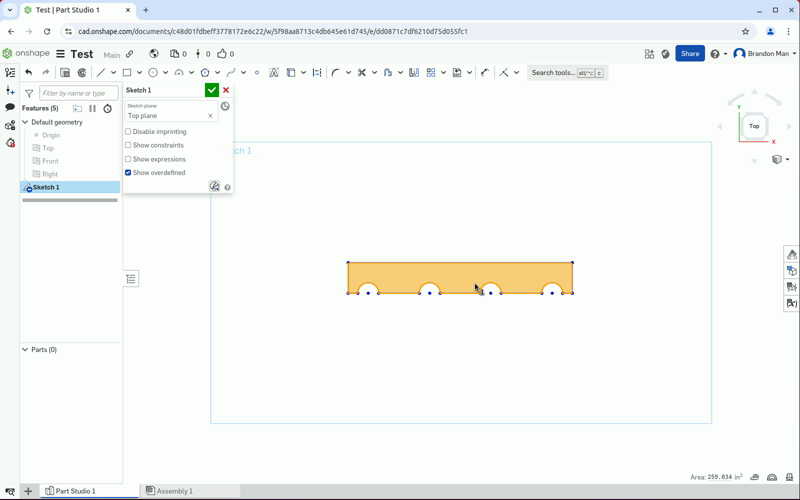
mouse_move(73, 352)
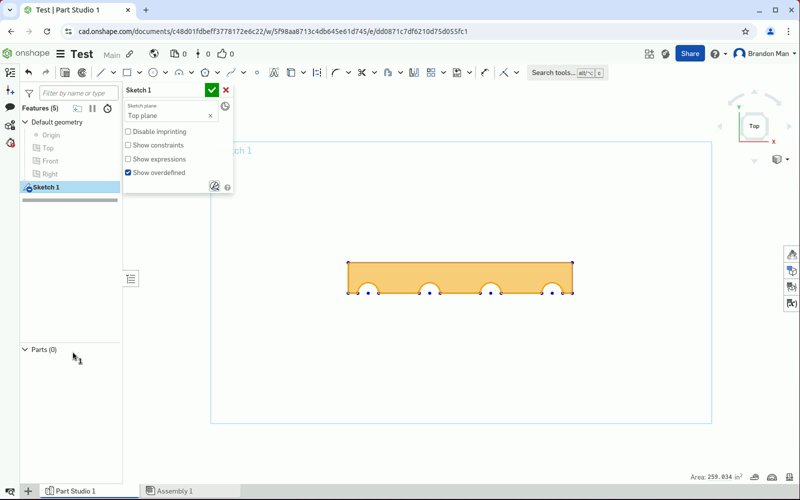
key(shift+y)
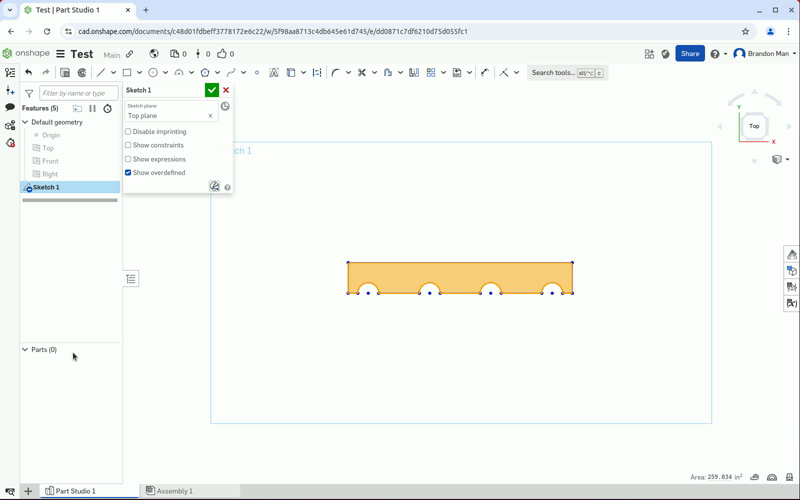
key(shift+e)
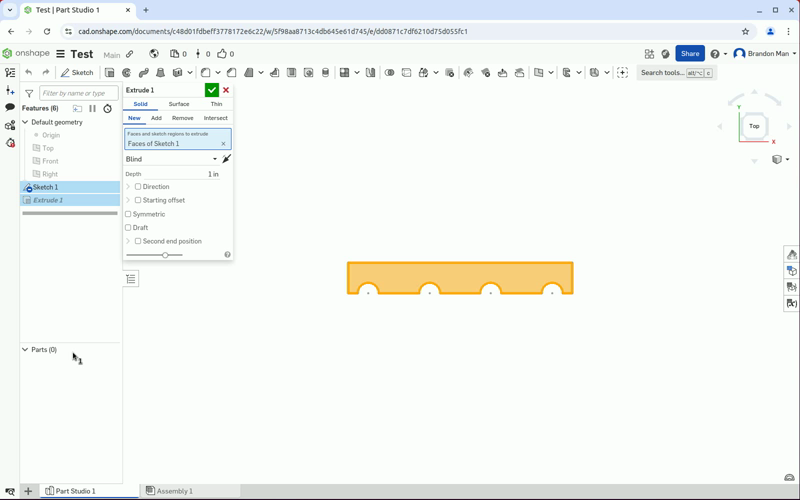
mouse_move(143, 106)
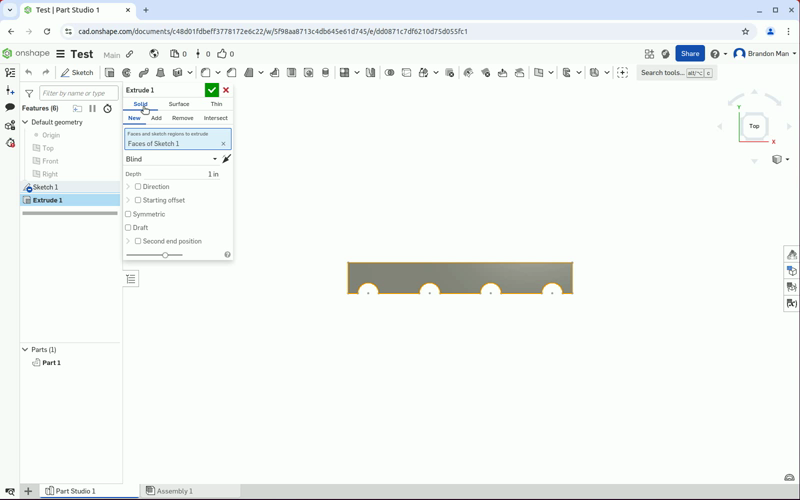
click(143, 106)
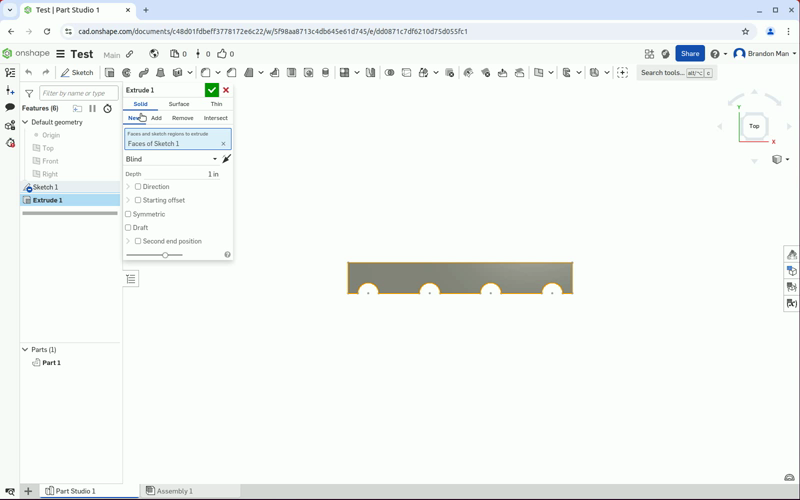
mouse_move(137, 120)
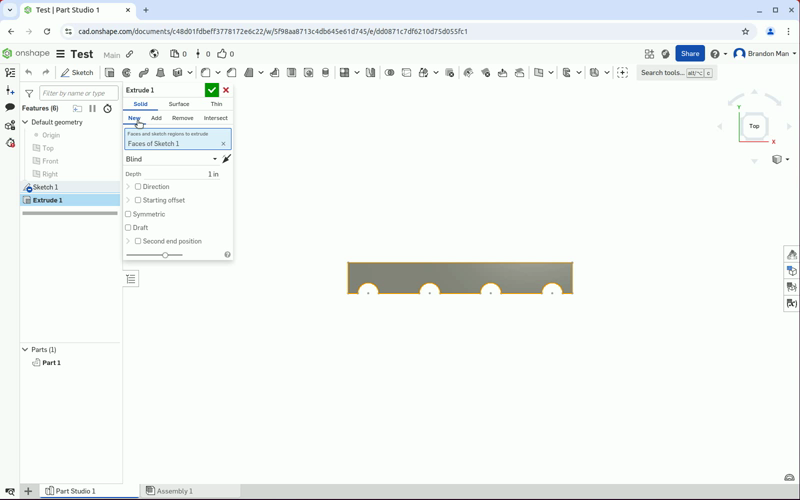
click(137, 120)
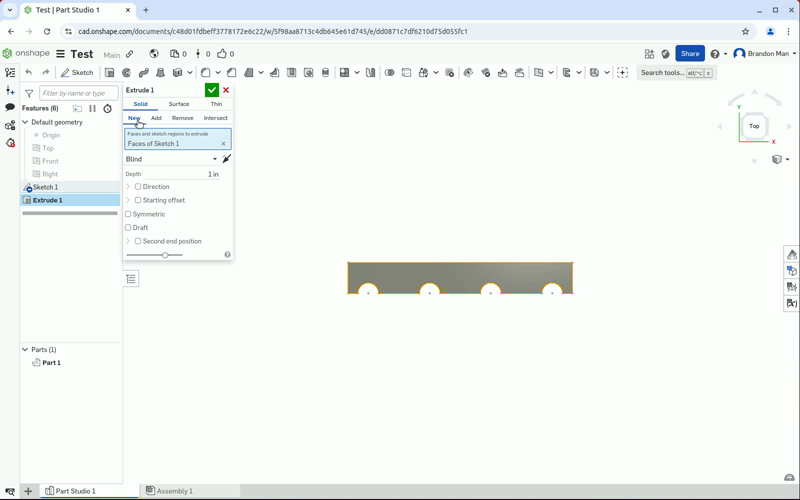
key(tab, 4)
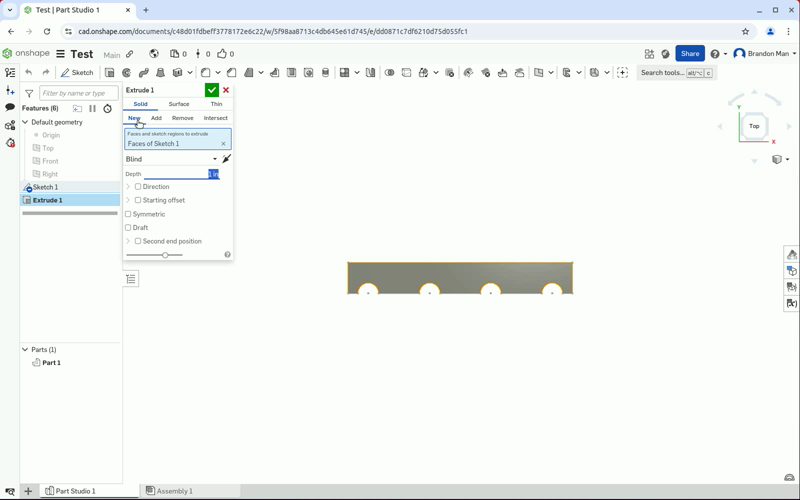
text(2.166)
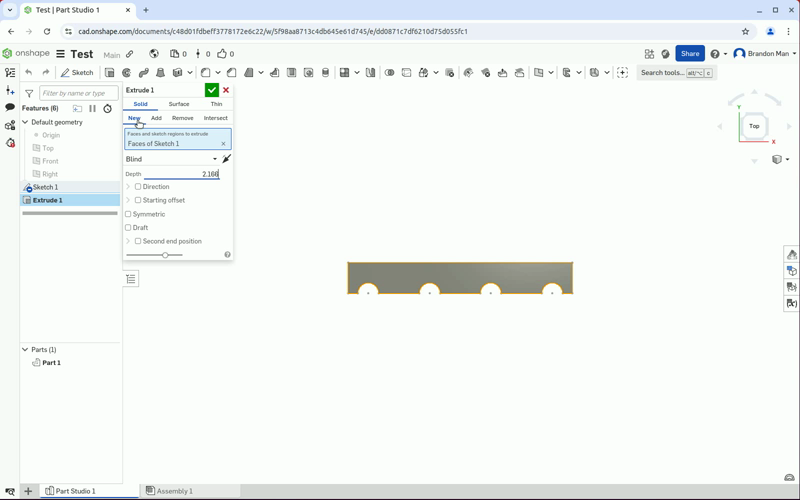
key(enter)
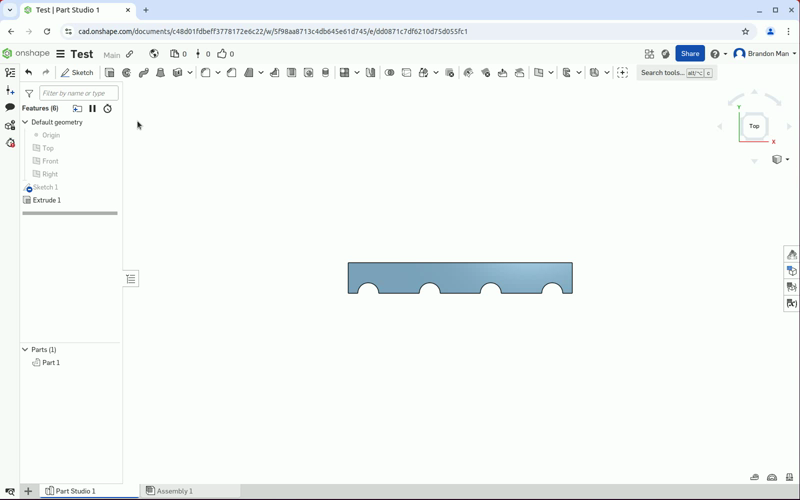
key(shift+h)
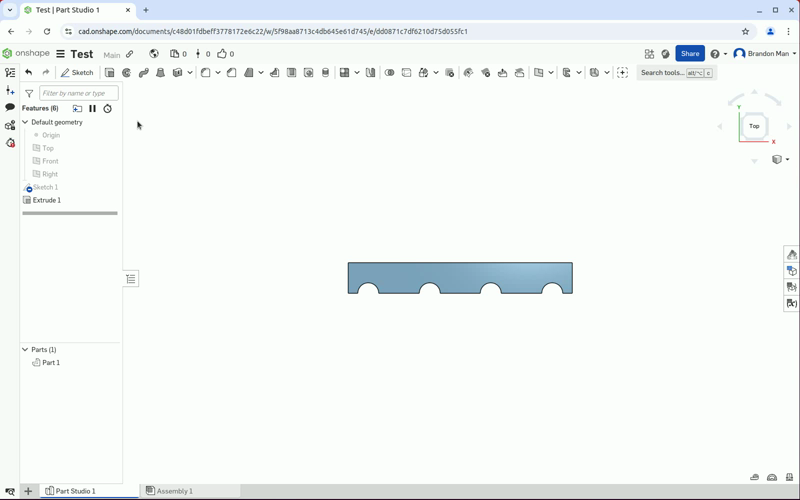
key(shift+h)
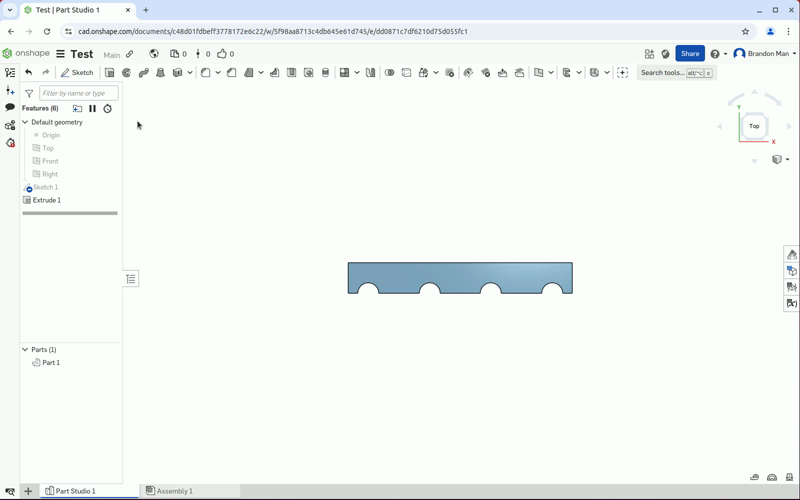
mouse_move(73, 189)
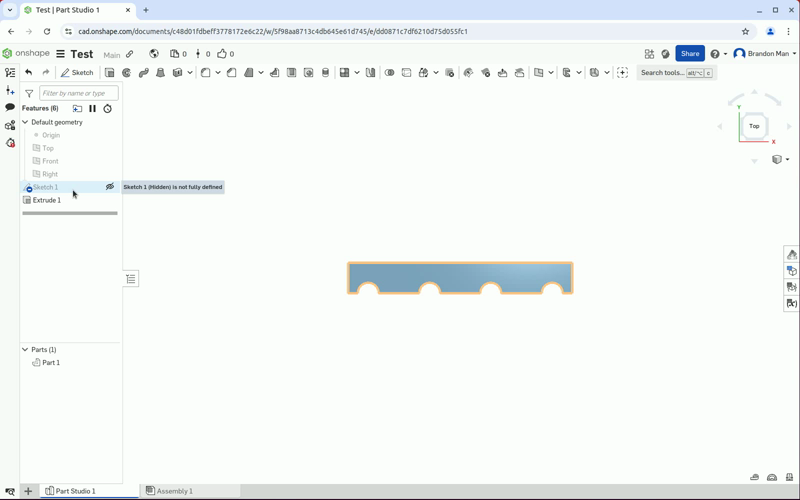
click(73, 189)
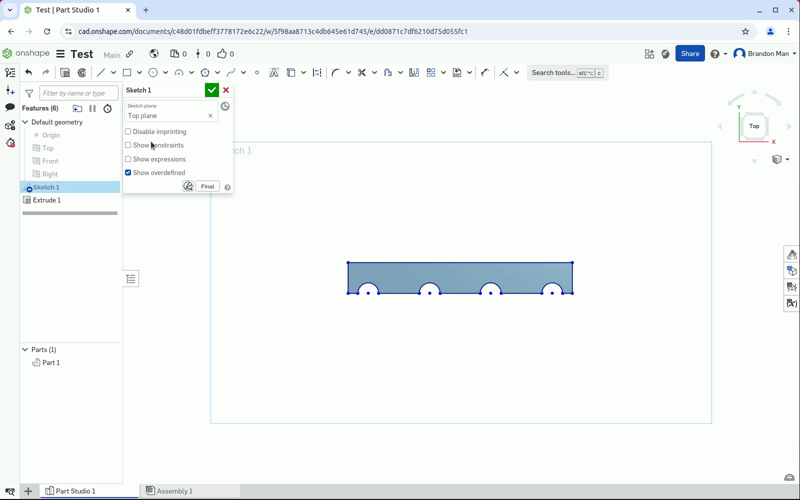
mouse_move(229, 92)
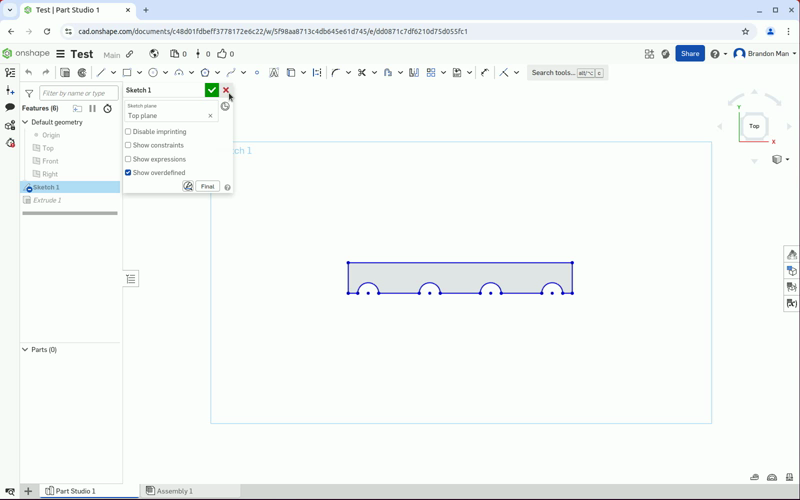
click(229, 92)
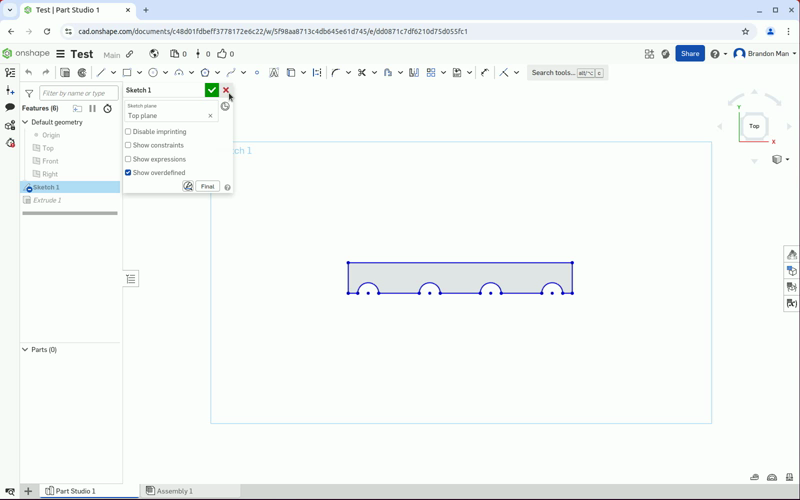
key(shift+s)
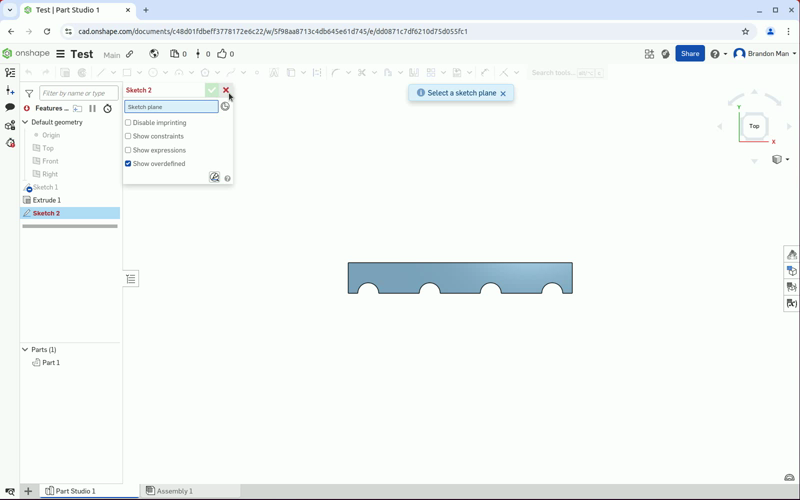
mouse_move(73, 150)
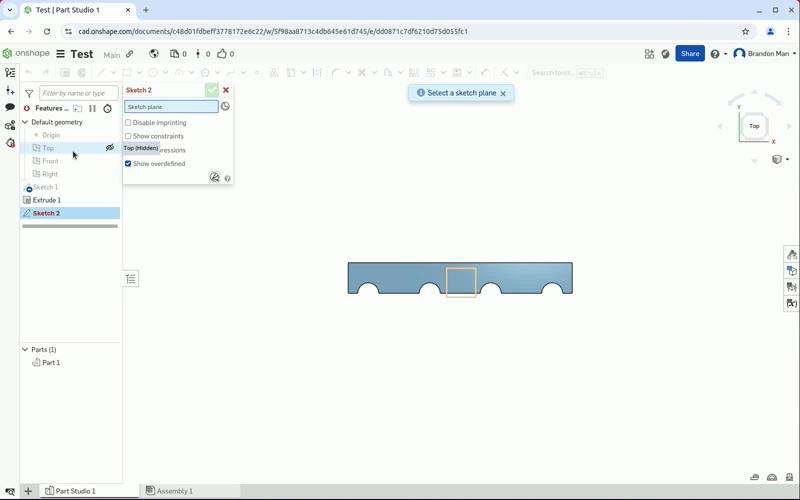
click(73, 150)
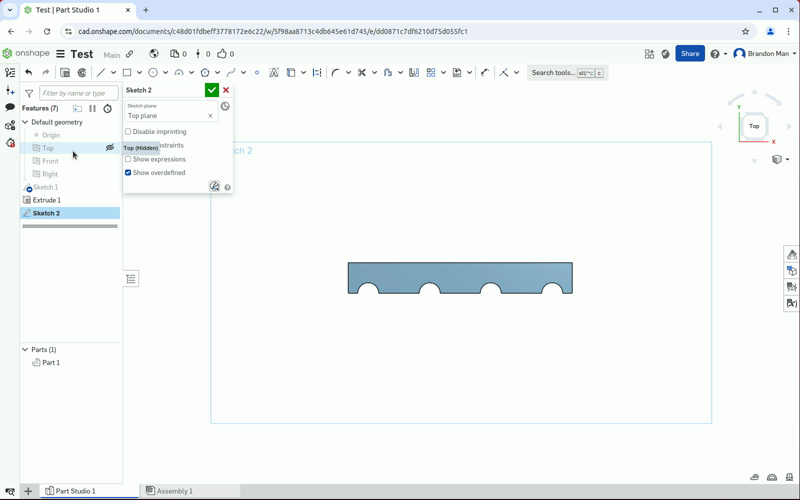
mouse_move(73, 352)
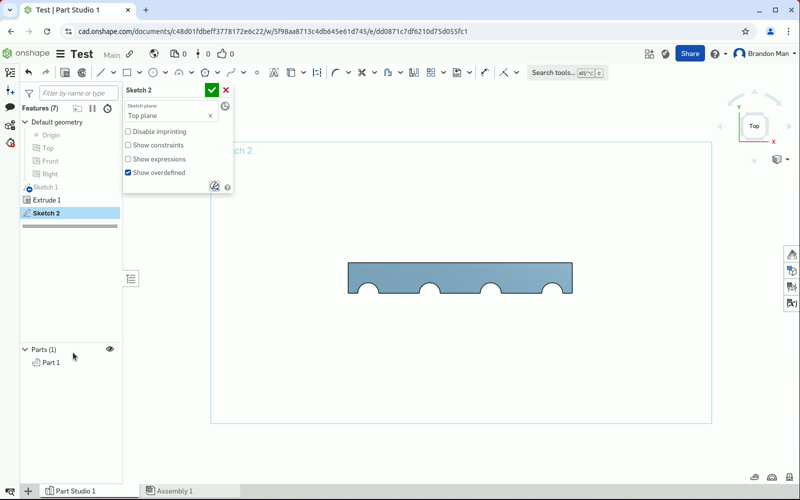
key(y)
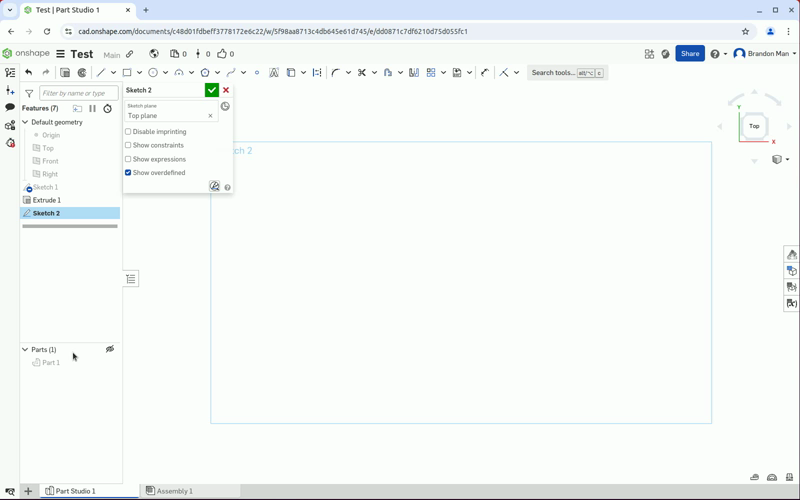
key(l)
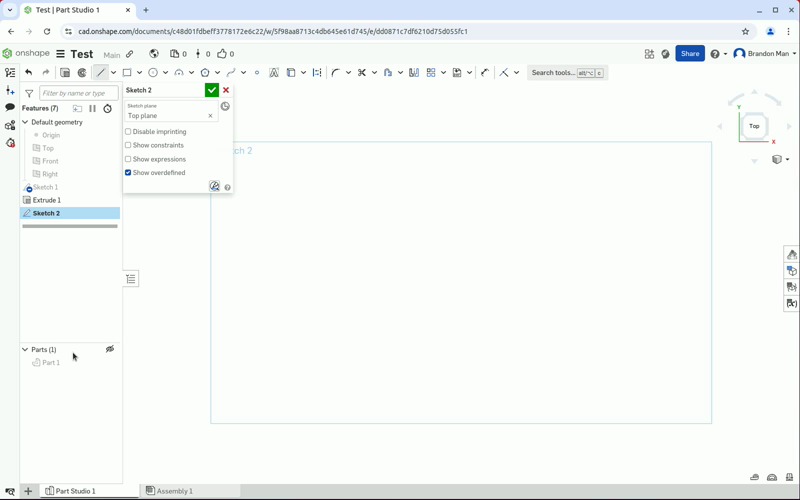
key_down(shift)
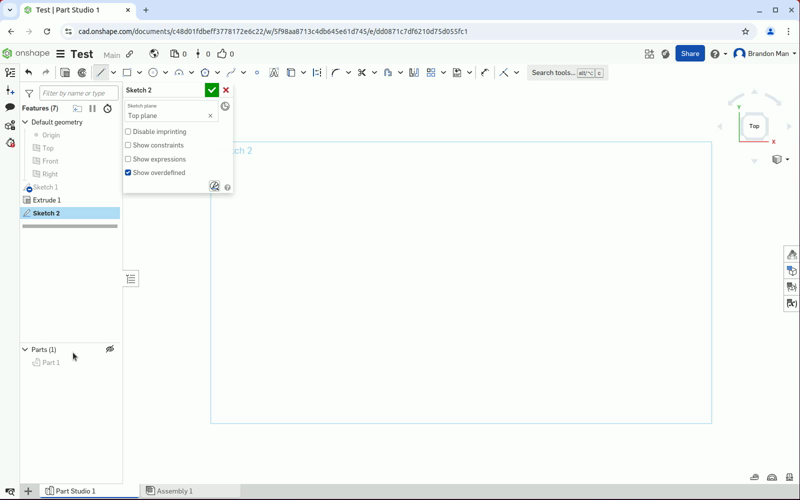
mouse_move(562, 303)
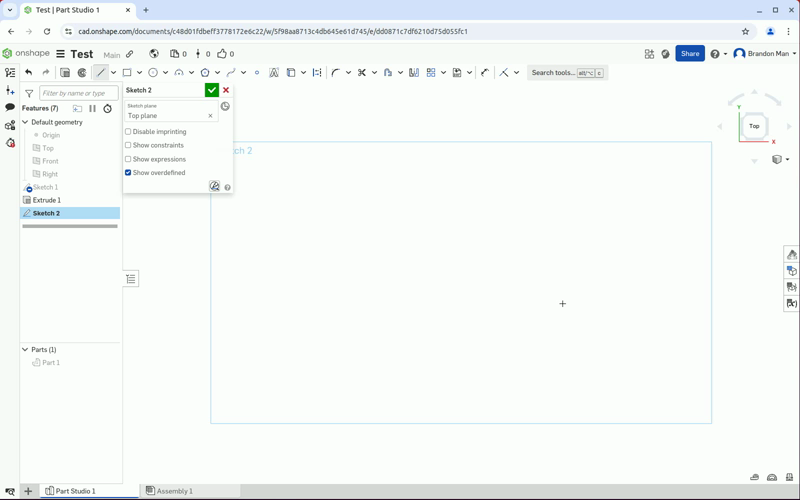
click(562, 303)
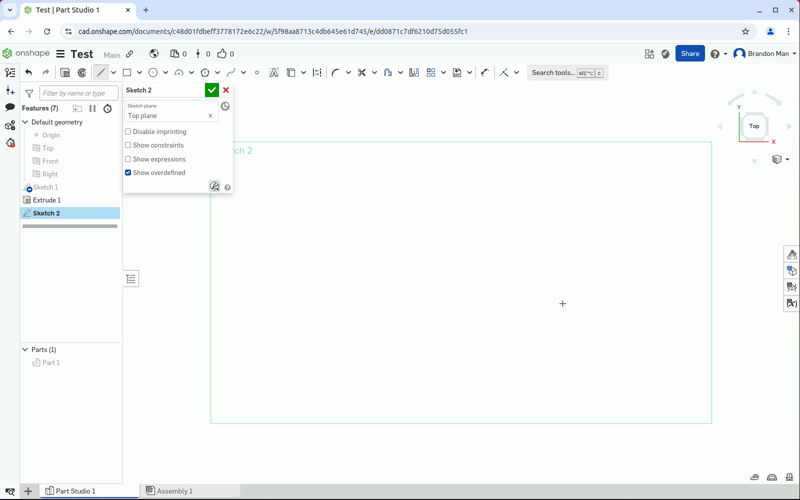
key_up(shift)
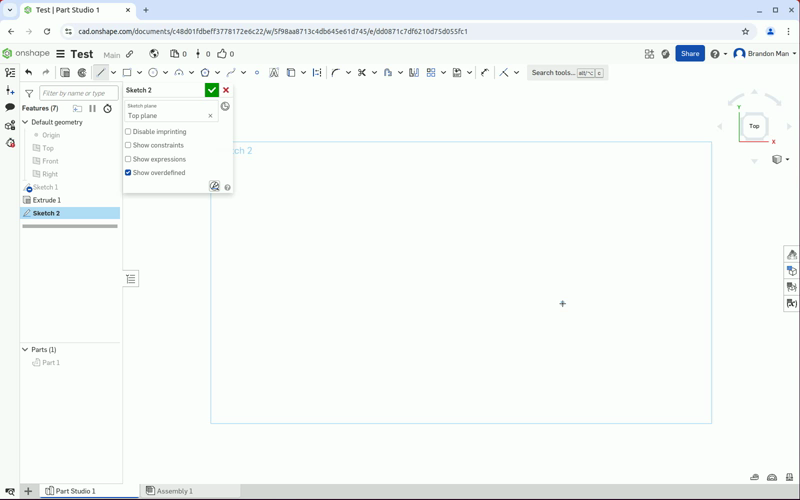
key_down(shift)
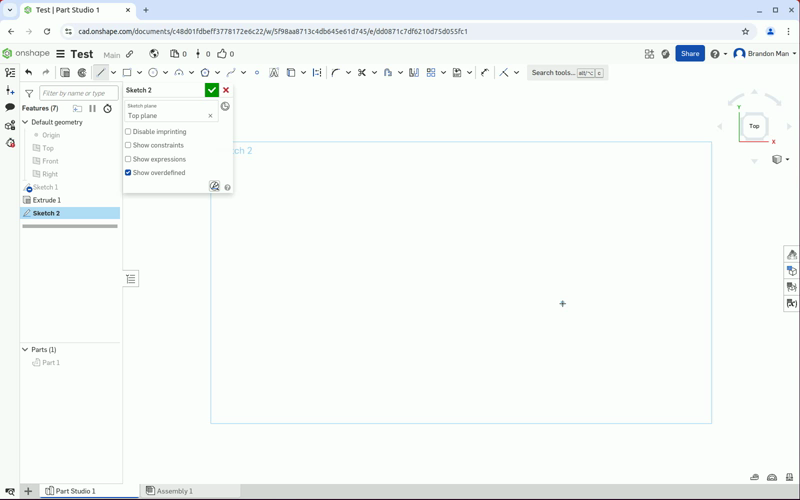
mouse_move(589, 303)
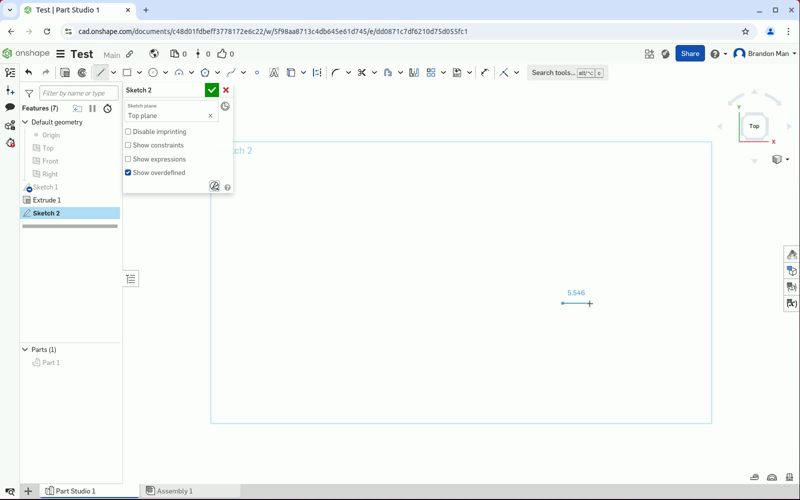
mouse_move(574, 303)
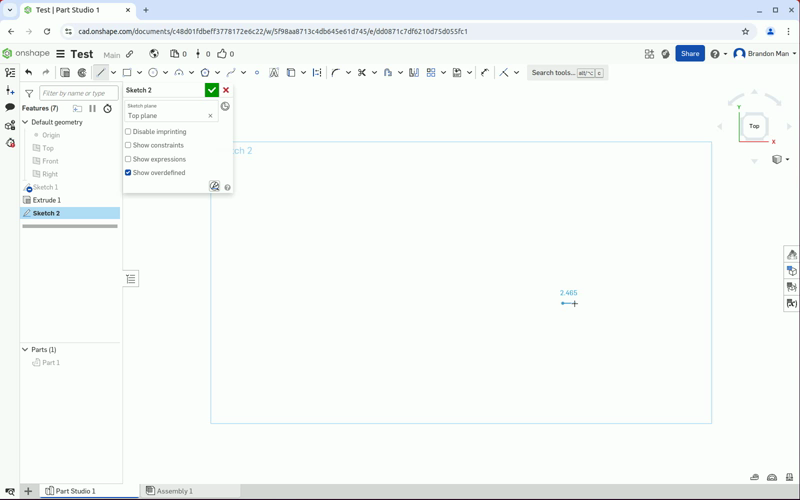
click(574, 303)
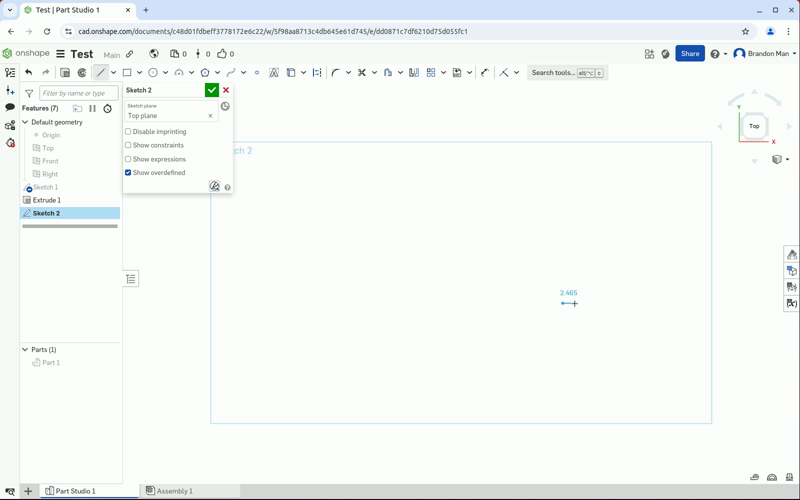
key_up(shift)
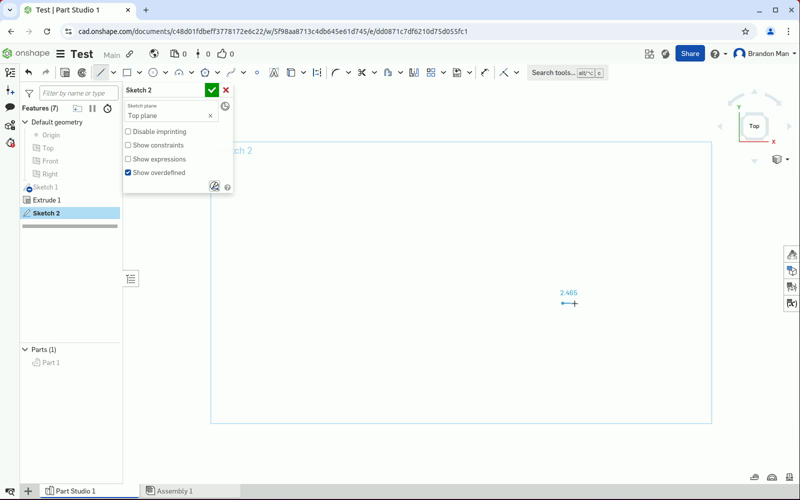
key_down(shift)
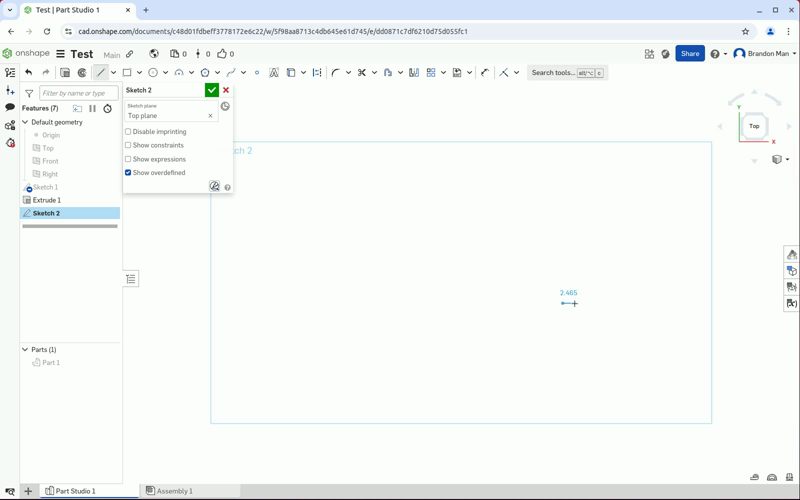
mouse_move(589, 303)
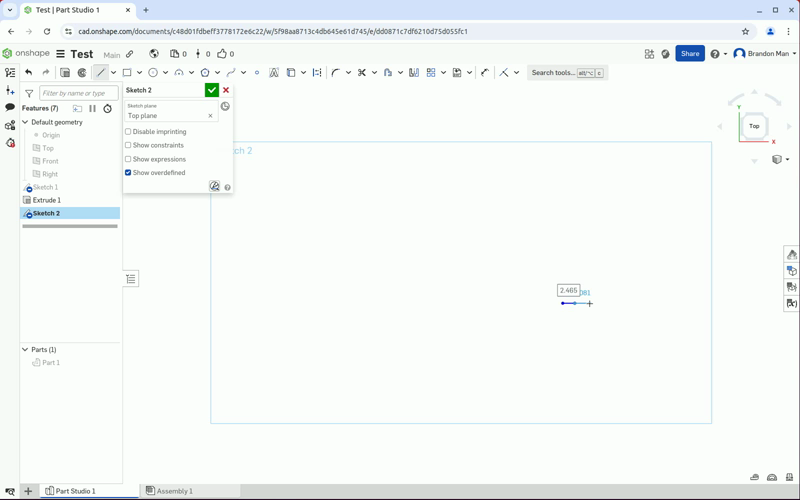
mouse_move(574, 291)
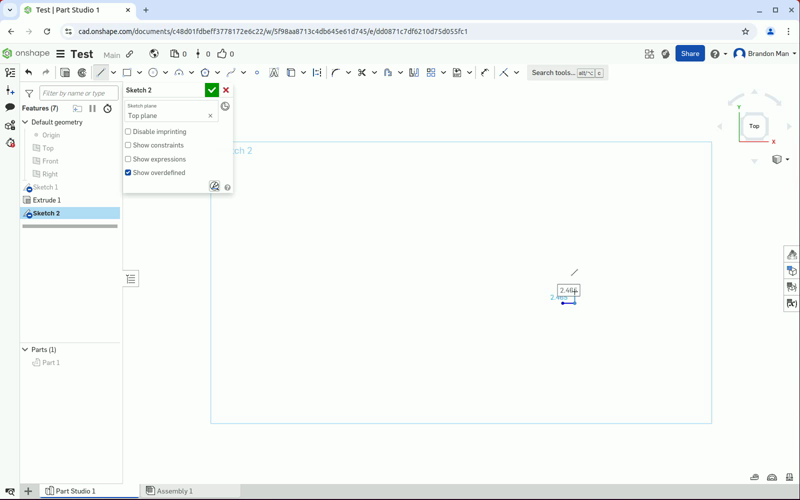
click(574, 291)
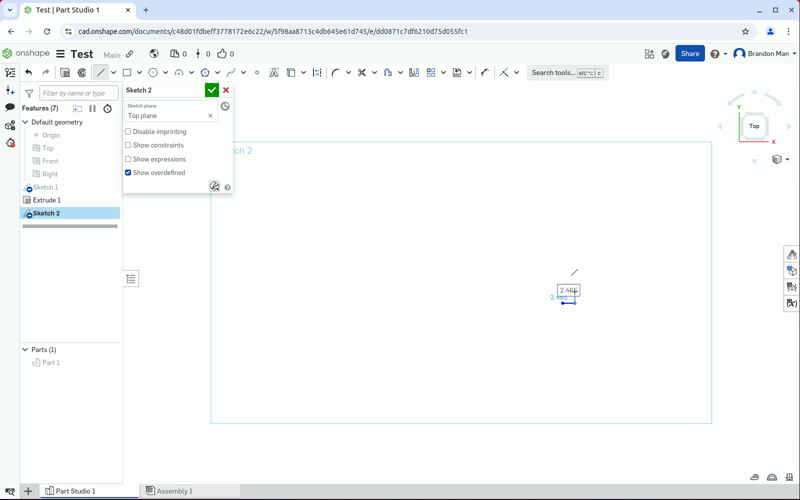
key_up(shift)
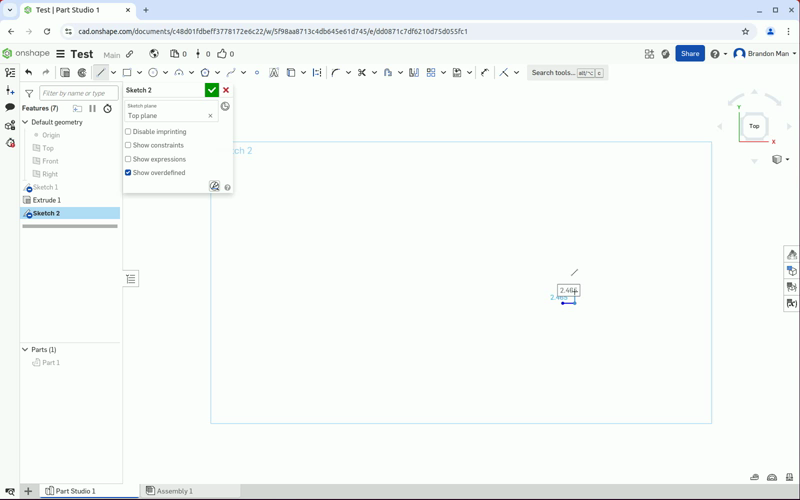
key_down(shift)
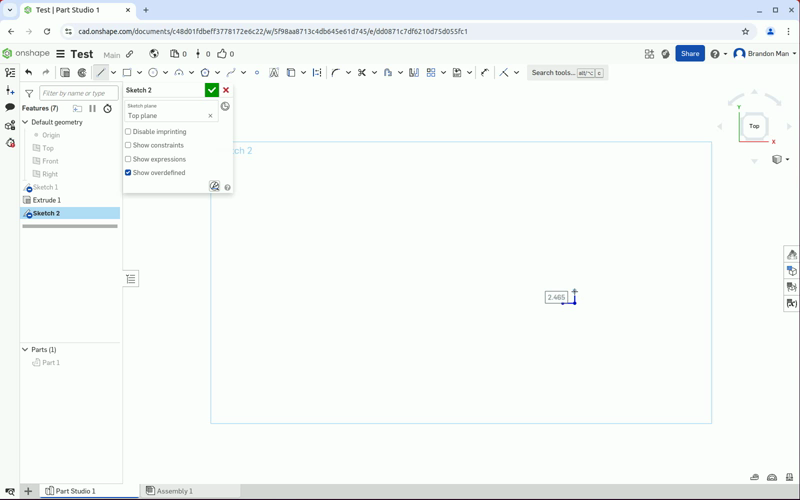
mouse_move(589, 291)
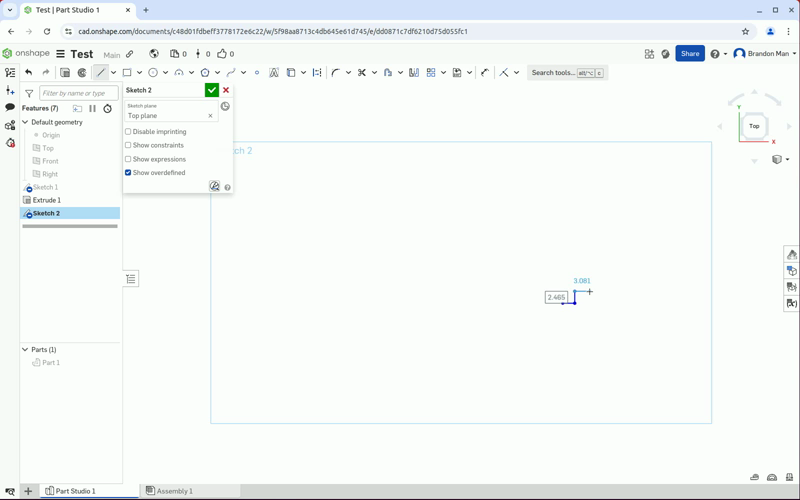
mouse_move(562, 291)
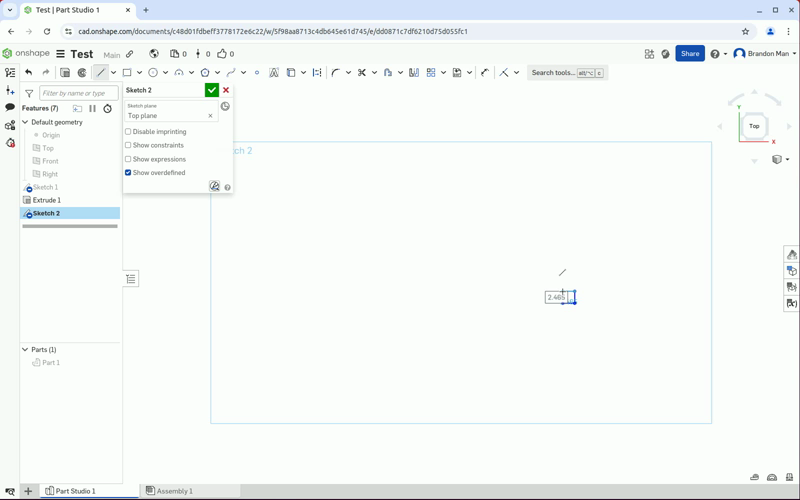
click(562, 291)
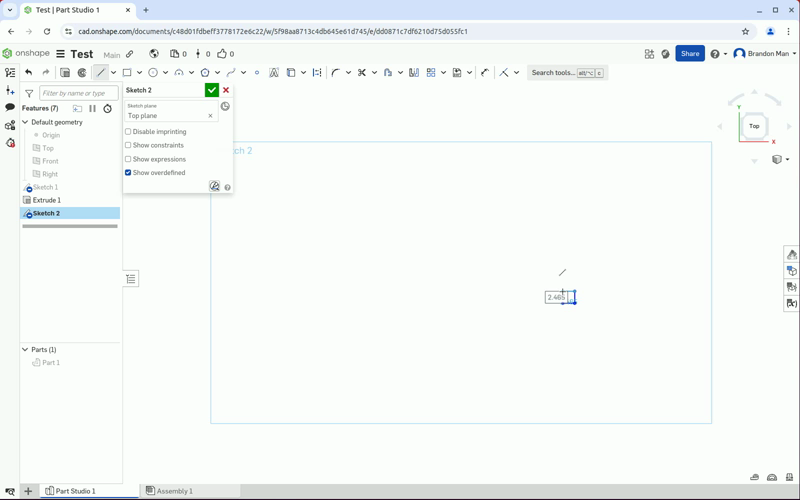
key_up(shift)
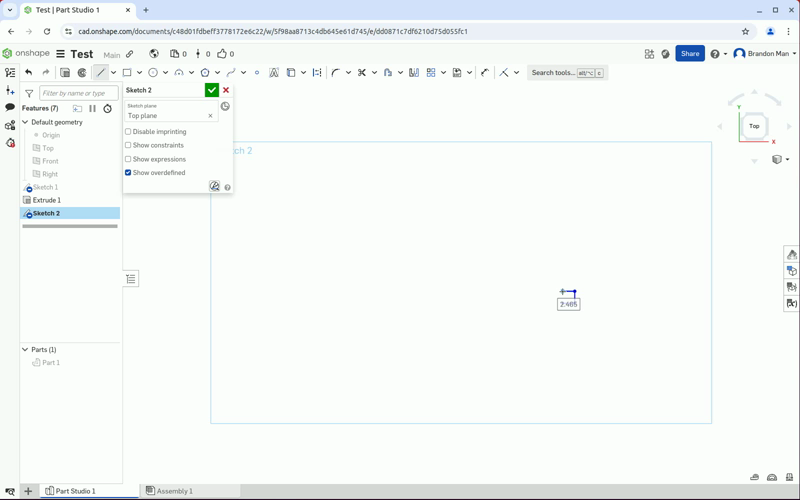
mouse_move(589, 291)
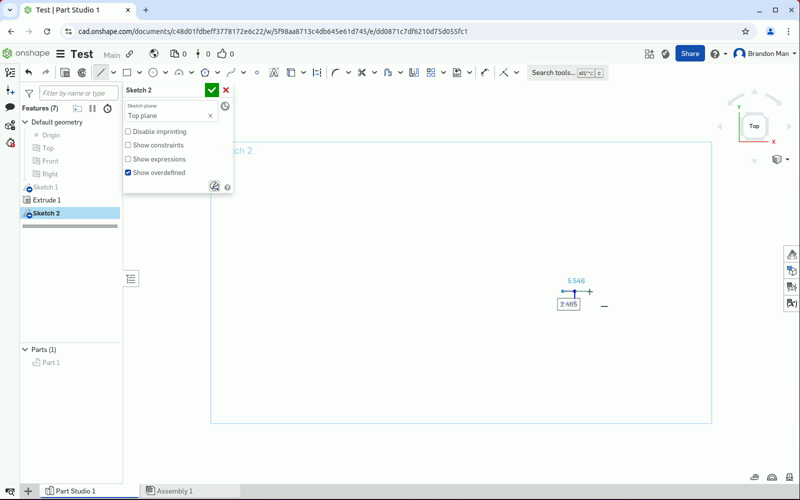
key_down(shift)
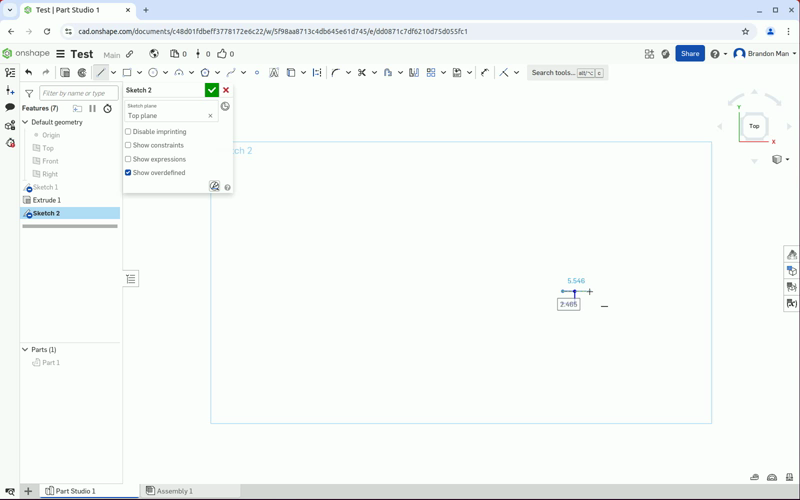
mouse_move(562, 303)
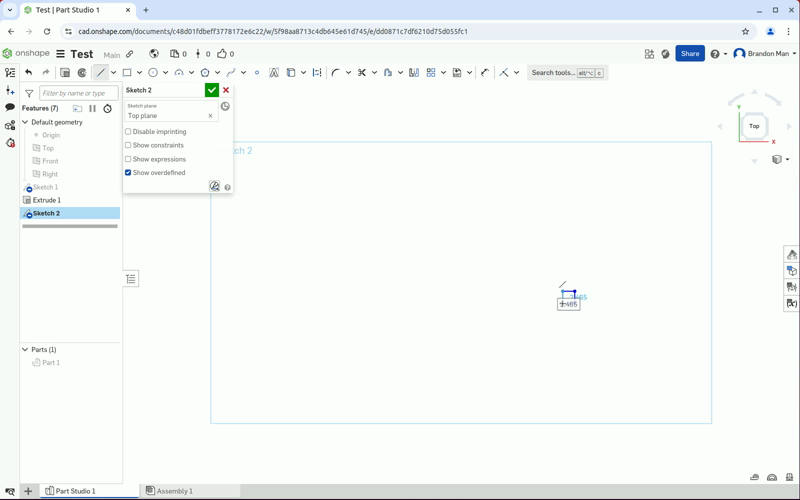
key_up(shift)
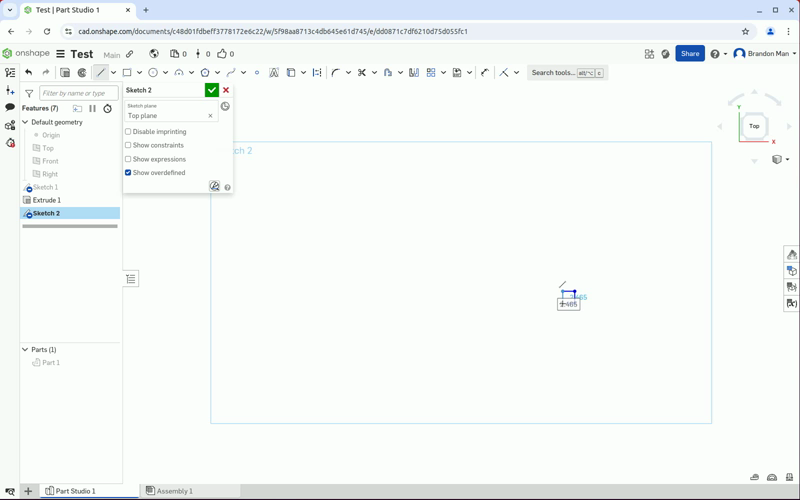
click(562, 303)
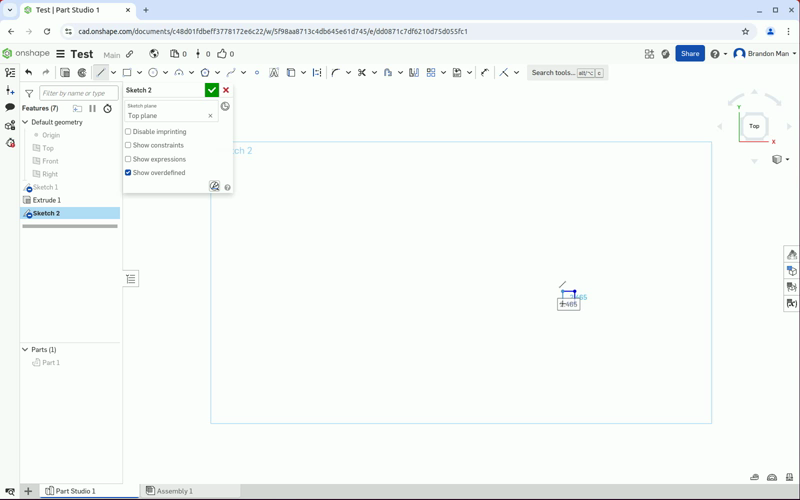
key(esc)
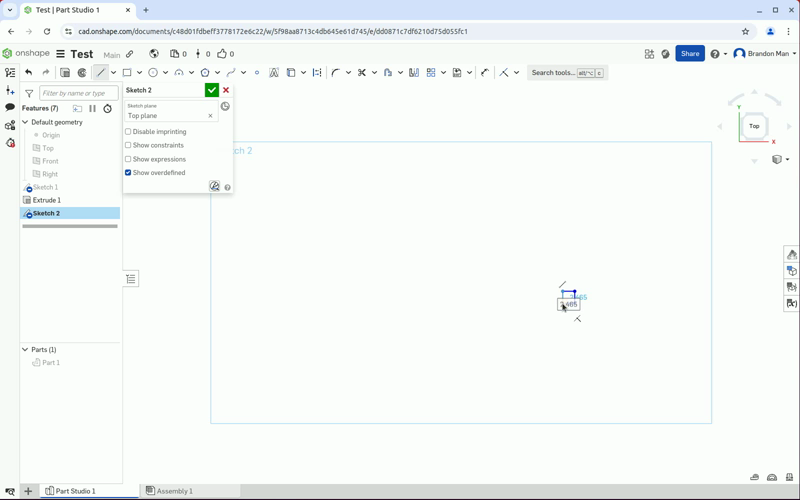
mouse_move(566, 292)
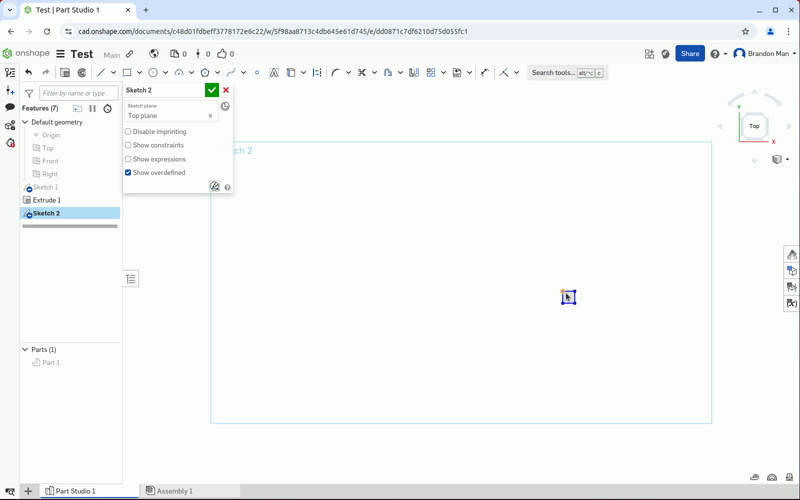
scroll(6)
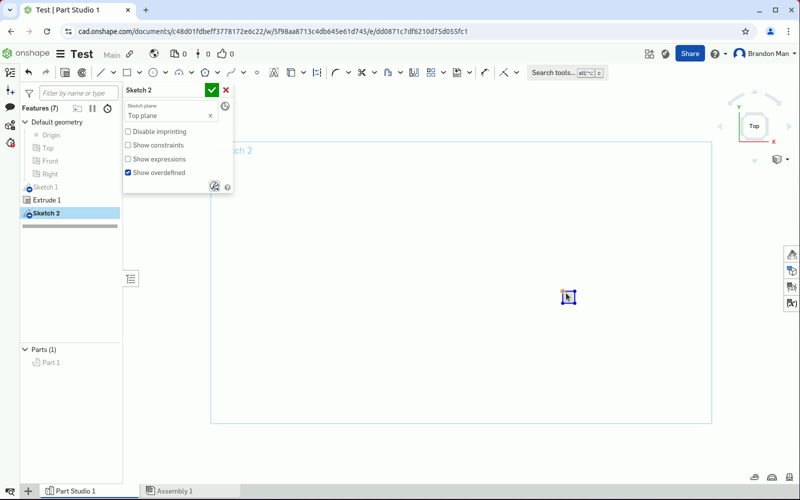
scroll(6)
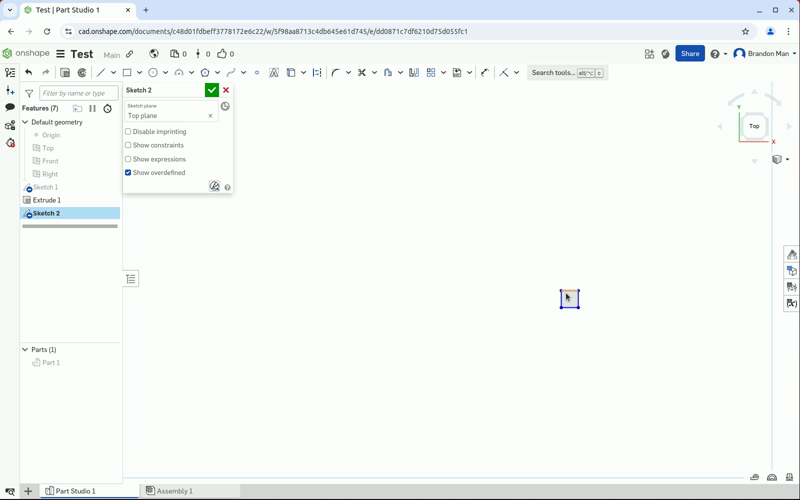
scroll(6)
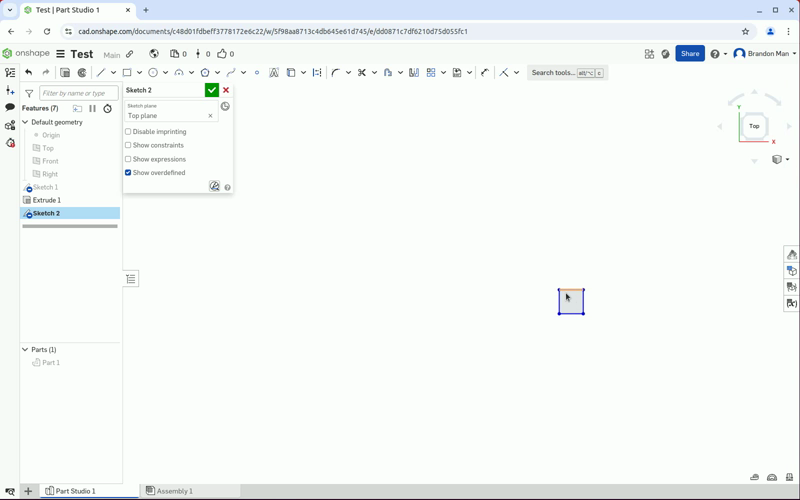
scroll(6)
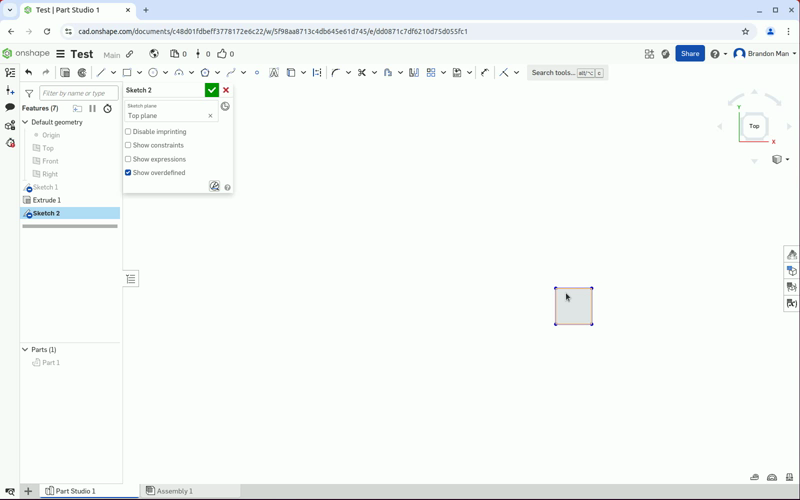
scroll(6)
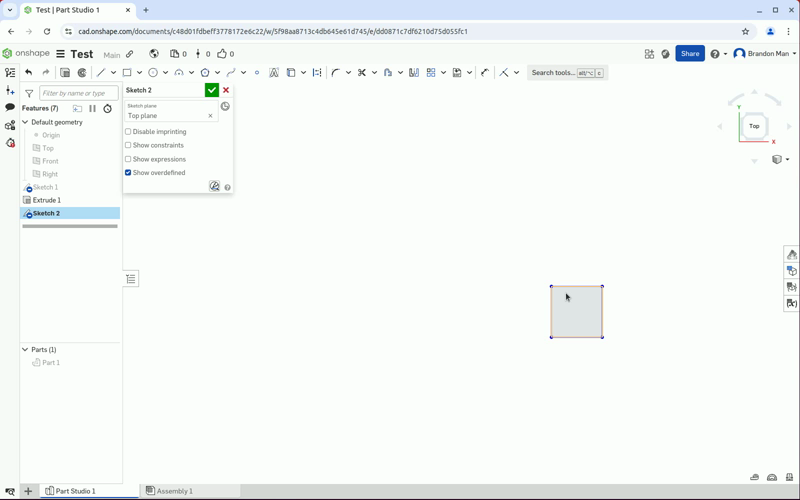
scroll(6)
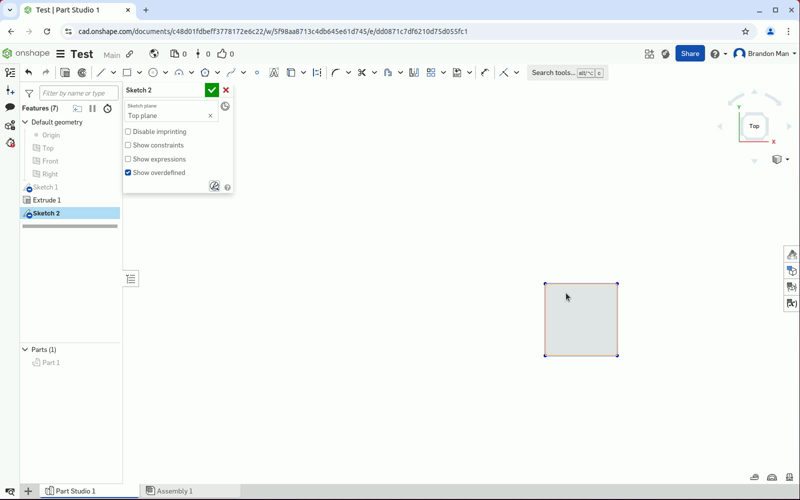
scroll(6)
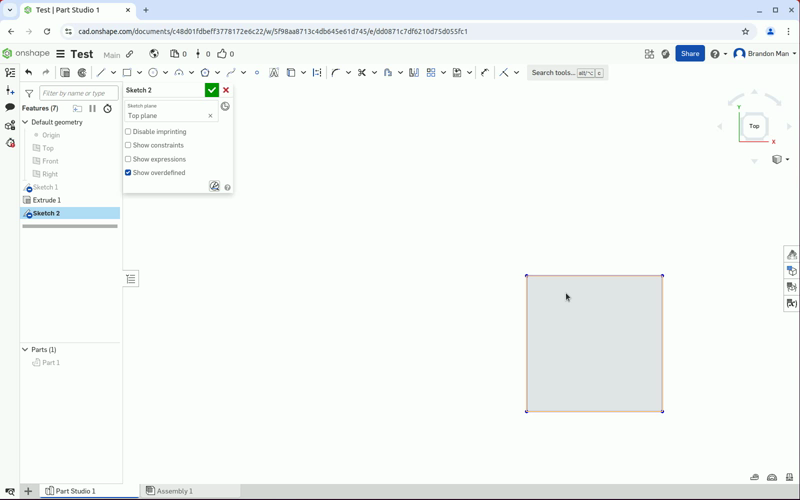
click(566, 292)
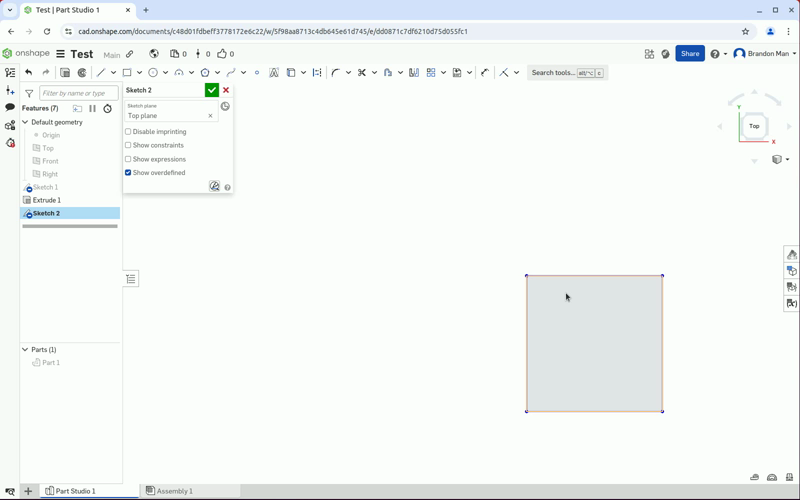
scroll(-6)
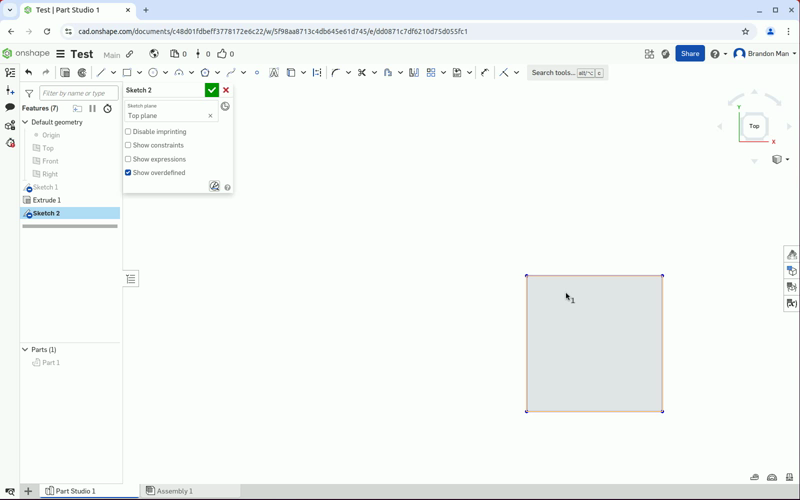
scroll(-6)
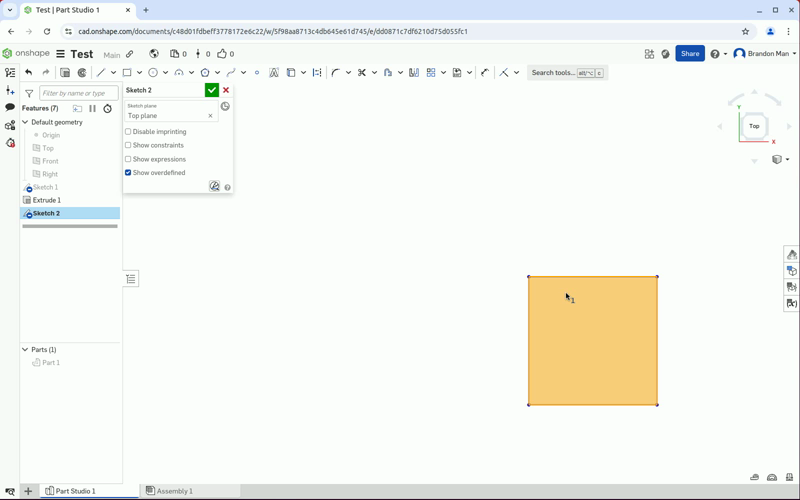
scroll(-6)
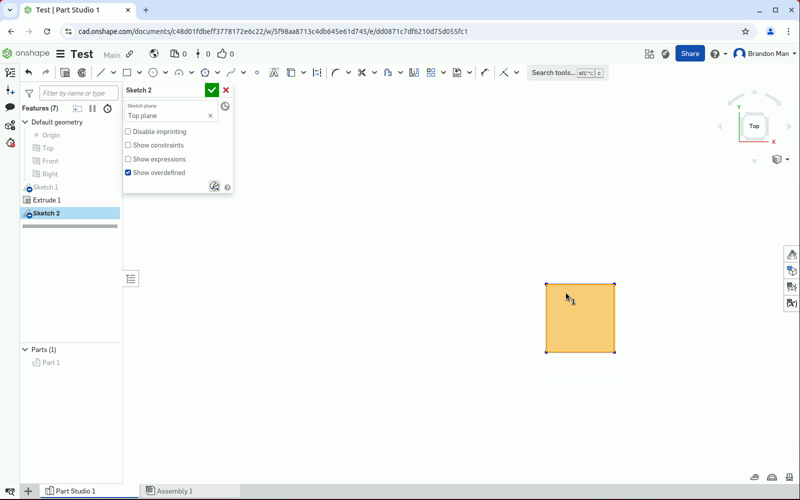
scroll(-6)
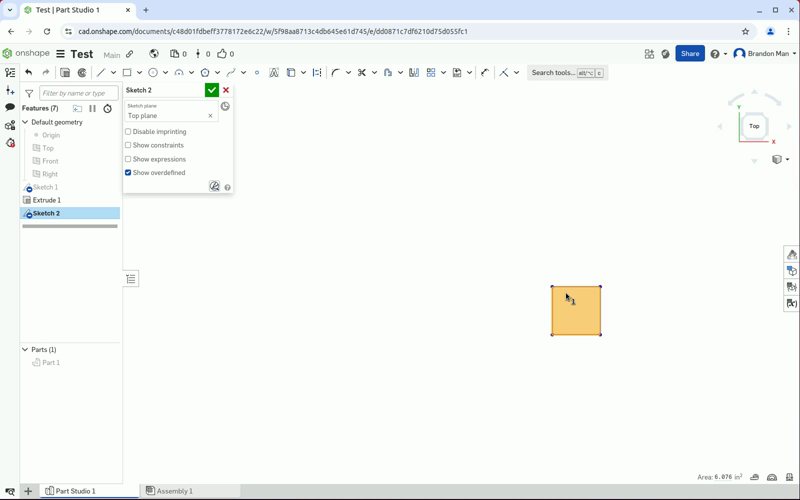
scroll(-6)
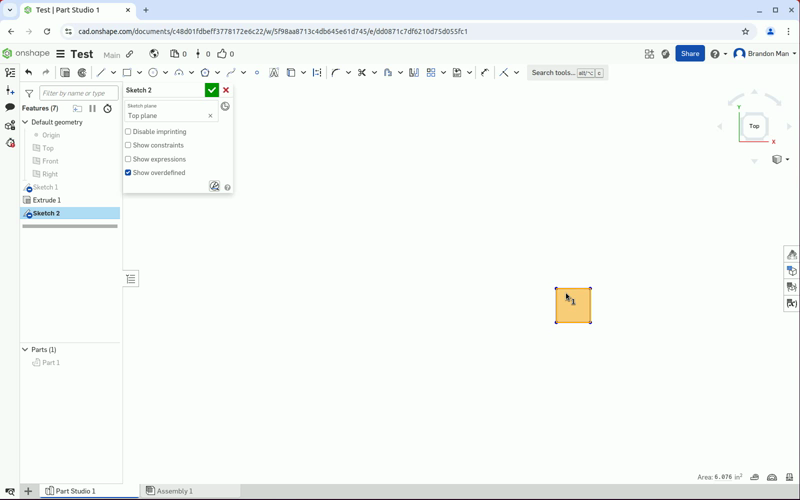
scroll(-6)
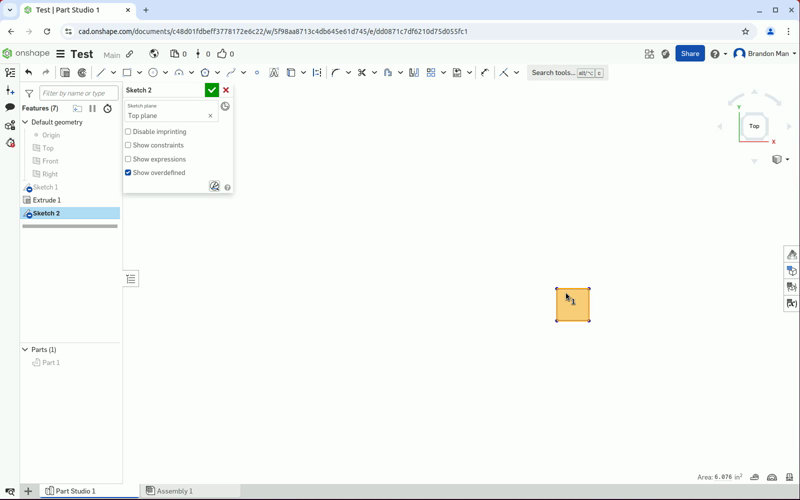
scroll(-6)
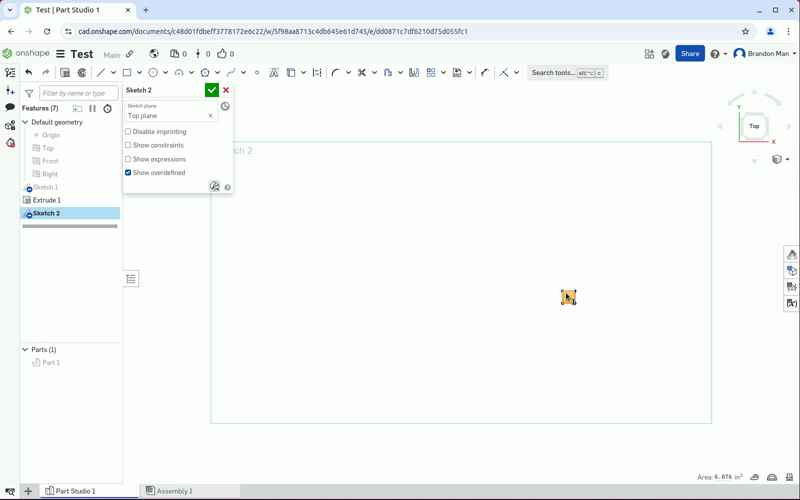
mouse_move(73, 352)
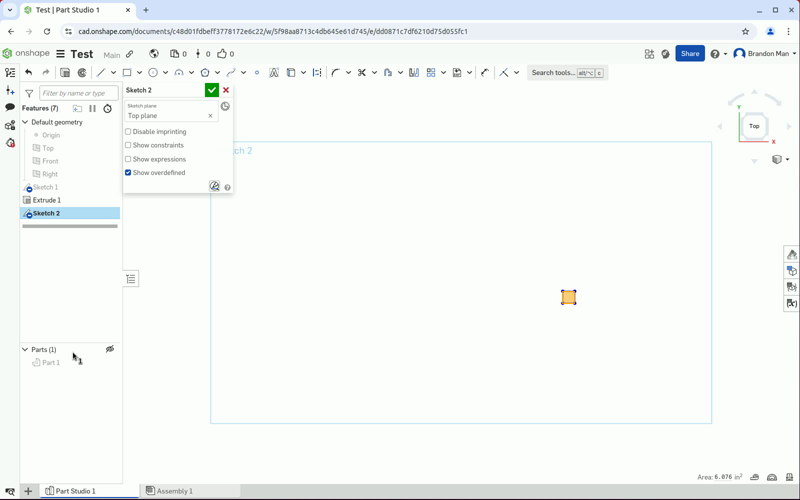
key(shift+y)
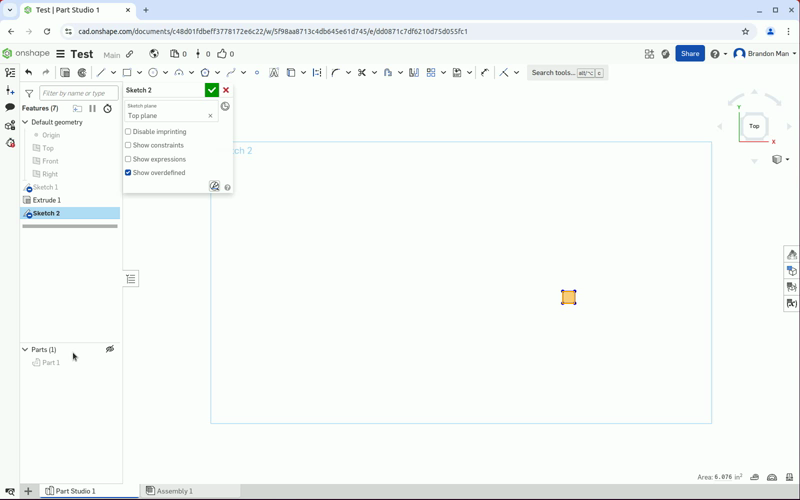
key(shift+e)
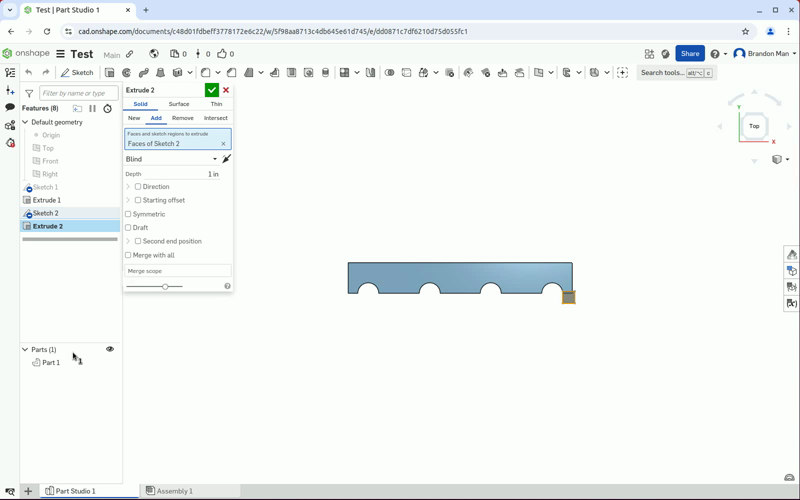
mouse_move(143, 106)
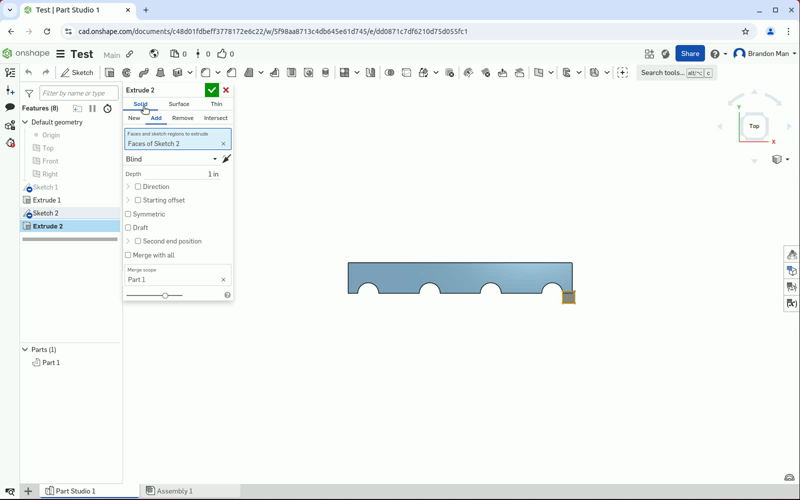
click(143, 106)
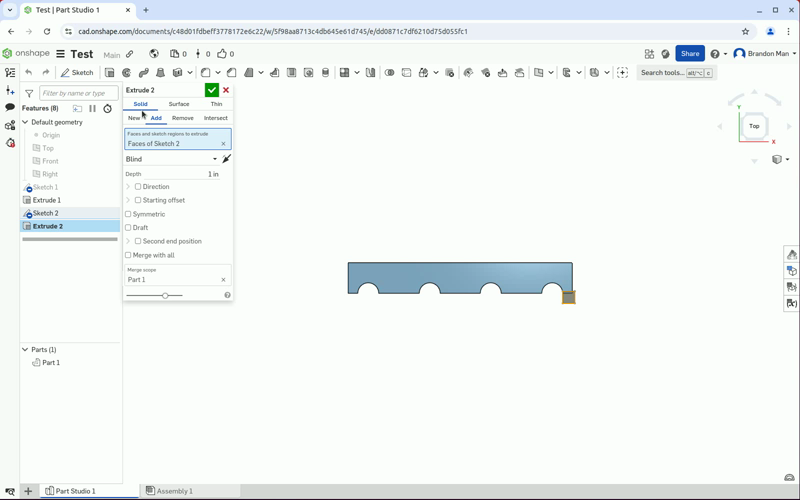
mouse_move(137, 120)
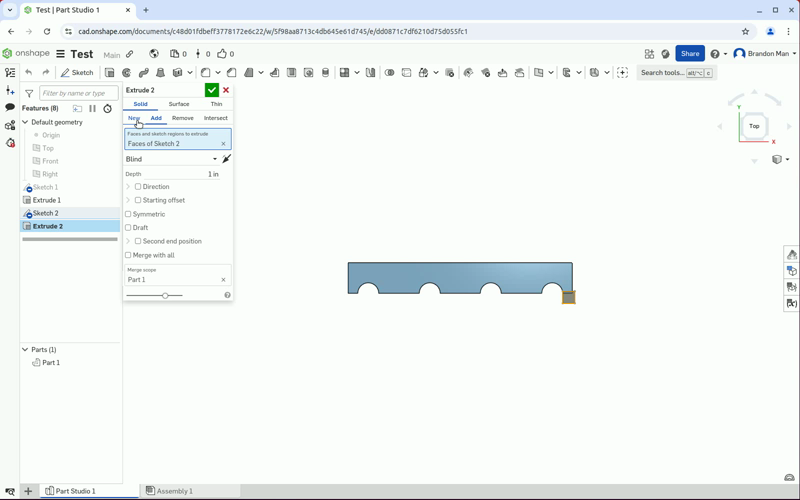
click(137, 120)
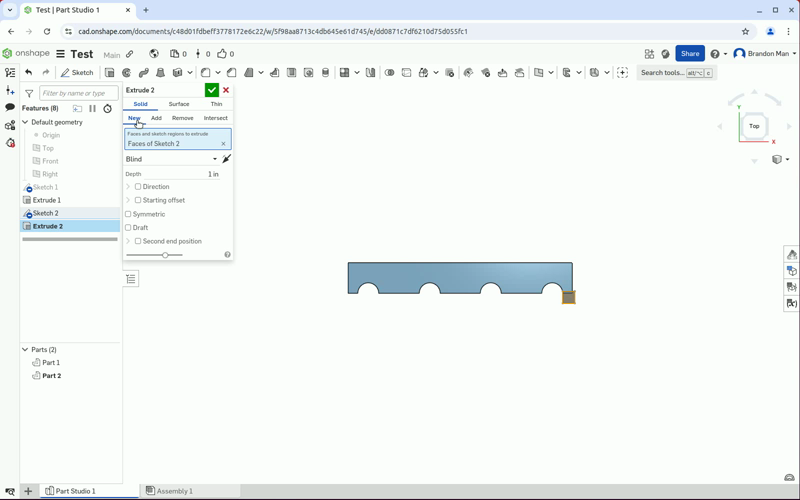
key(tab, 4)
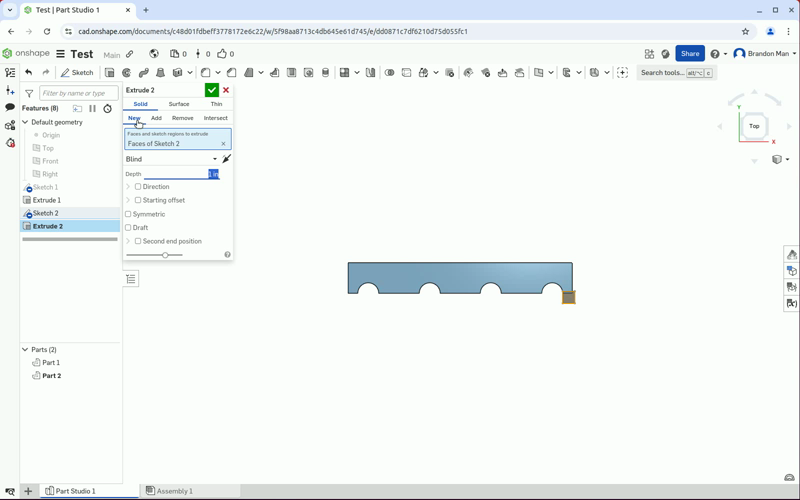
text(2.166)
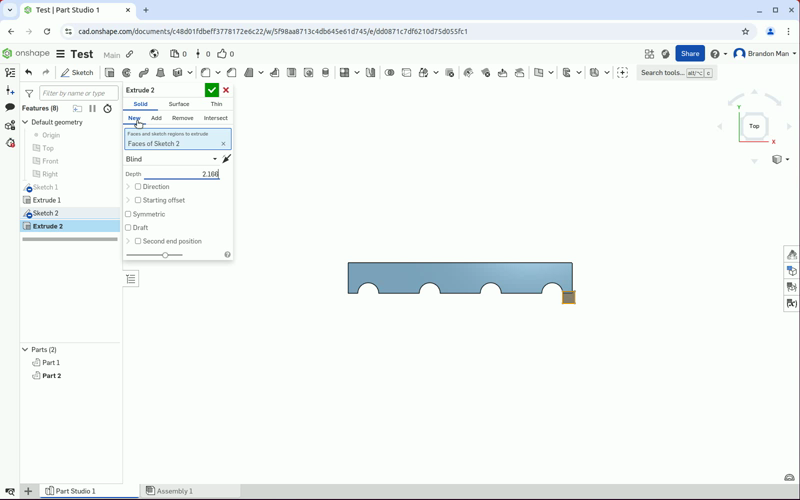
key(enter)
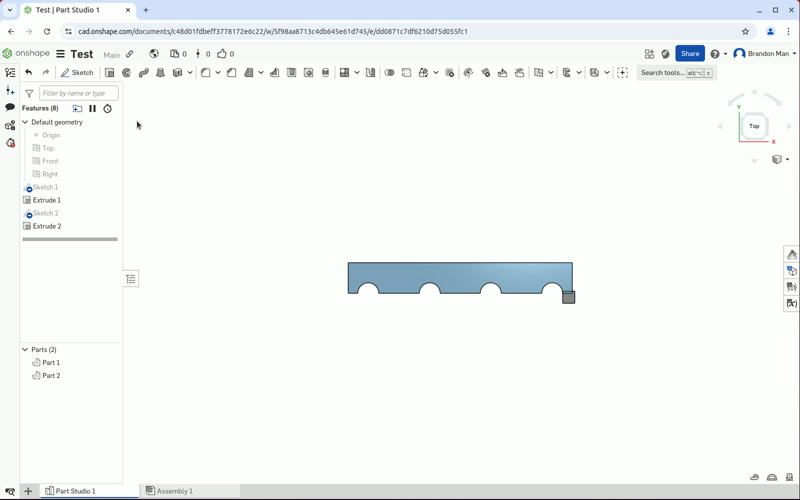
key(shift+h)
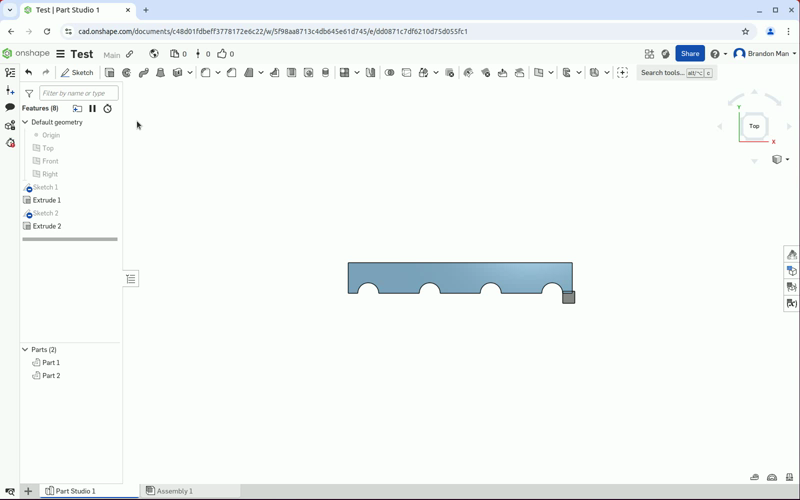
key(shift+h)
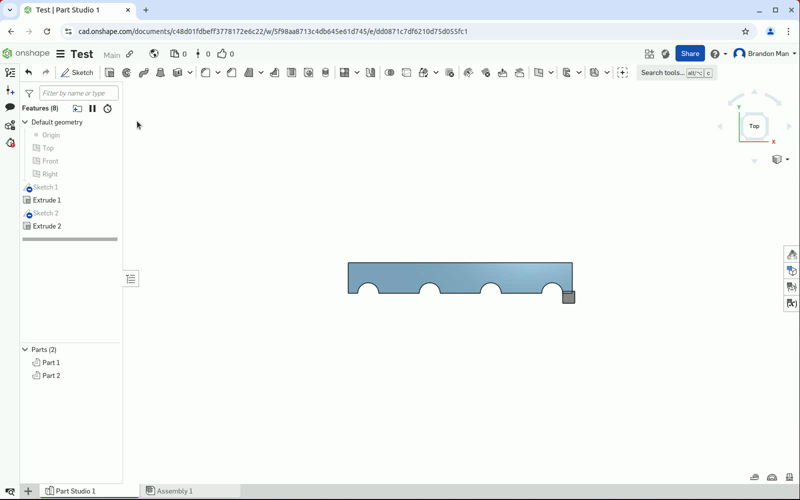
mouse_move(73, 189)
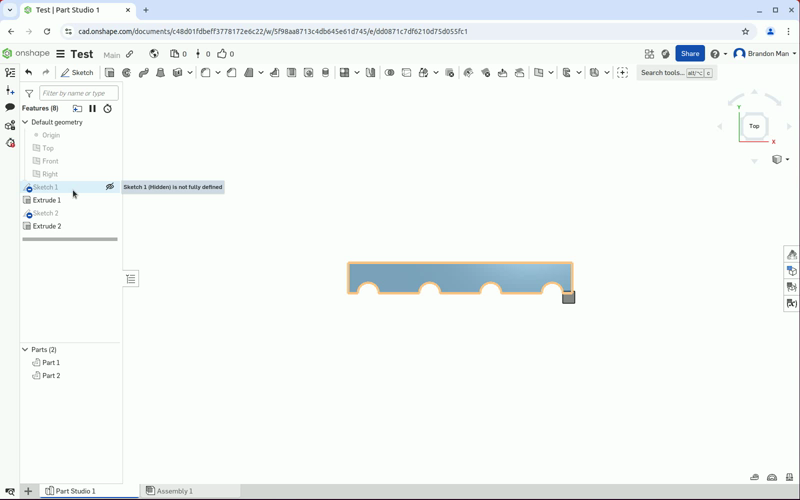
click(73, 189)
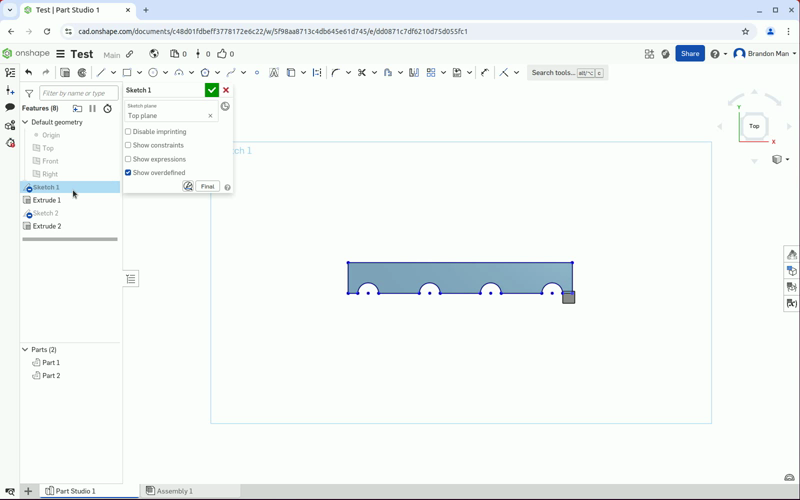
mouse_move(229, 92)
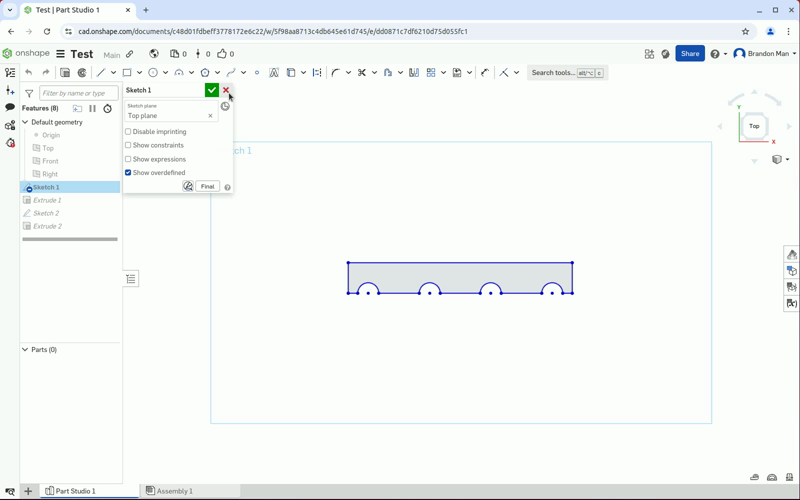
click(229, 92)
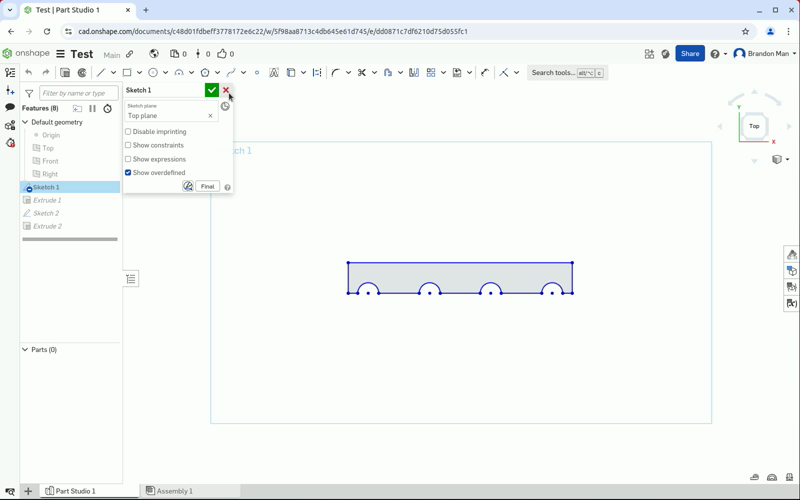
key(shift+s)
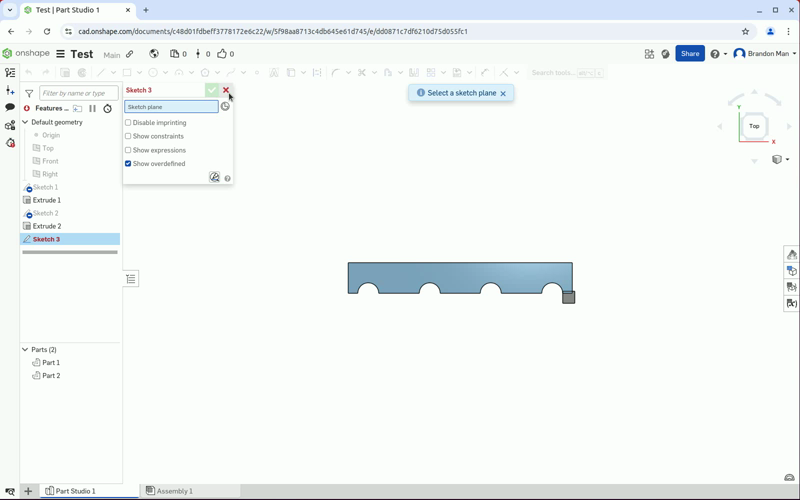
mouse_move(73, 150)
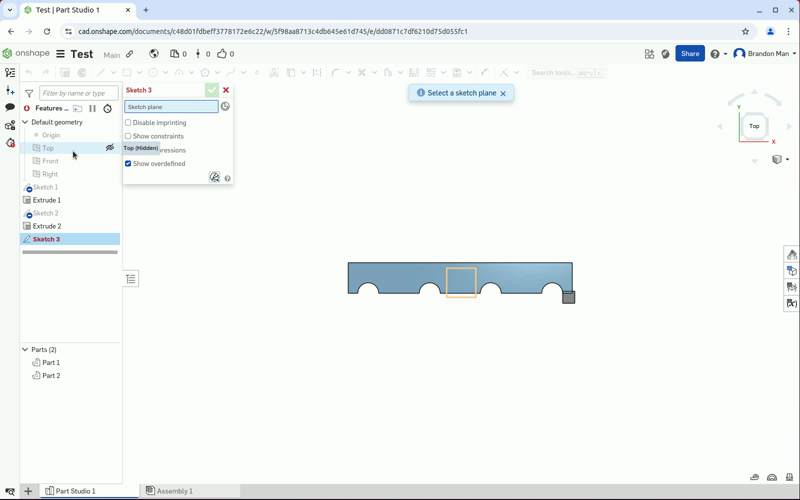
click(73, 150)
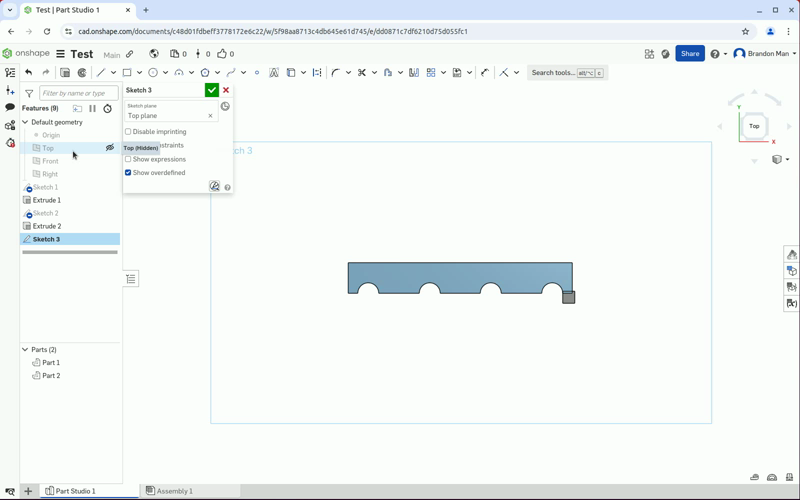
mouse_move(73, 352)
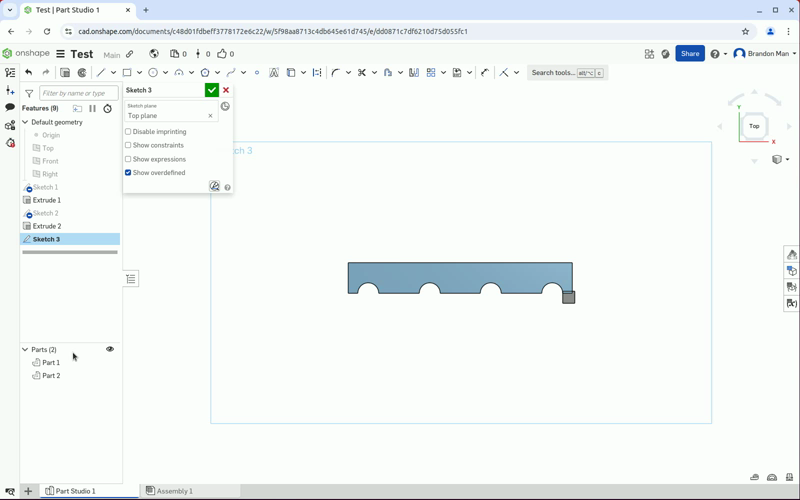
key(y)
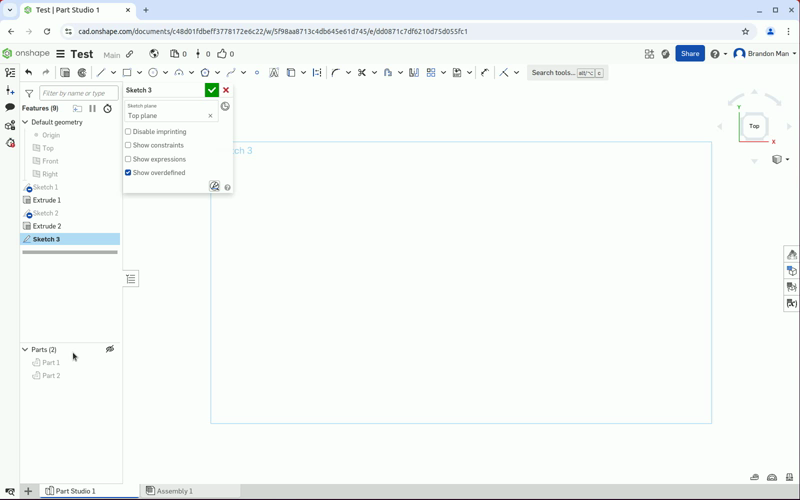
key(l)
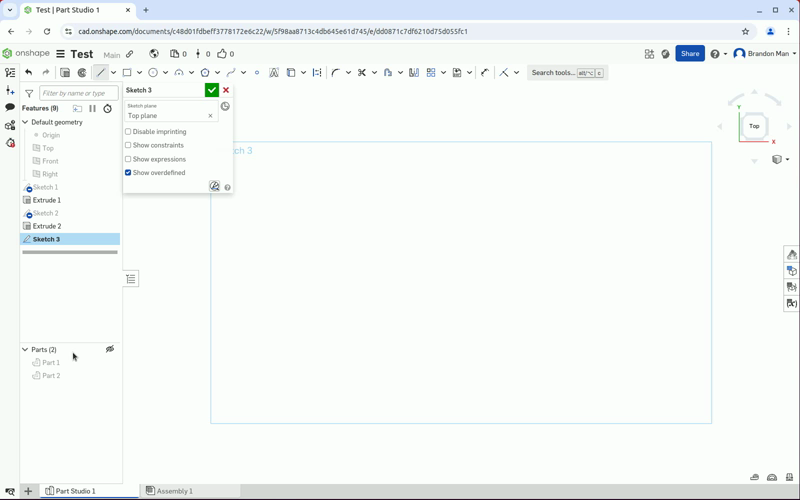
key_down(shift)
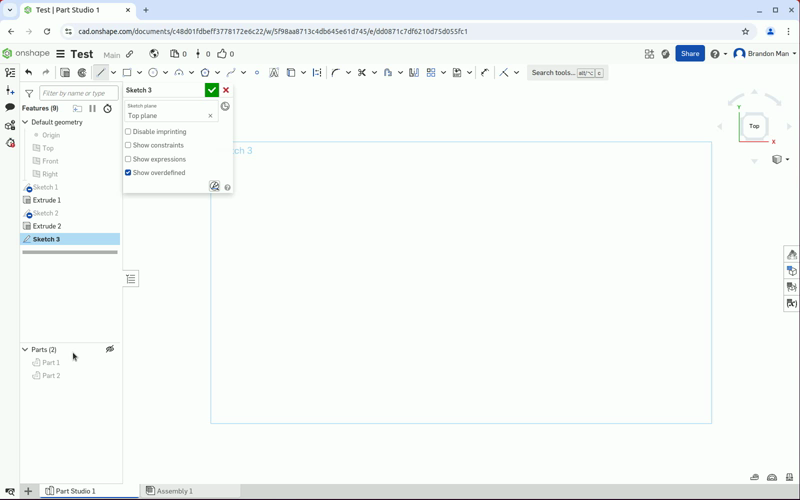
mouse_move(440, 303)
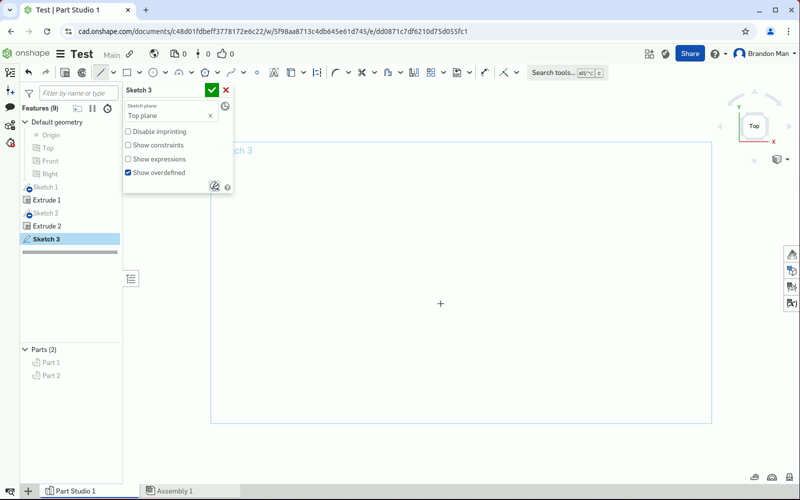
click(440, 303)
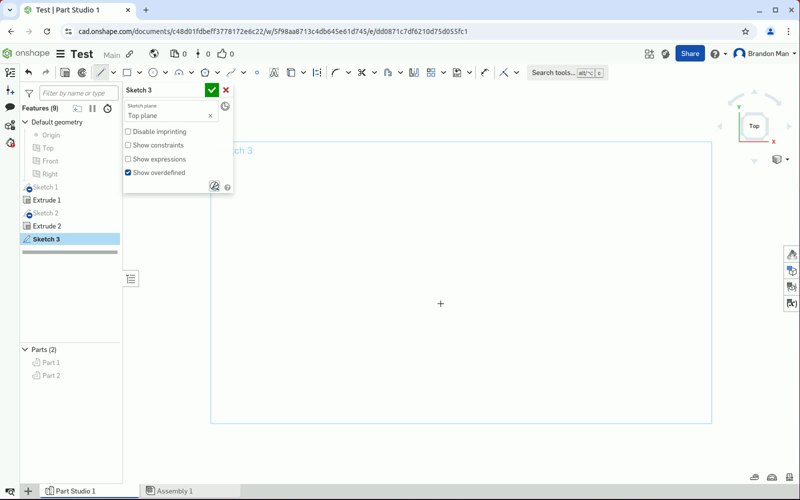
key_up(shift)
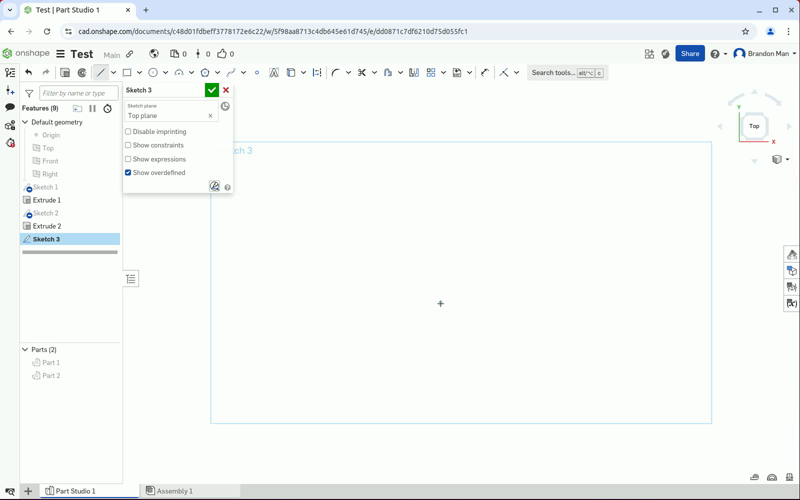
key_down(shift)
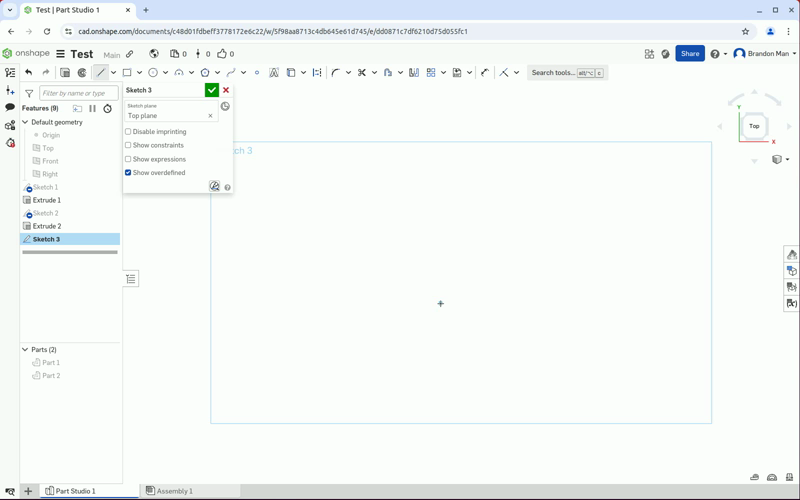
mouse_move(470, 303)
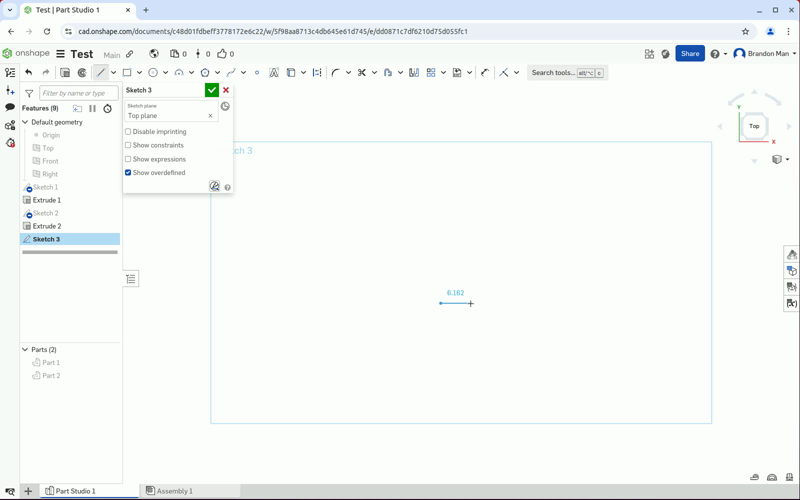
mouse_move(482, 303)
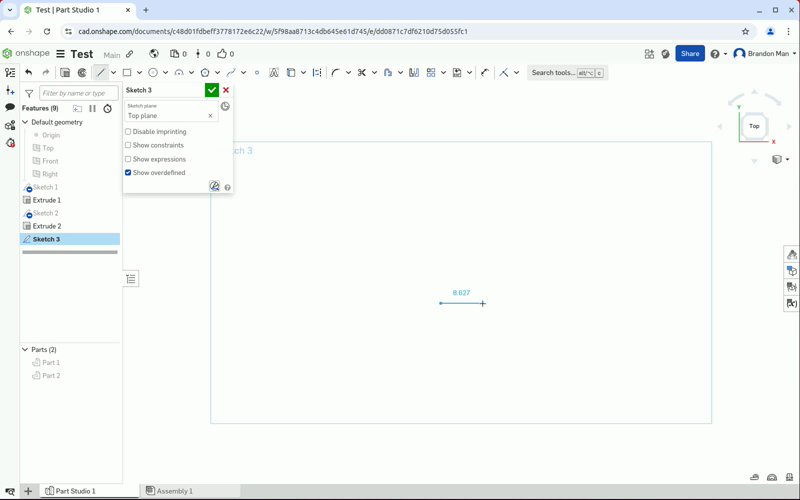
click(482, 303)
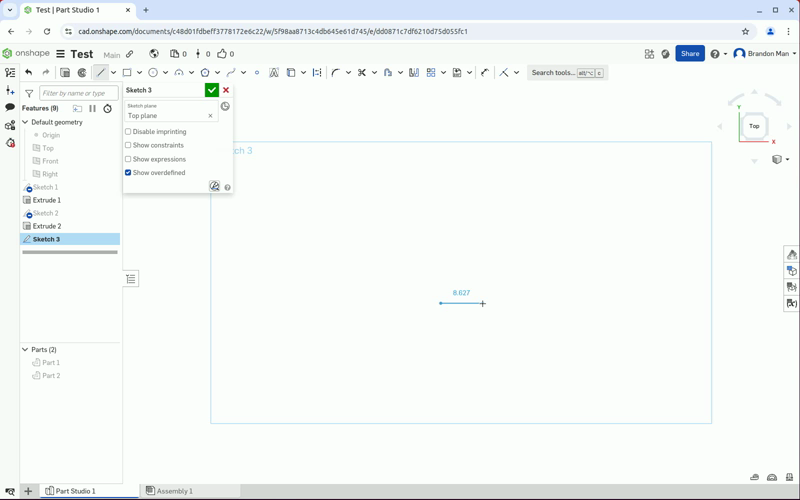
key_up(shift)
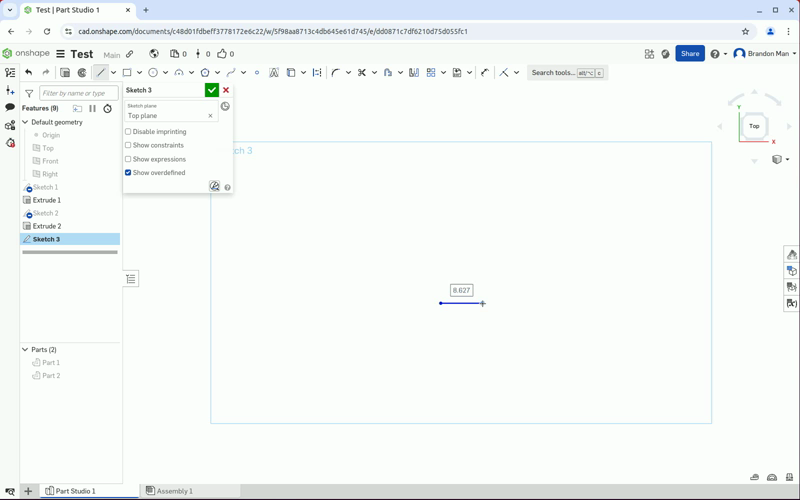
key_down(shift)
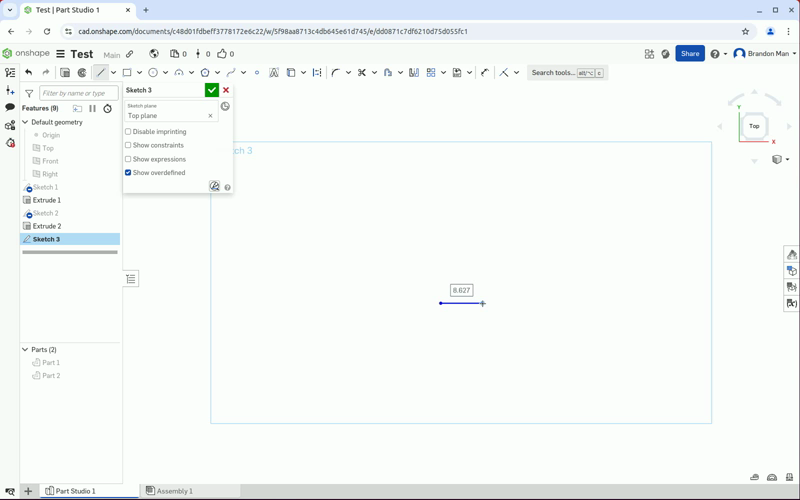
mouse_move(512, 303)
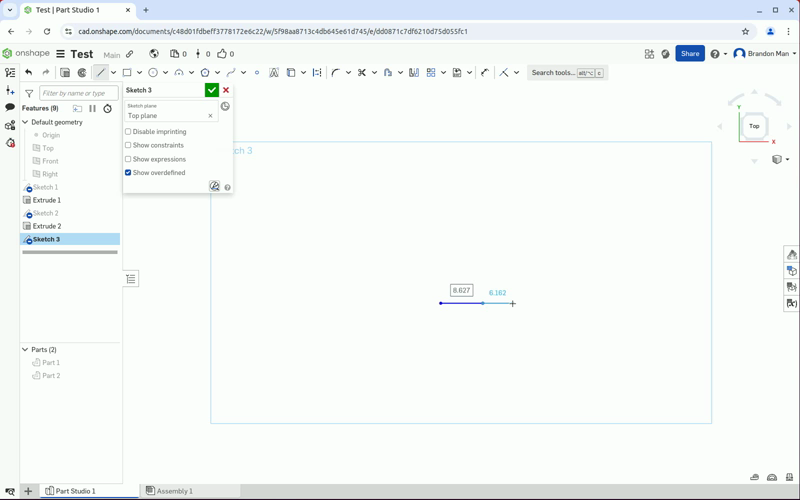
mouse_move(482, 292)
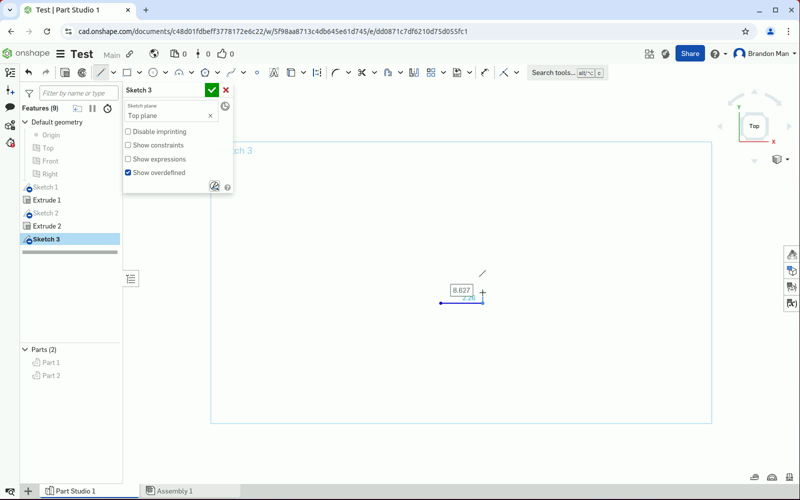
click(482, 292)
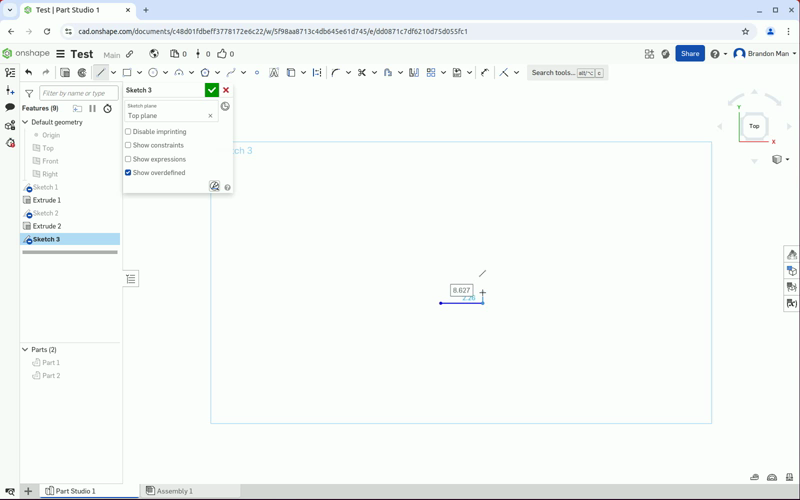
key_up(shift)
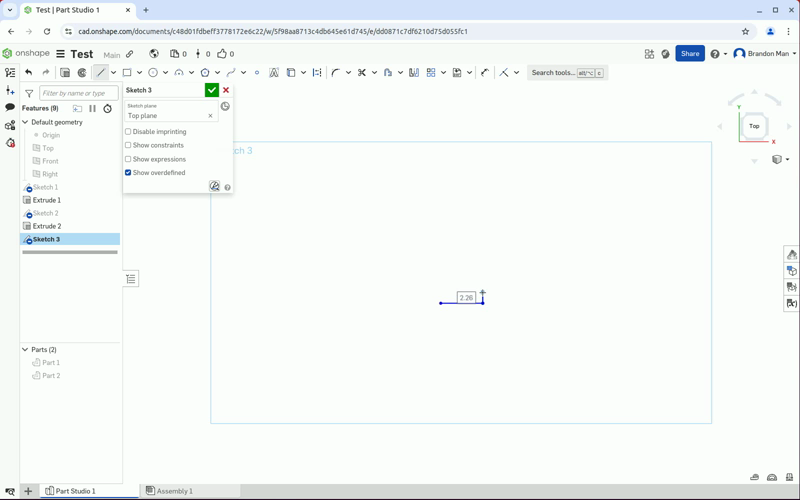
key_down(shift)
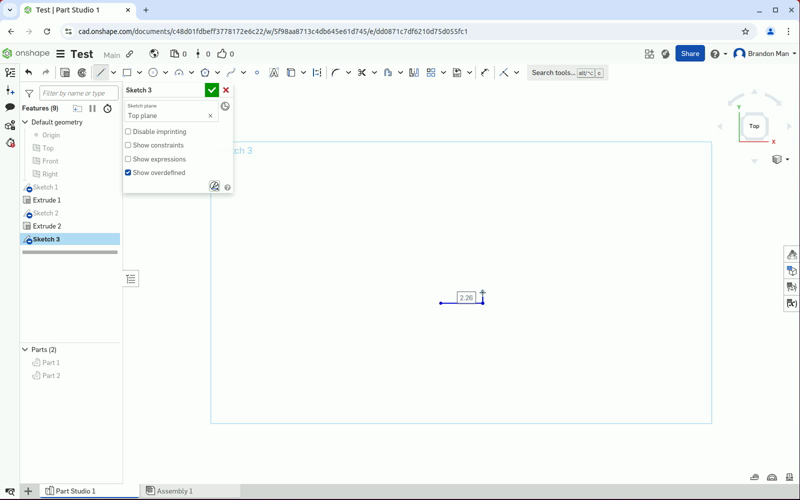
mouse_move(512, 292)
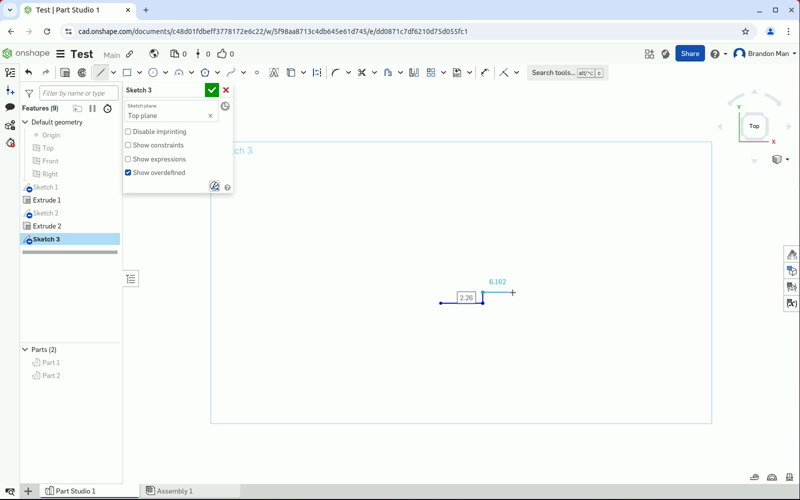
mouse_move(440, 292)
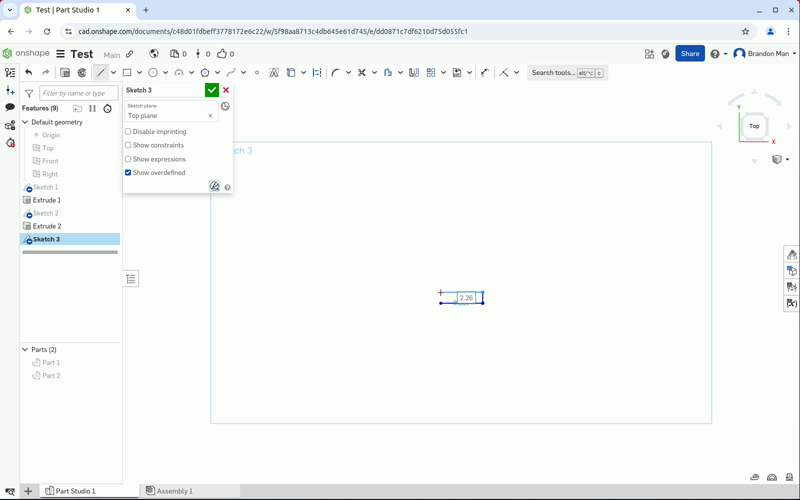
click(440, 292)
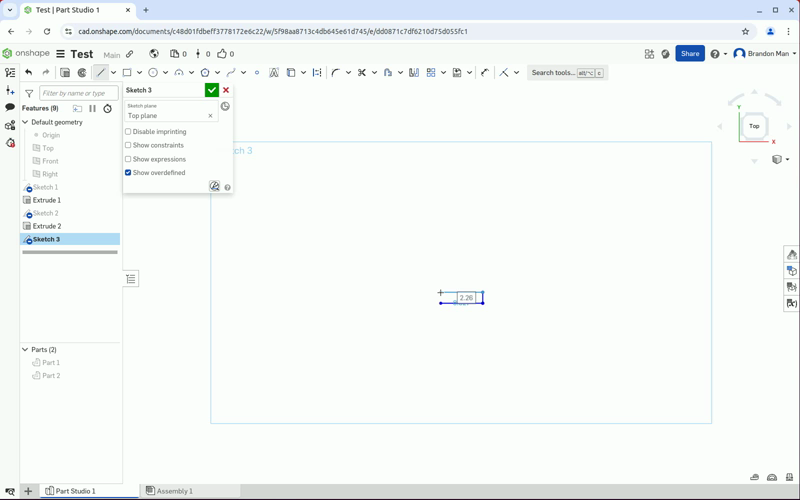
key_up(shift)
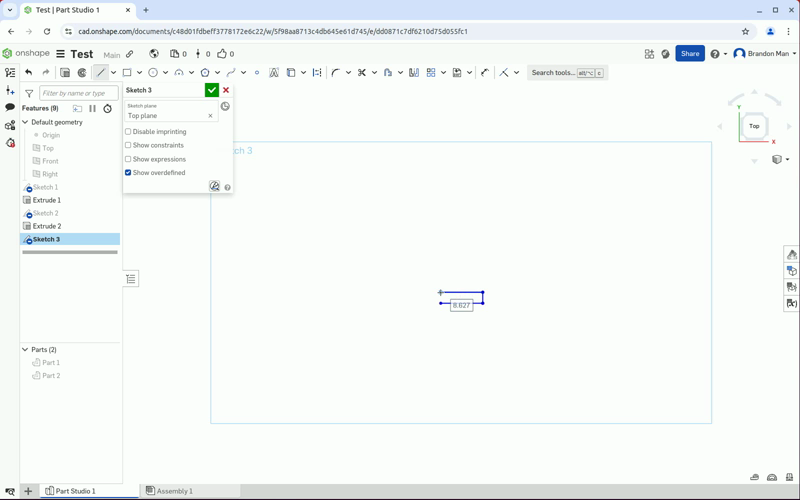
mouse_move(470, 292)
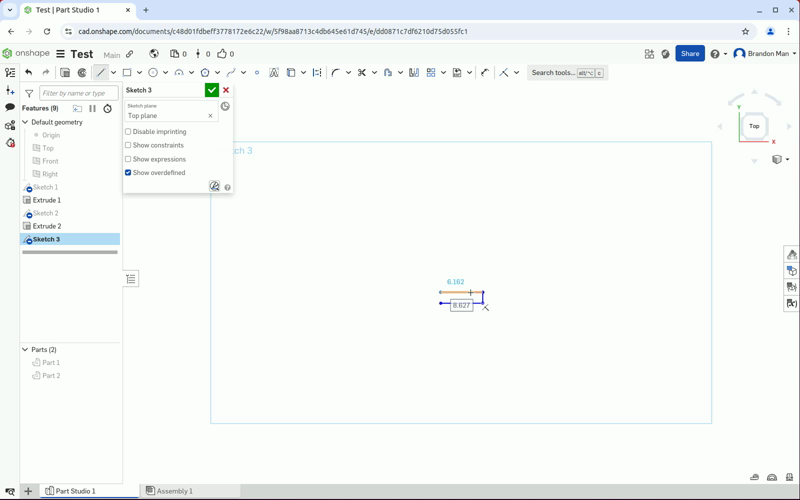
key_down(shift)
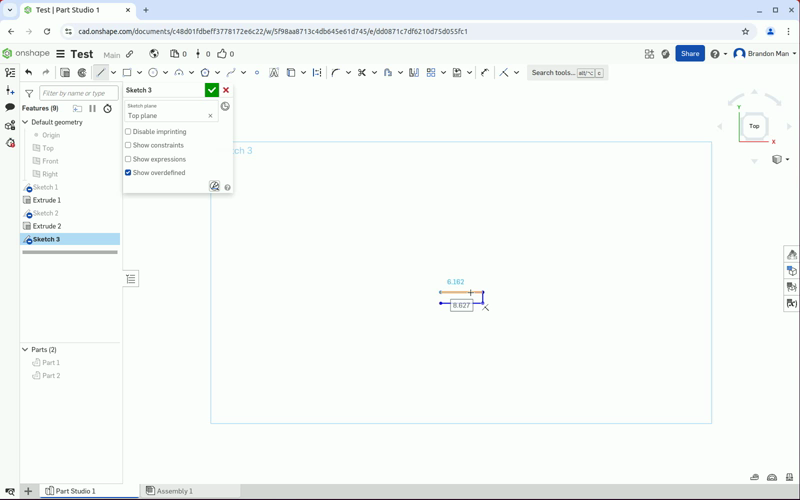
mouse_move(440, 303)
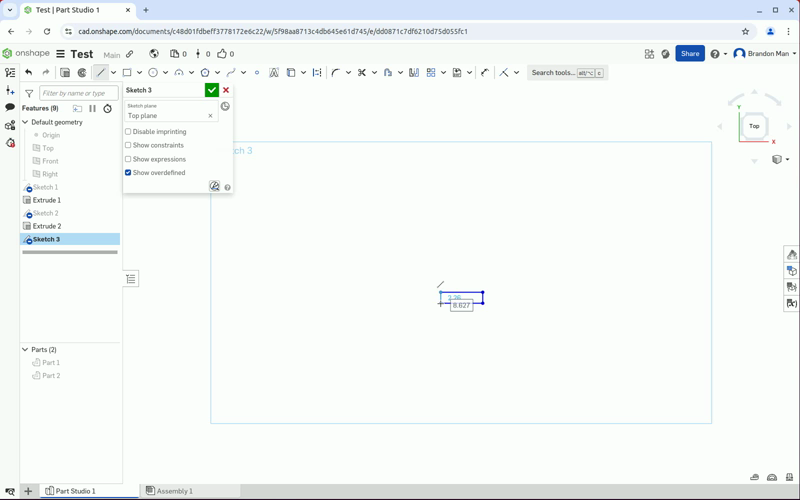
key_up(shift)
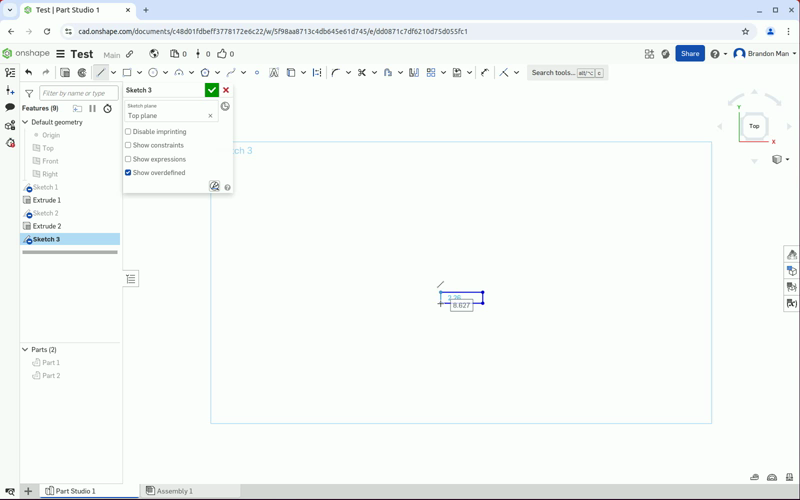
click(440, 303)
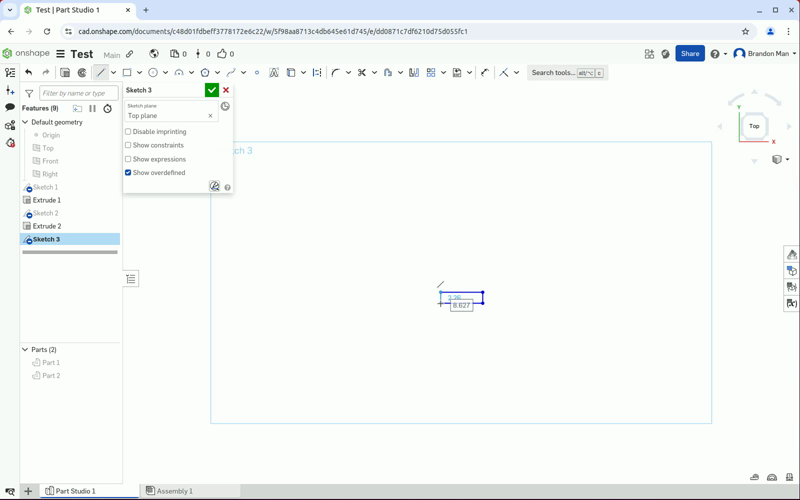
key(esc)
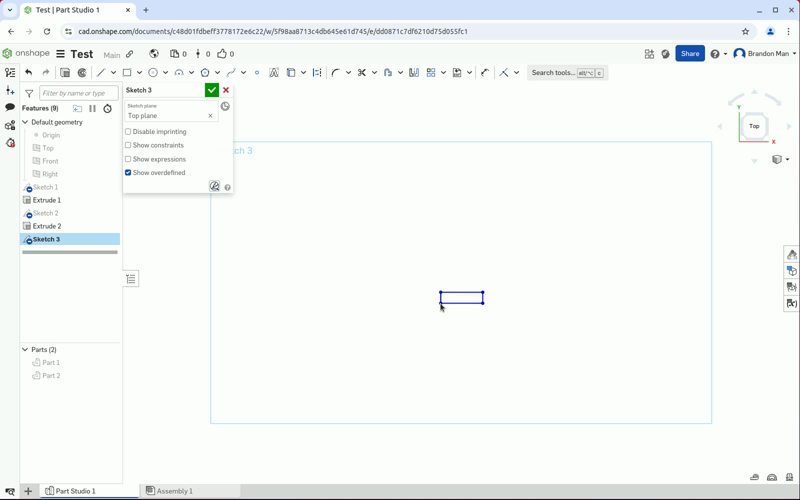
mouse_move(461, 300)
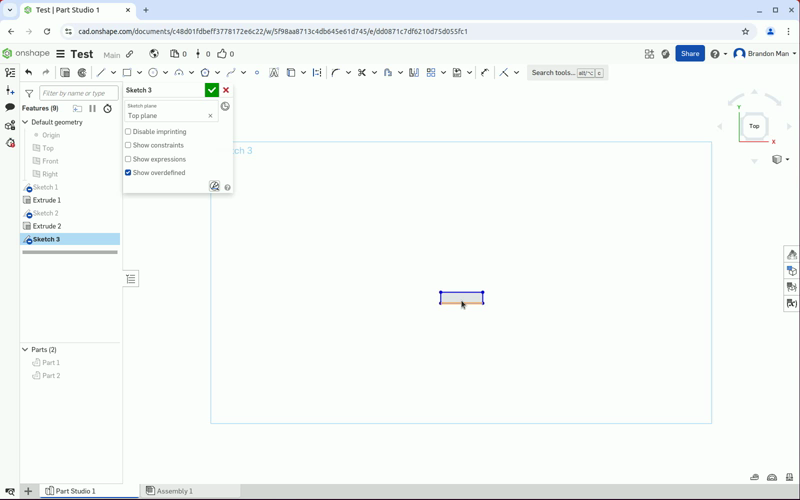
scroll(6)
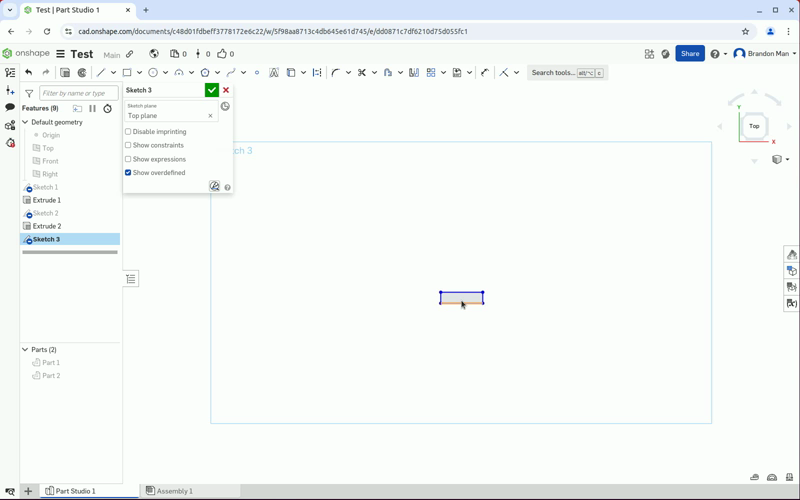
scroll(6)
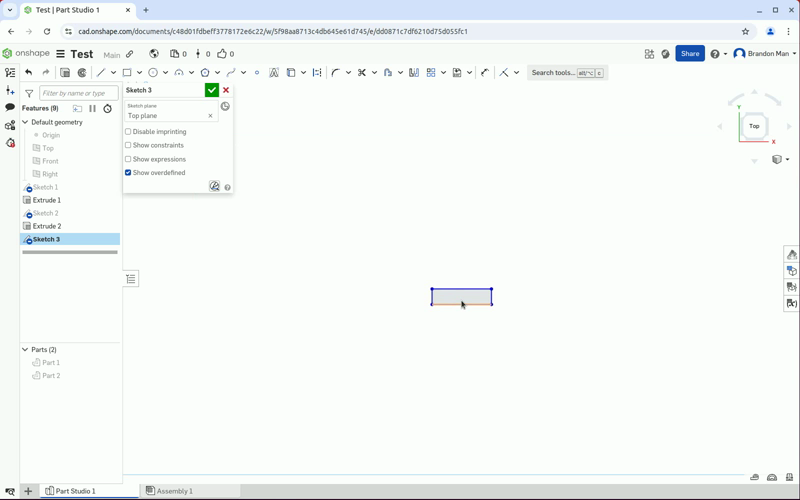
scroll(6)
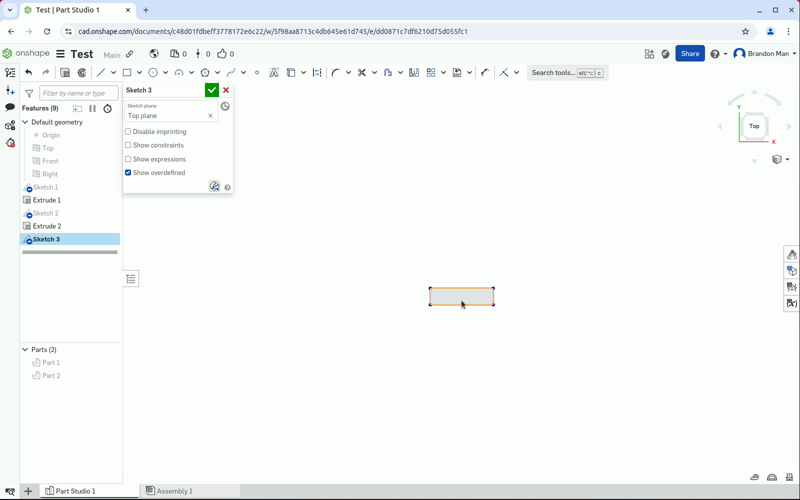
scroll(6)
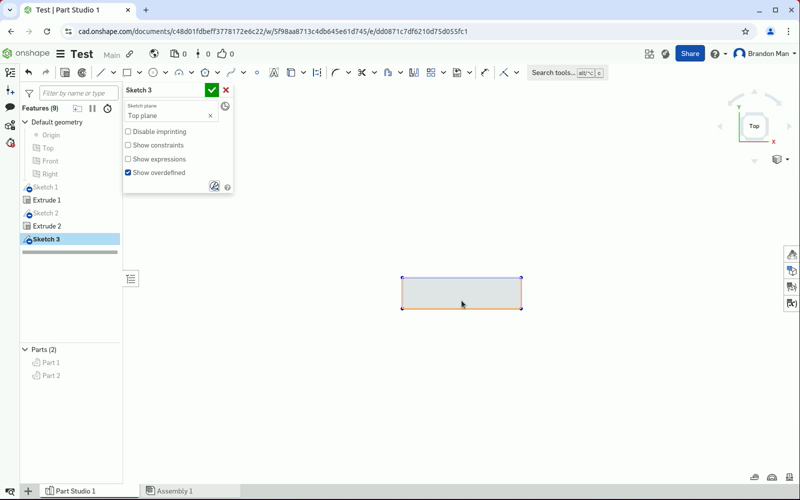
scroll(6)
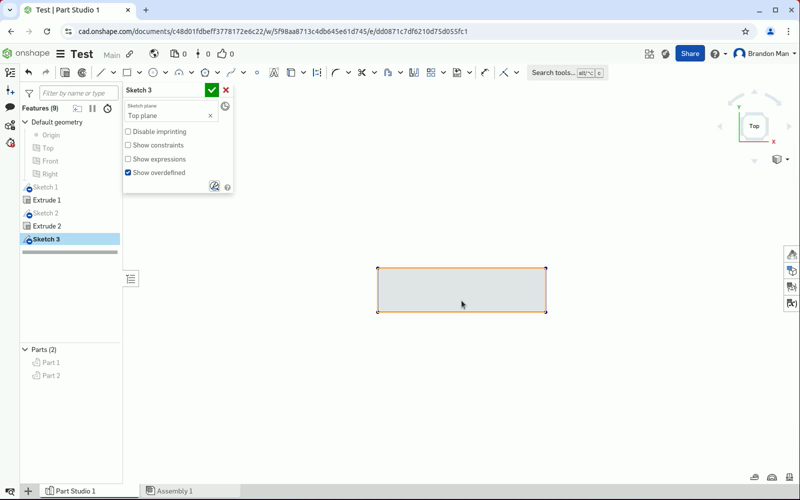
scroll(6)
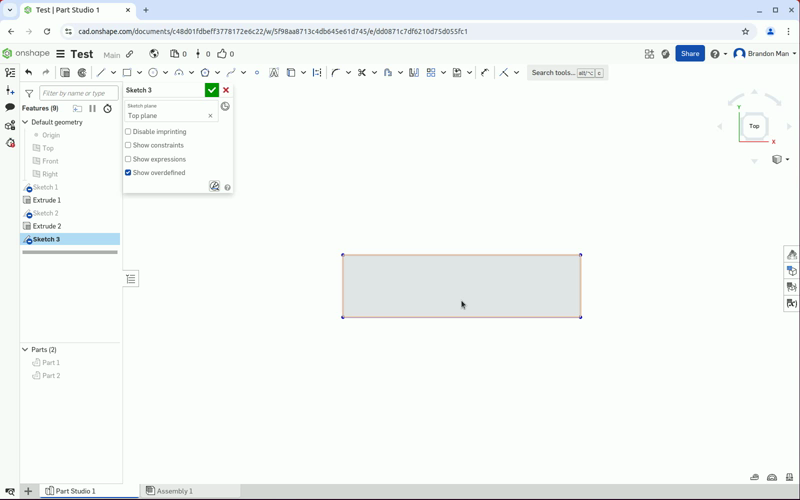
scroll(6)
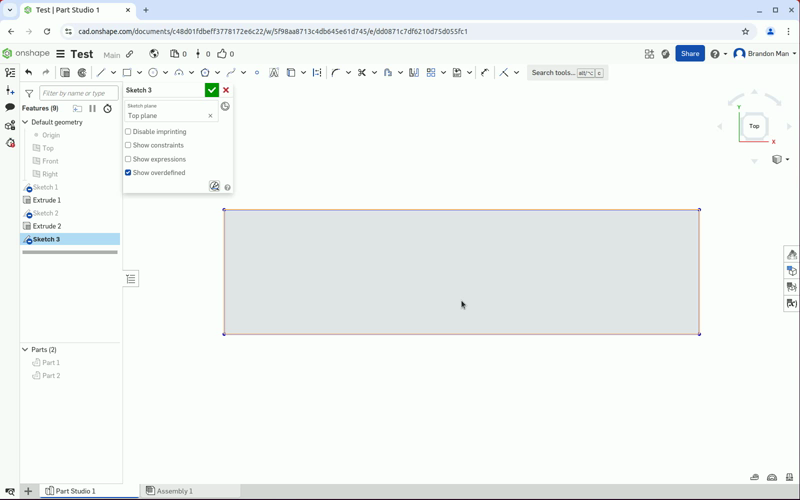
click(461, 300)
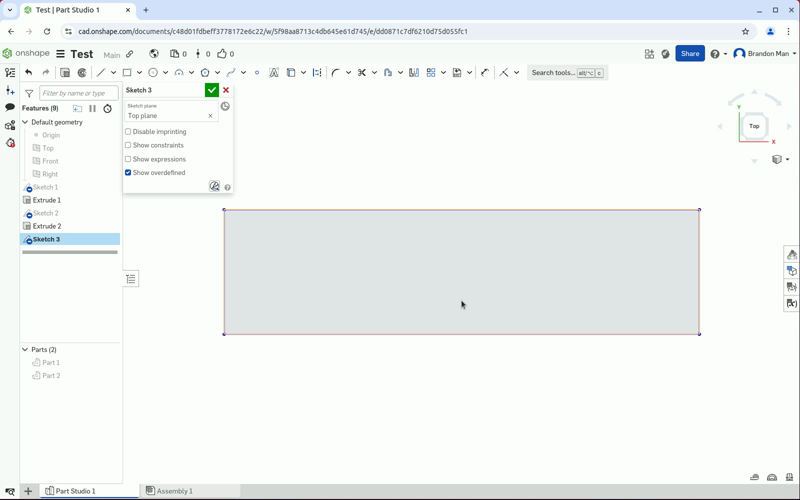
scroll(-6)
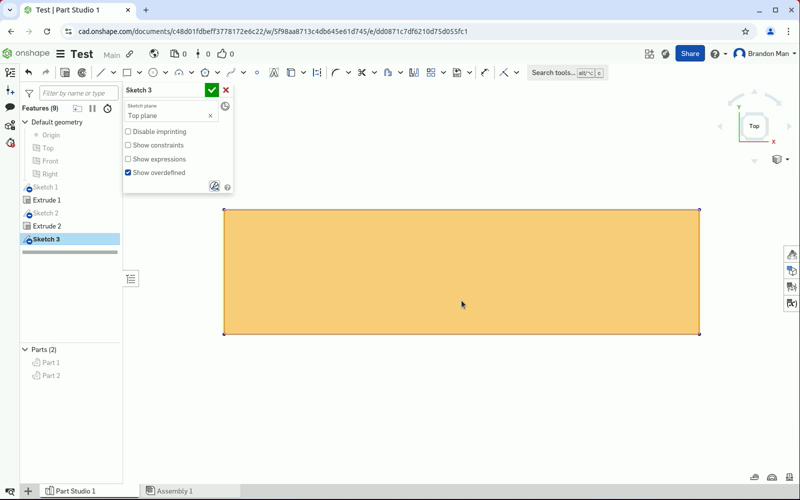
scroll(-6)
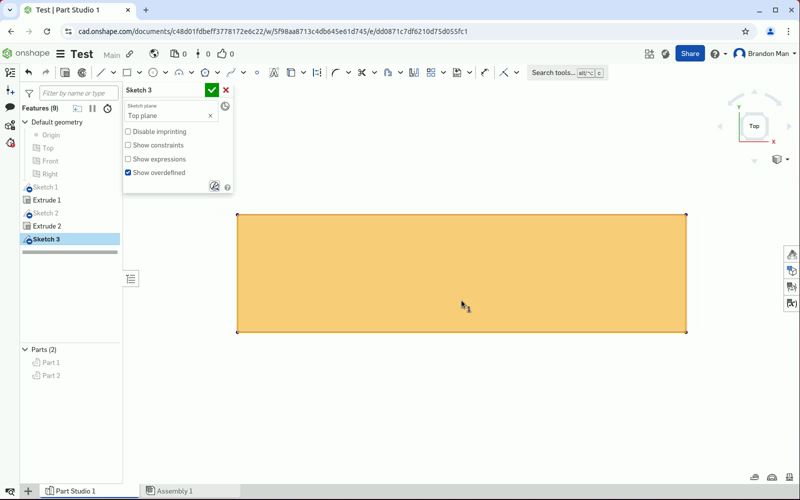
scroll(-6)
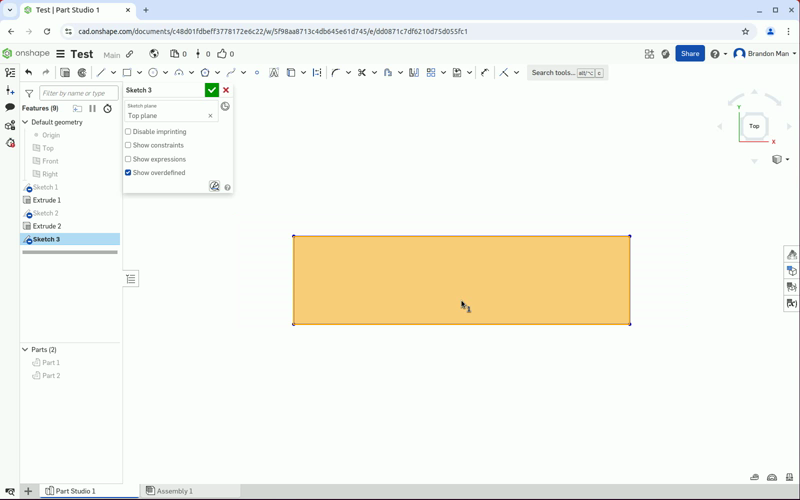
scroll(-6)
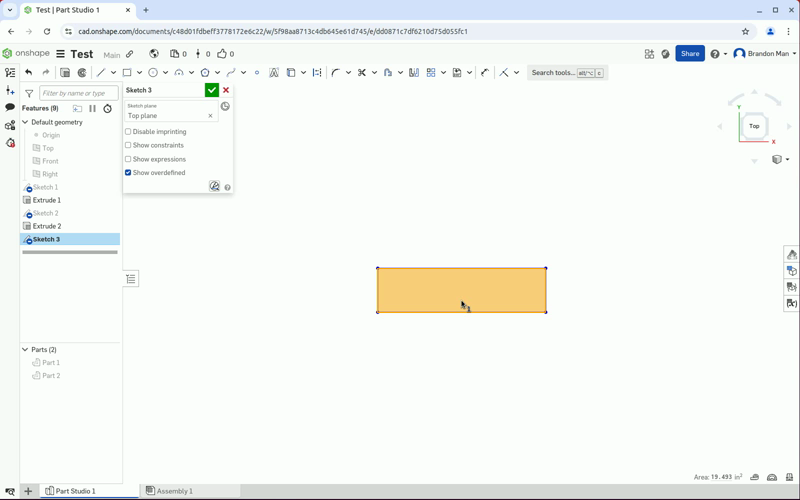
scroll(-6)
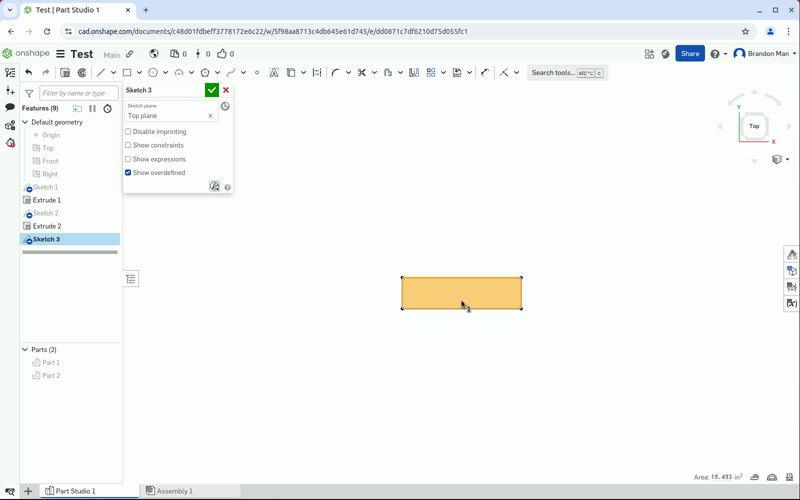
scroll(-6)
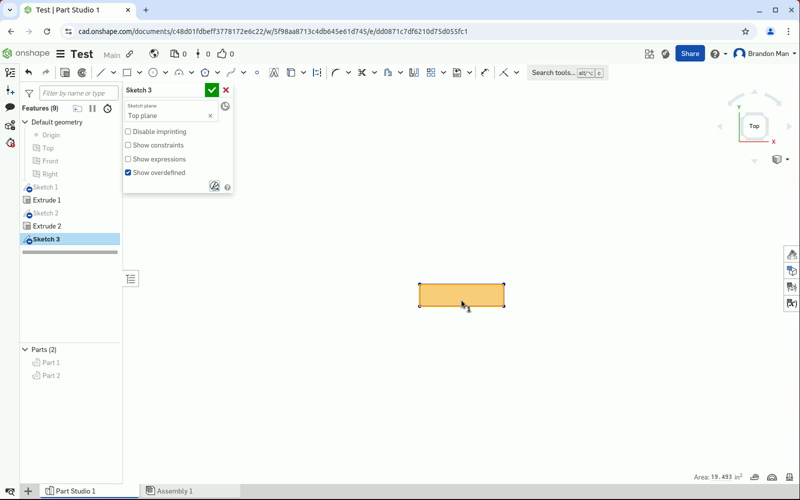
scroll(-6)
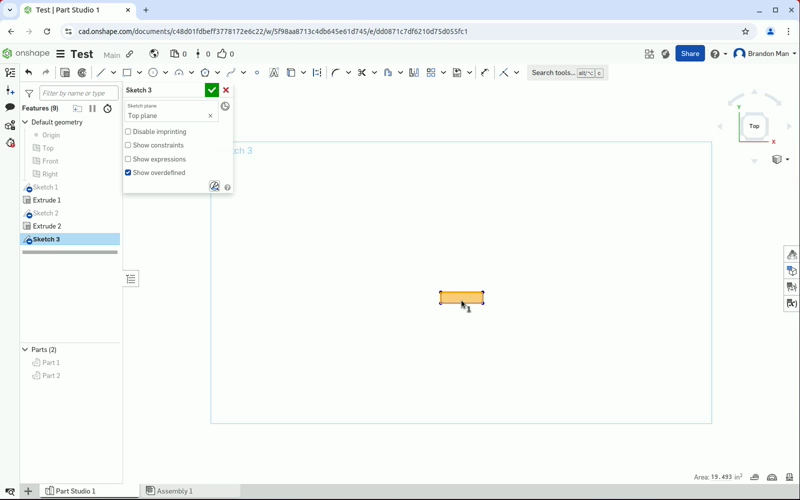
mouse_move(73, 352)
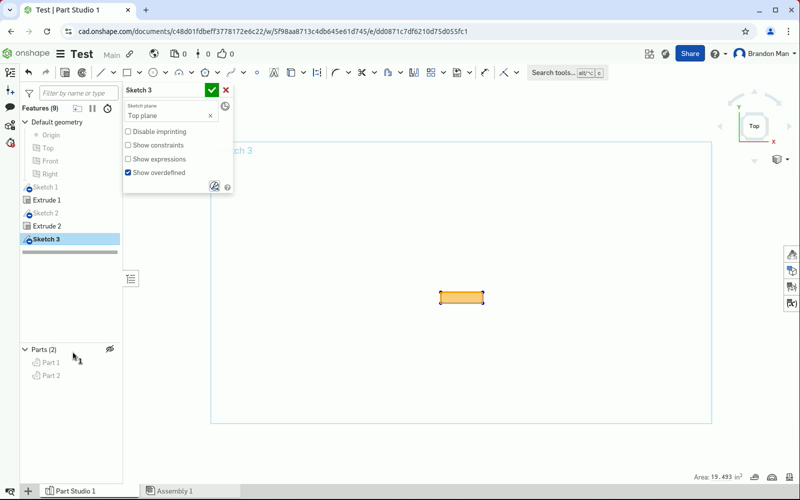
key(shift+y)
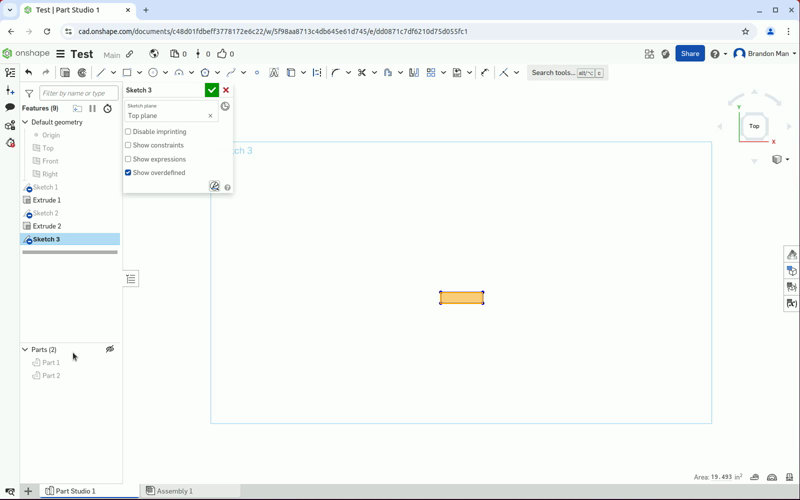
key(shift+e)
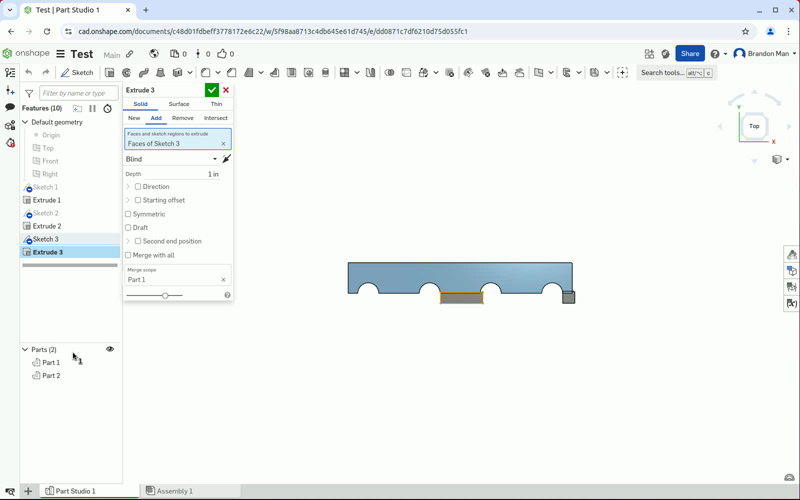
mouse_move(143, 106)
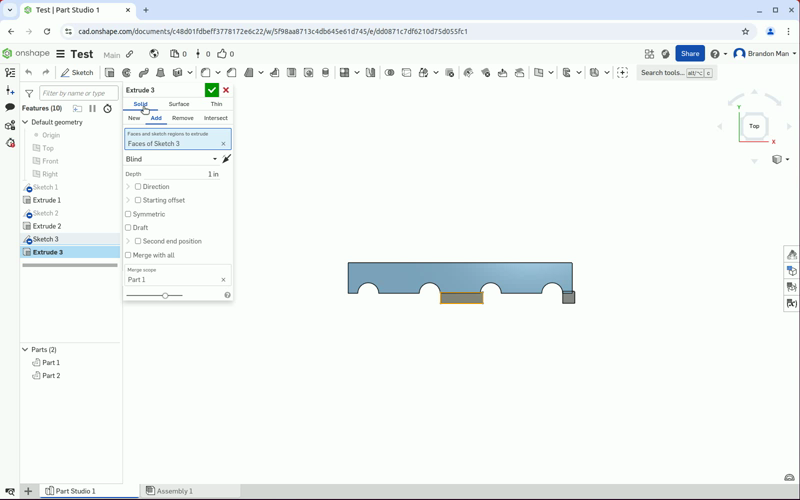
click(143, 106)
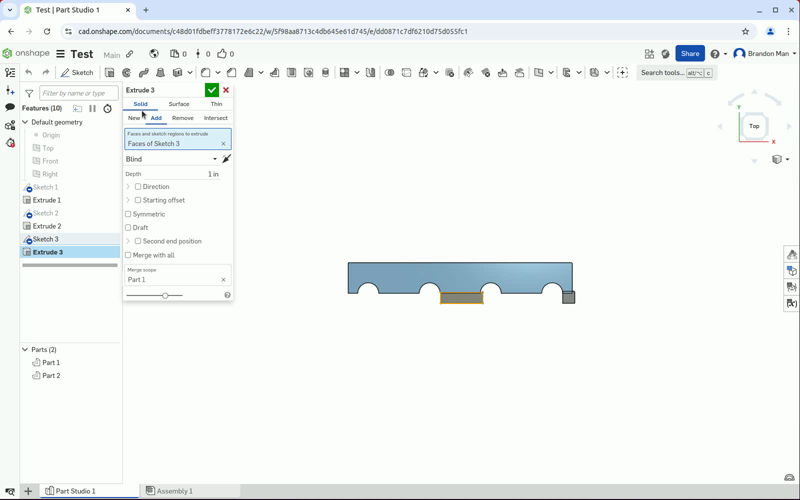
mouse_move(137, 120)
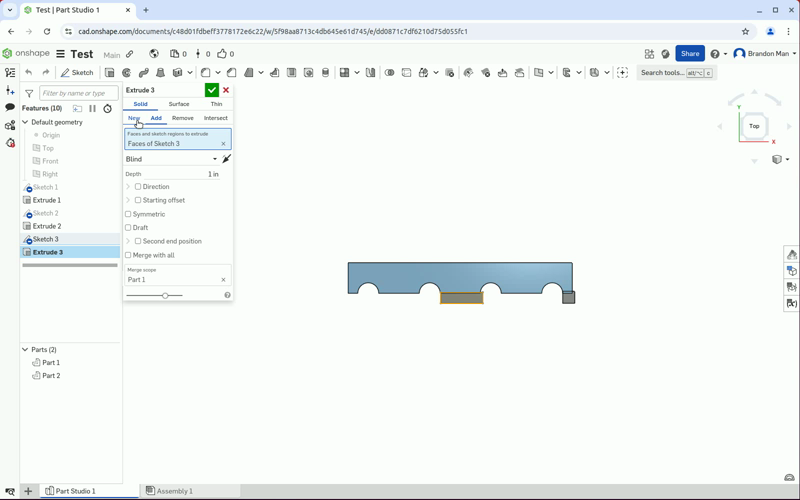
click(137, 120)
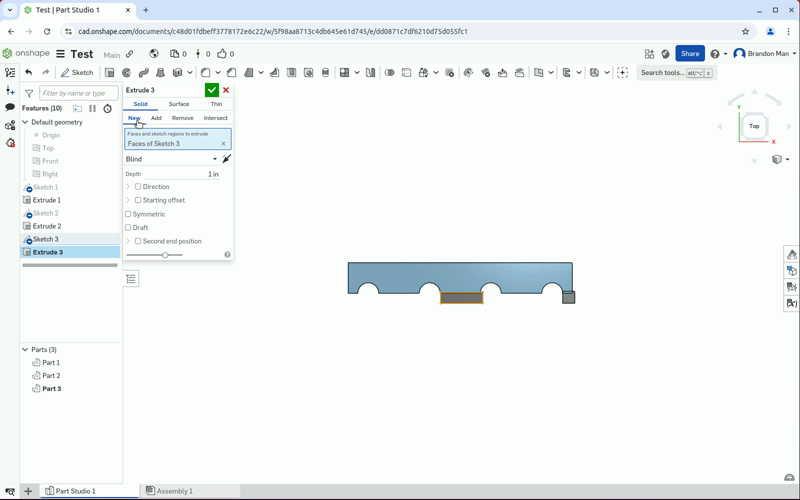
key(tab, 4)
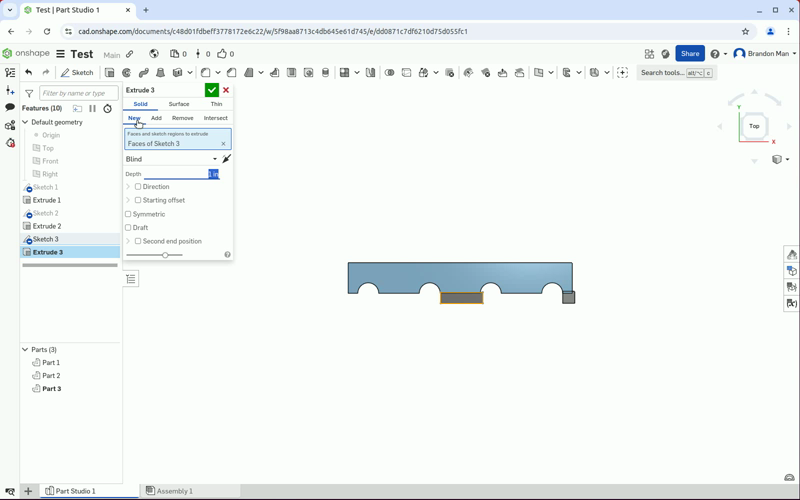
text(2.166)
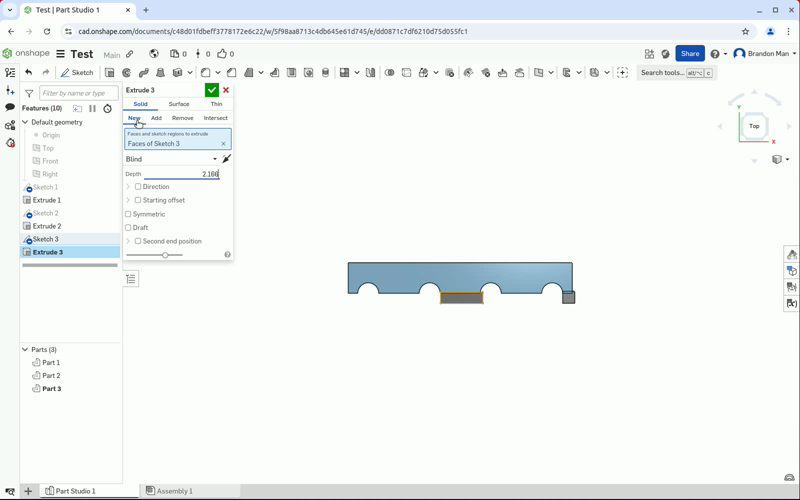
key(enter)
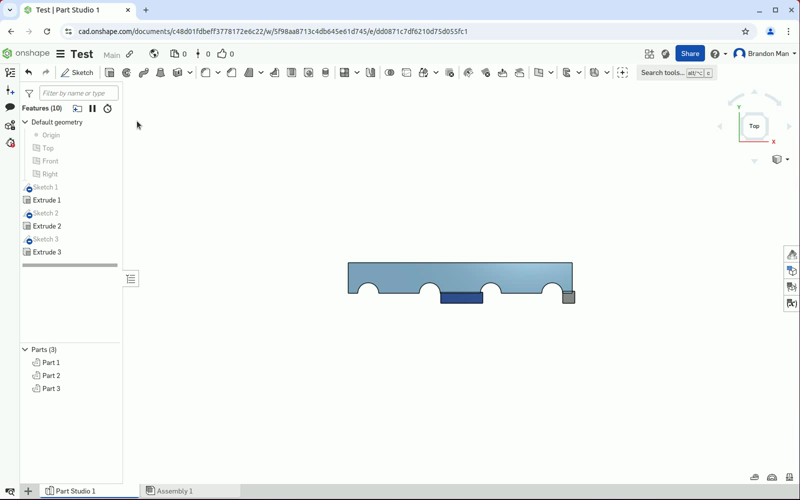
key(shift+h)
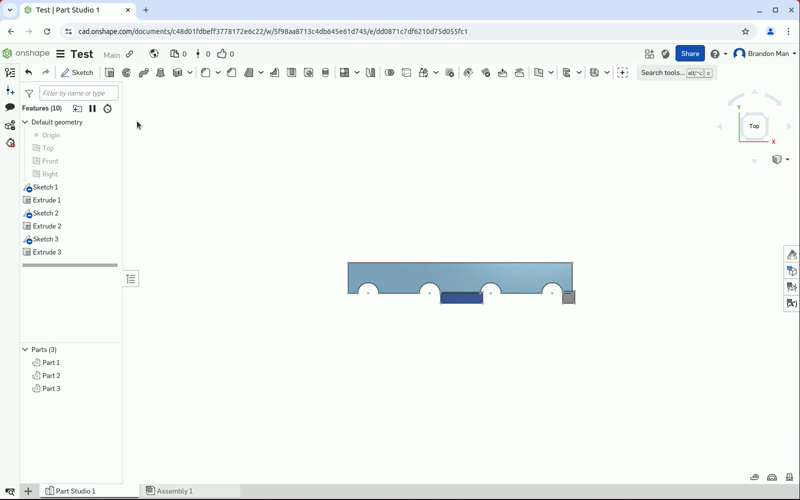
key(shift+h)
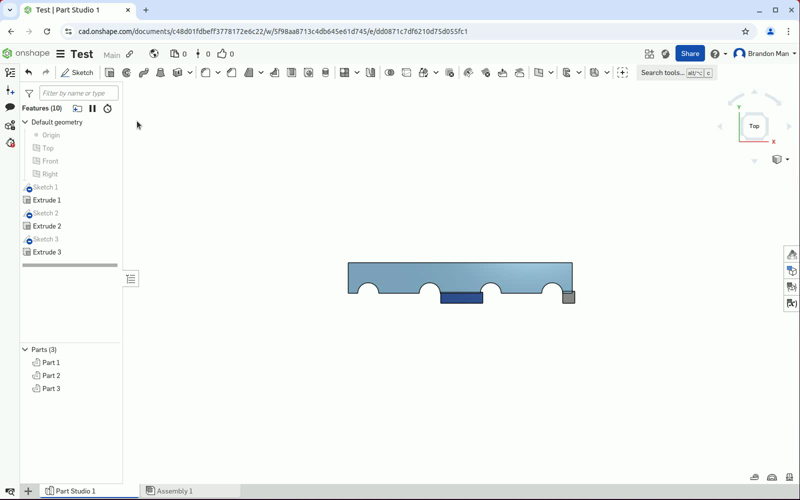
mouse_move(73, 189)
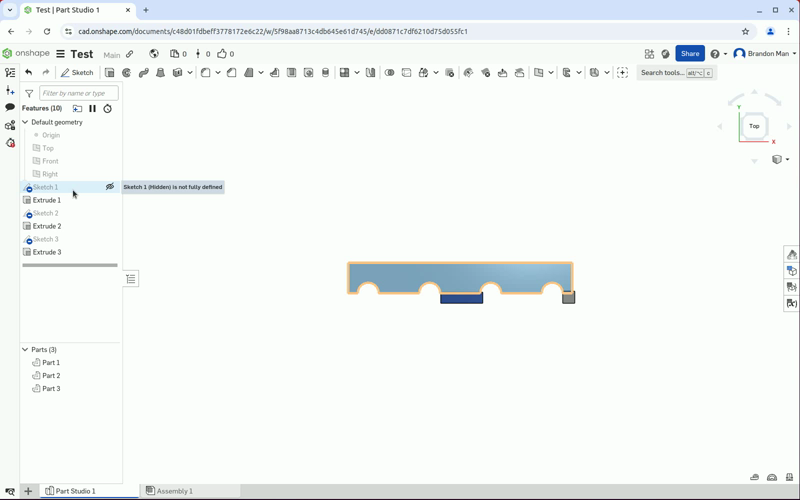
click(73, 189)
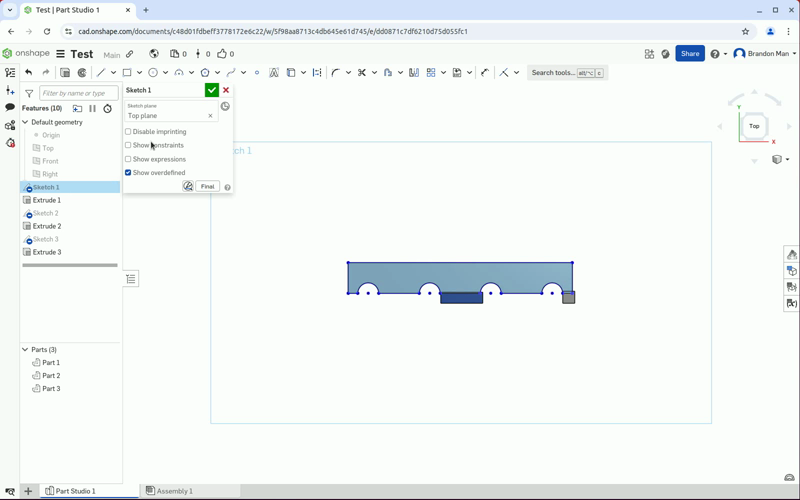
mouse_move(229, 92)
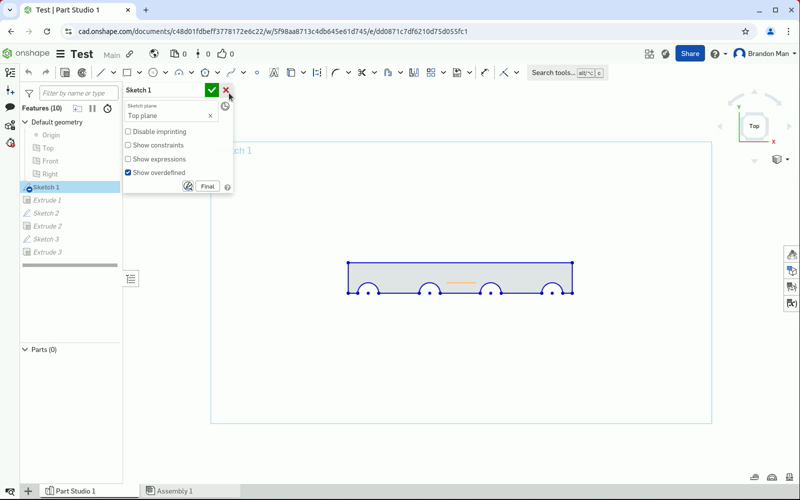
click(229, 92)
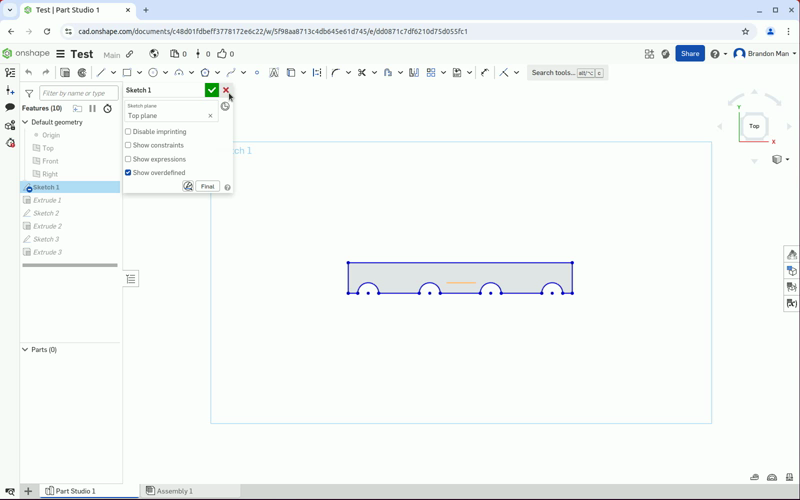
key(shift+s)
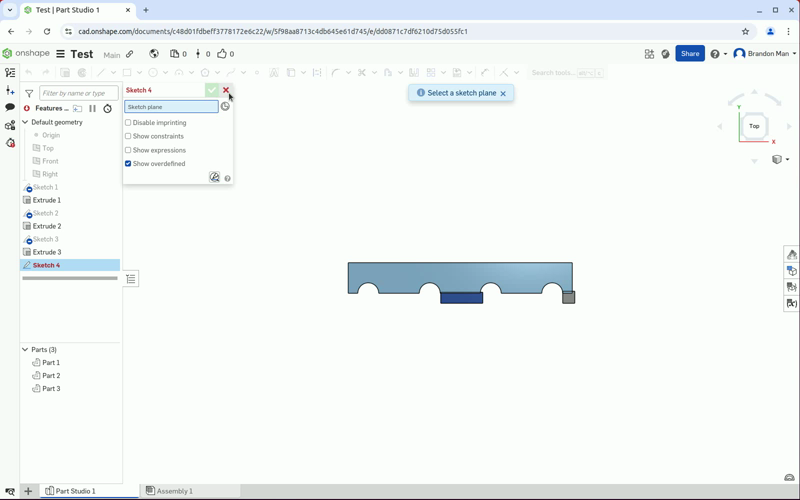
mouse_move(73, 150)
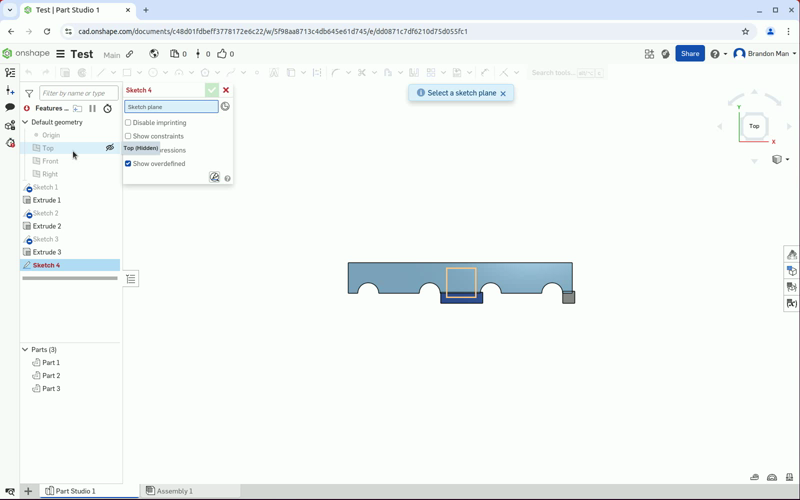
click(73, 150)
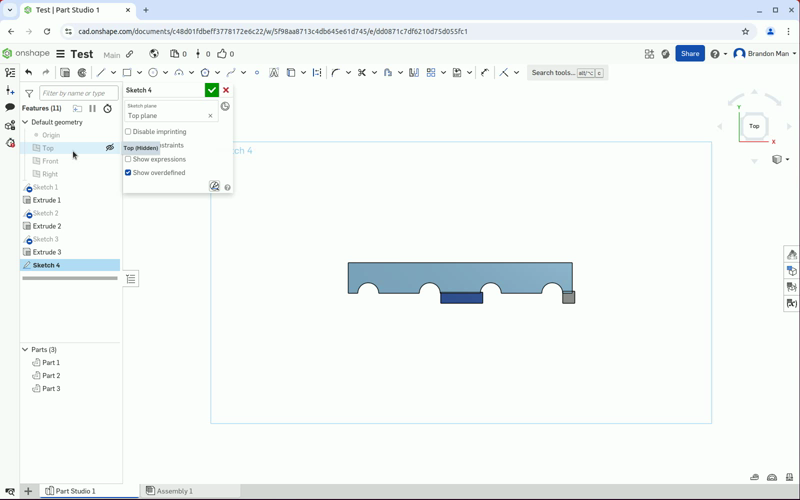
mouse_move(73, 352)
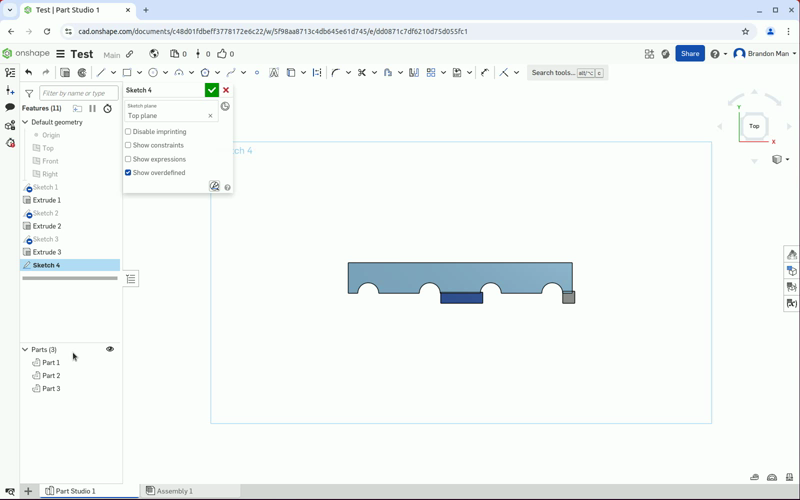
key(y)
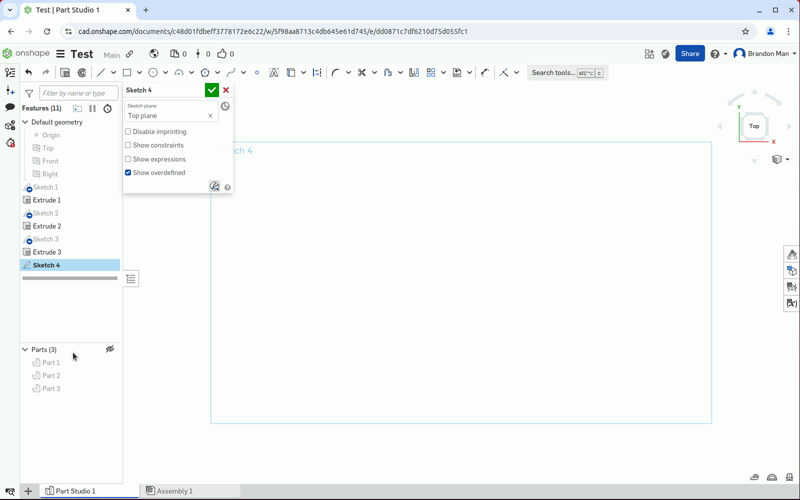
key(l)
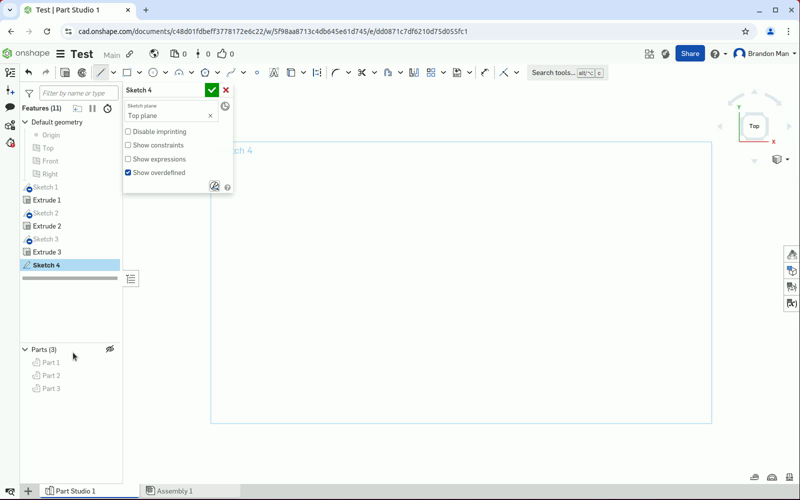
key_down(shift)
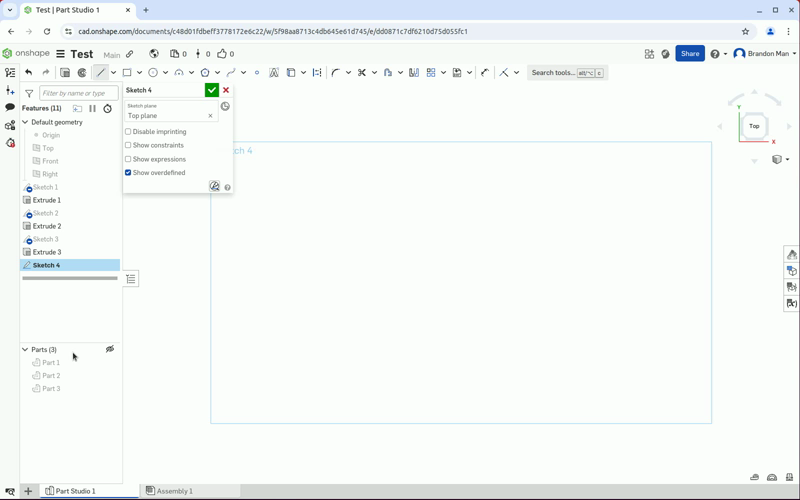
mouse_move(501, 303)
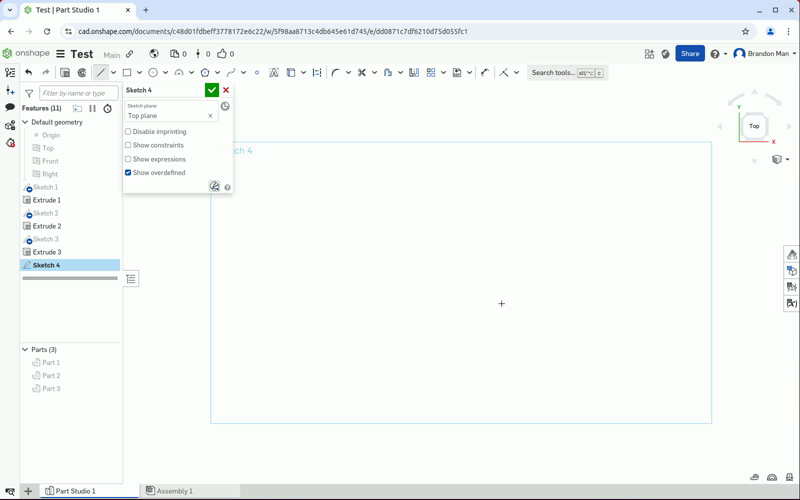
click(501, 303)
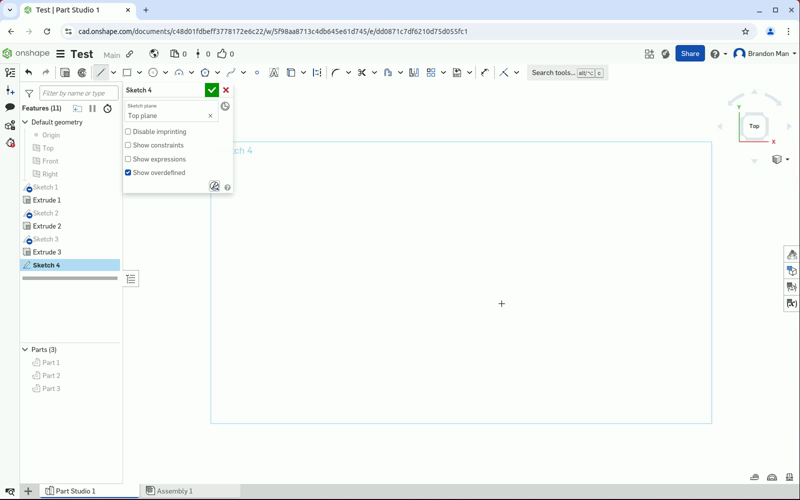
key_up(shift)
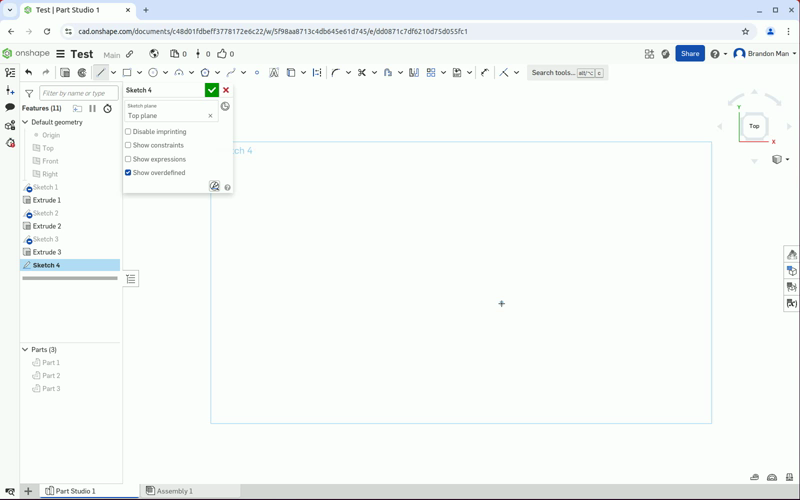
key_down(shift)
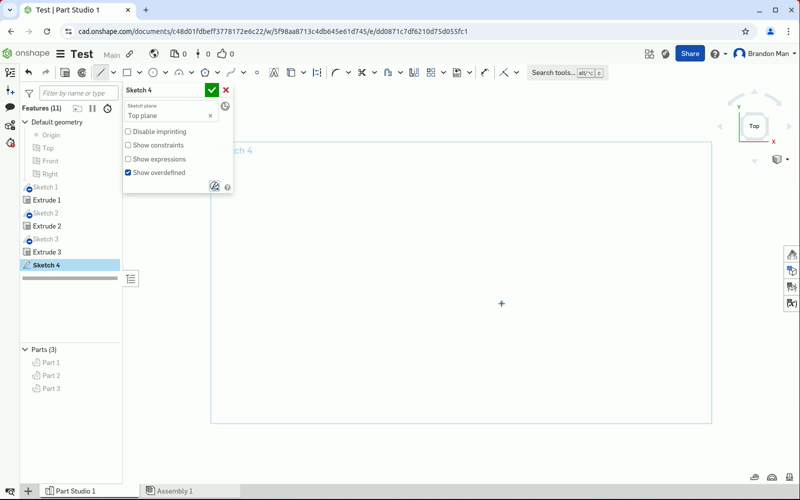
mouse_move(531, 303)
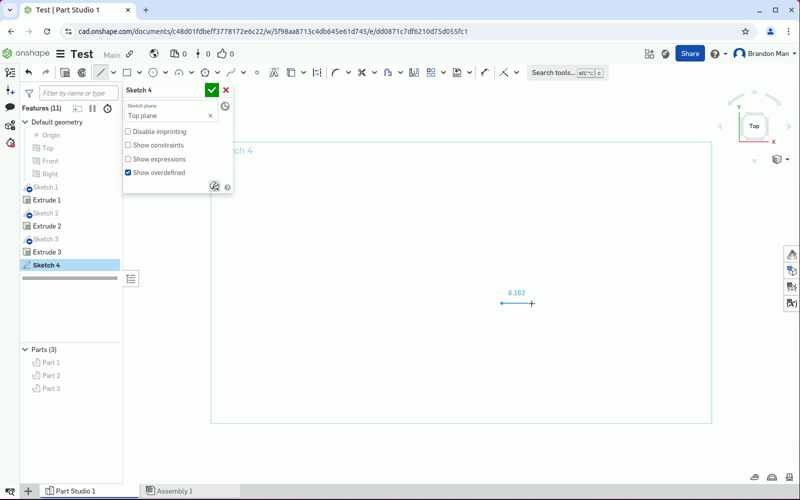
mouse_move(543, 303)
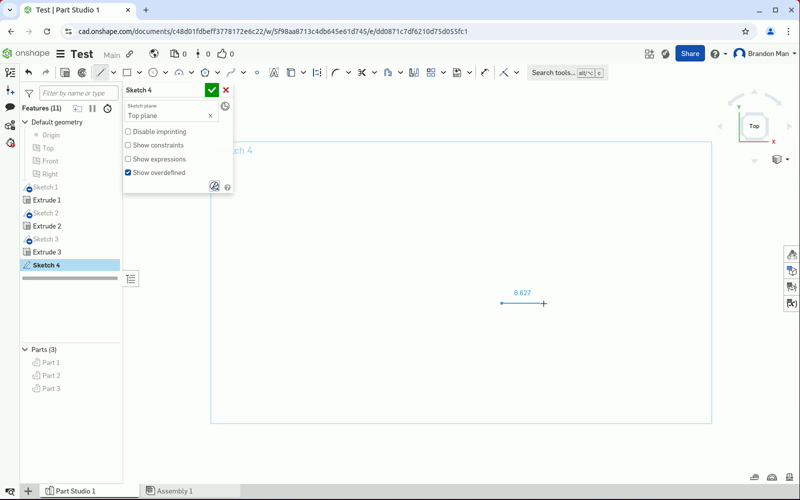
click(543, 303)
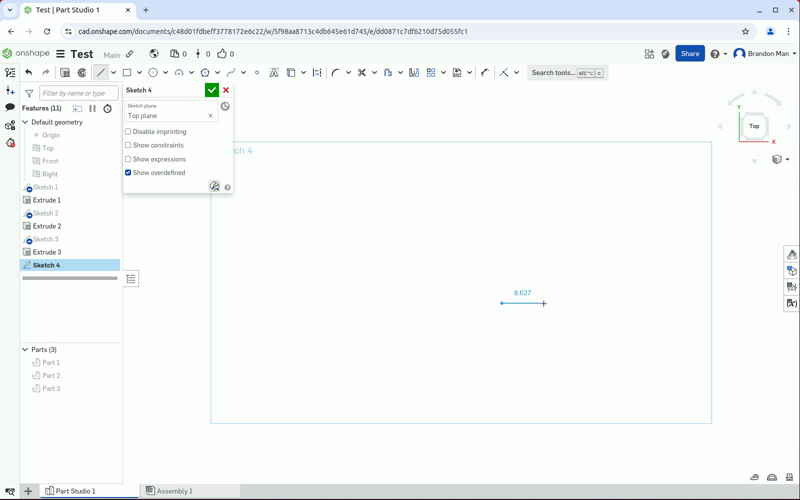
key_up(shift)
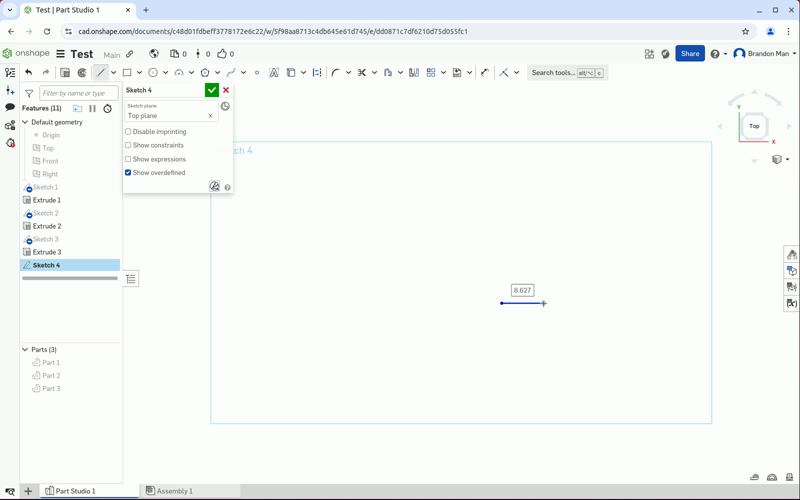
key_down(shift)
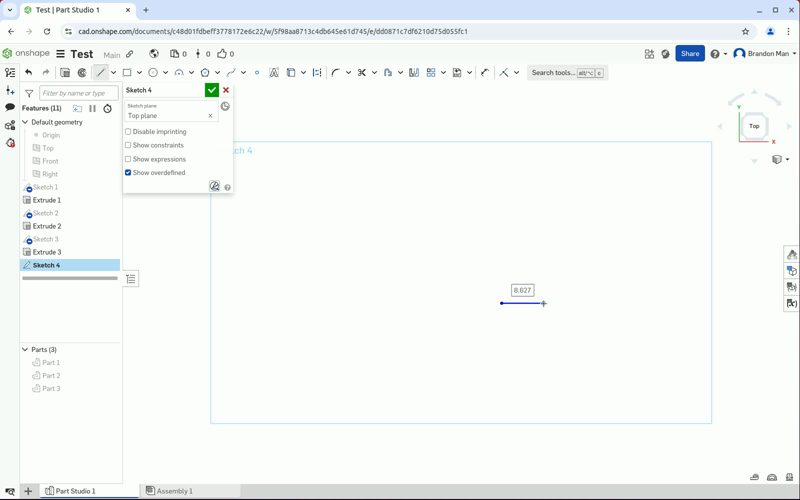
mouse_move(573, 303)
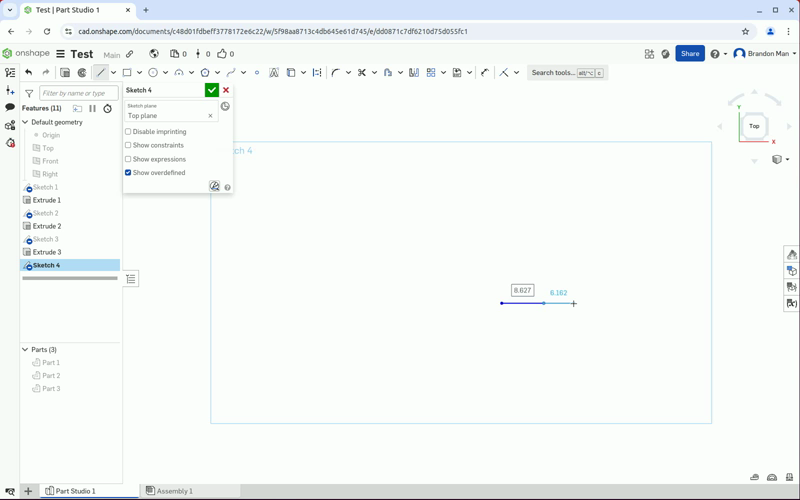
mouse_move(543, 292)
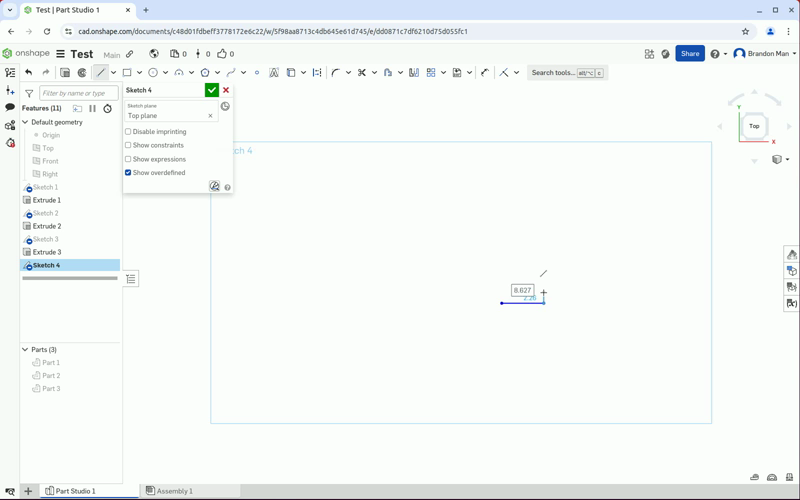
click(543, 292)
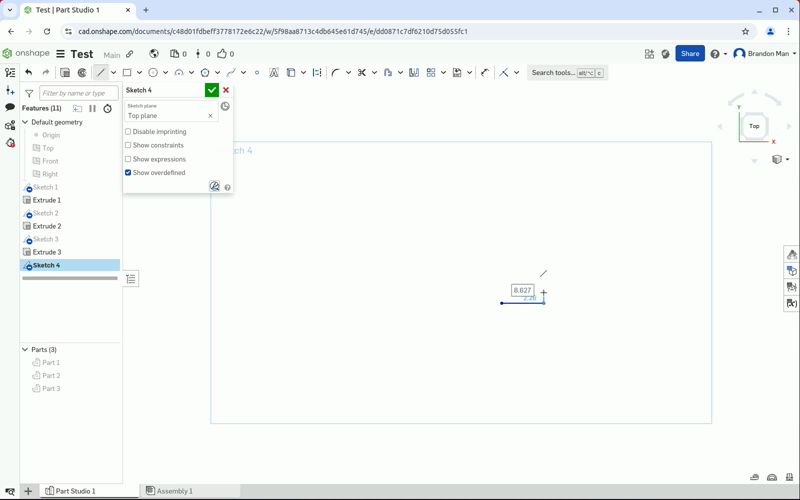
key_up(shift)
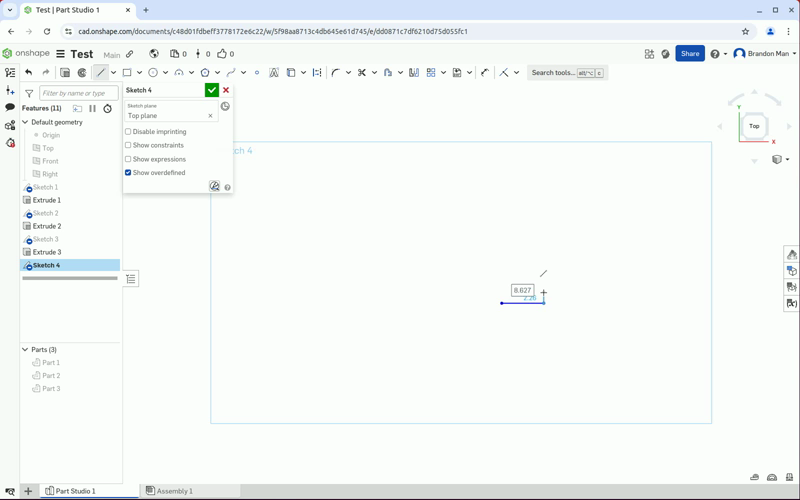
key_down(shift)
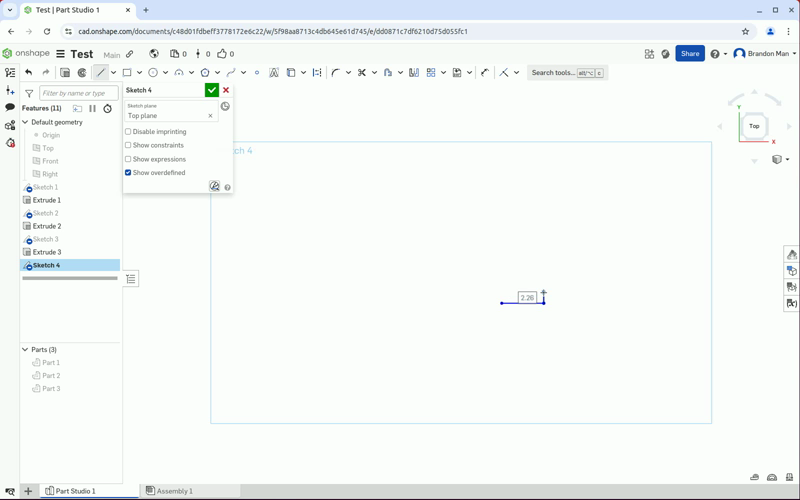
mouse_move(573, 292)
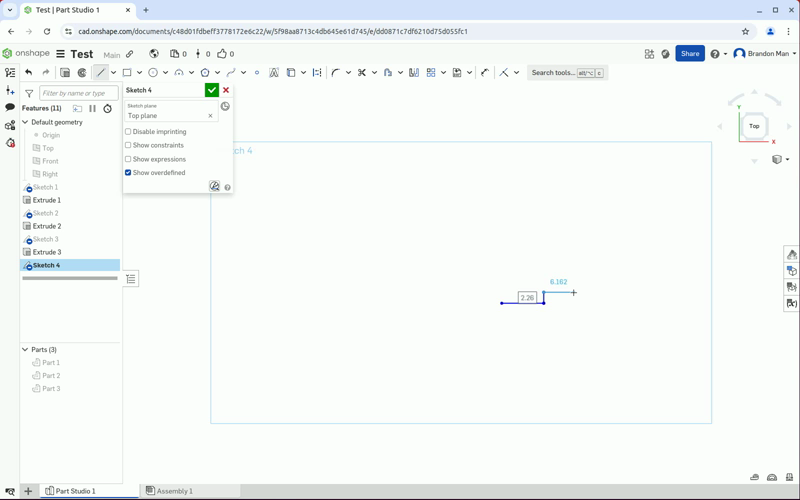
mouse_move(501, 292)
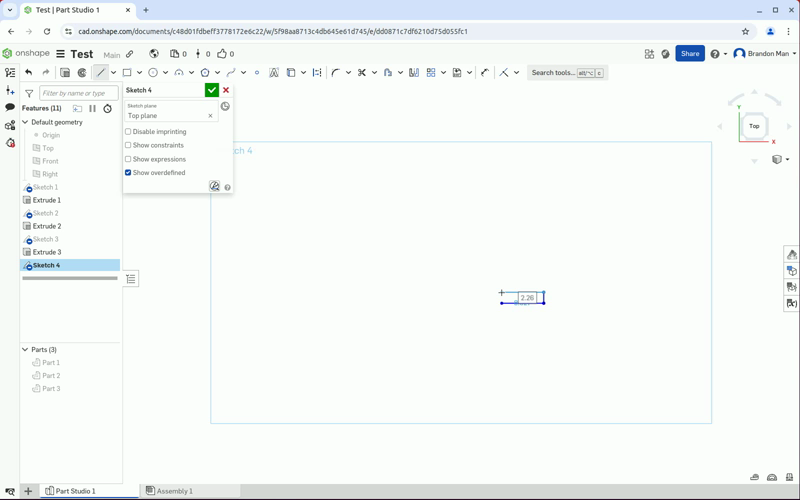
click(501, 292)
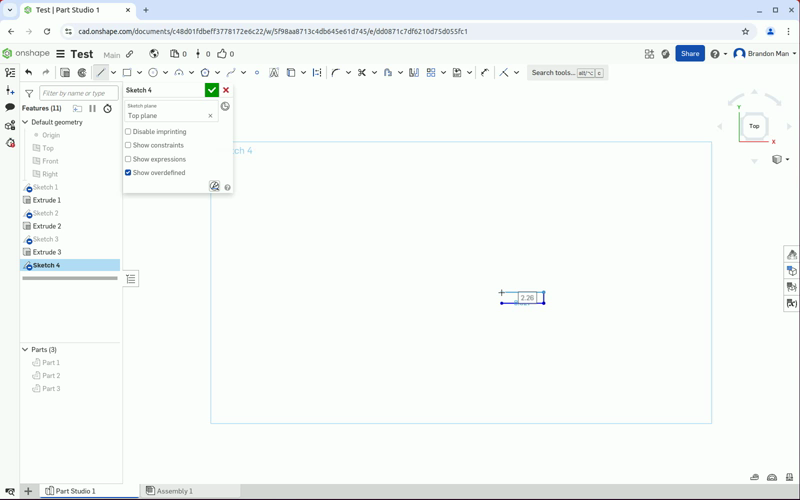
key_up(shift)
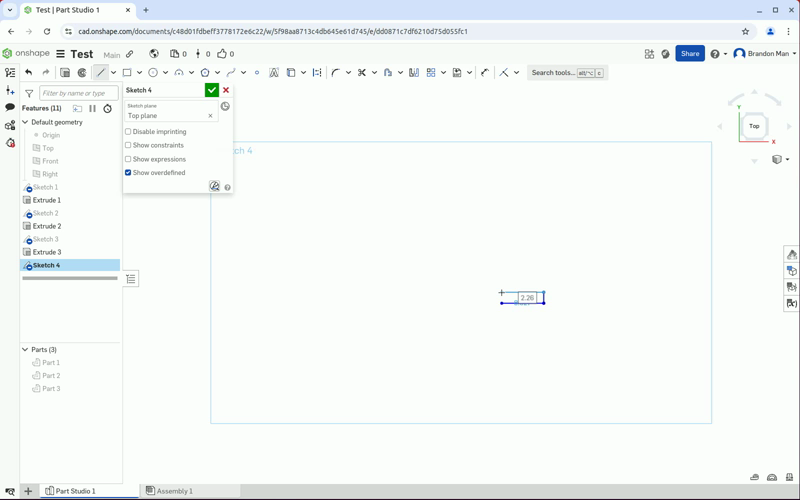
mouse_move(531, 292)
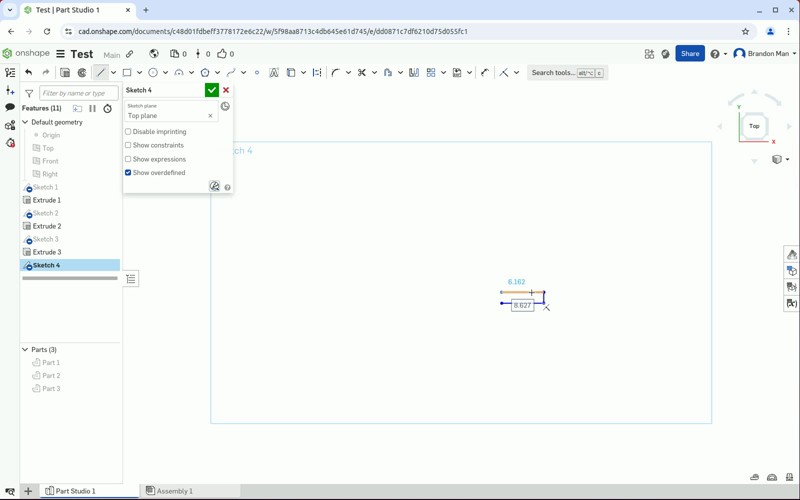
key_down(shift)
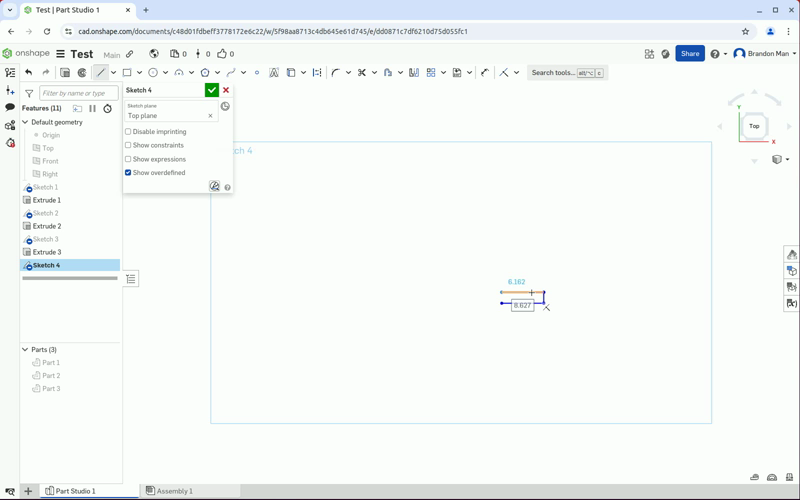
mouse_move(501, 303)
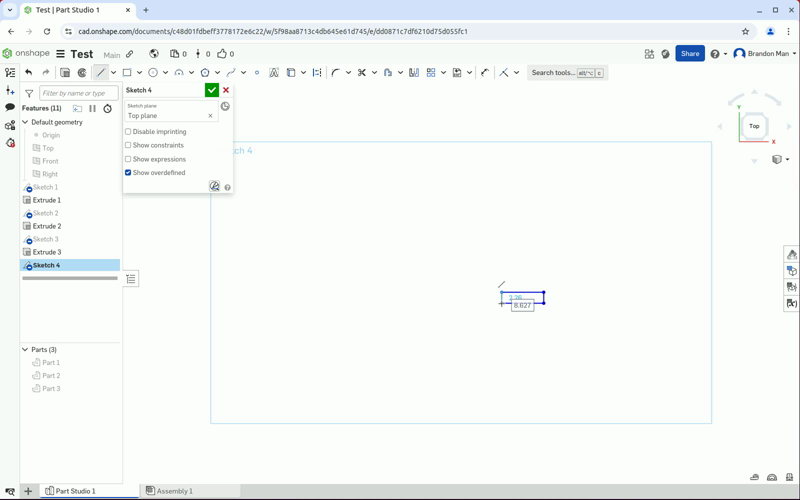
key_up(shift)
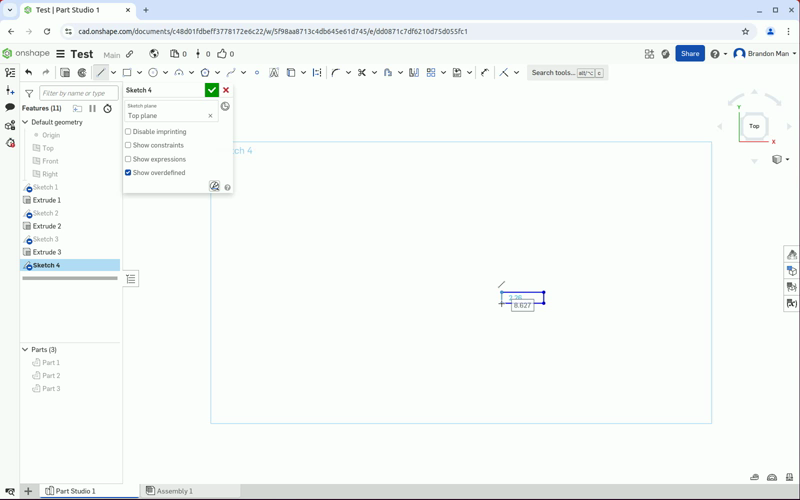
click(501, 303)
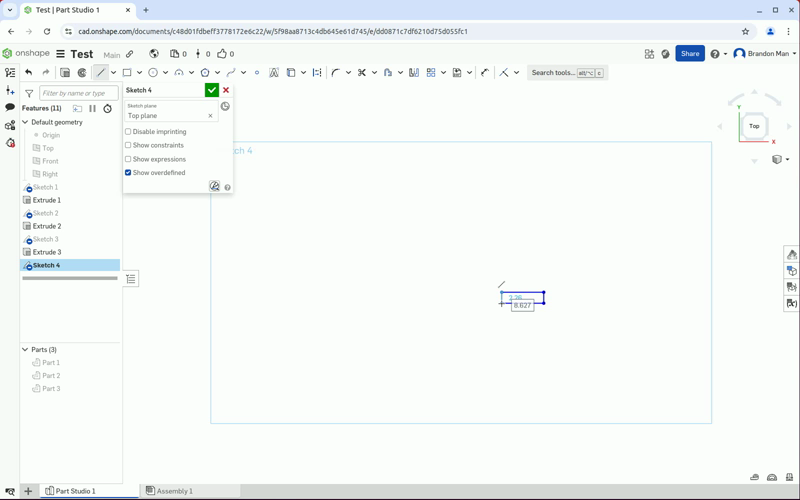
key(esc)
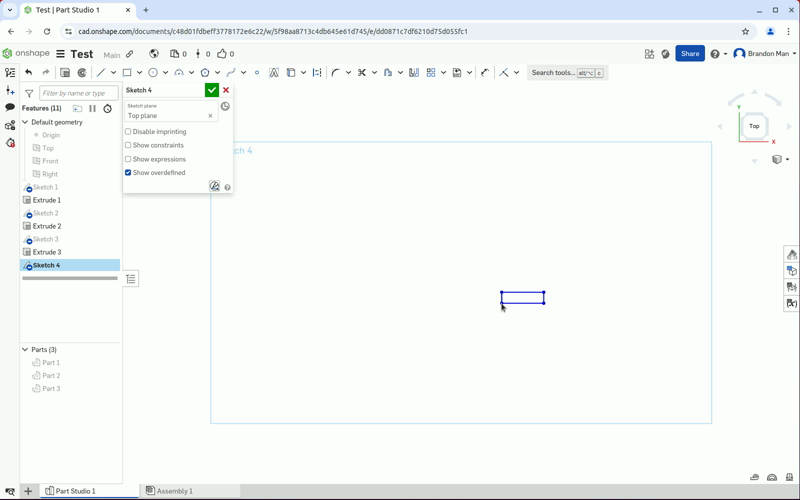
mouse_move(505, 294)
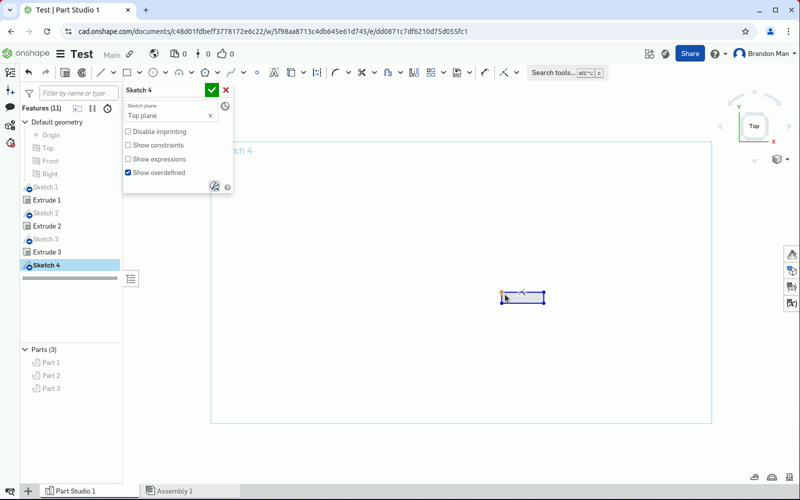
scroll(6)
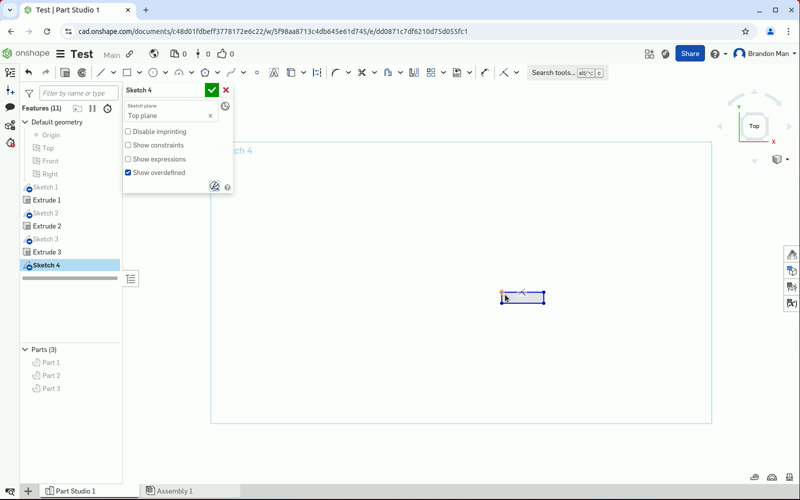
scroll(6)
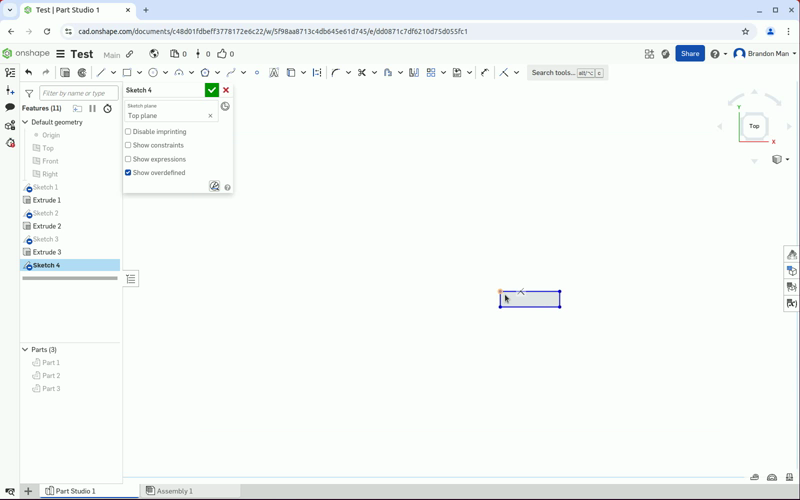
scroll(6)
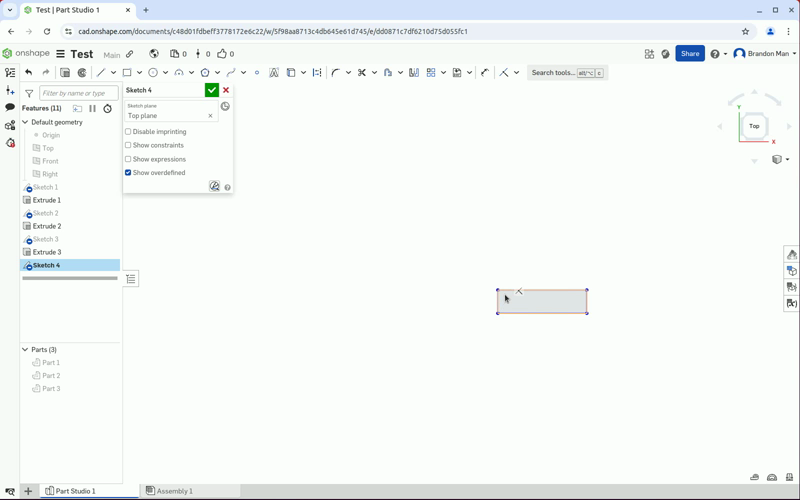
scroll(6)
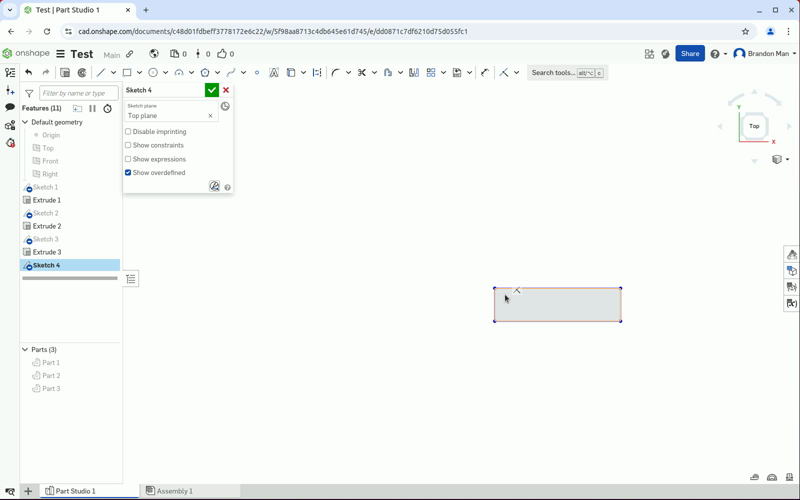
scroll(6)
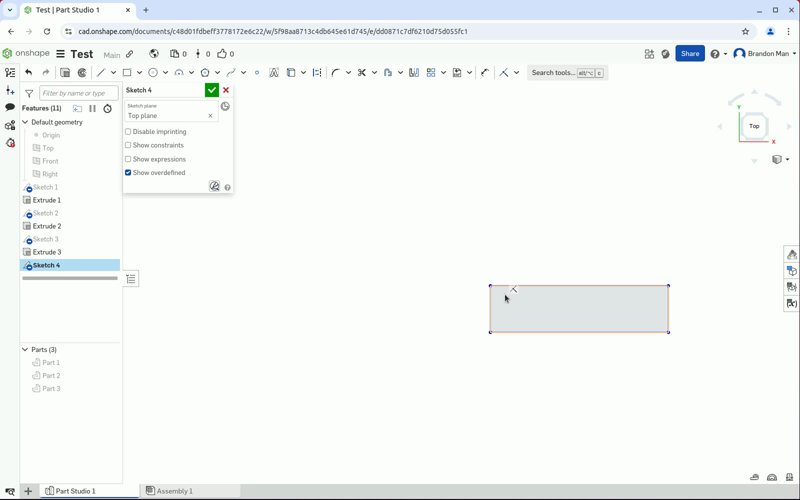
scroll(6)
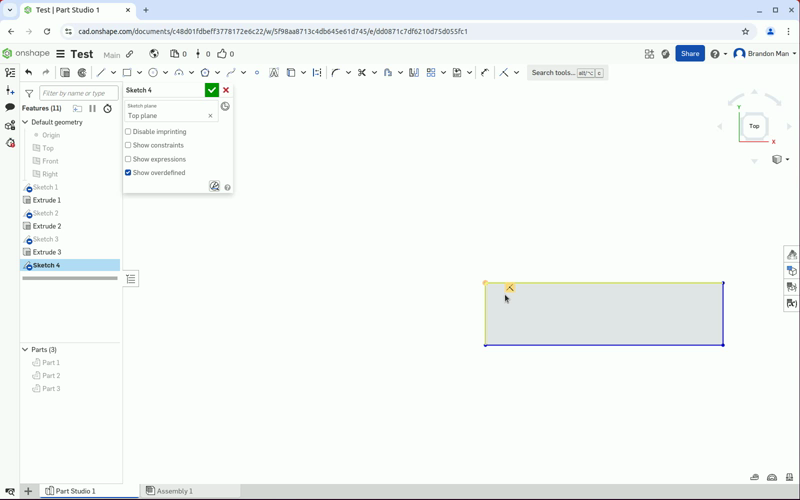
scroll(6)
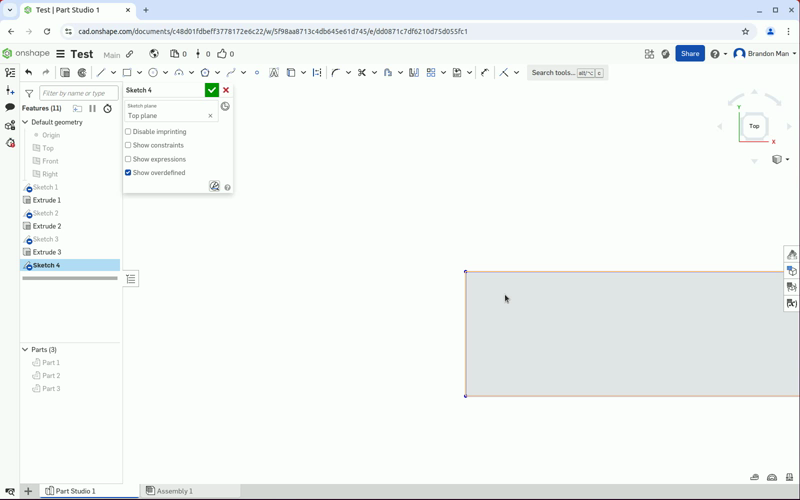
click(505, 294)
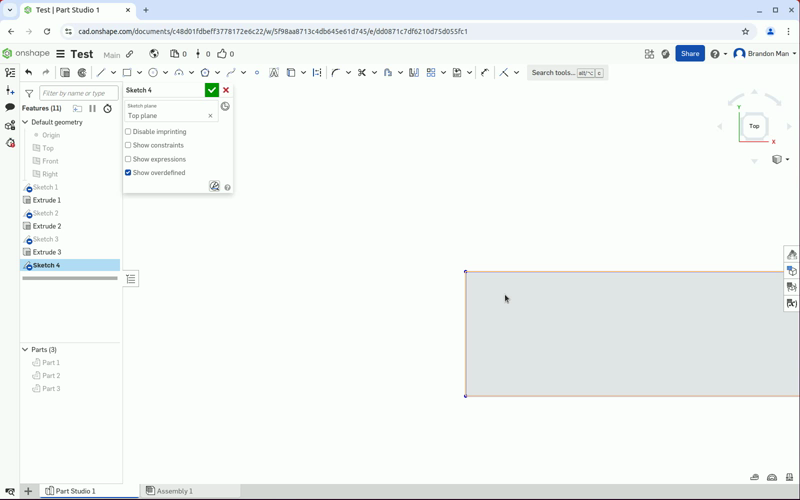
scroll(-6)
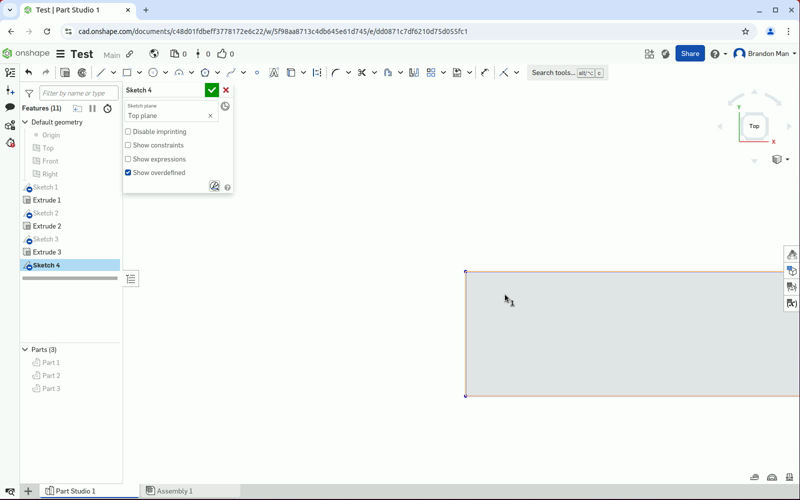
scroll(-6)
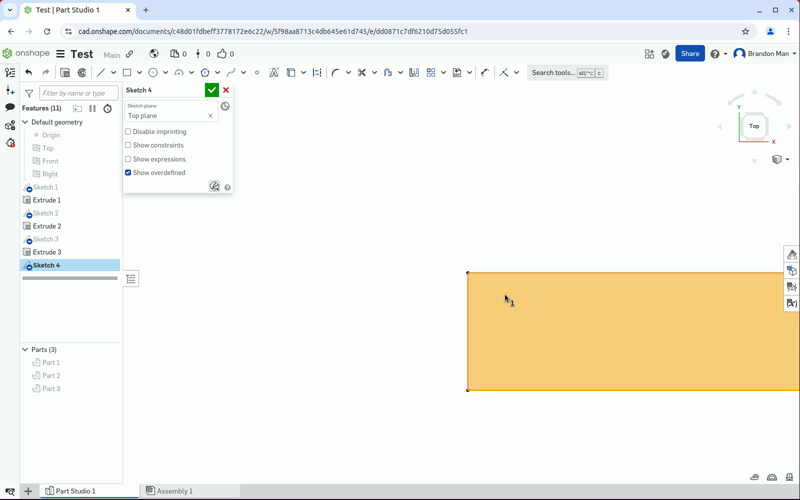
scroll(-6)
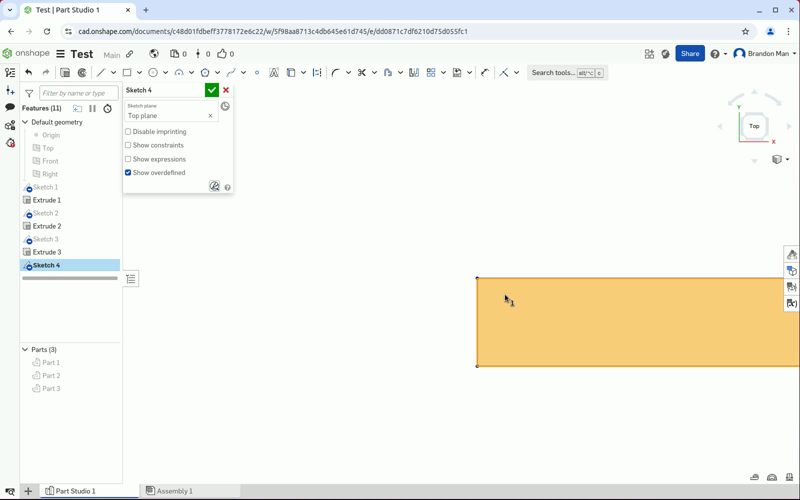
scroll(-6)
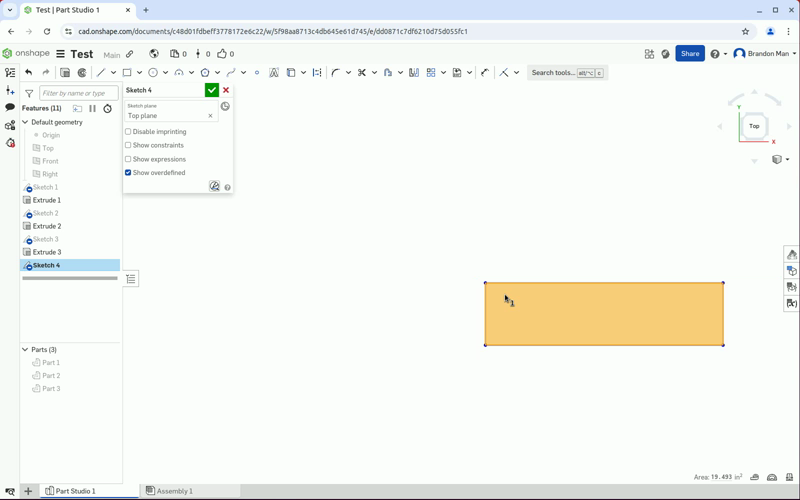
scroll(-6)
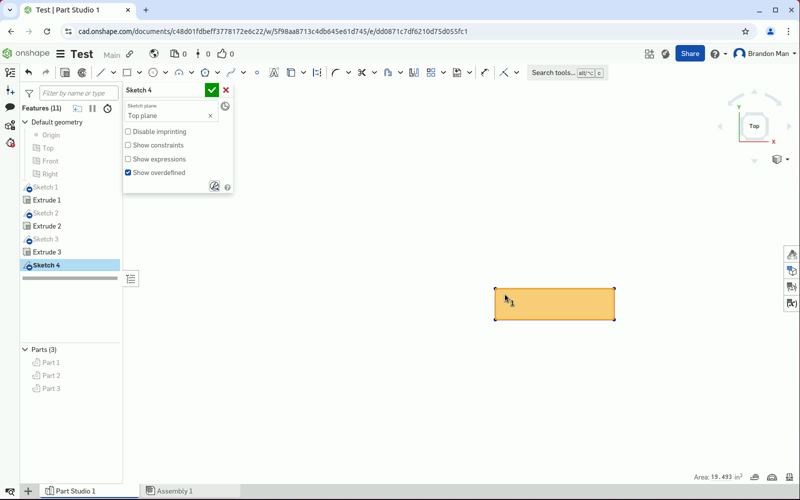
scroll(-6)
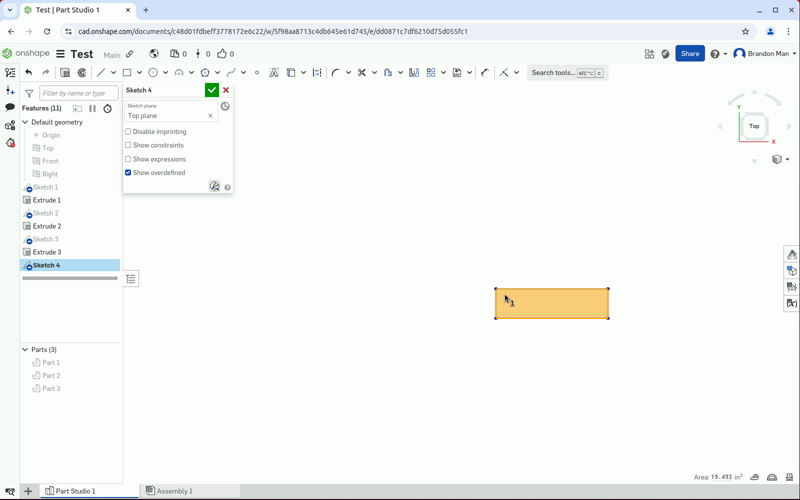
scroll(-6)
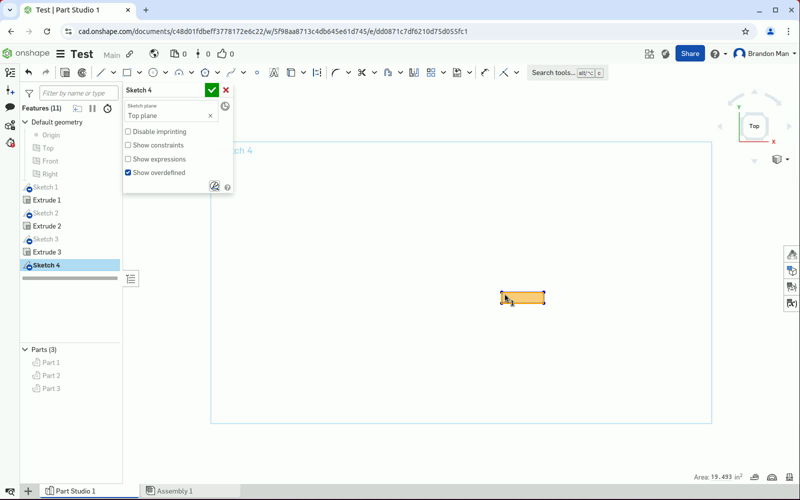
mouse_move(73, 352)
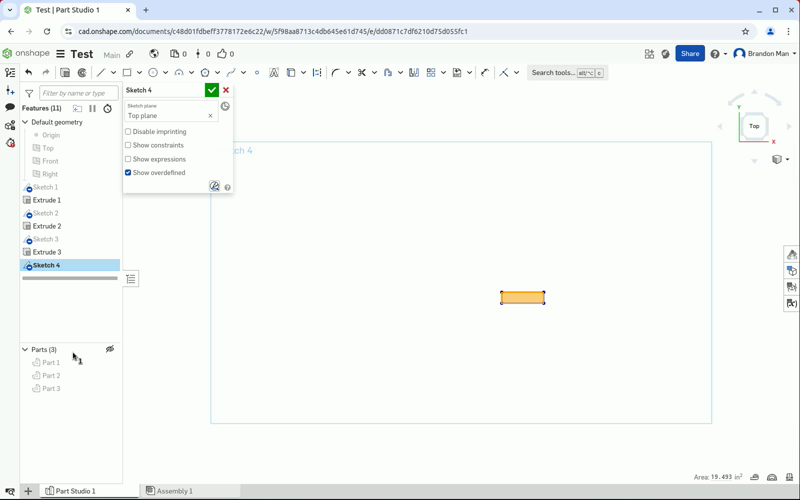
key(shift+y)
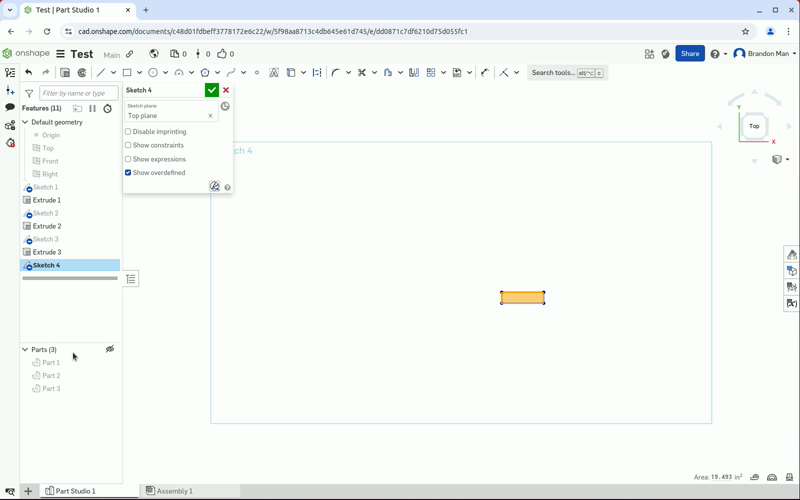
key(shift+e)
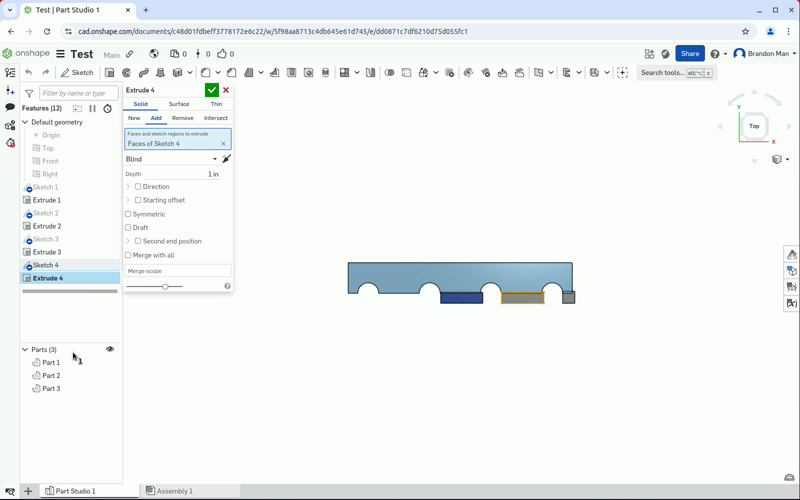
mouse_move(143, 106)
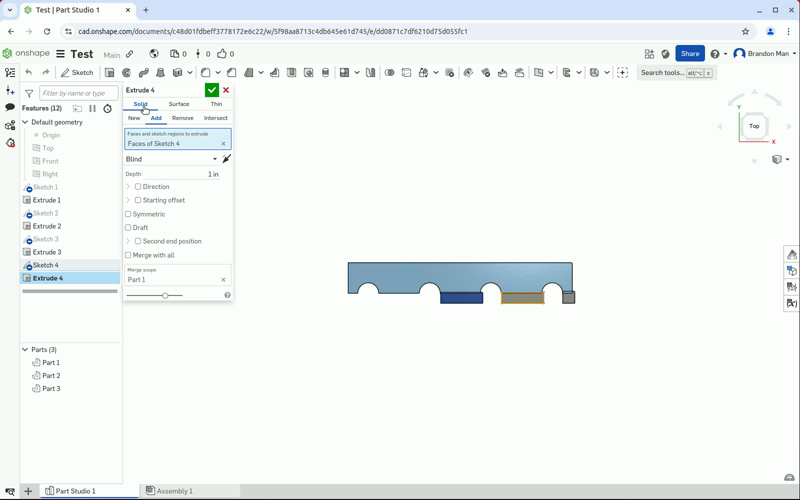
click(143, 106)
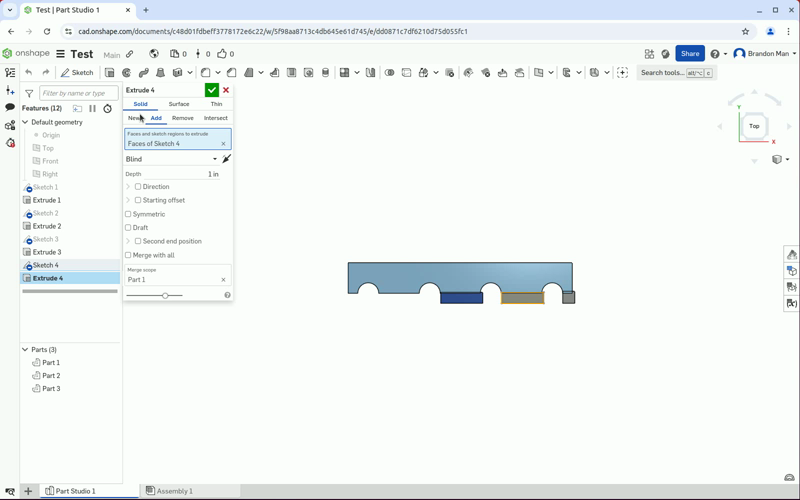
mouse_move(137, 120)
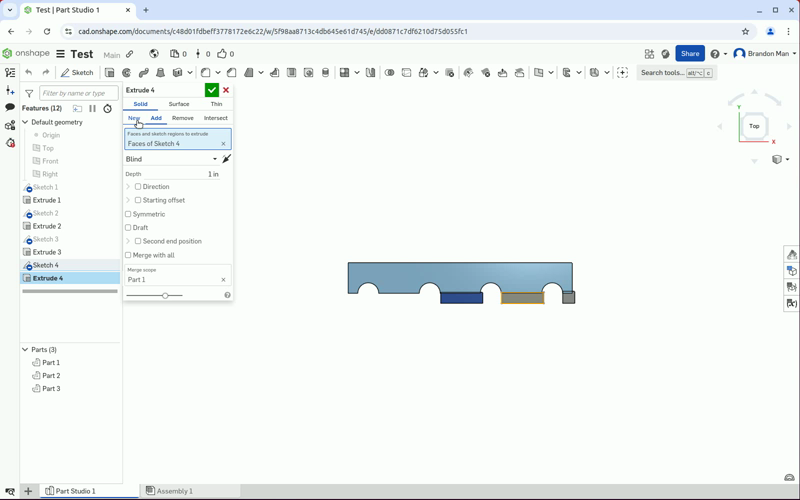
click(137, 120)
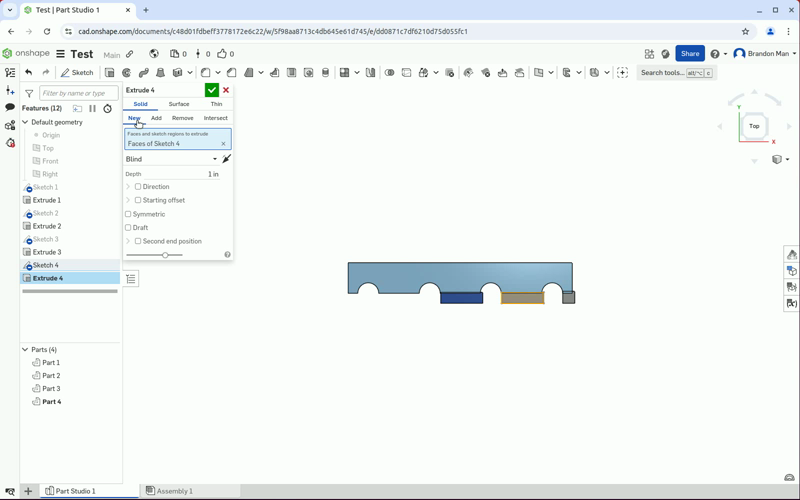
key(tab, 4)
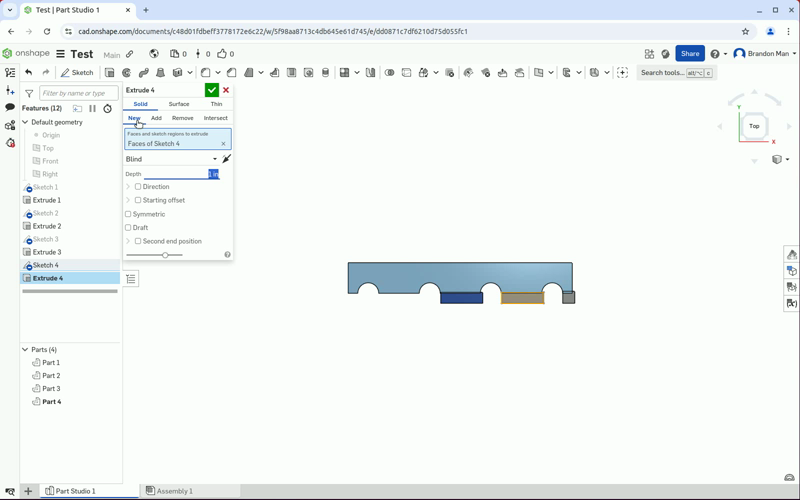
text(2.166)
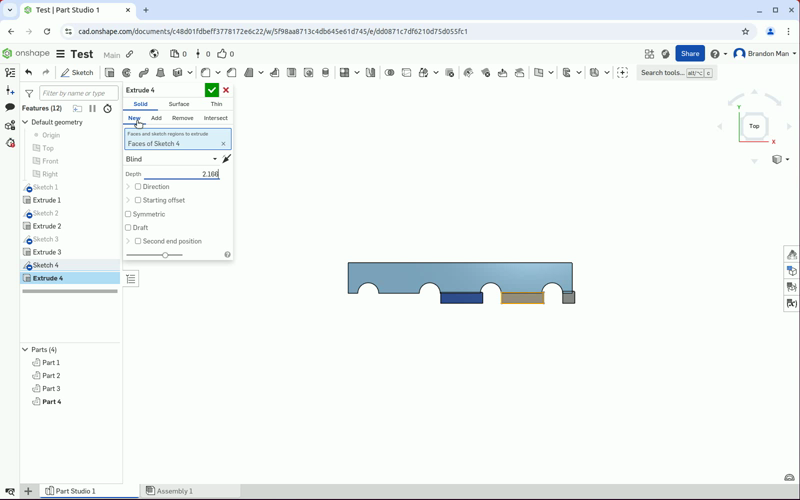
key(enter)
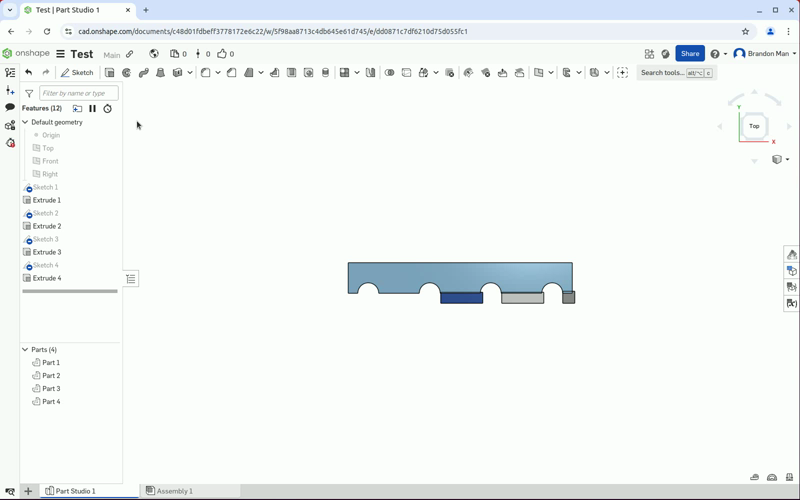
key(shift+h)
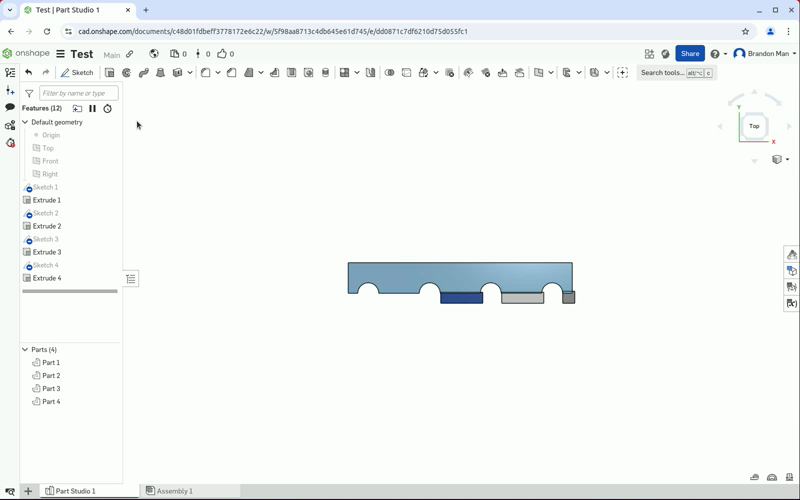
key(shift+h)
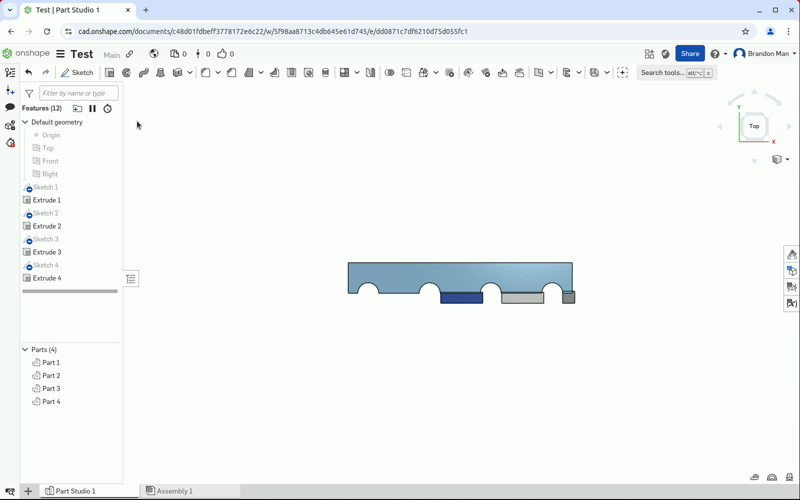
mouse_move(73, 189)
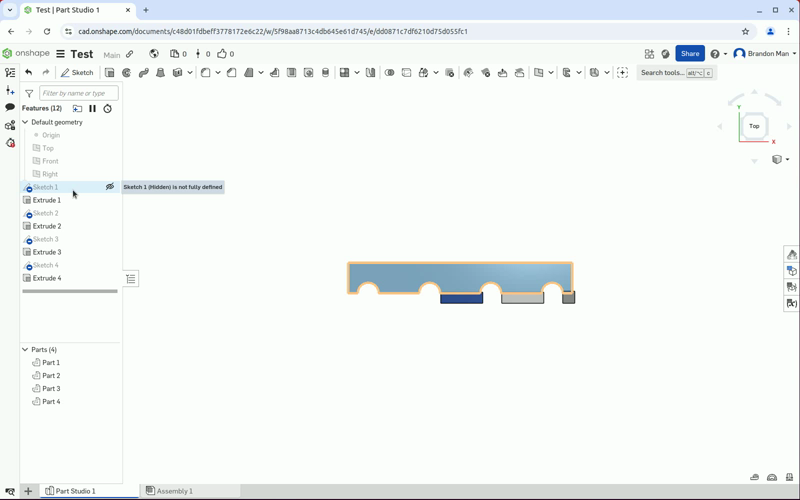
click(73, 189)
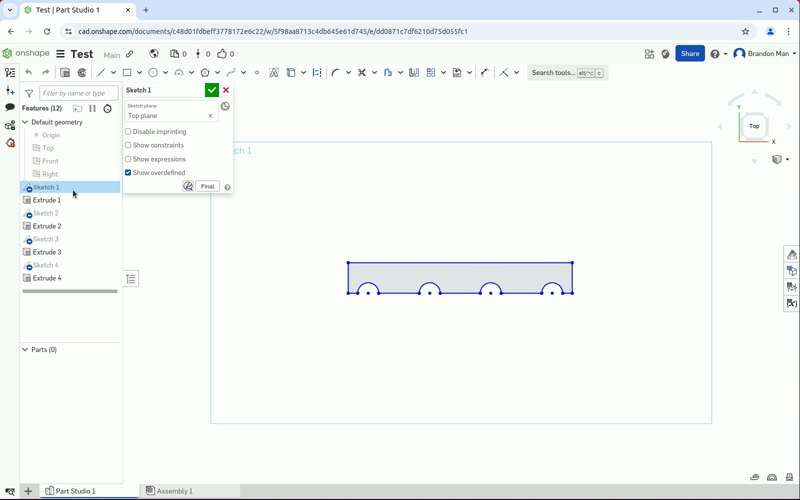
mouse_move(229, 92)
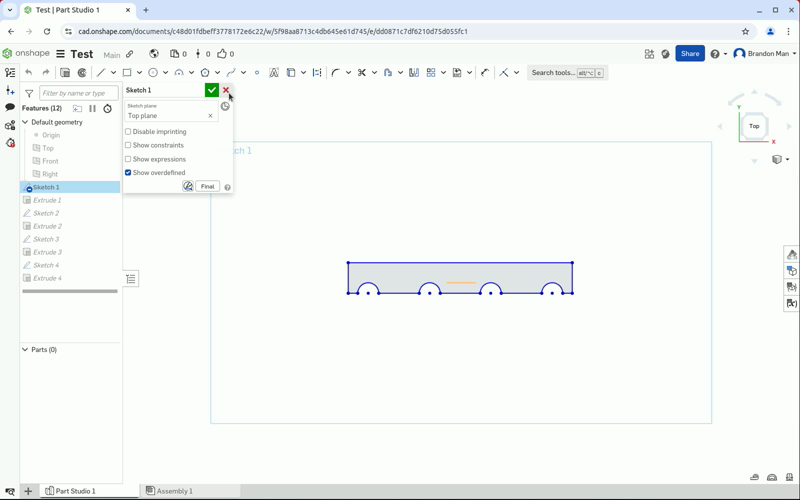
click(229, 92)
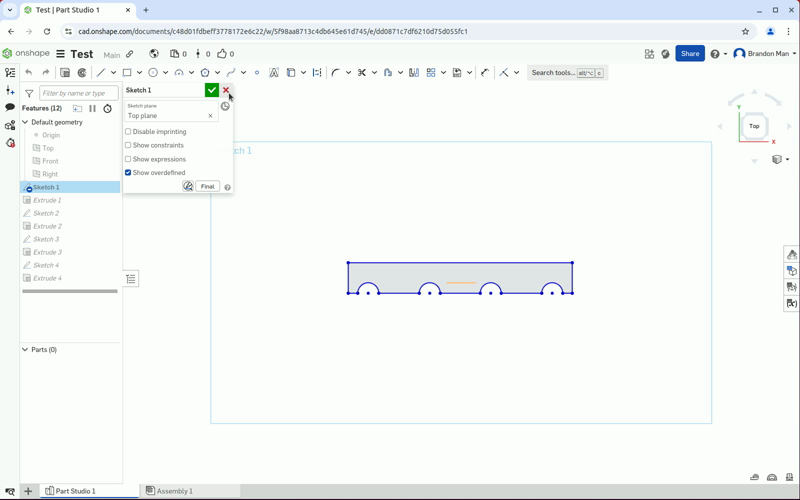
key(shift+s)
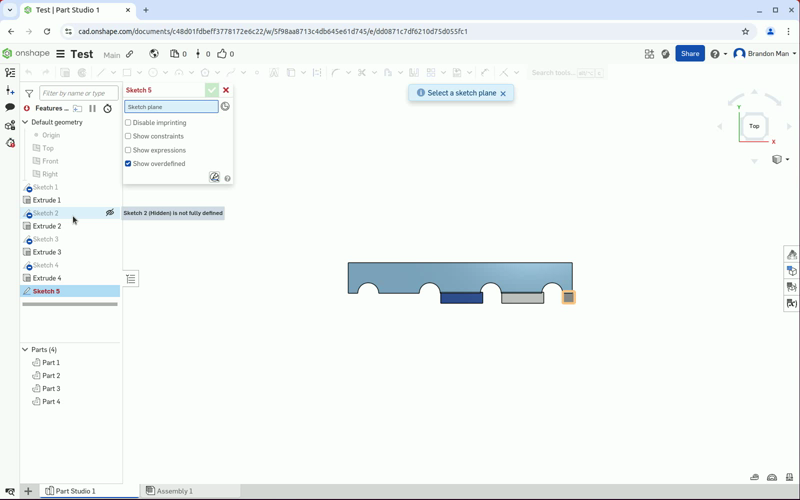
scroll(3)
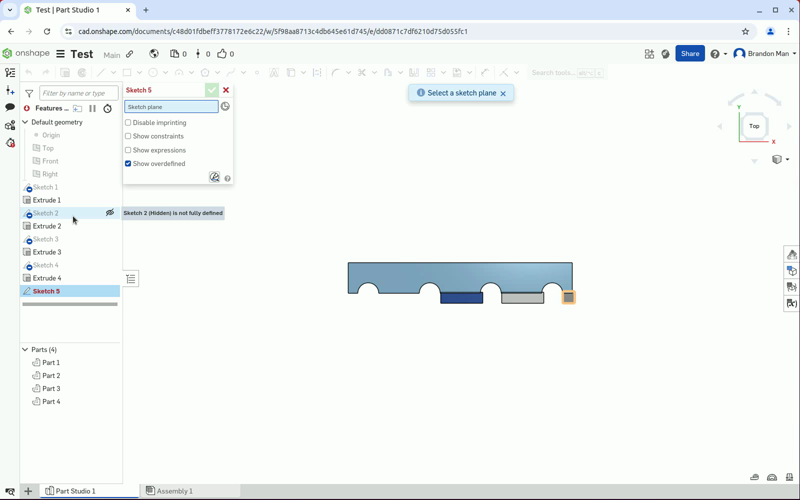
mouse_move(73, 150)
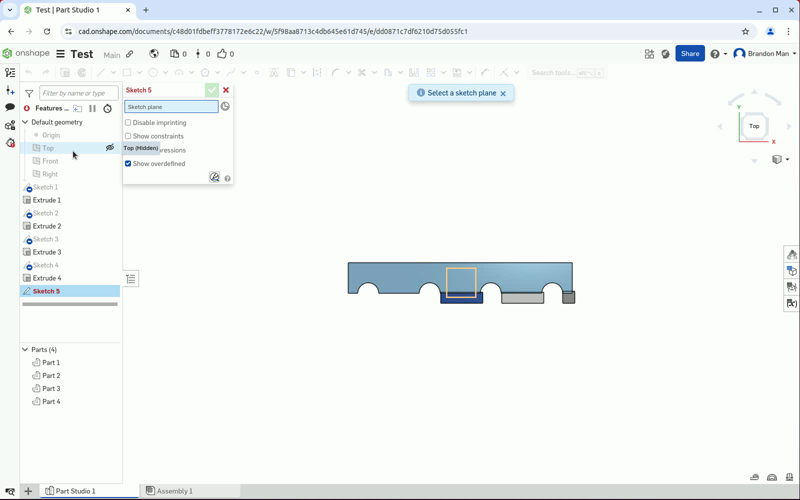
click(73, 150)
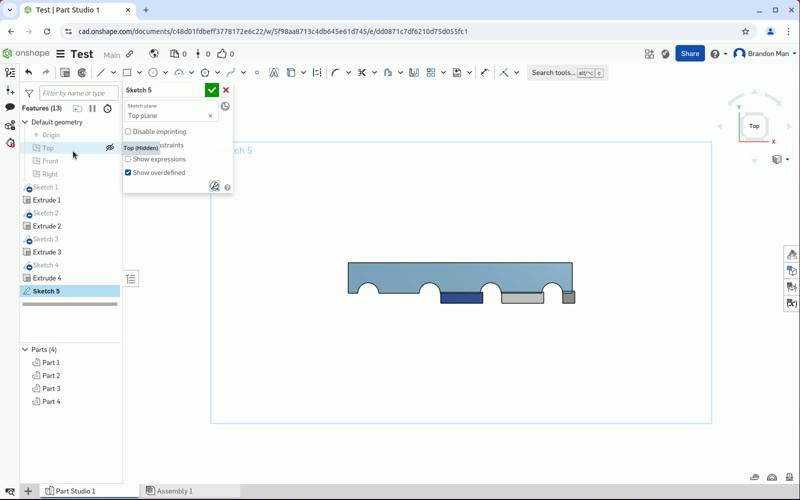
mouse_move(73, 352)
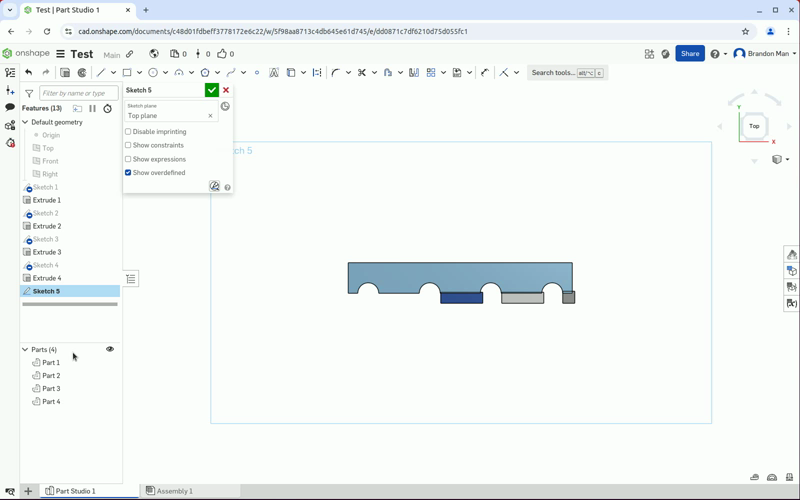
key(y)
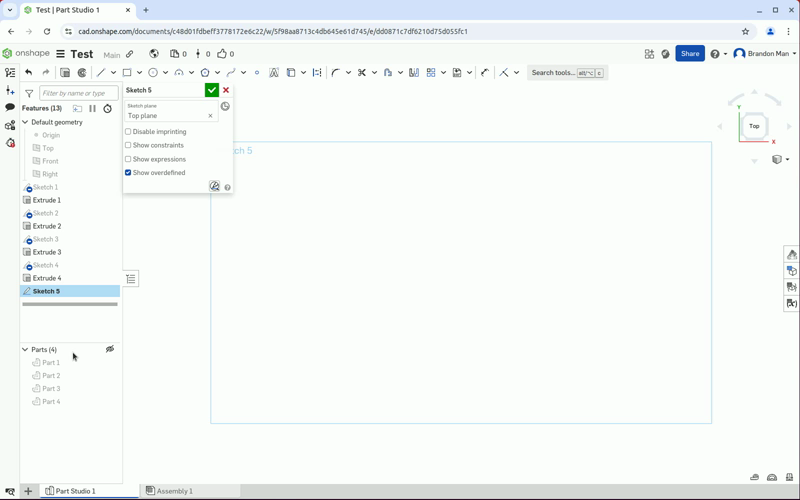
key(l)
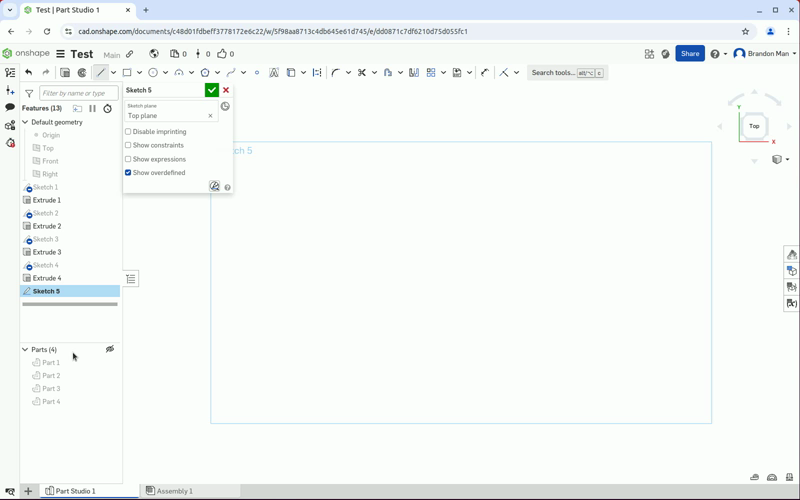
key_down(shift)
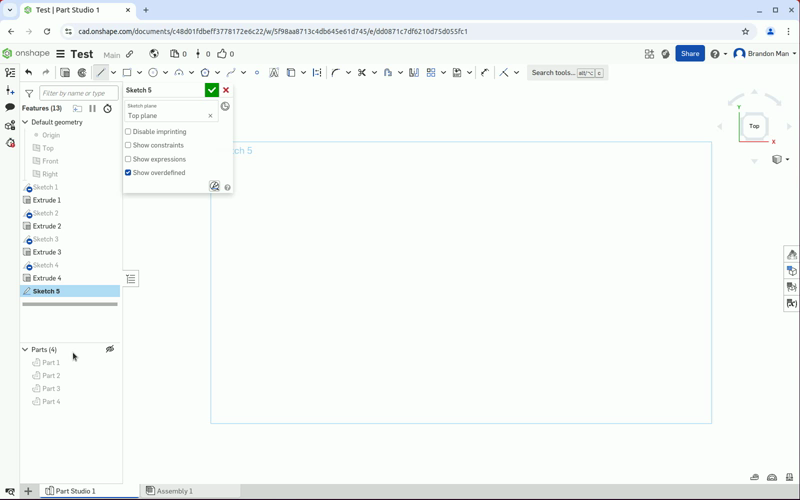
mouse_move(378, 303)
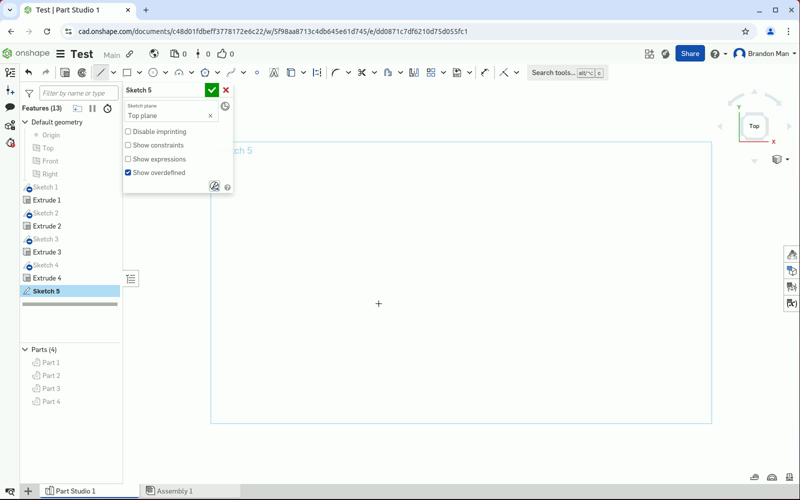
click(378, 303)
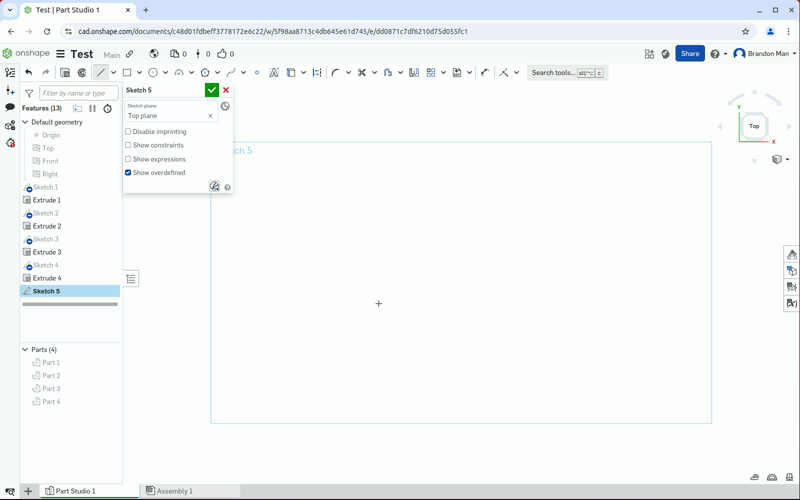
key_up(shift)
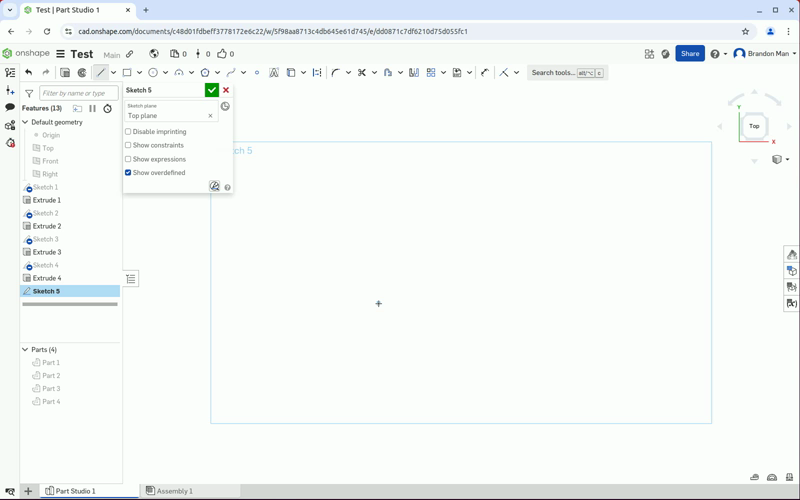
key_down(shift)
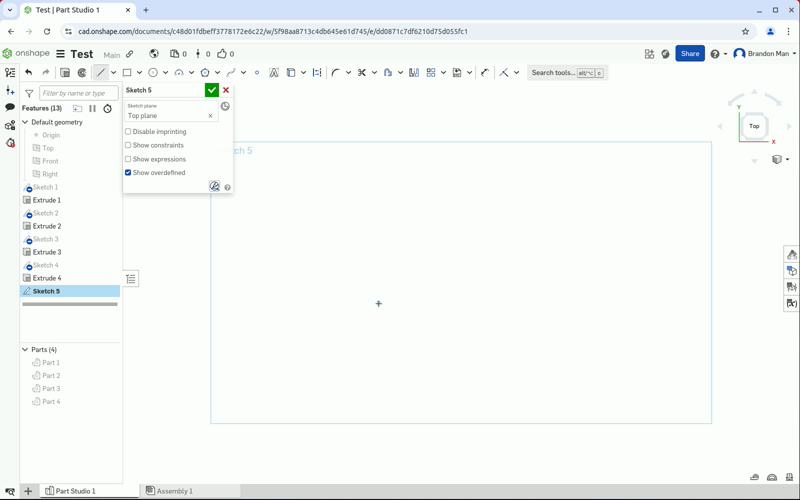
mouse_move(408, 303)
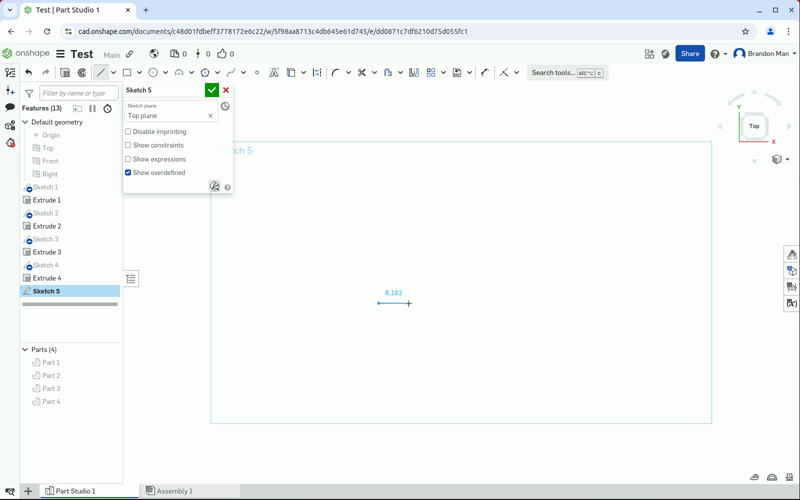
mouse_move(420, 303)
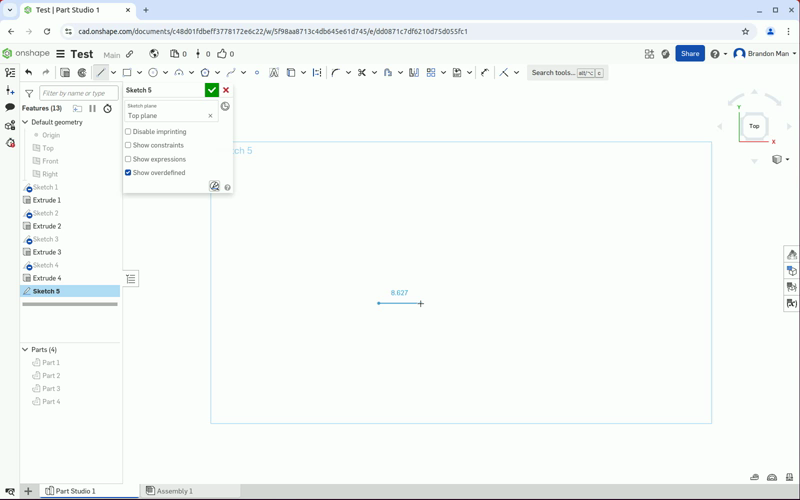
click(420, 303)
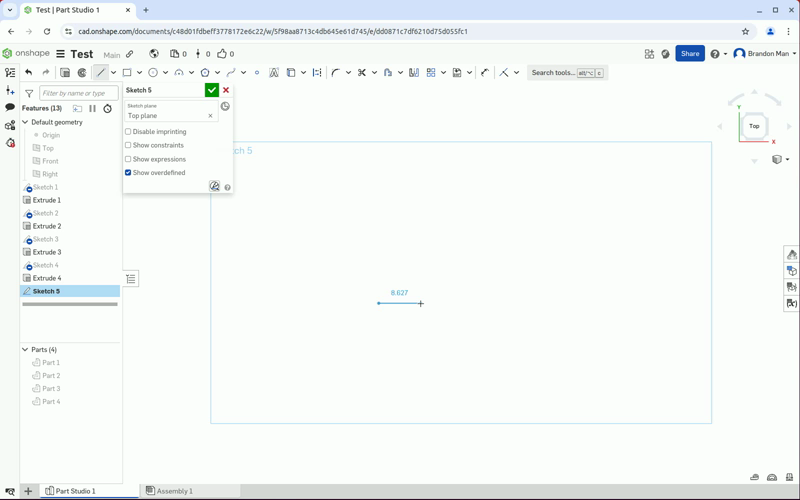
key_up(shift)
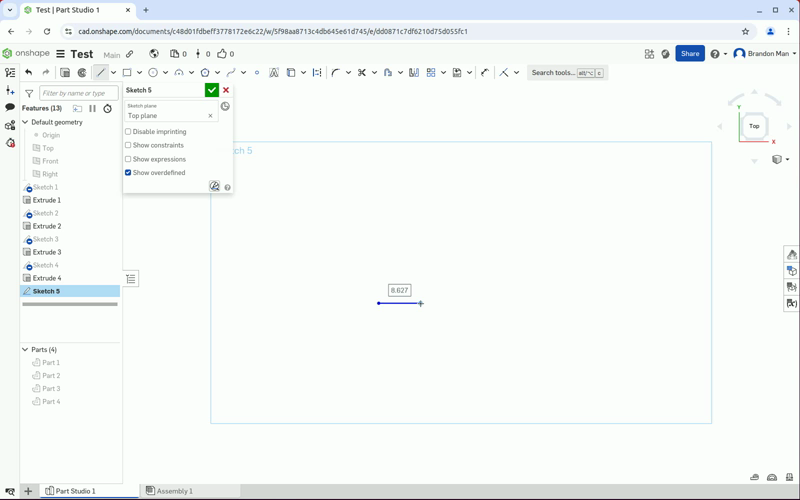
key_down(shift)
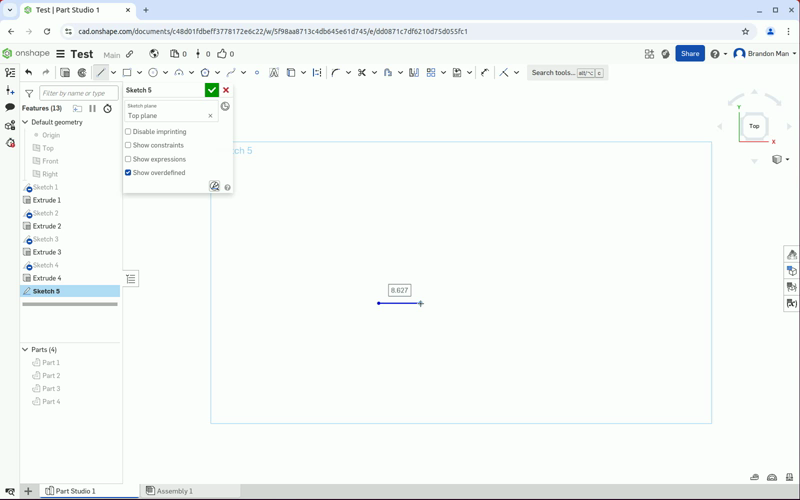
mouse_move(450, 303)
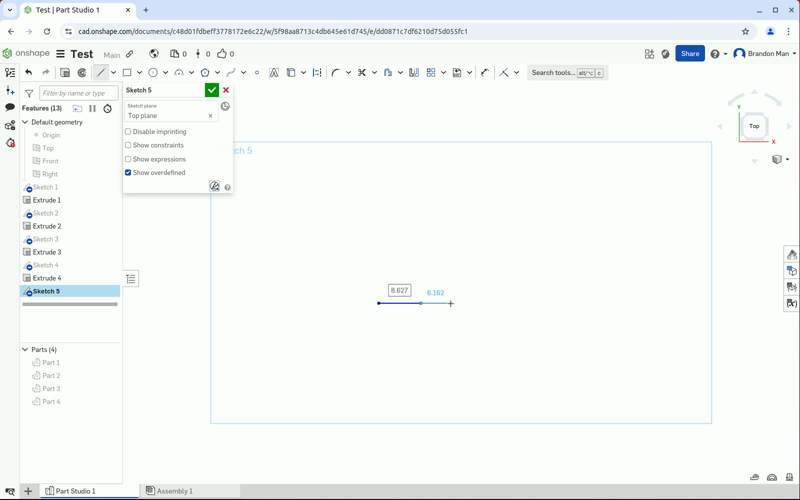
mouse_move(420, 292)
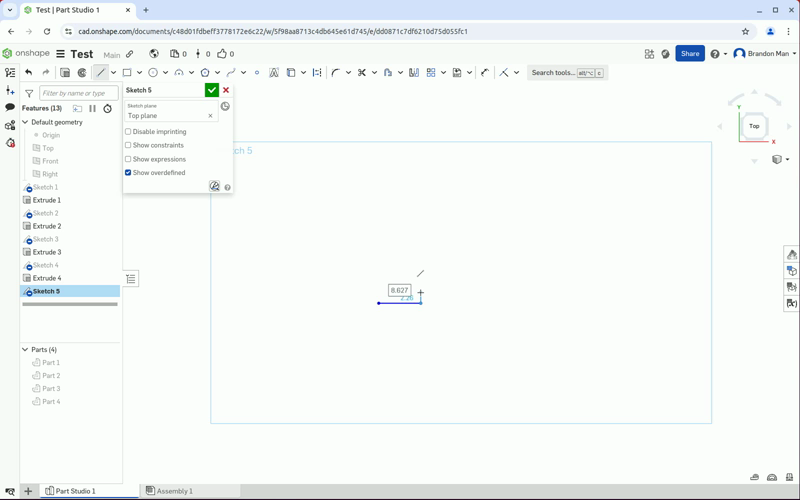
click(420, 292)
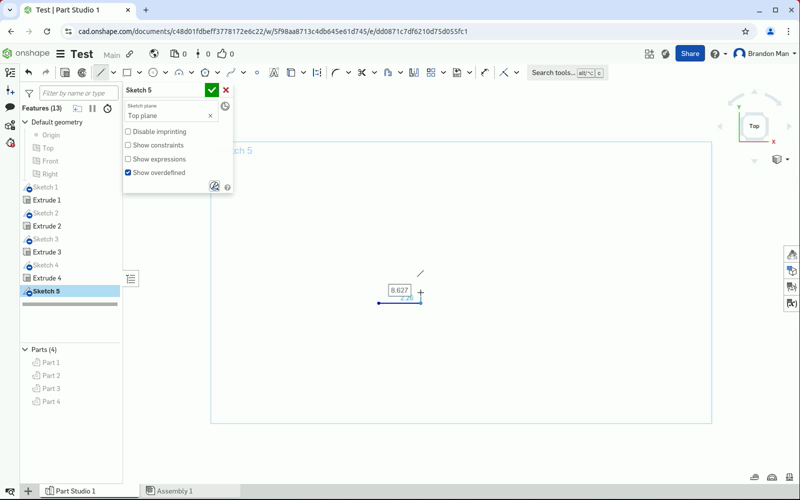
key_up(shift)
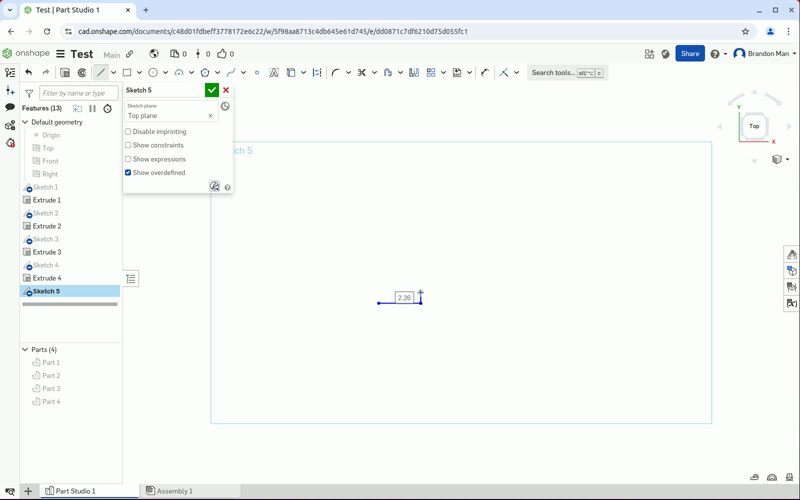
key_down(shift)
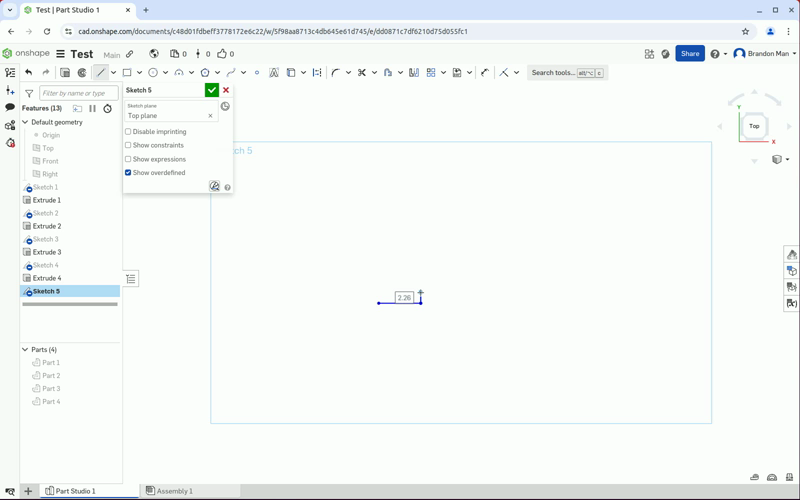
mouse_move(450, 292)
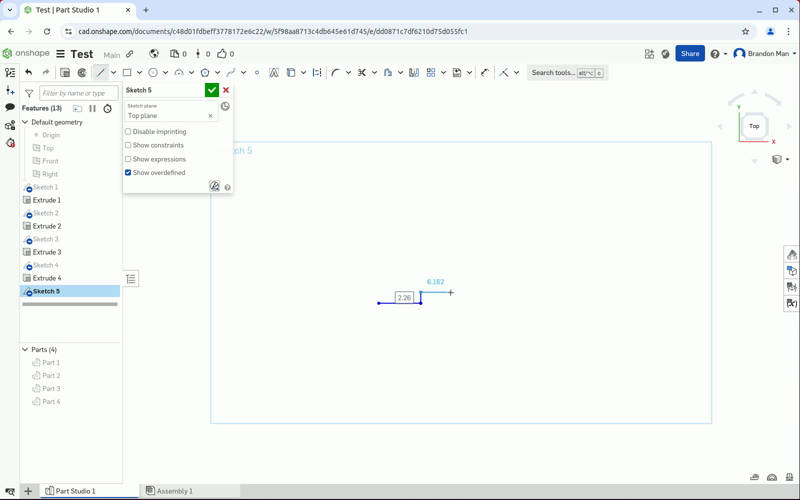
mouse_move(378, 292)
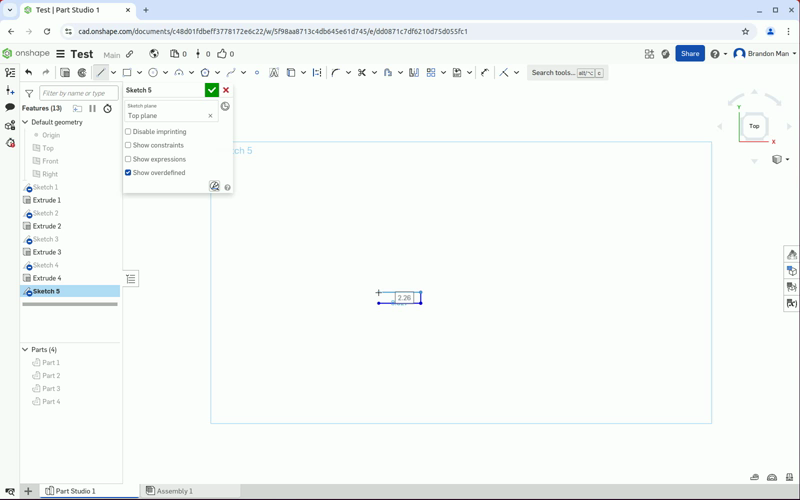
click(378, 292)
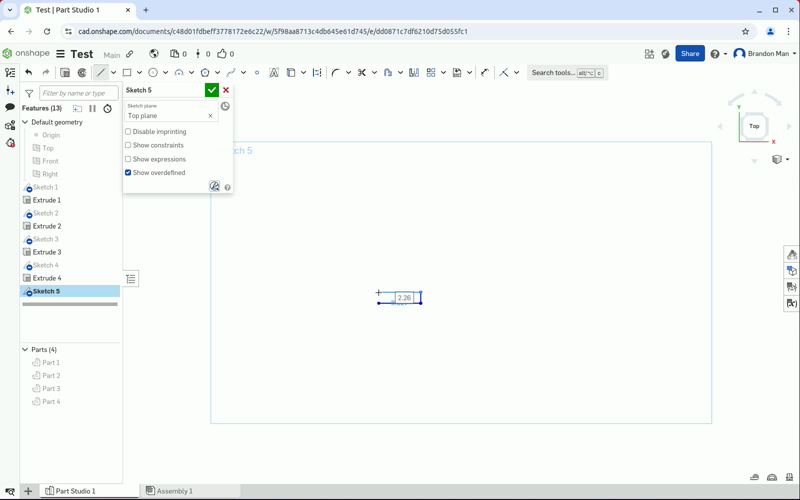
key_up(shift)
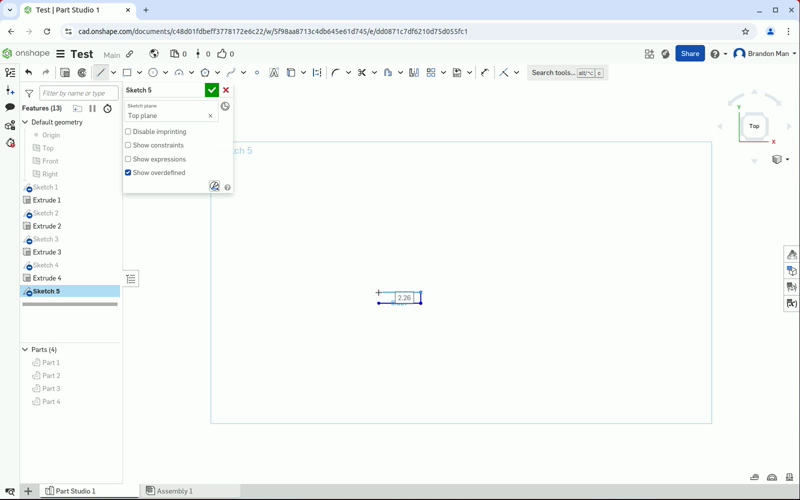
mouse_move(408, 292)
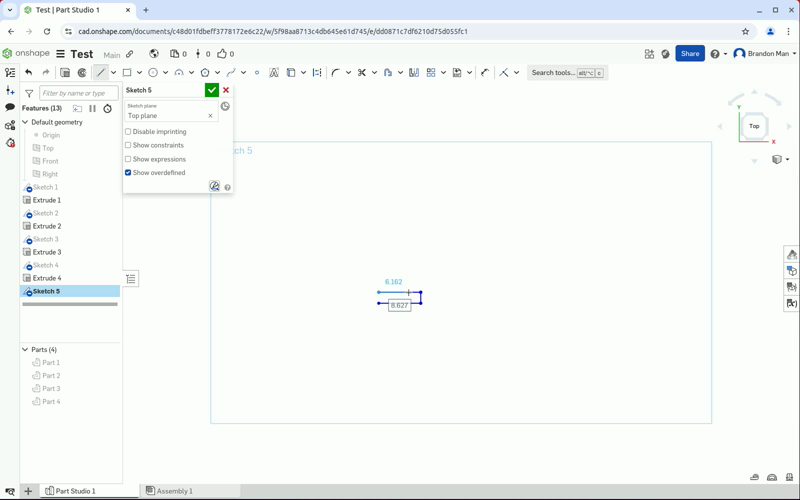
key_down(shift)
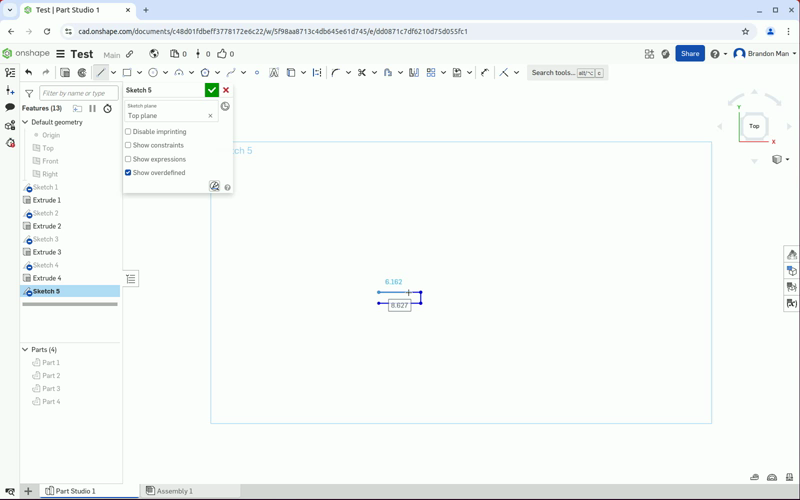
mouse_move(378, 303)
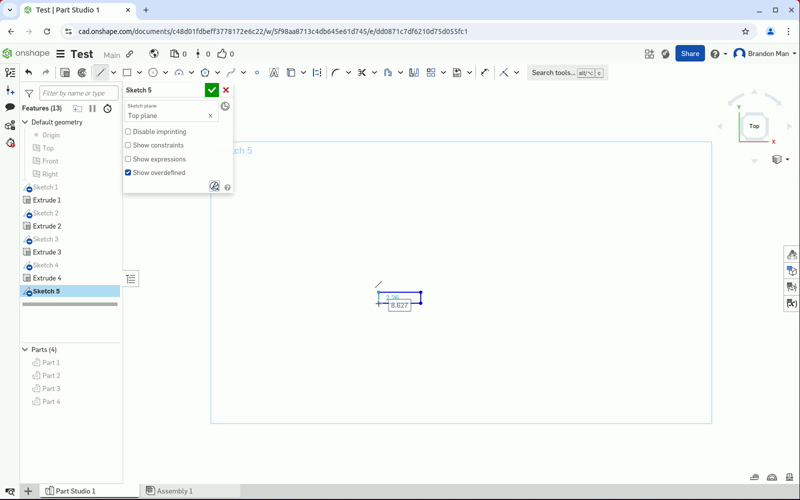
key_up(shift)
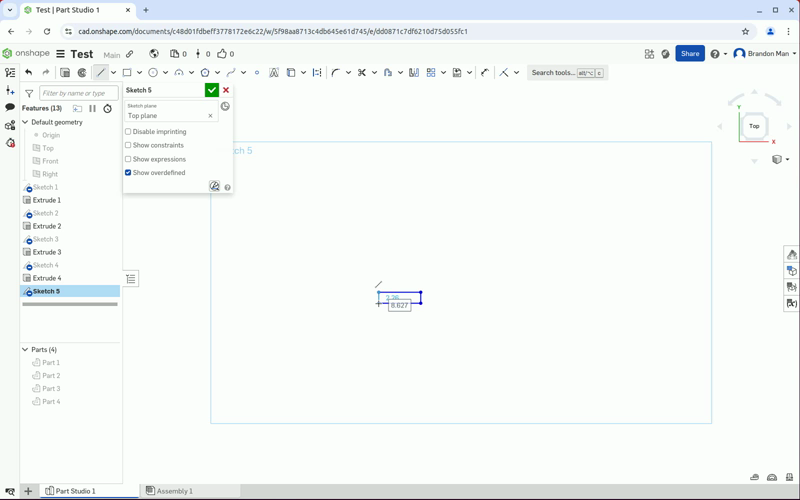
click(378, 303)
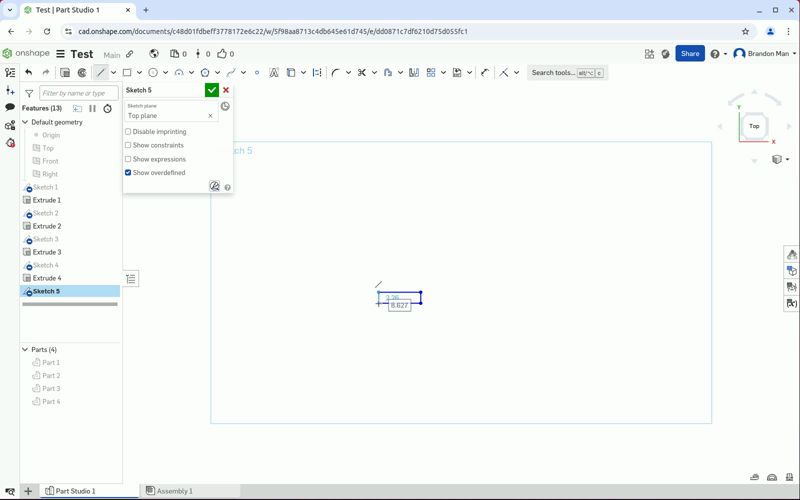
key(esc)
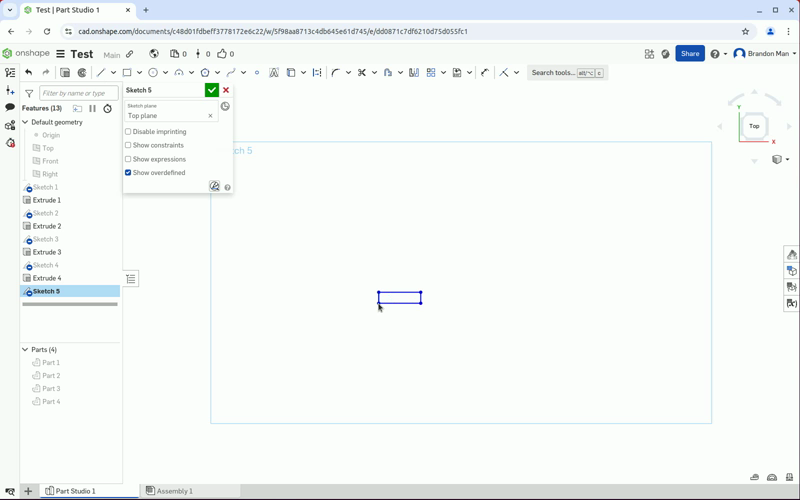
mouse_move(415, 296)
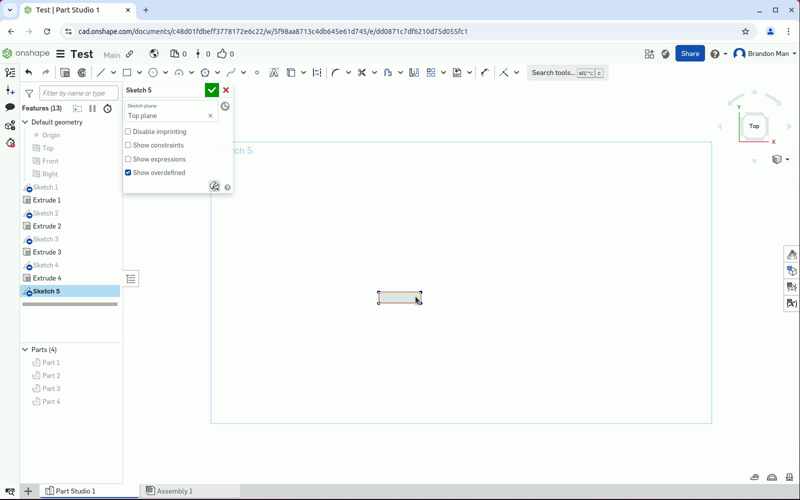
scroll(6)
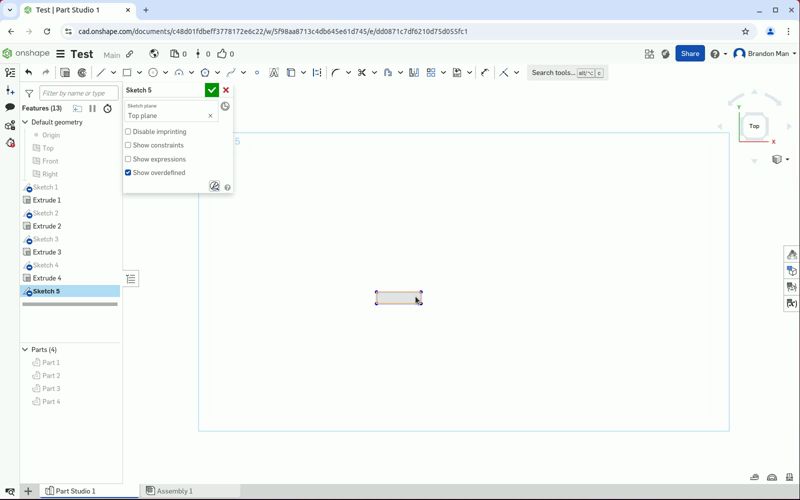
scroll(6)
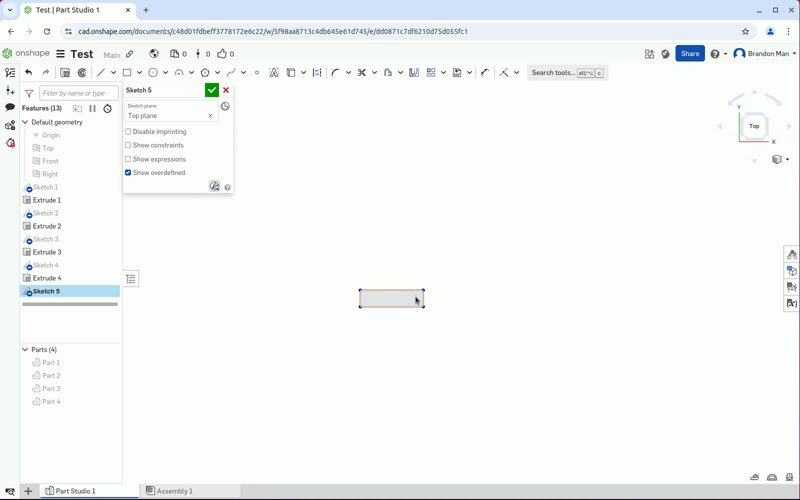
scroll(6)
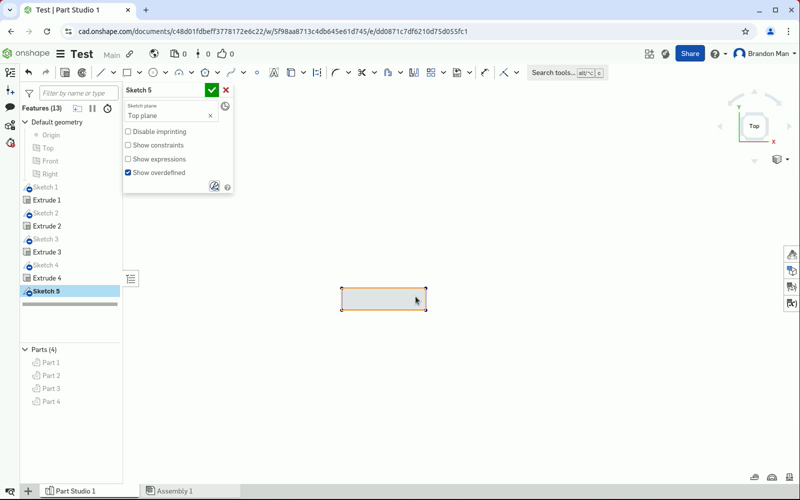
scroll(6)
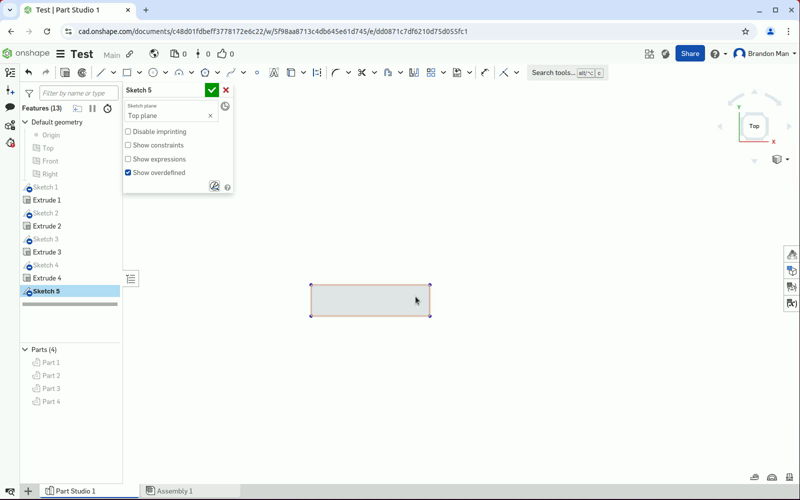
scroll(6)
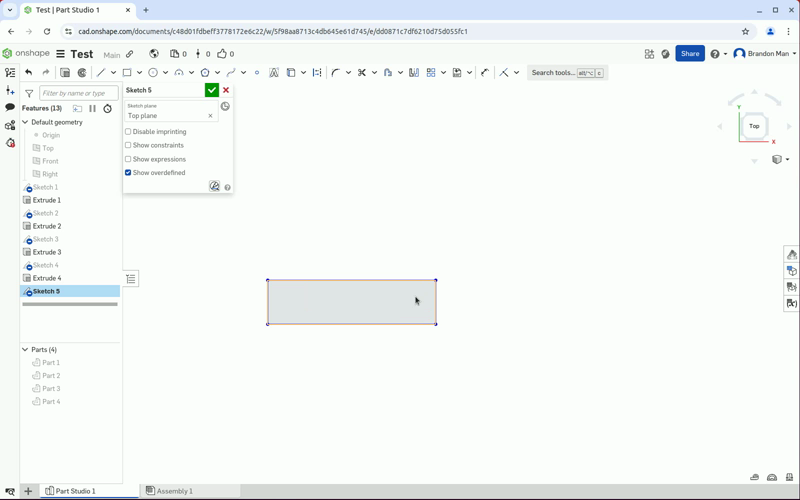
scroll(6)
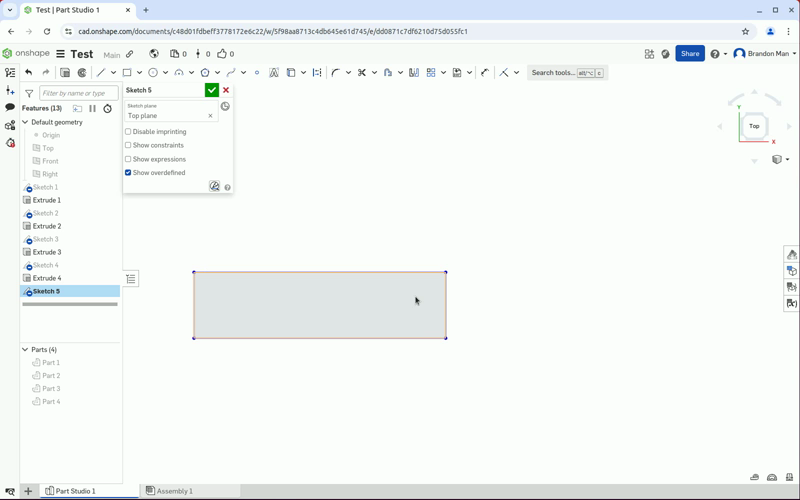
scroll(6)
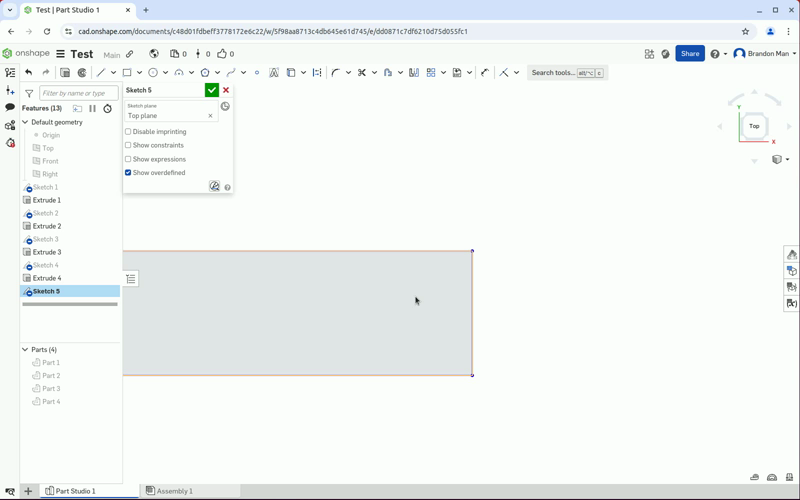
click(415, 296)
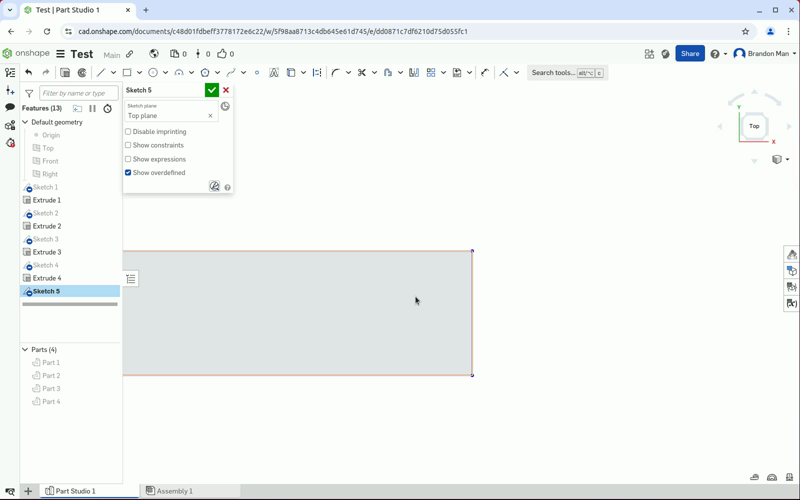
scroll(-6)
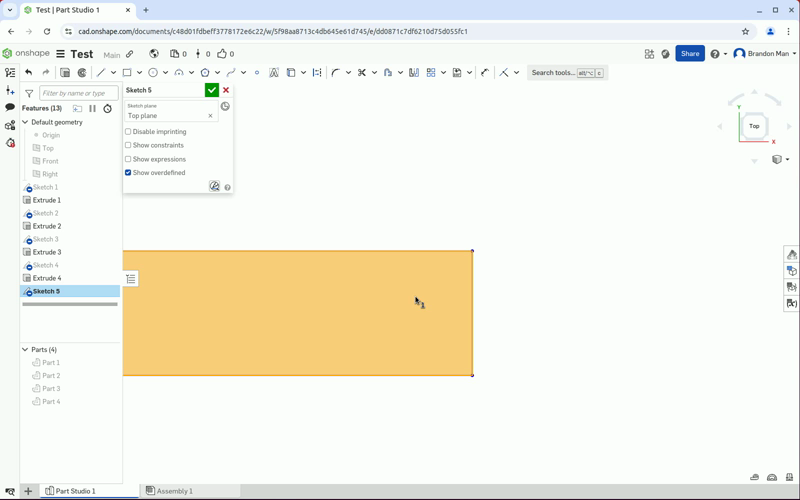
scroll(-6)
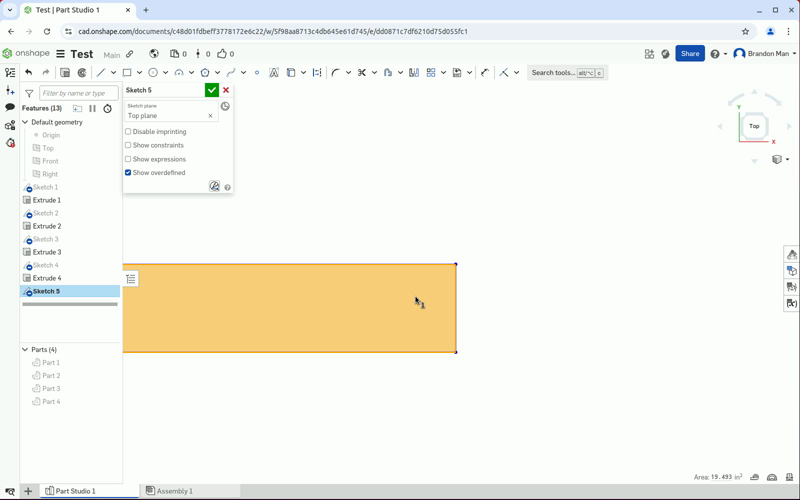
scroll(-6)
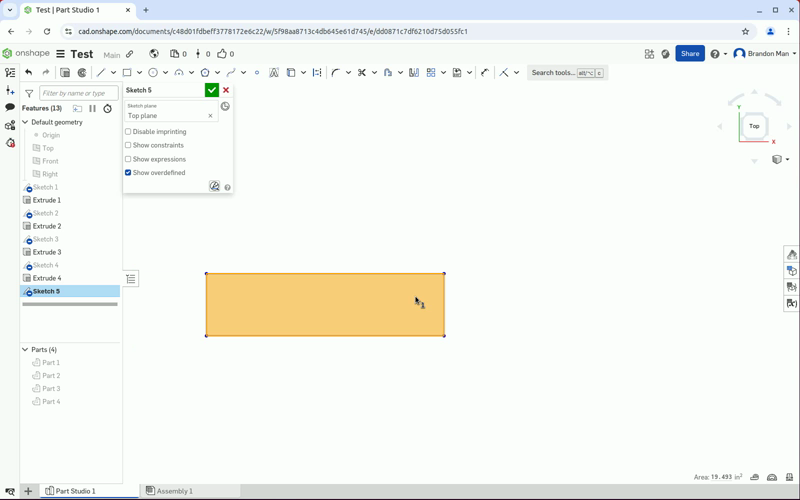
scroll(-6)
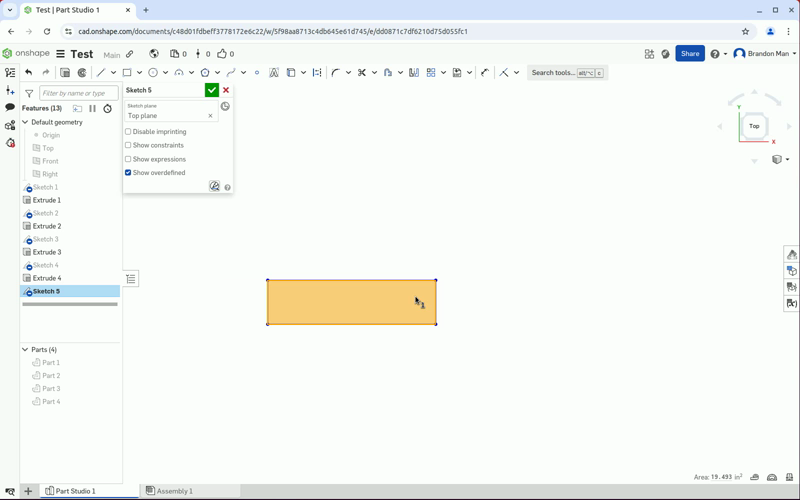
scroll(-6)
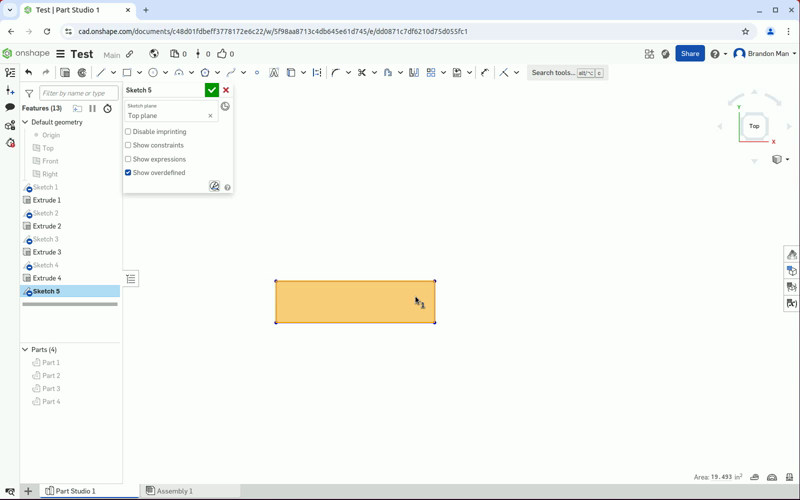
scroll(-6)
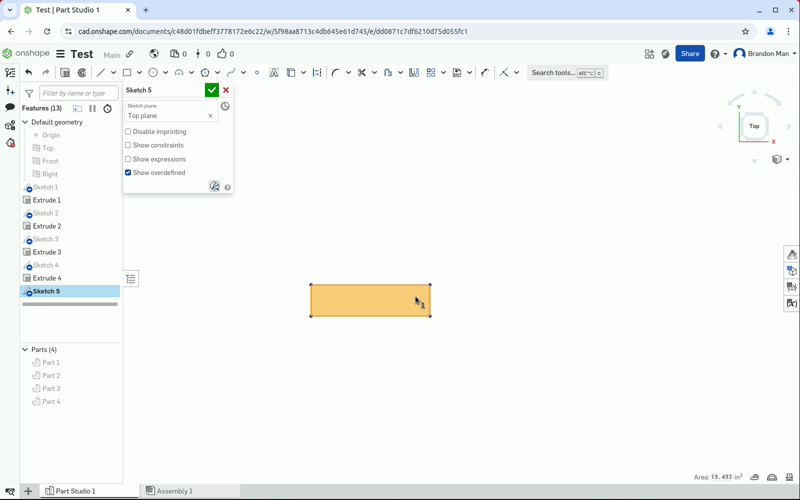
scroll(-6)
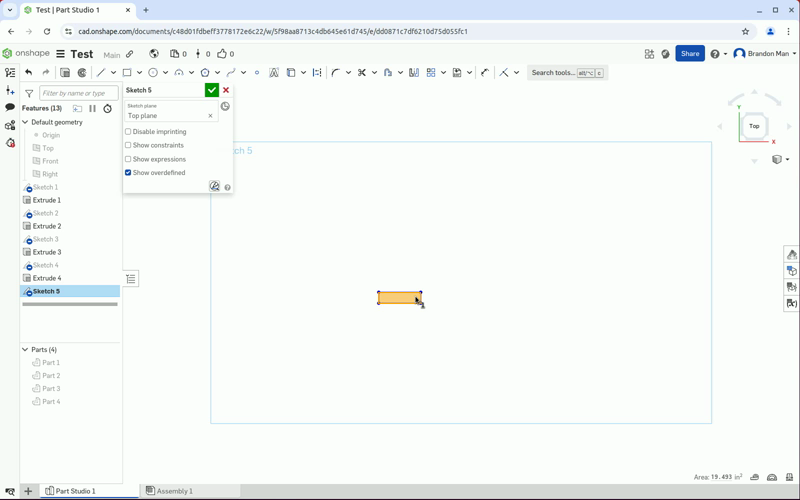
mouse_move(73, 352)
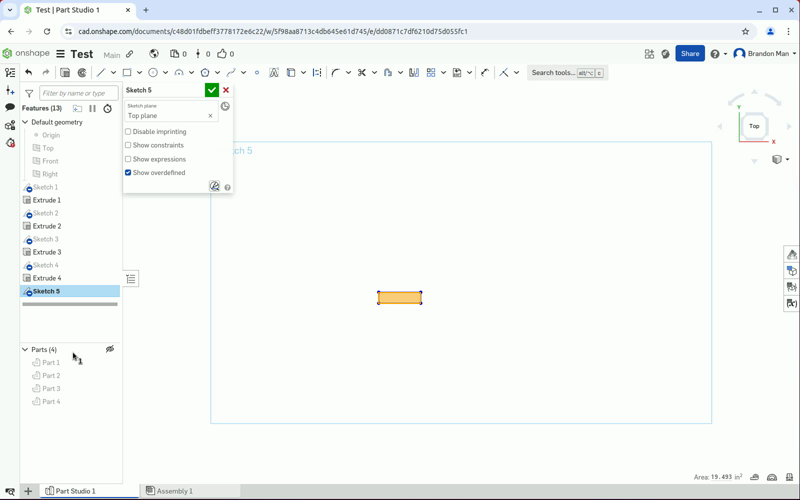
key(shift+y)
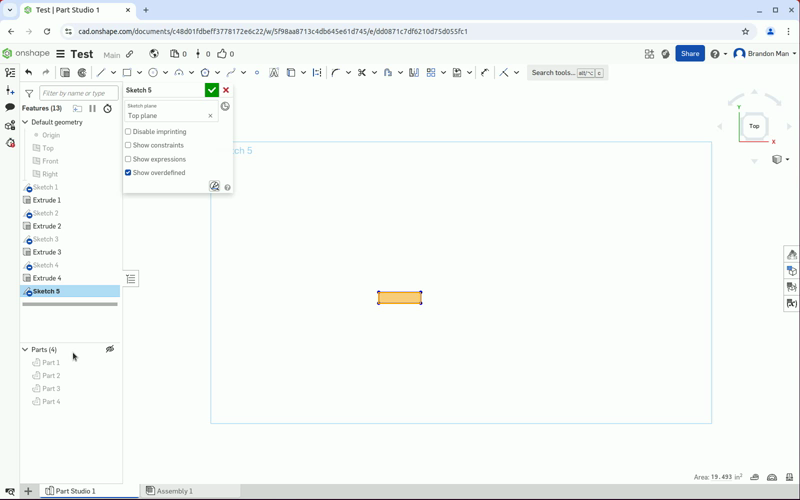
key(shift+e)
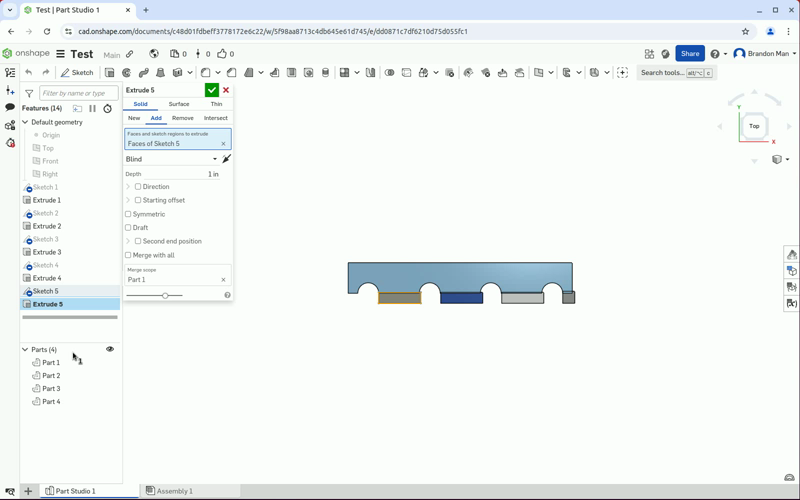
mouse_move(143, 106)
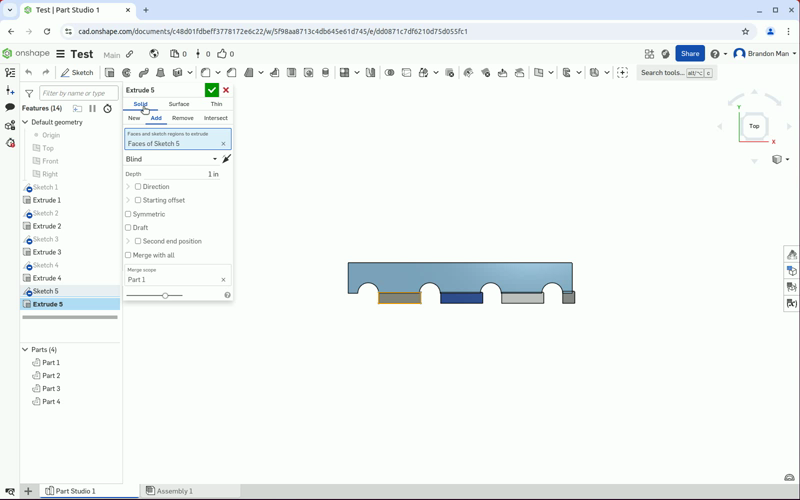
click(143, 106)
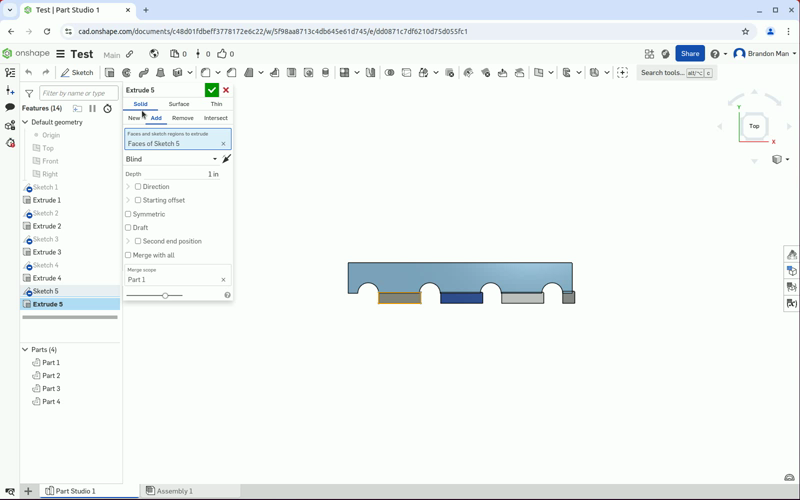
mouse_move(137, 120)
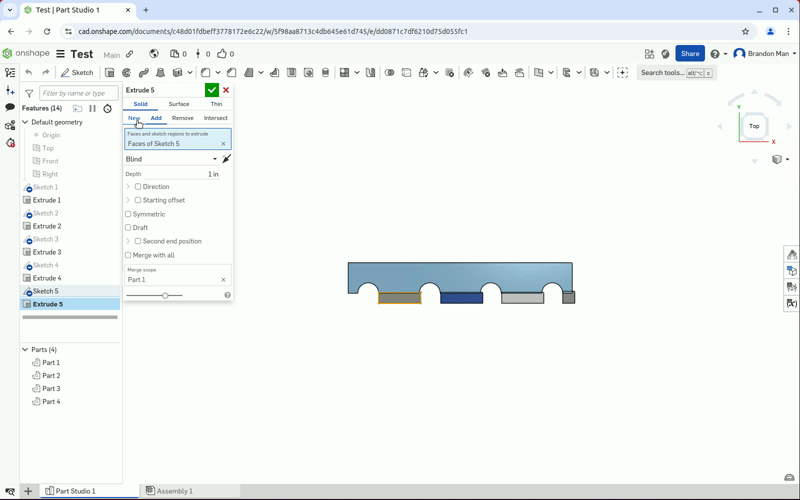
click(137, 120)
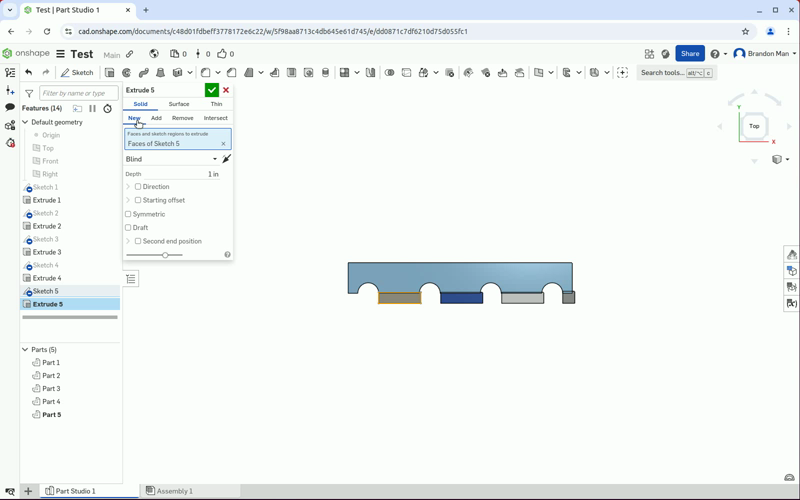
key(tab, 4)
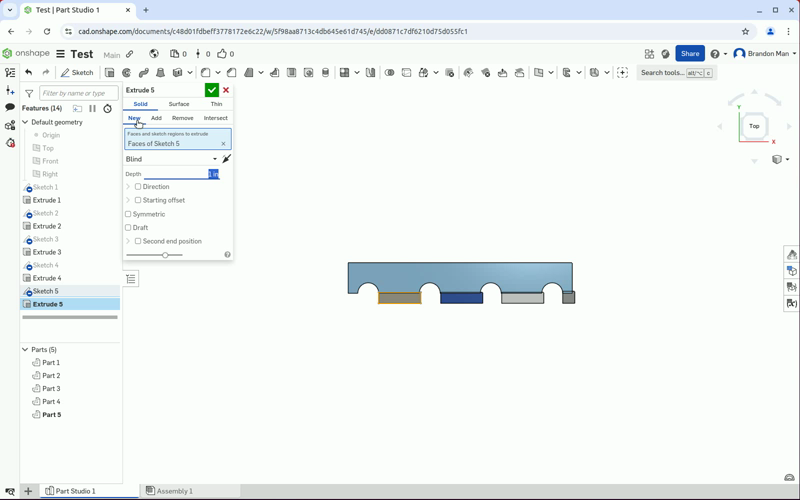
text(2.166)
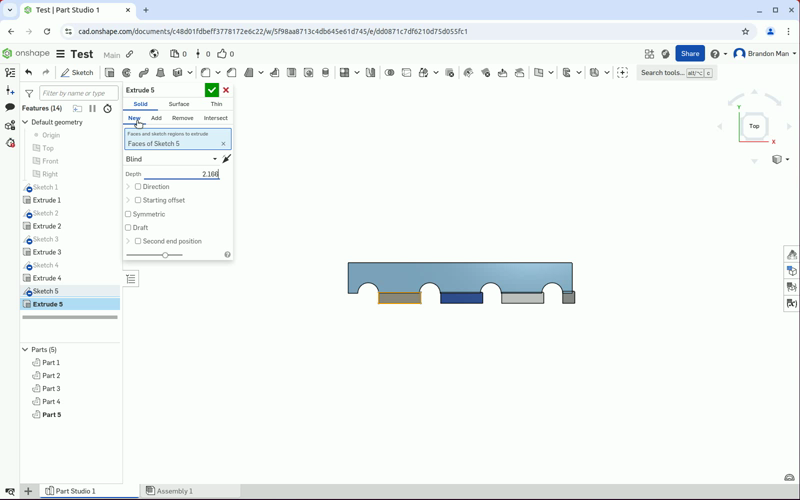
key(enter)
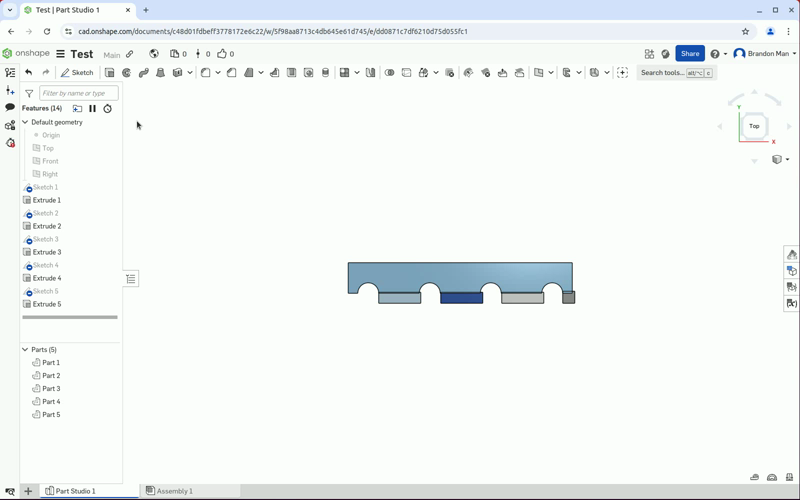
key(shift+h)
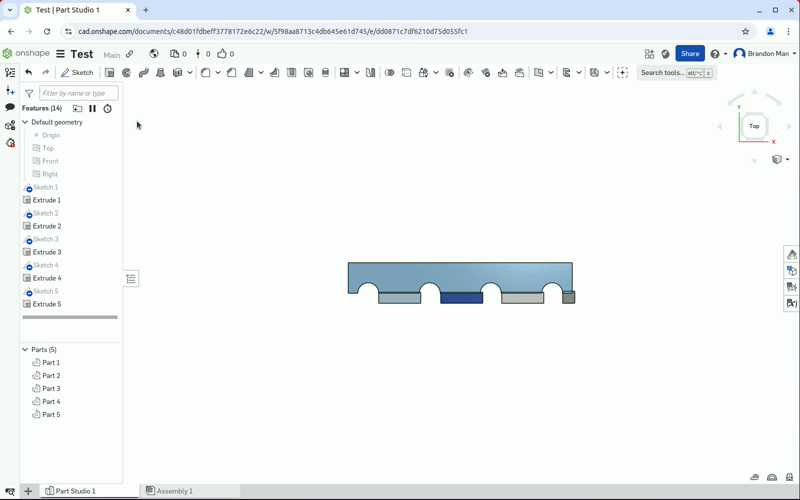
key(shift+h)
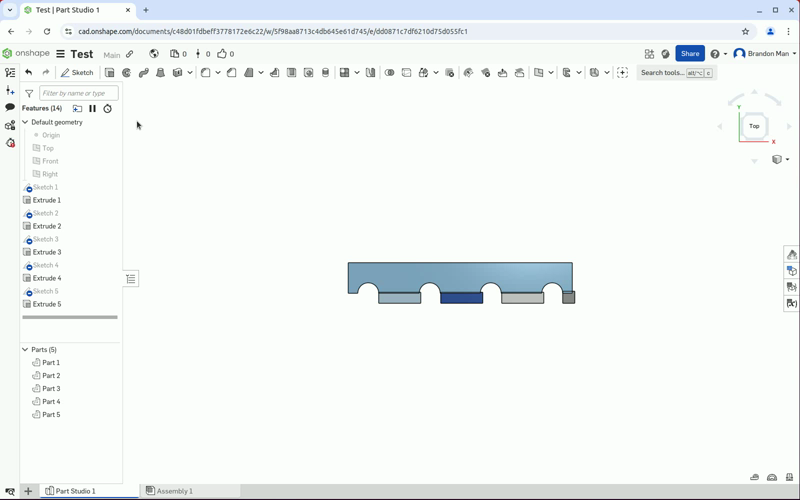
mouse_move(73, 189)
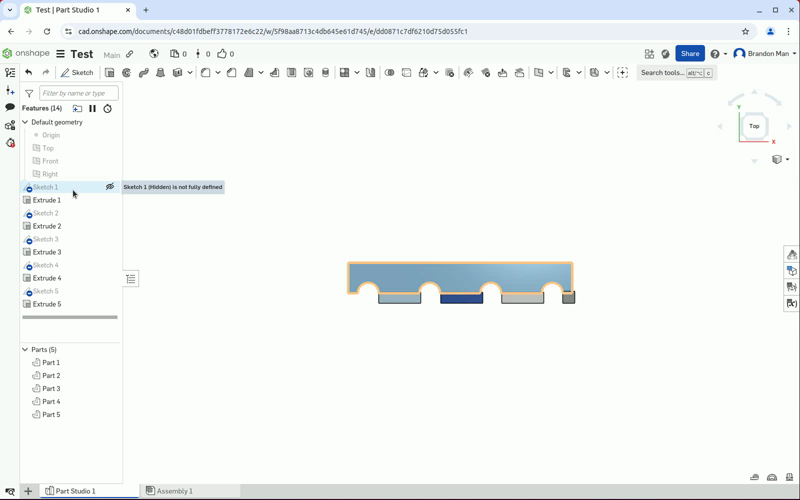
click(73, 189)
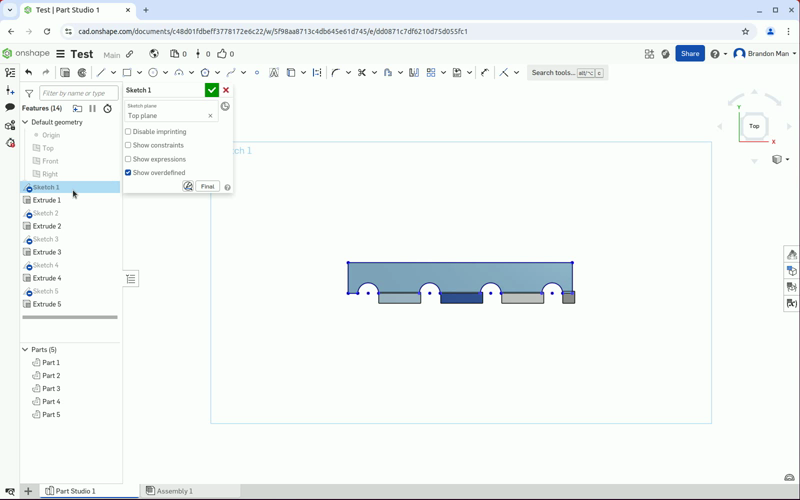
mouse_move(229, 92)
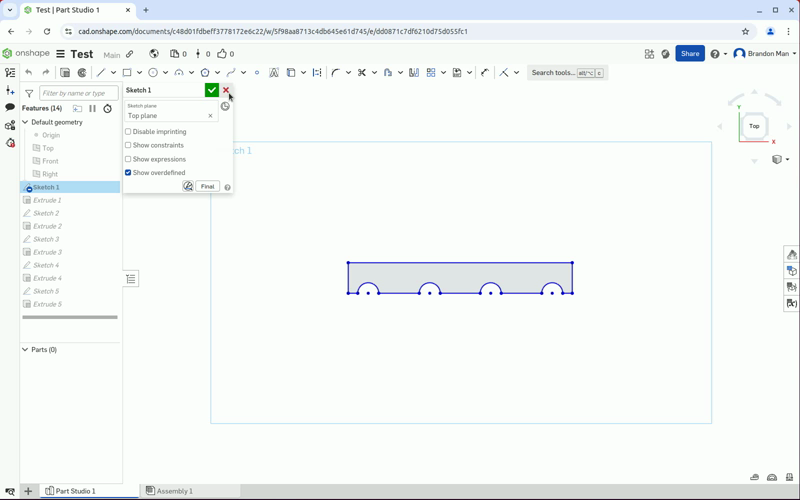
click(229, 92)
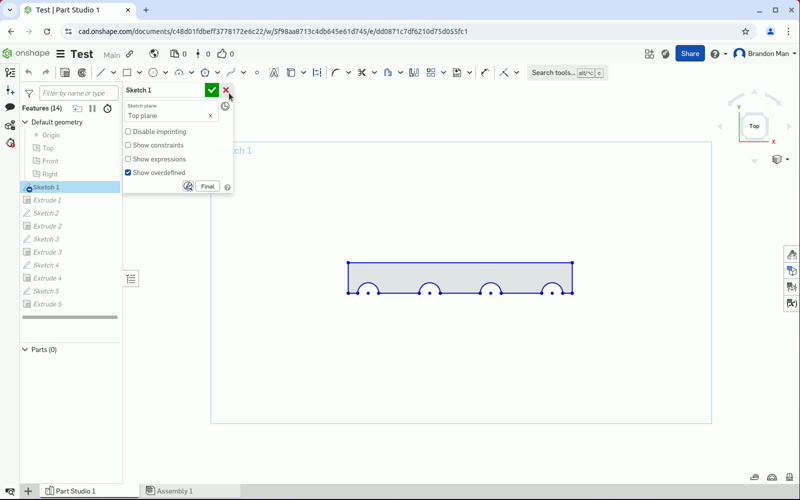
key(shift+s)
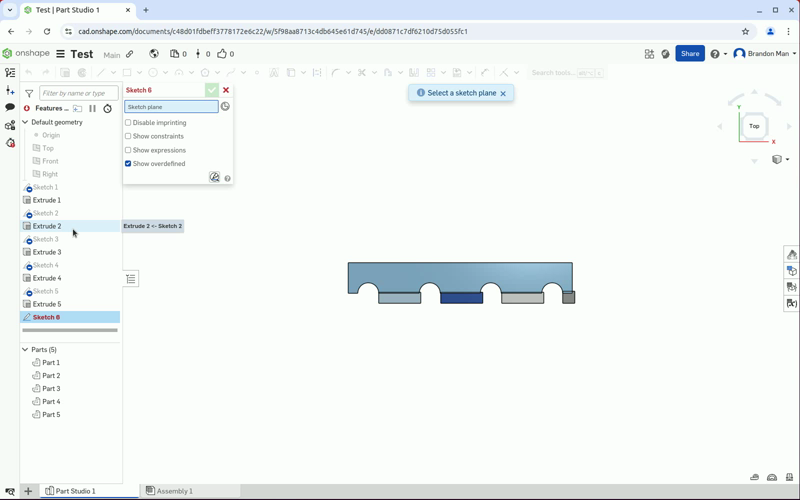
scroll(3)
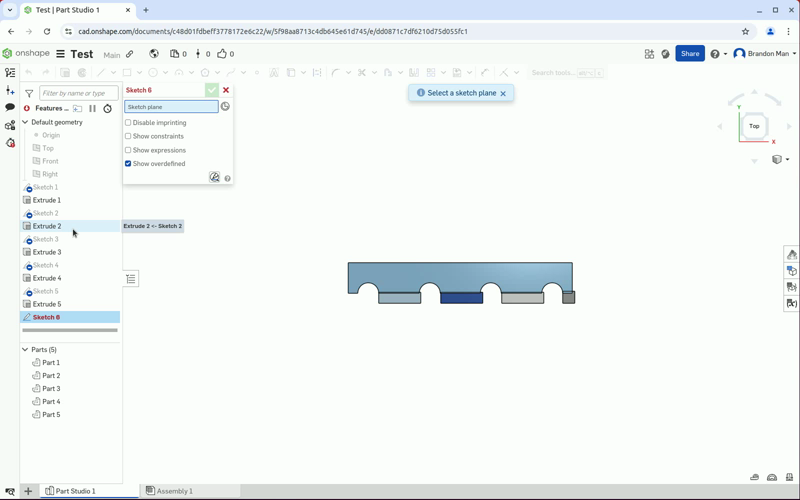
mouse_move(73, 150)
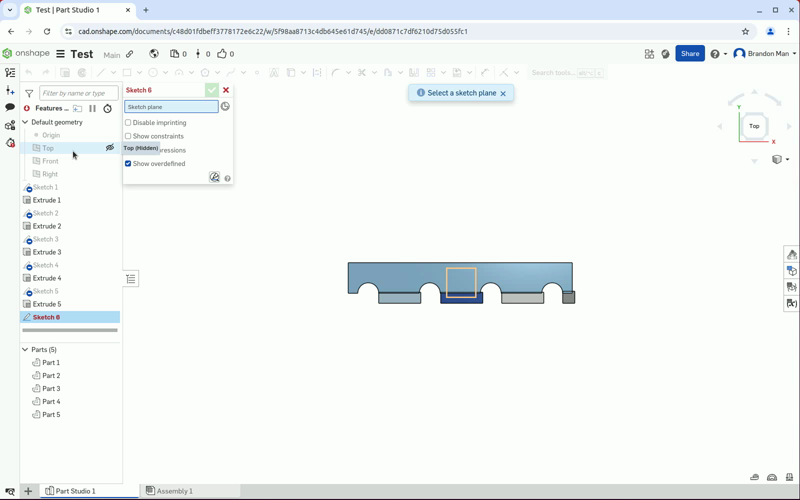
click(73, 150)
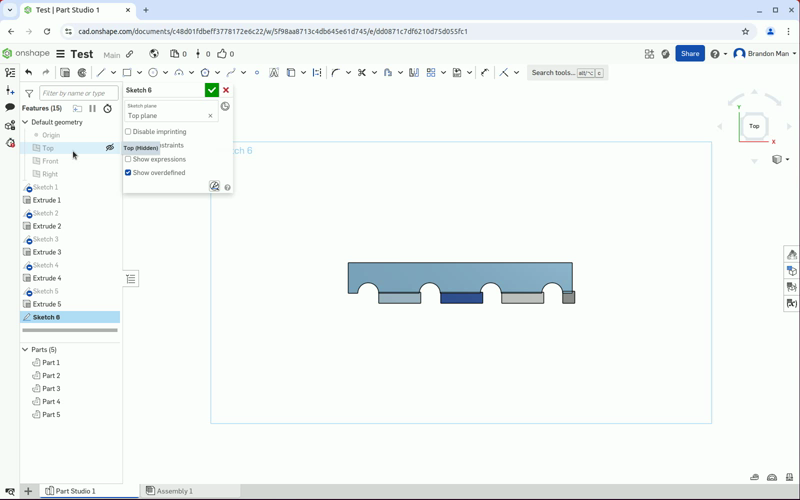
mouse_move(73, 352)
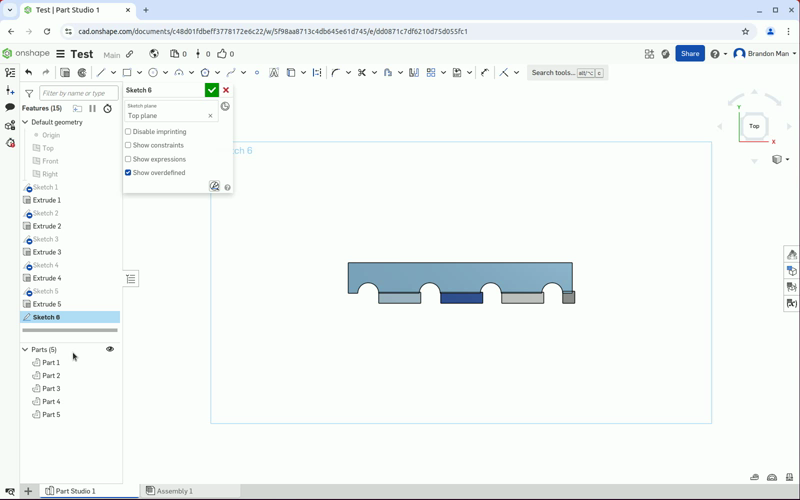
key(y)
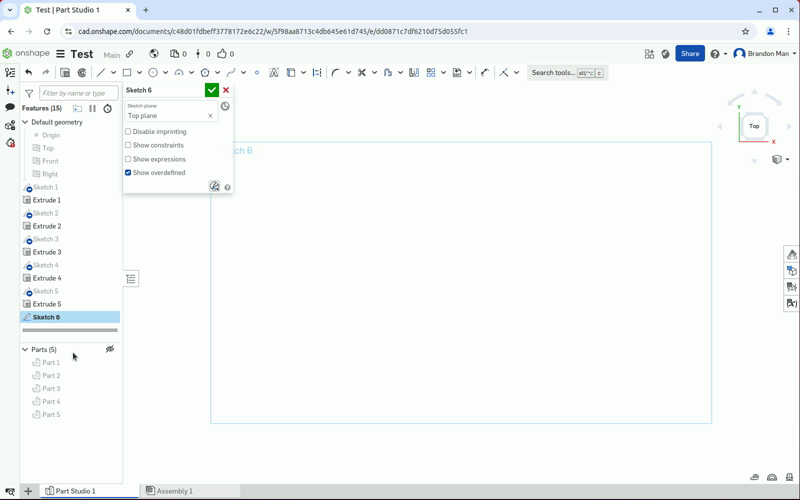
key(l)
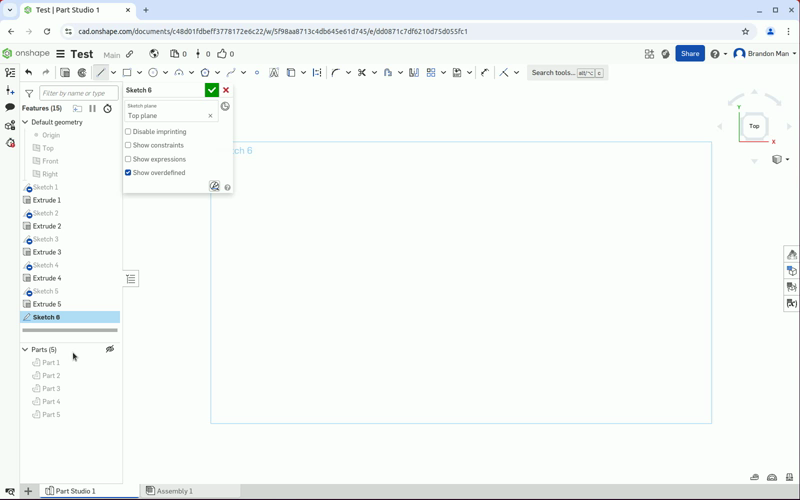
key_down(shift)
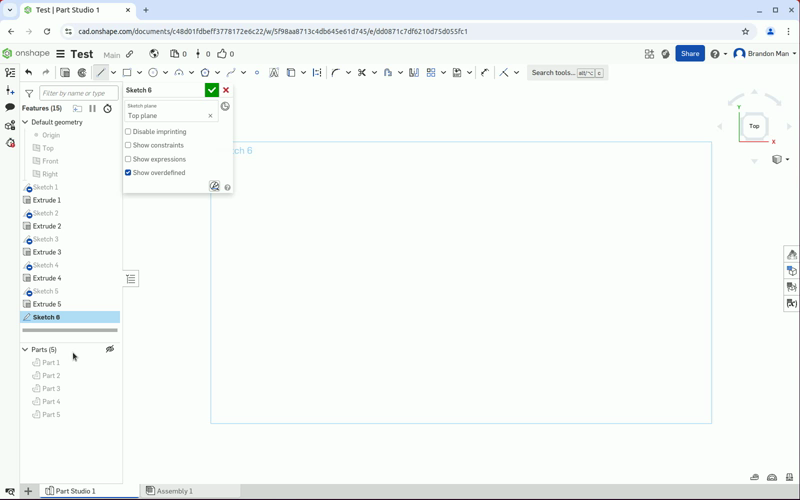
mouse_move(348, 303)
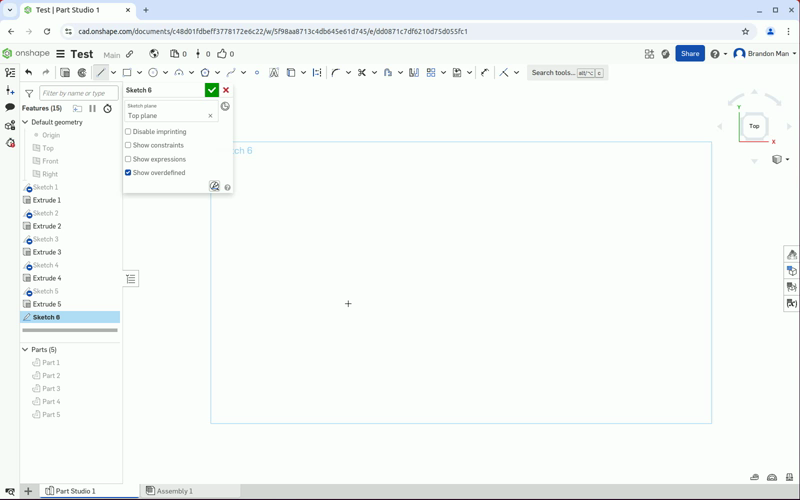
click(348, 303)
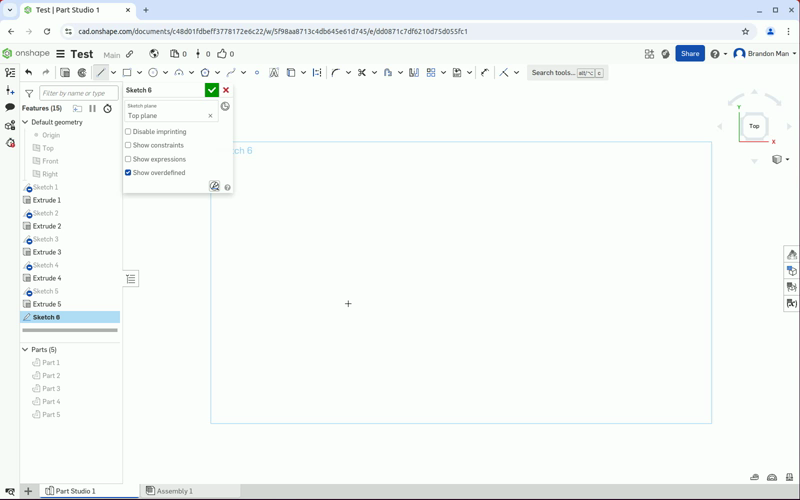
key_up(shift)
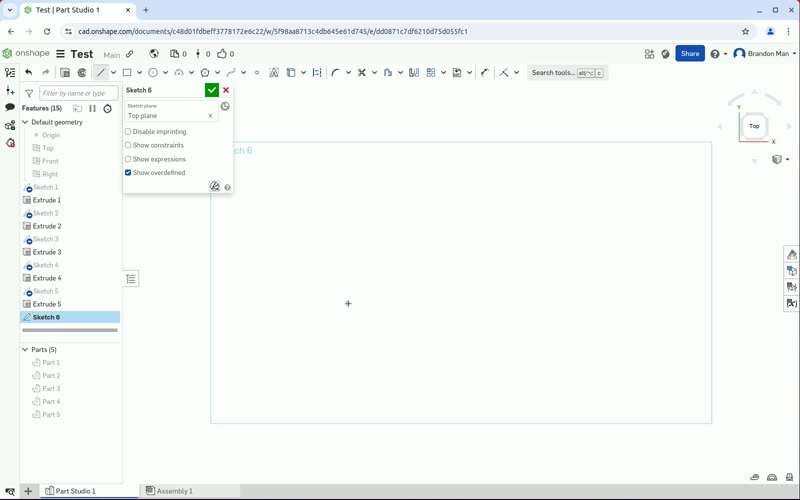
key_down(shift)
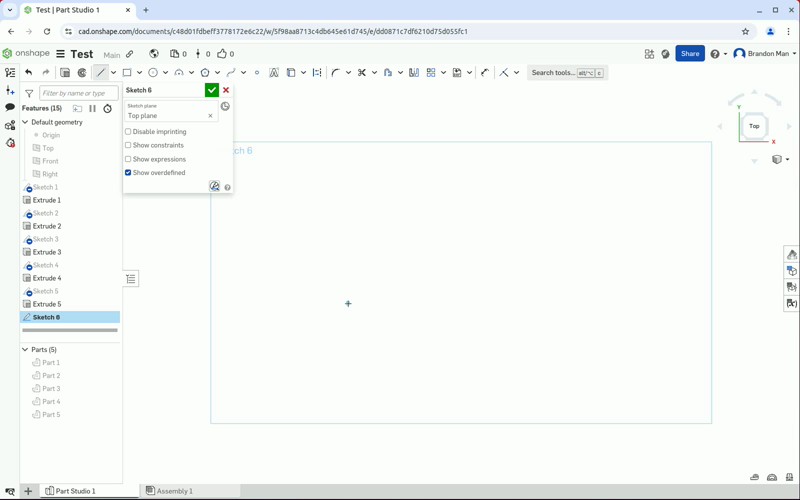
mouse_move(378, 303)
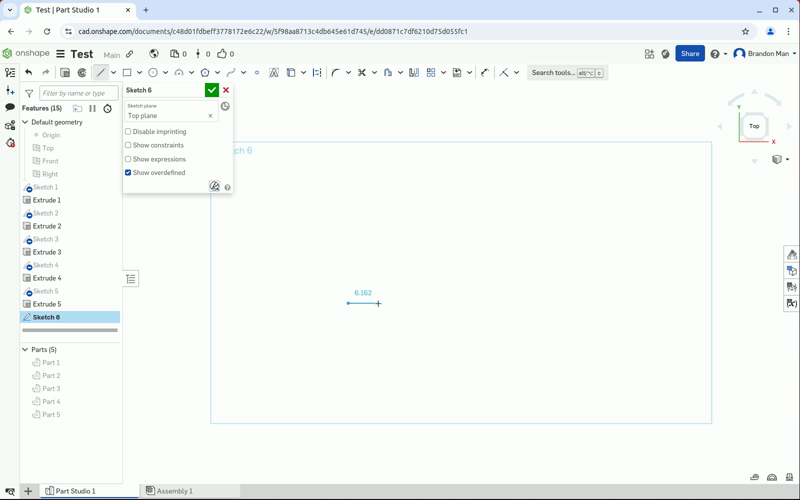
mouse_move(359, 303)
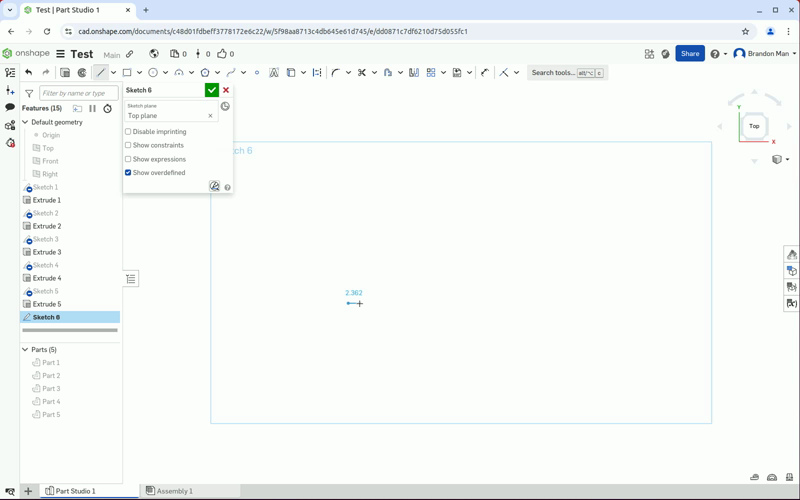
click(359, 303)
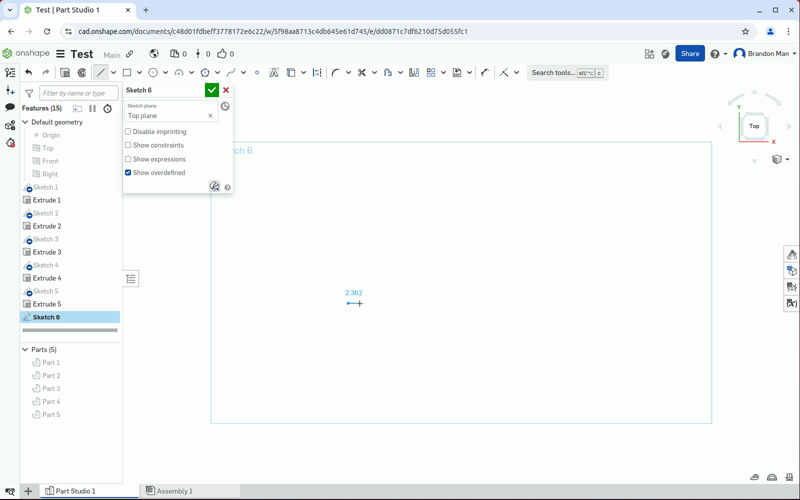
key_up(shift)
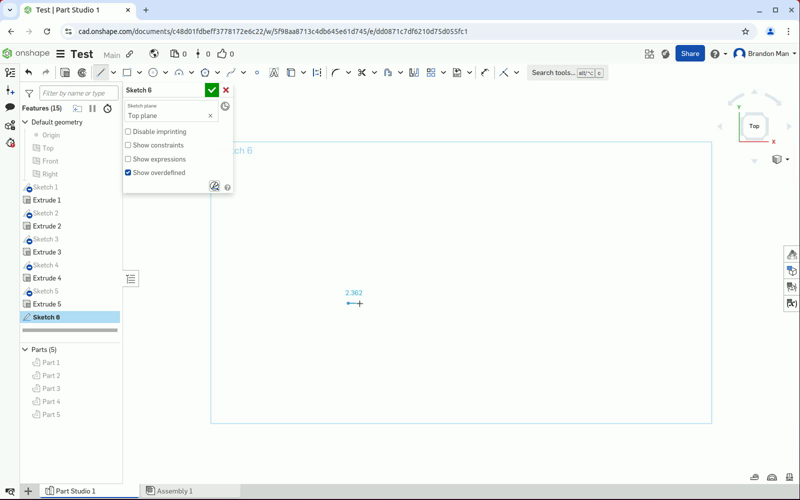
key_down(shift)
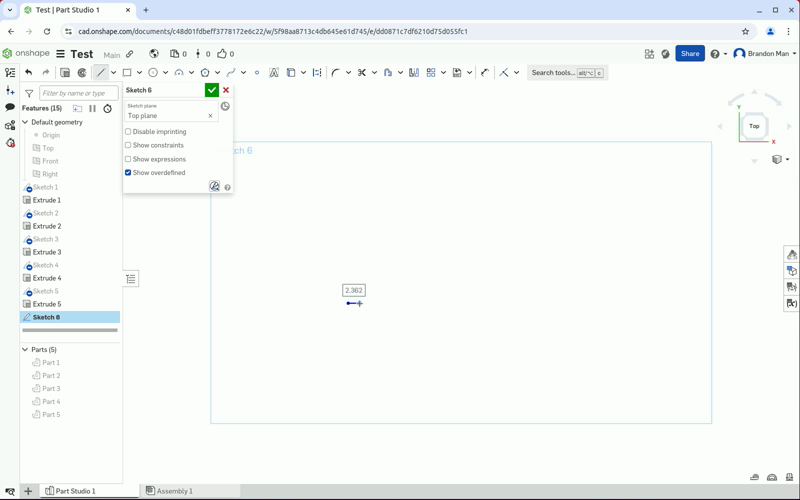
mouse_move(389, 303)
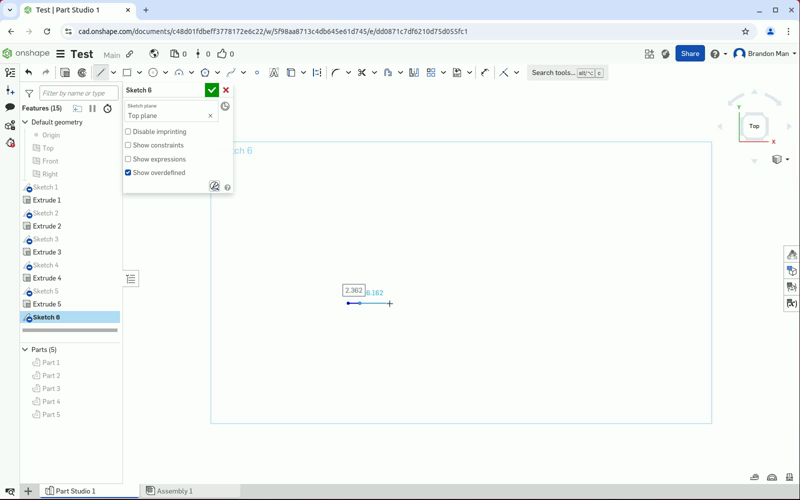
mouse_move(359, 291)
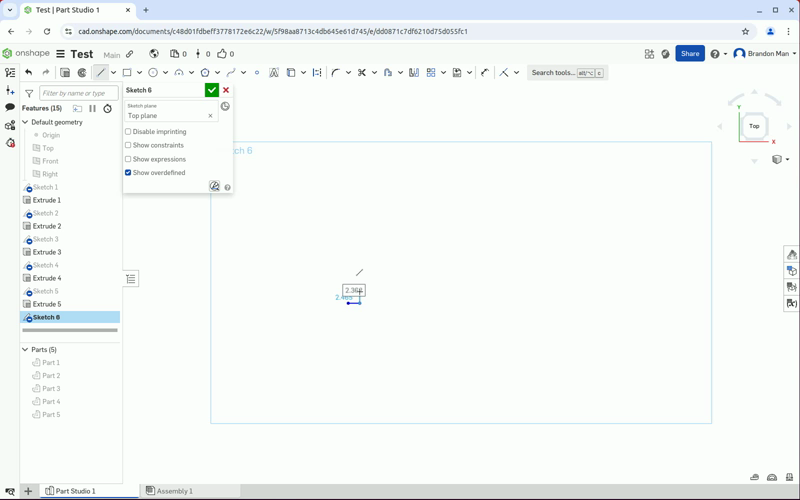
click(359, 291)
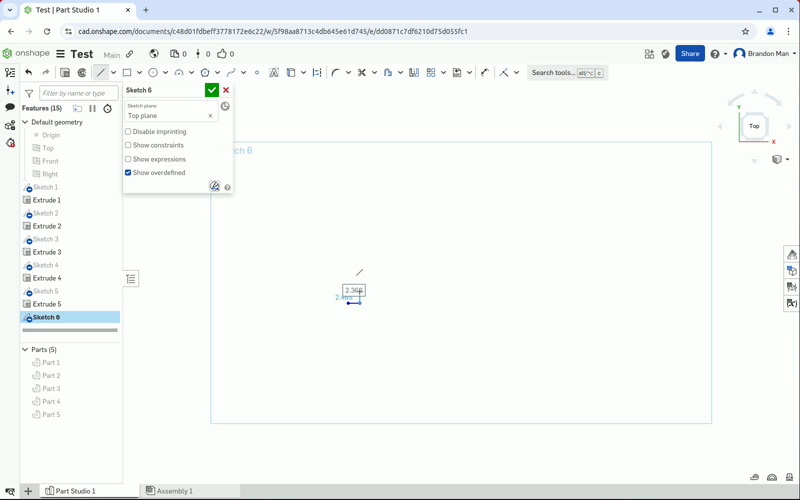
key_up(shift)
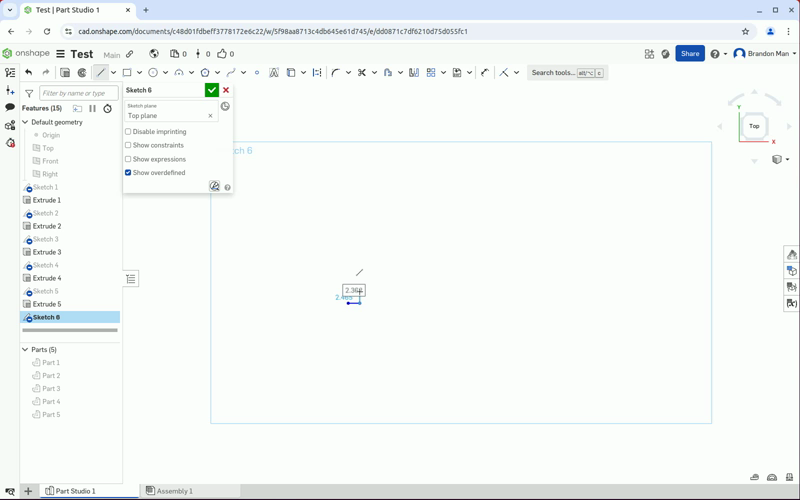
key_down(shift)
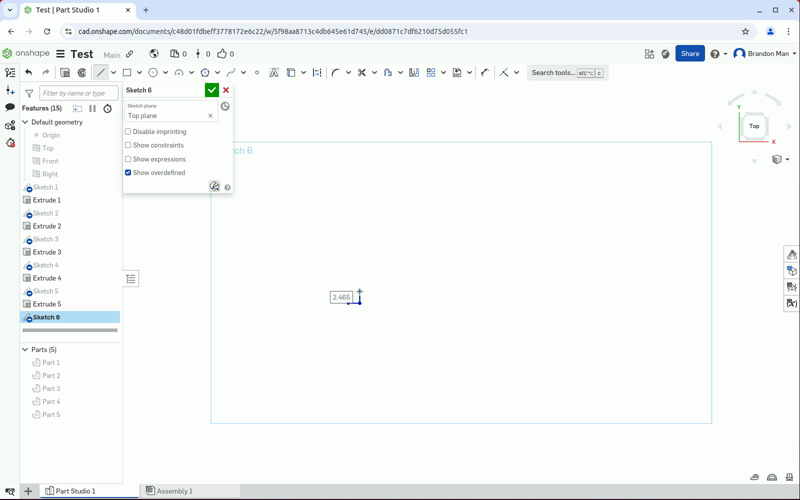
mouse_move(389, 291)
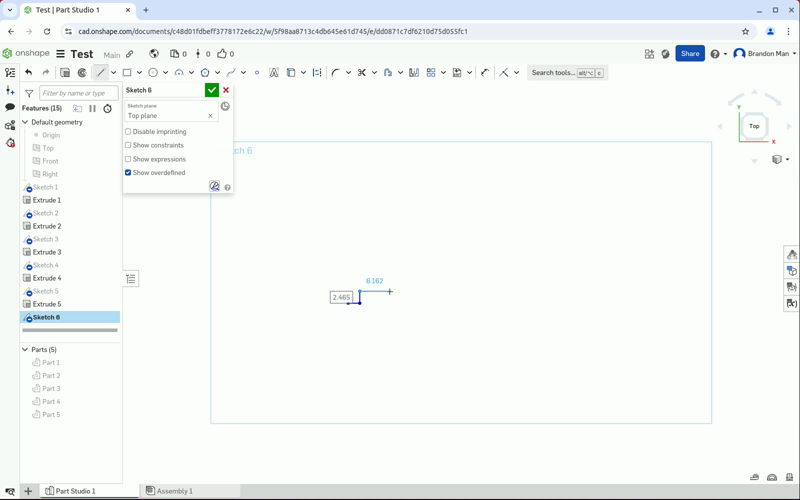
mouse_move(348, 291)
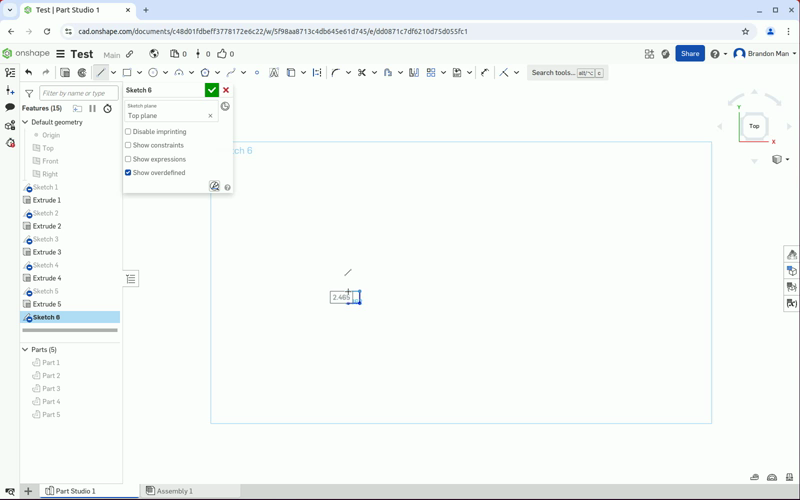
click(348, 291)
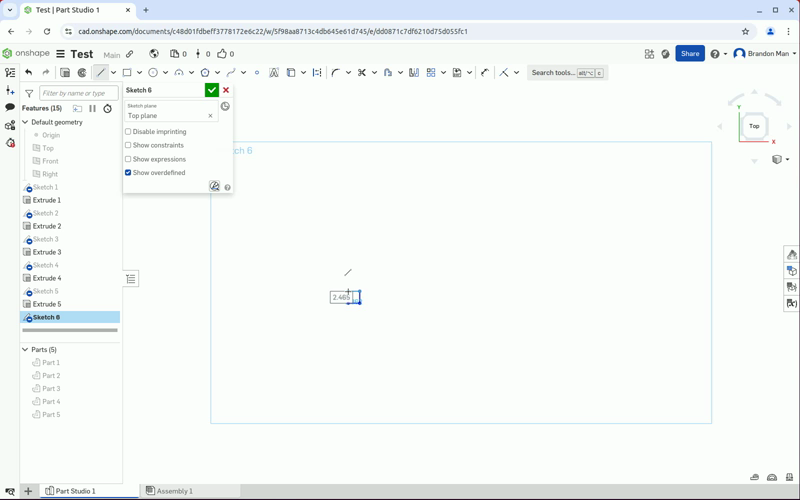
key_up(shift)
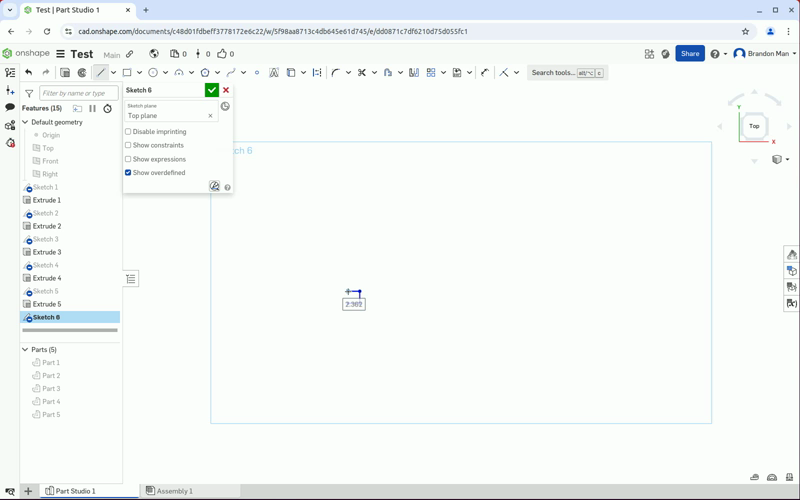
mouse_move(378, 291)
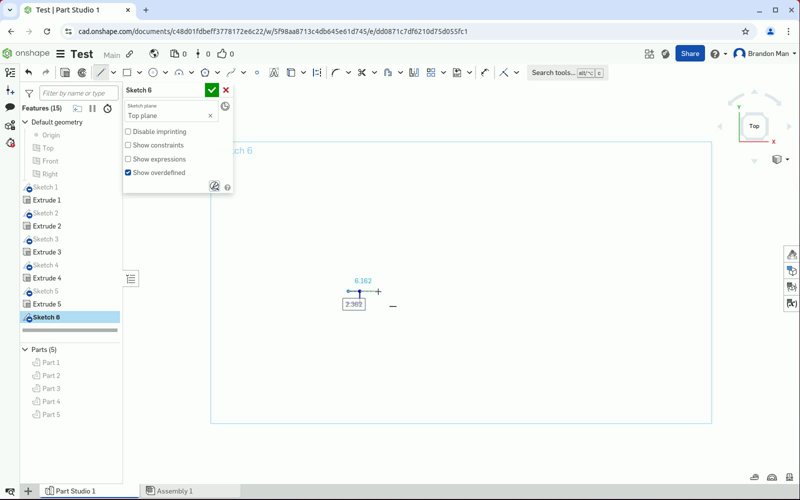
key_down(shift)
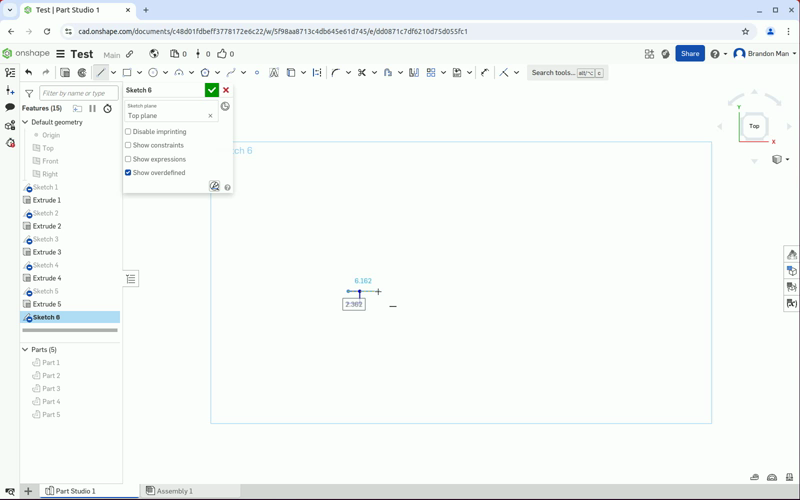
mouse_move(348, 303)
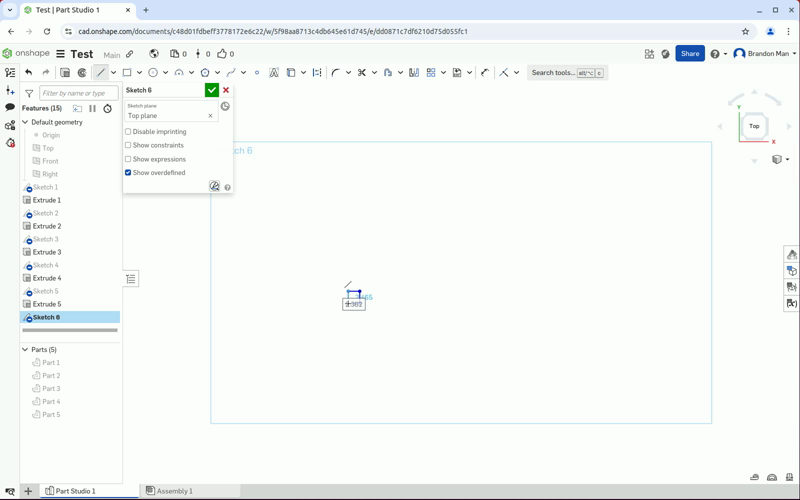
key_up(shift)
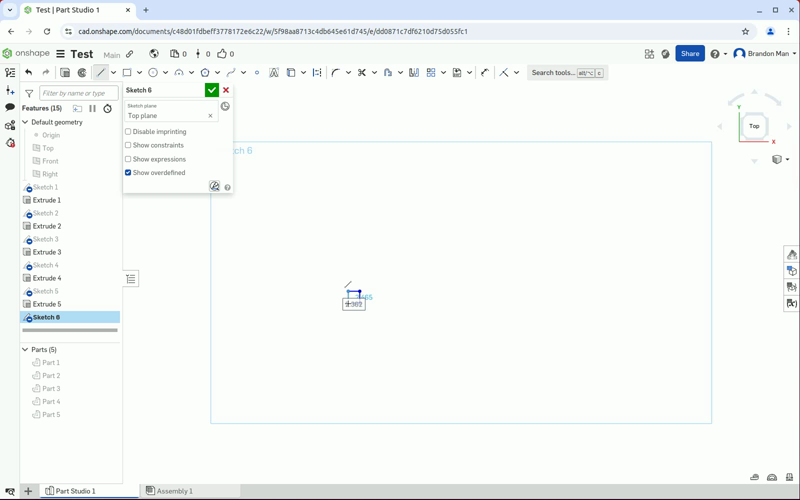
click(348, 303)
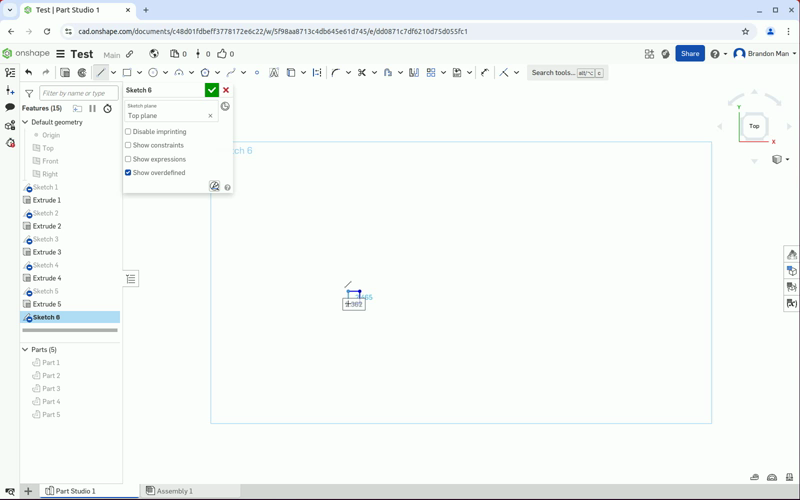
key(esc)
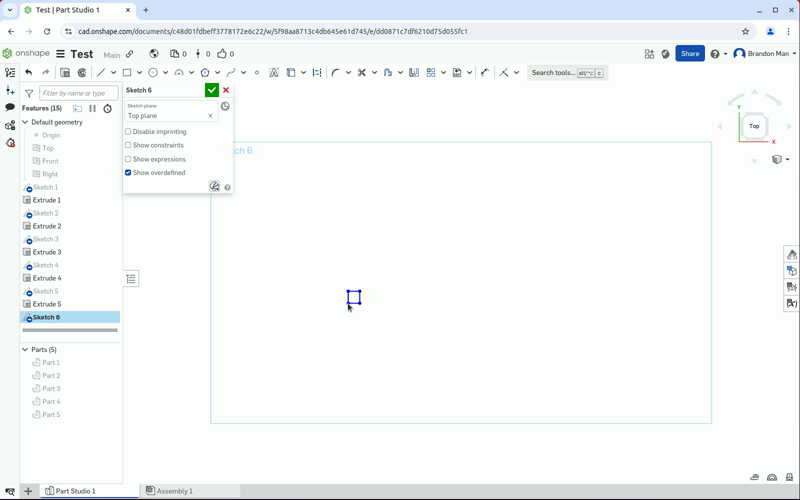
mouse_move(359, 292)
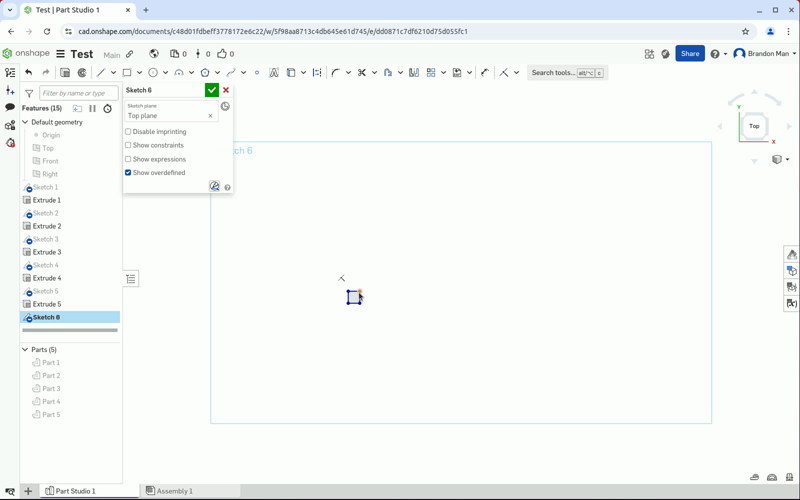
scroll(6)
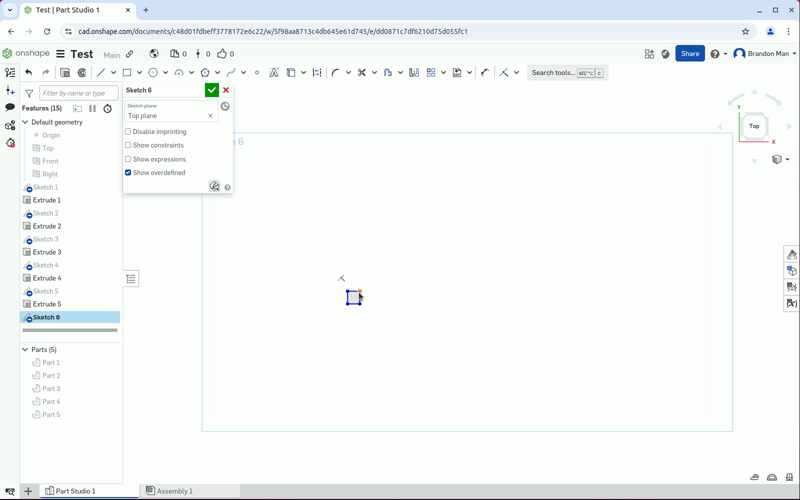
scroll(6)
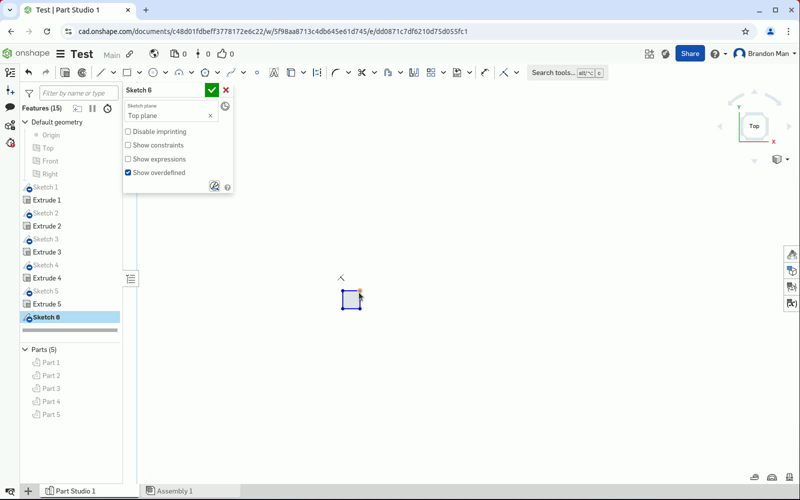
scroll(6)
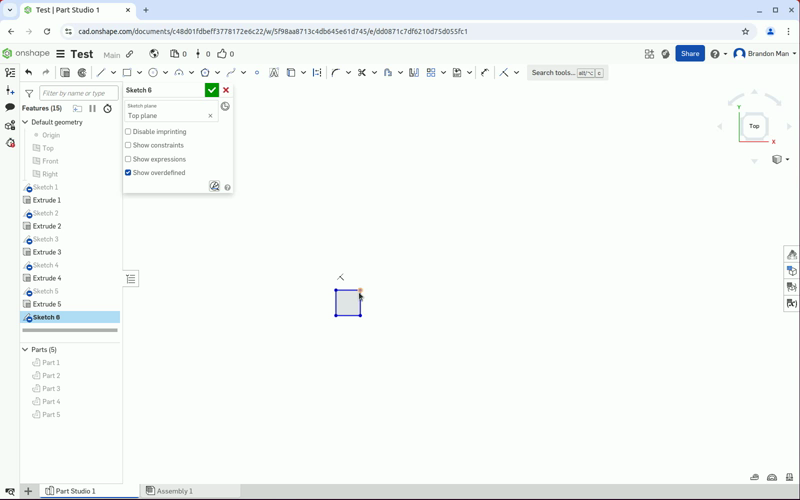
scroll(6)
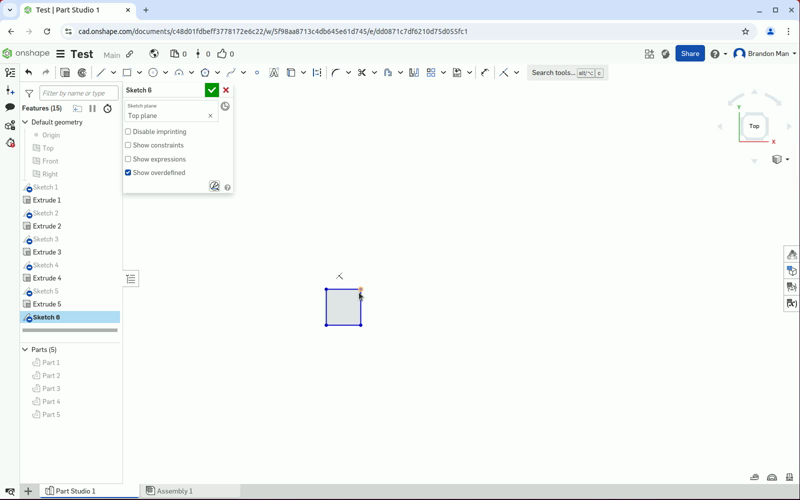
scroll(6)
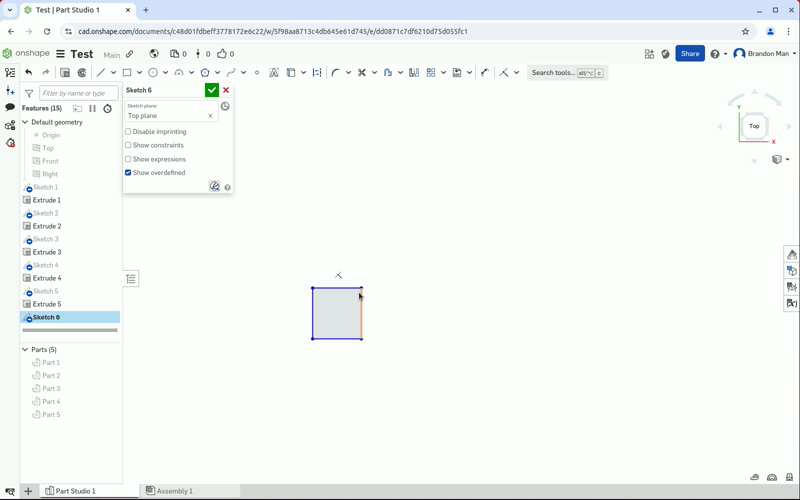
scroll(6)
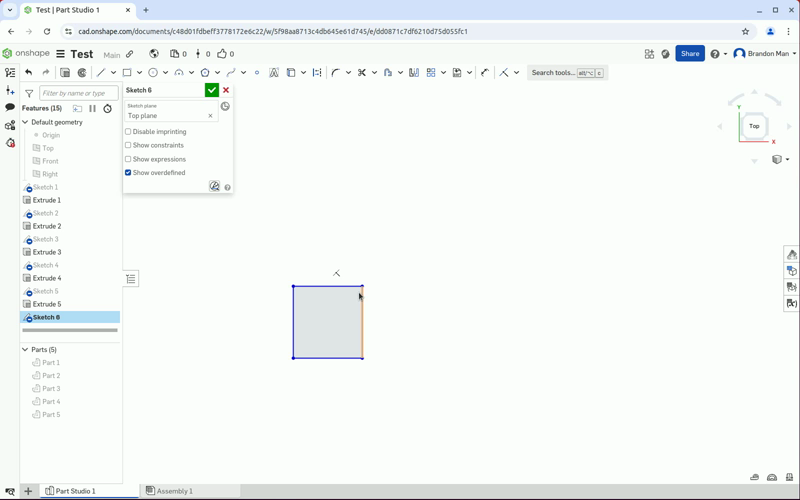
scroll(6)
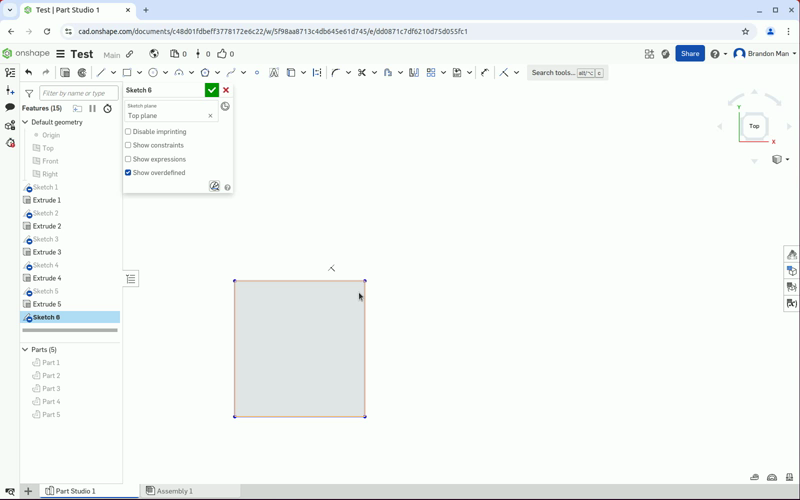
click(359, 292)
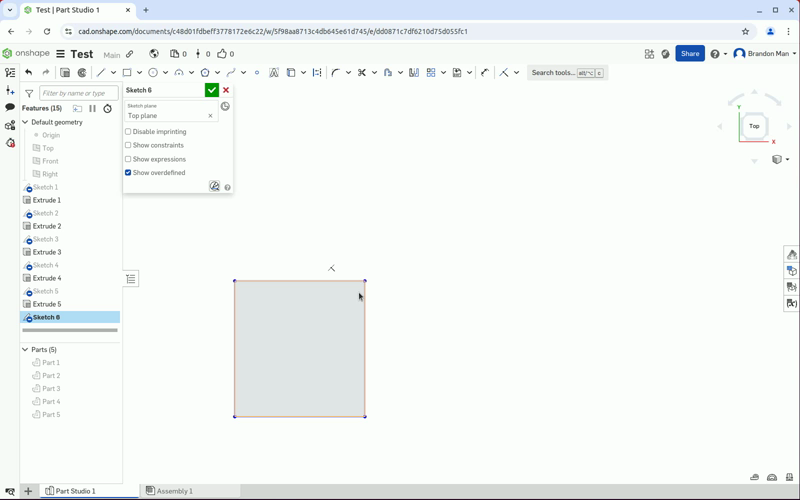
scroll(-6)
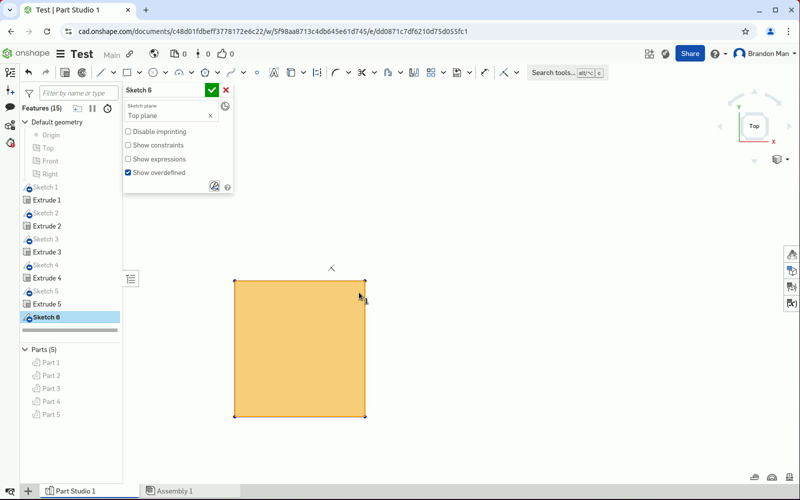
scroll(-6)
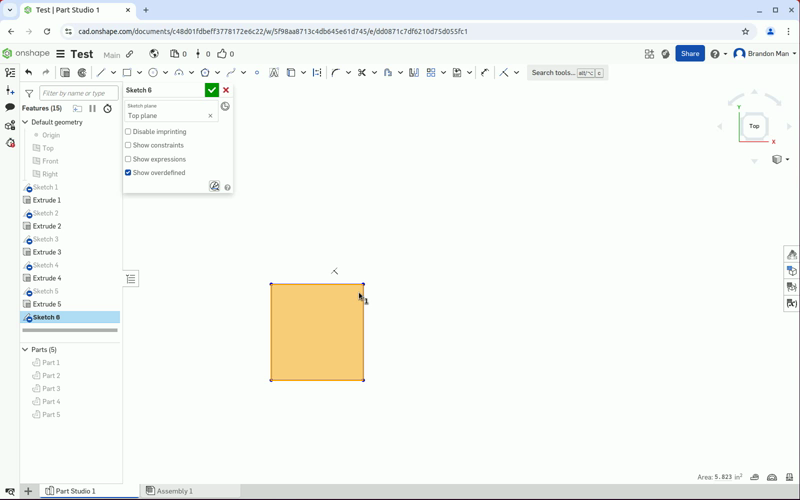
scroll(-6)
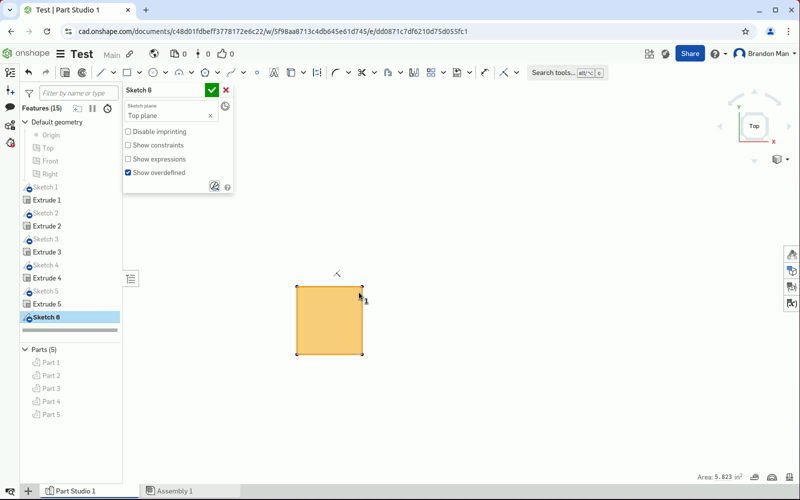
scroll(-6)
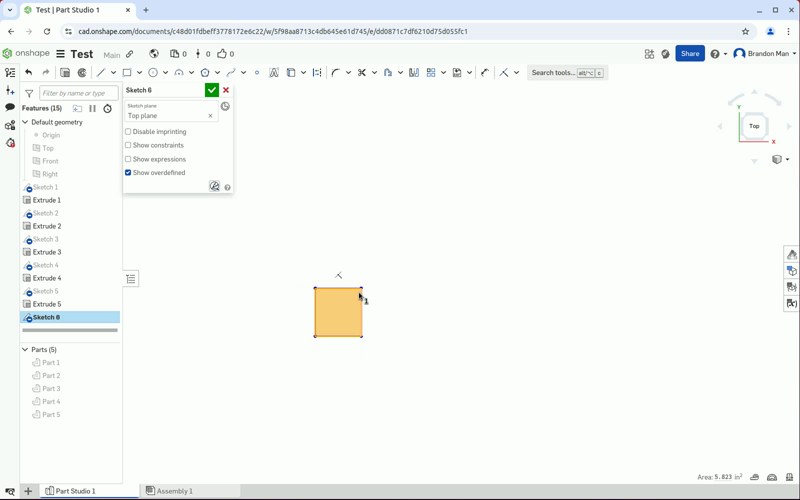
scroll(-6)
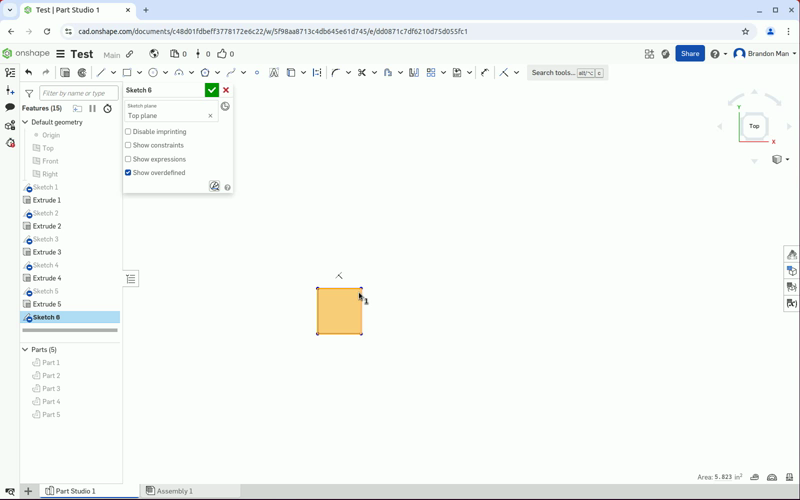
scroll(-6)
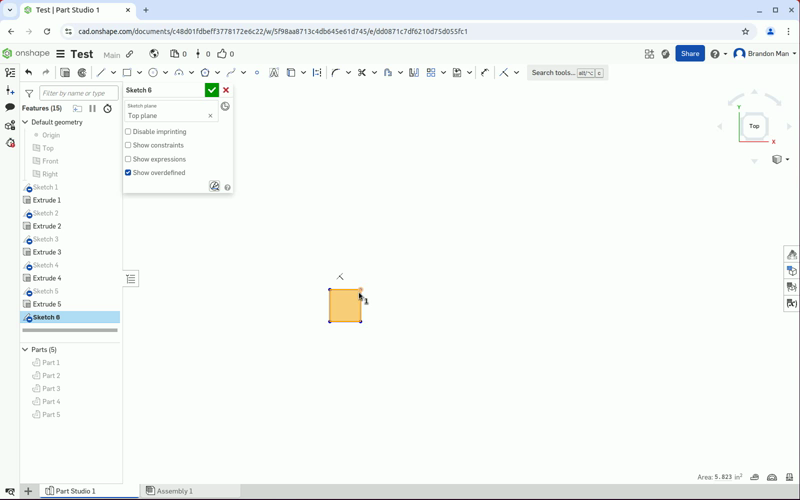
scroll(-6)
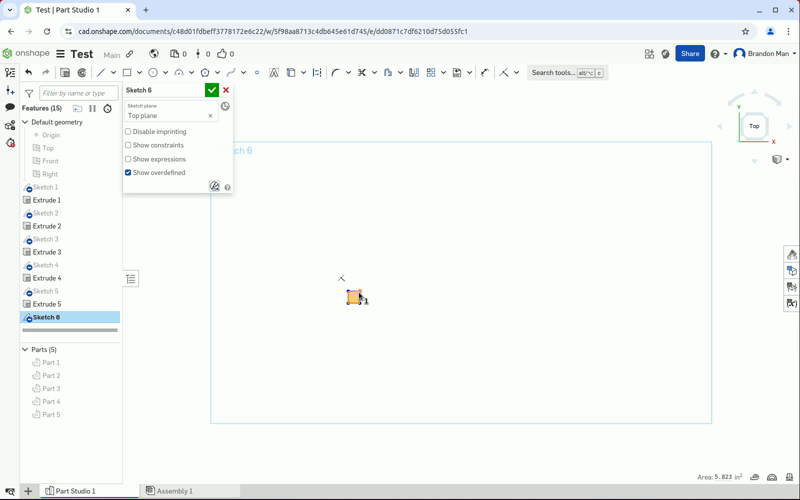
mouse_move(73, 352)
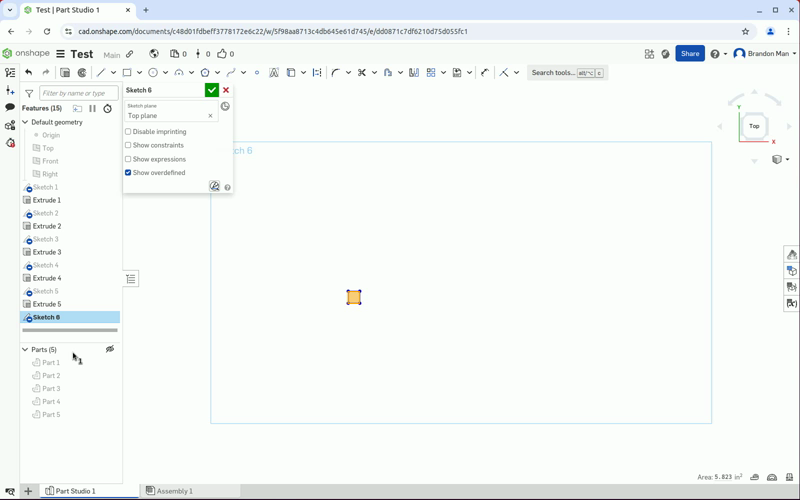
key(shift+y)
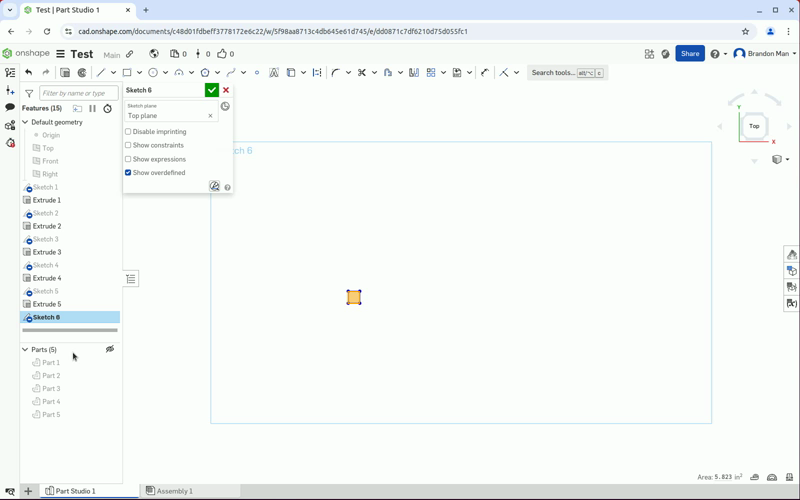
key(shift+e)
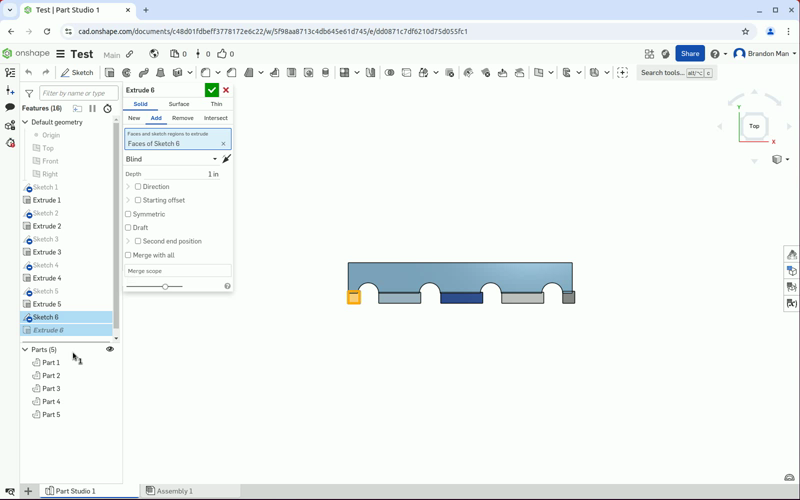
mouse_move(143, 106)
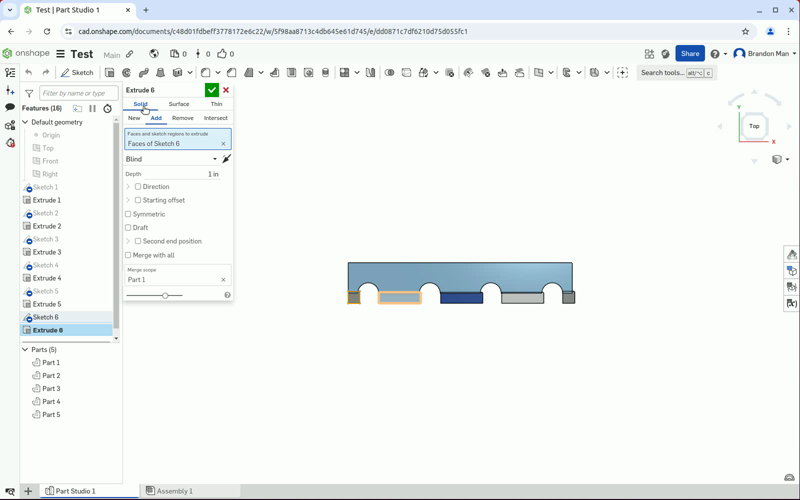
click(143, 106)
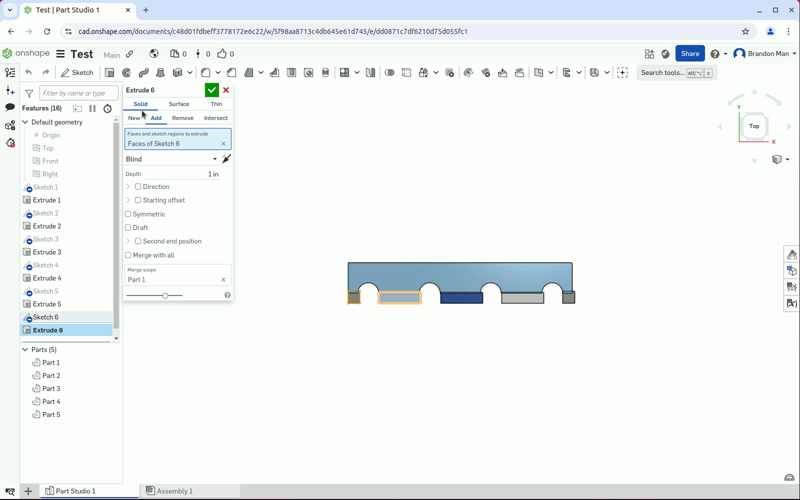
mouse_move(137, 120)
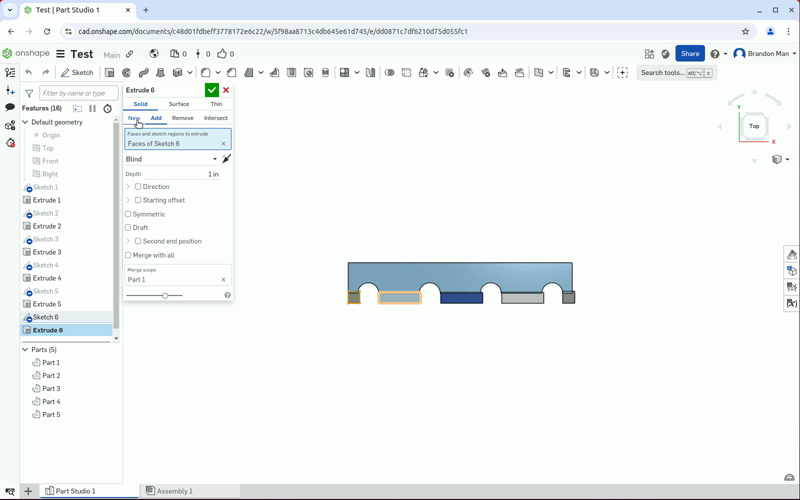
click(137, 120)
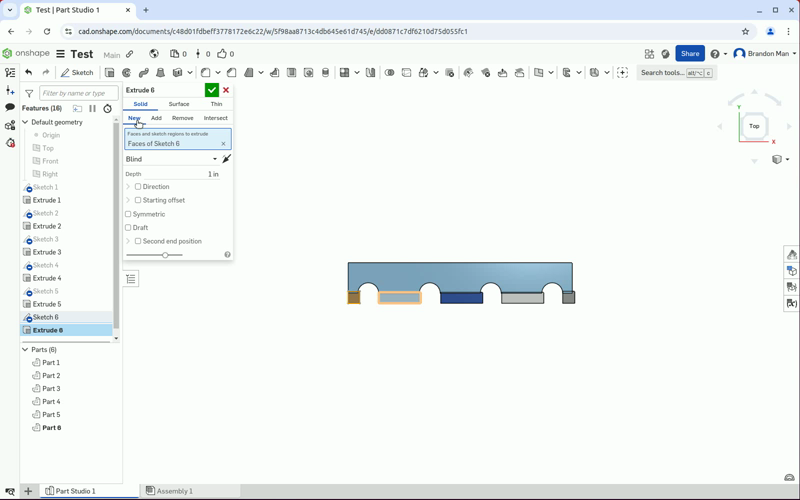
key(tab, 4)
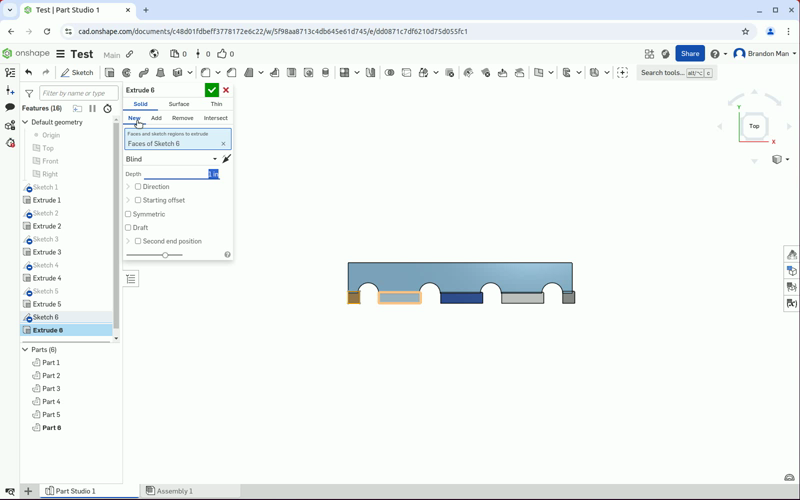
text(2.166)
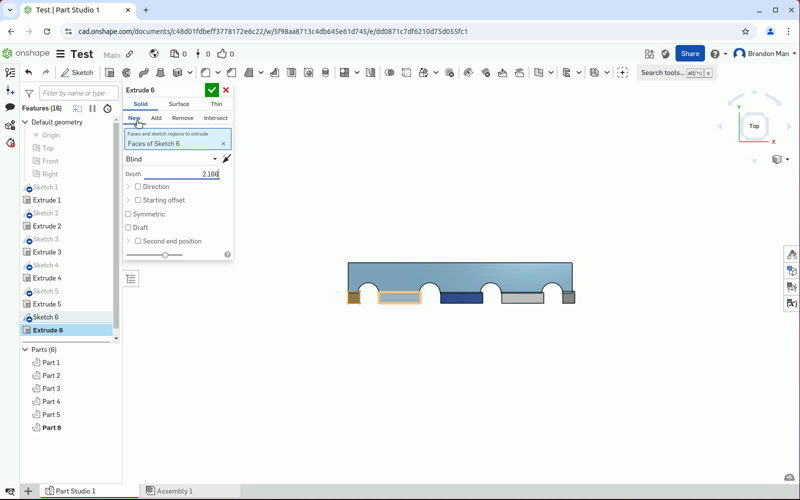
key(enter)
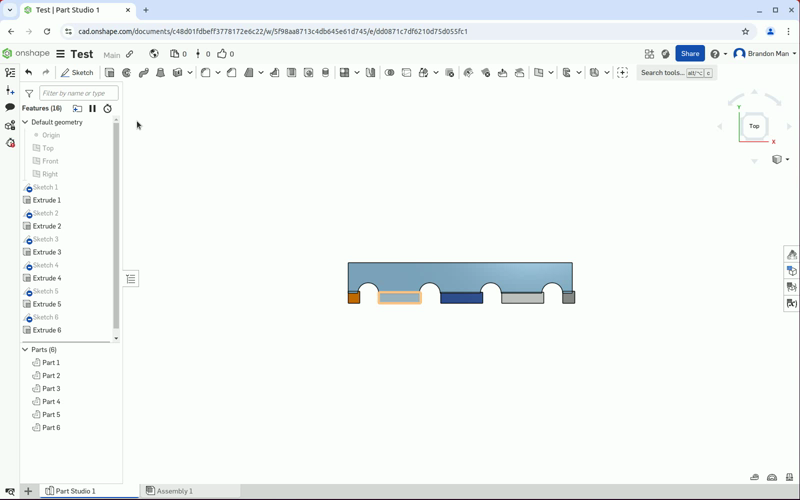
key(shift+h)
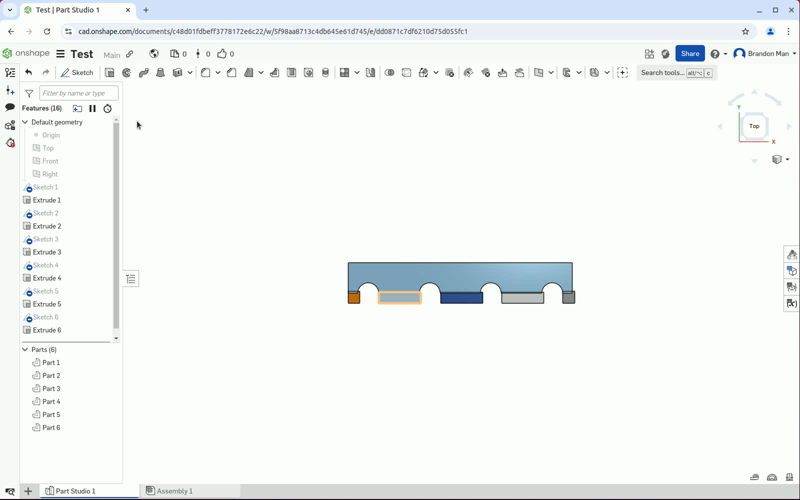
key(shift+h)
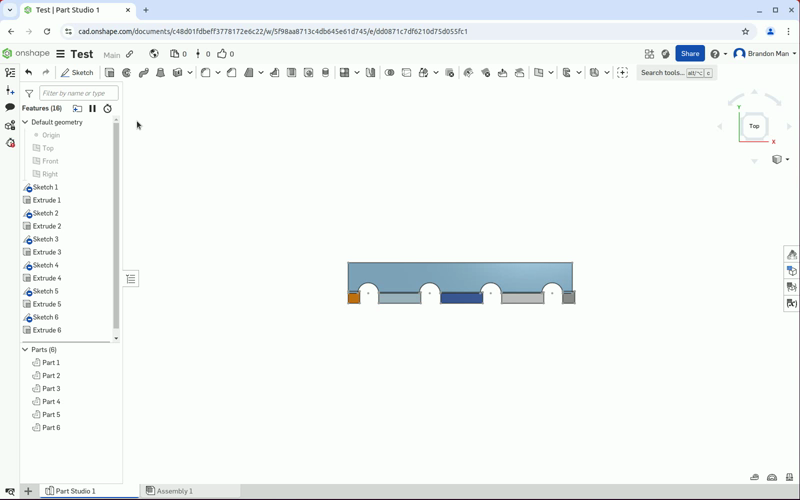
key(shift+7)
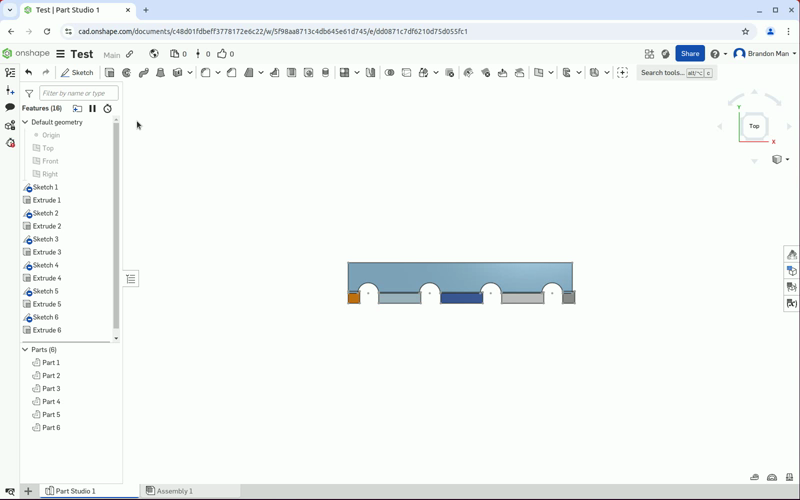
key(up, 3)
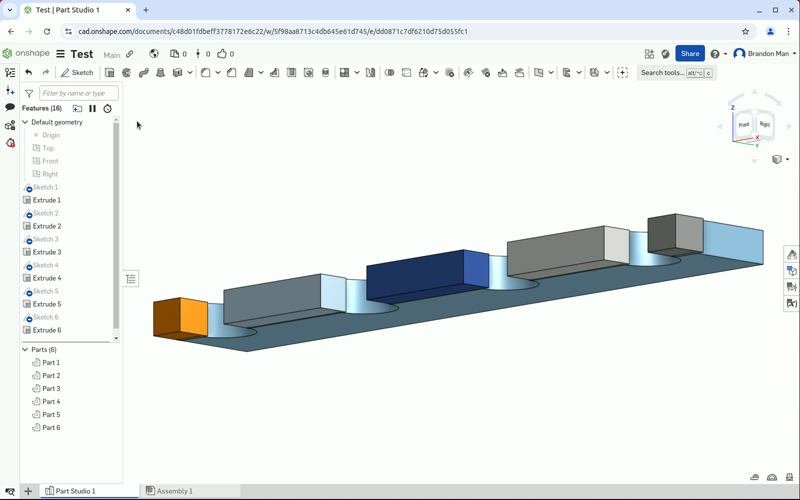
key(left, 3)
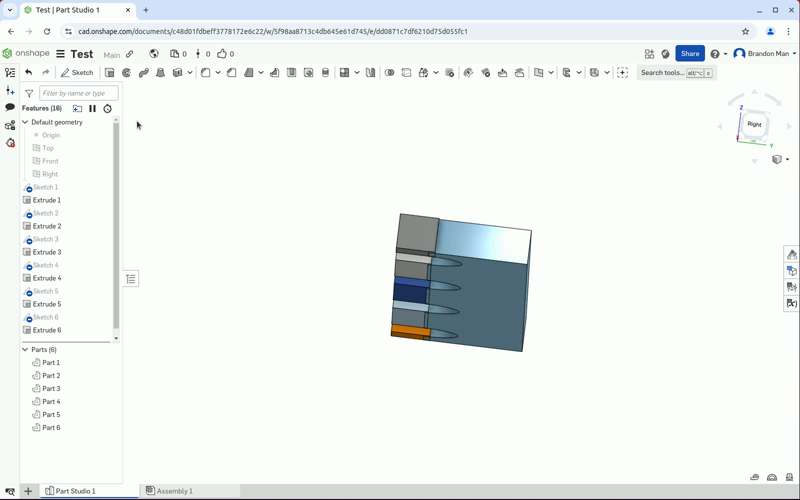
key(right, 3)
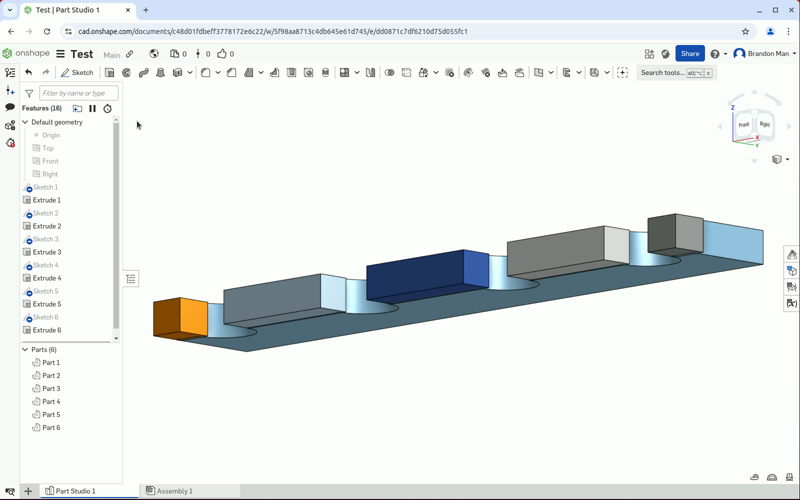
key(down, 3)
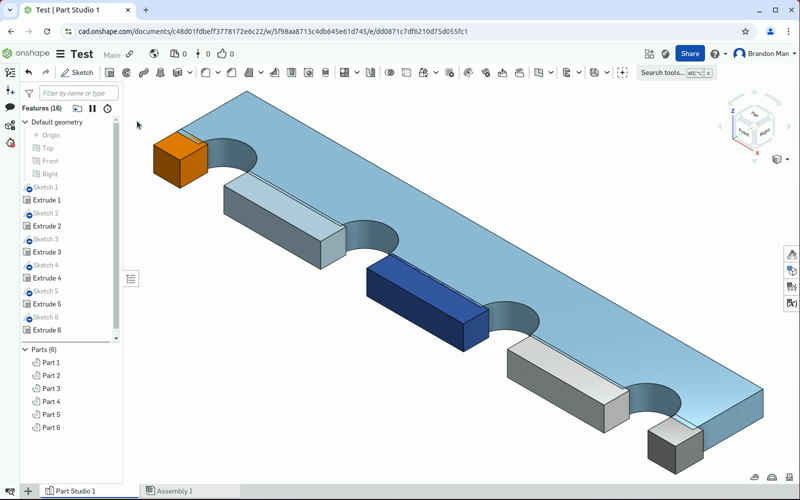
mouse_move(69, 189)
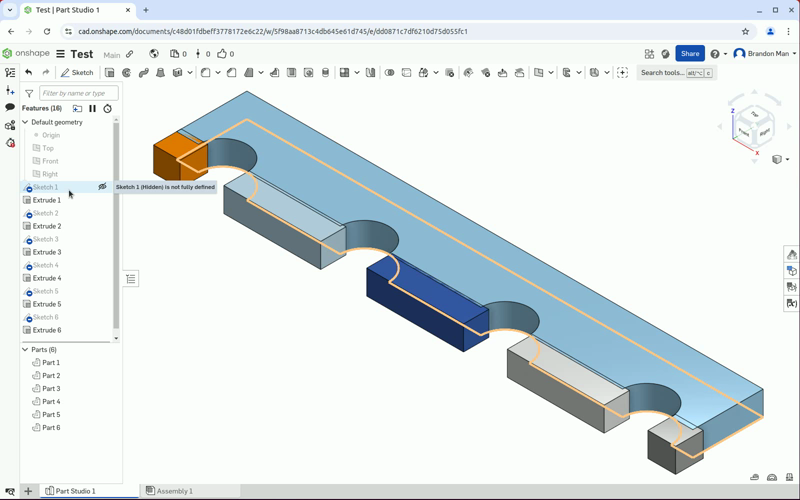
click(69, 189)